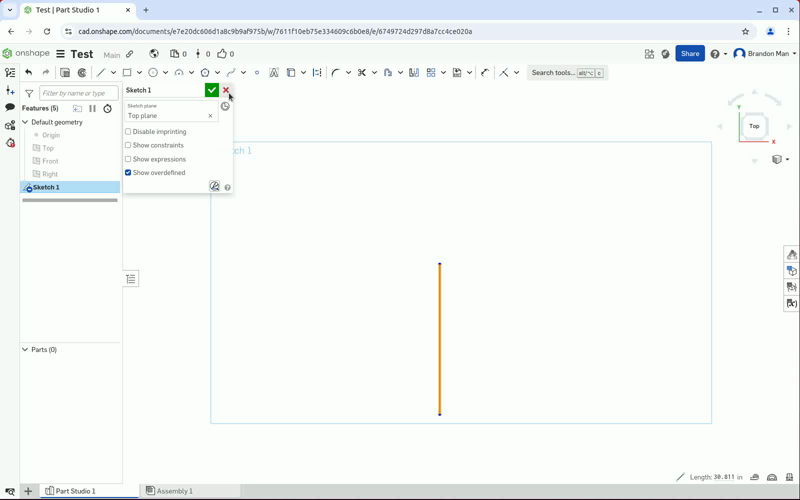
key(shift+h)
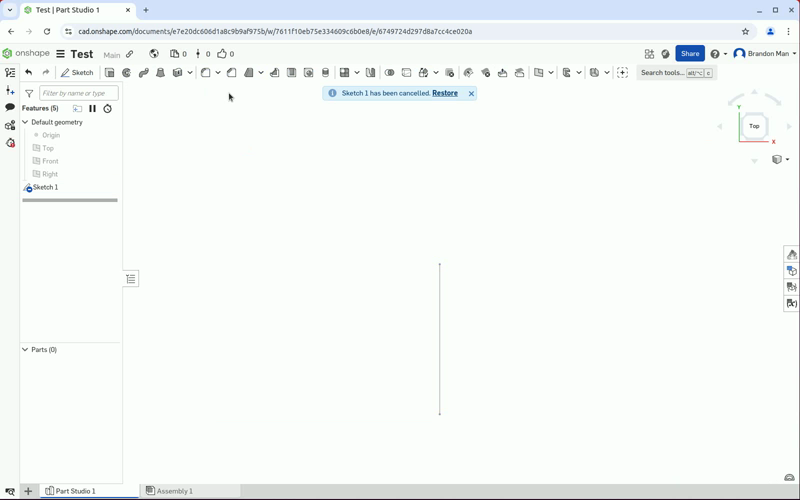
key(shift+s)
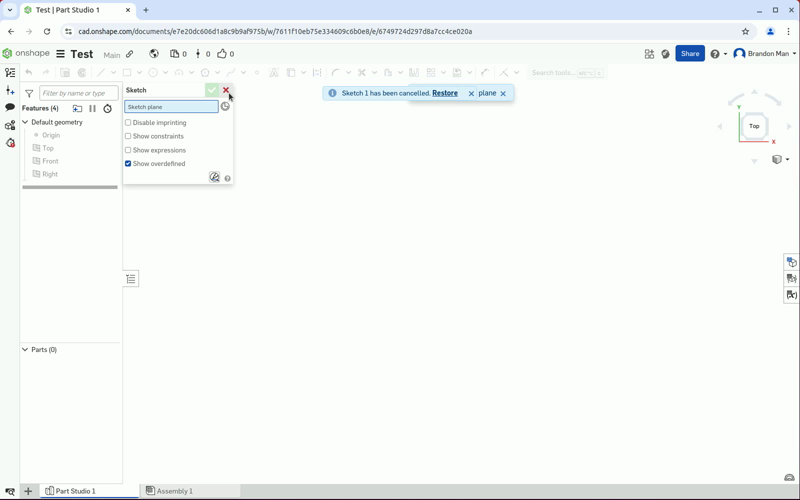
mouse_move(73, 150)
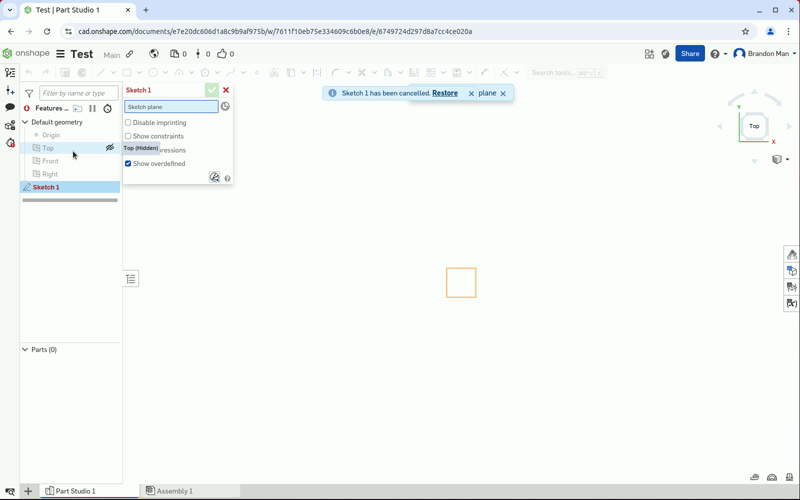
click(73, 150)
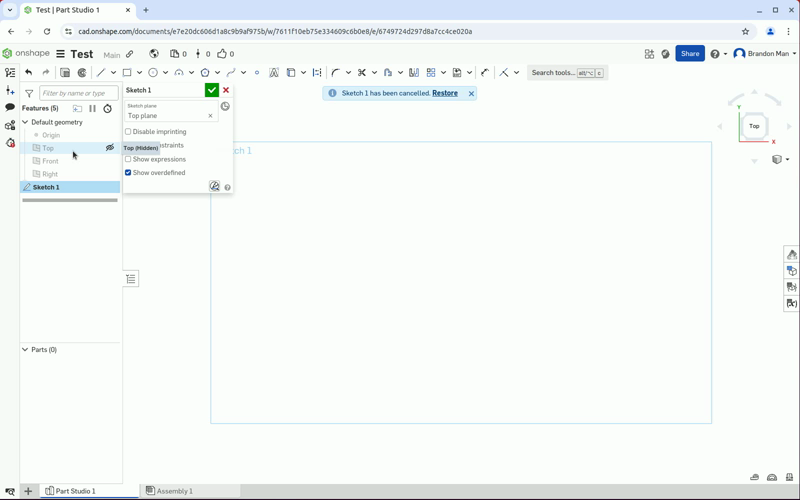
mouse_move(73, 352)
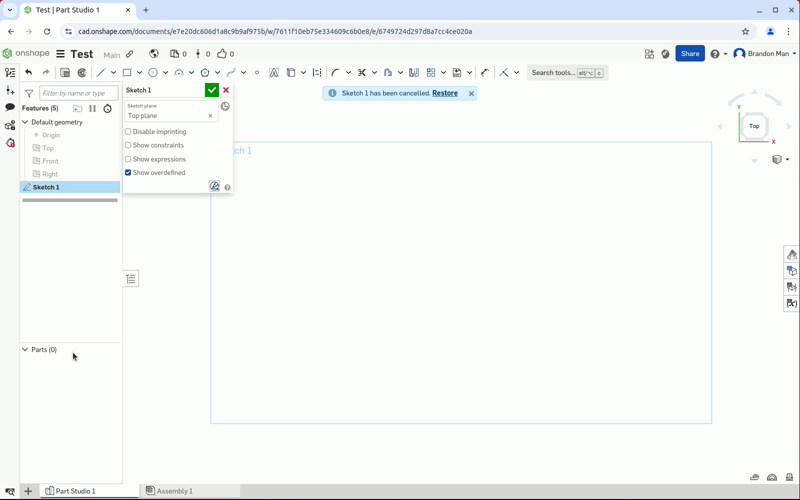
key(y)
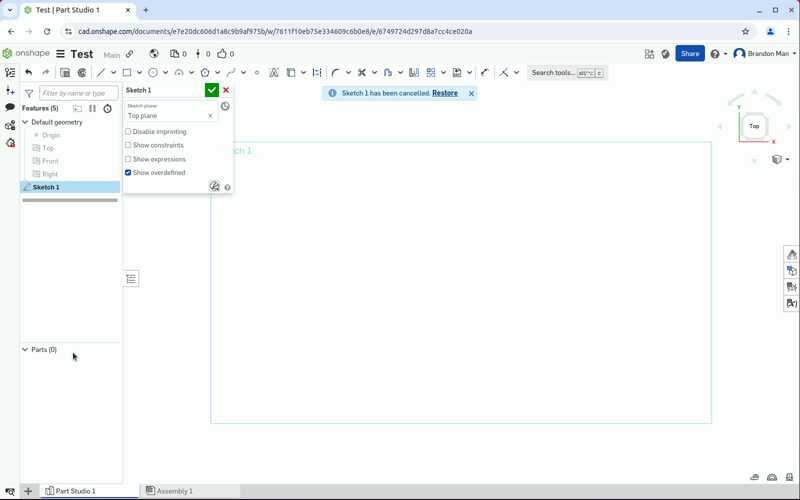
key(l)
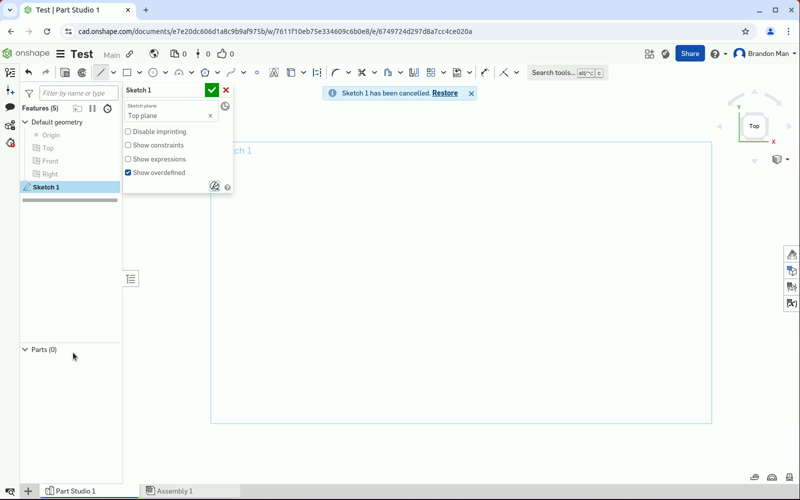
key_down(shift)
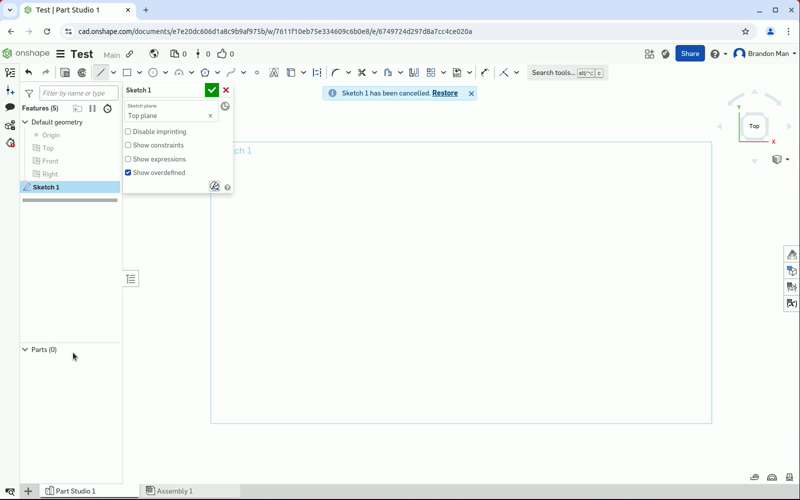
mouse_move(460, 282)
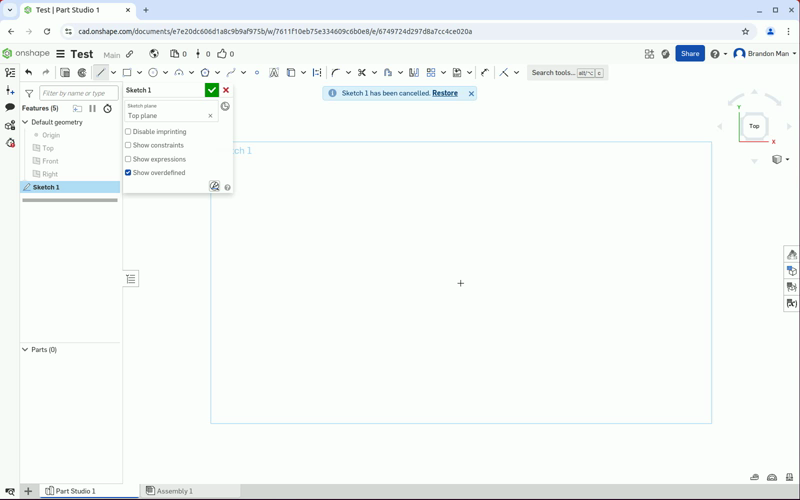
click(460, 282)
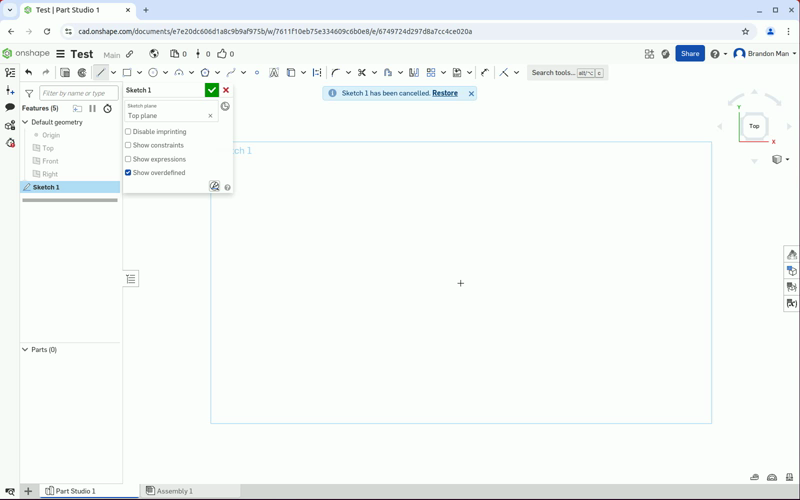
key_up(shift)
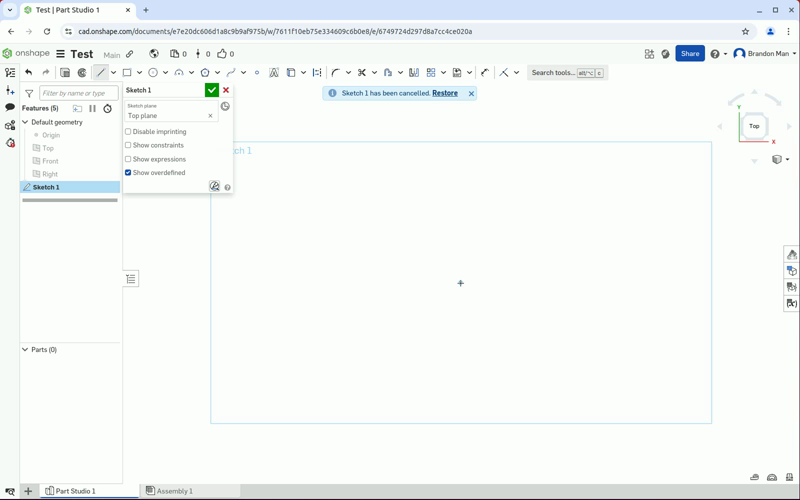
key_down(shift)
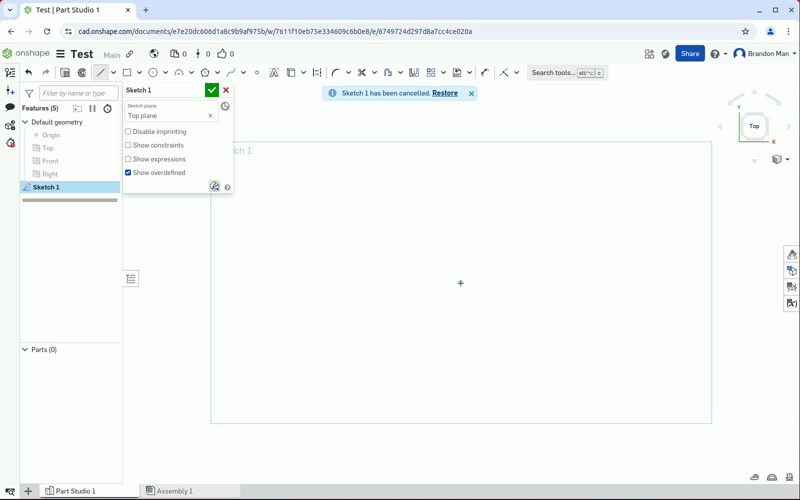
mouse_move(573, 282)
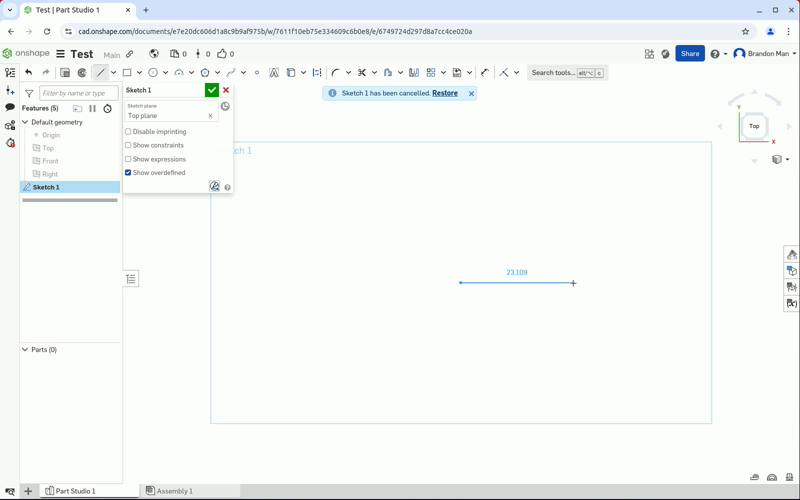
click(573, 282)
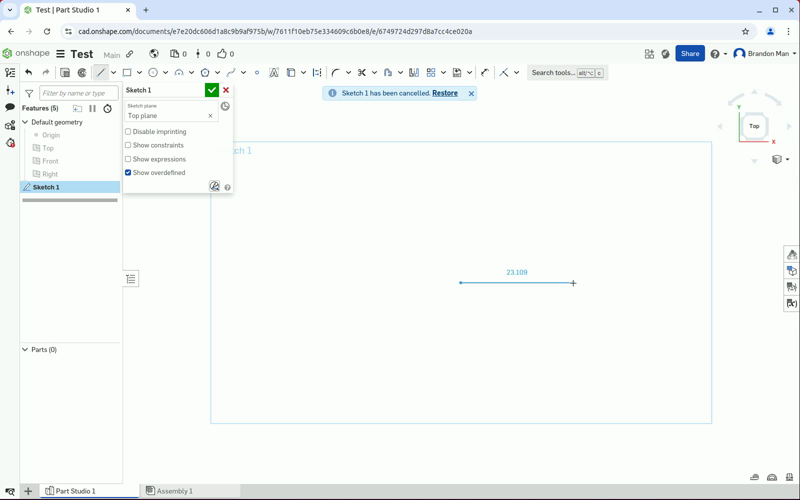
key_up(shift)
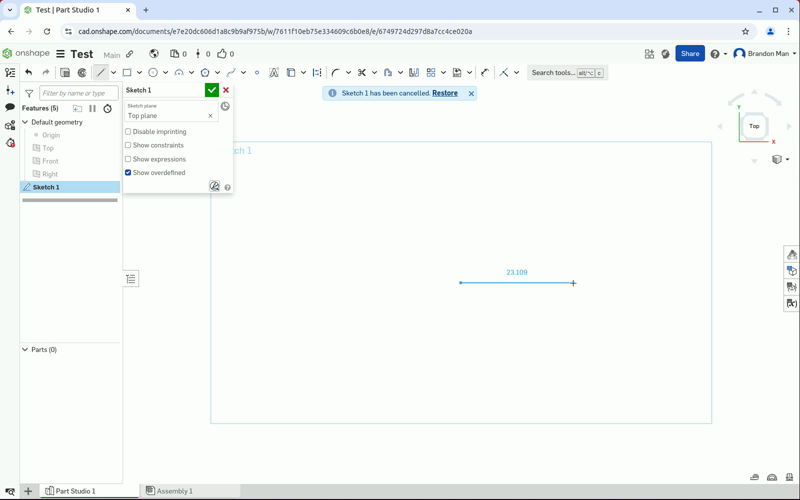
key_down(shift)
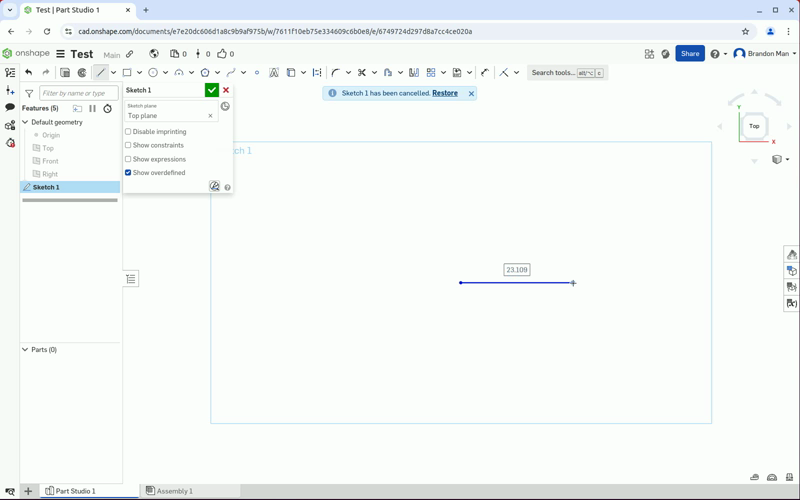
mouse_move(589, 282)
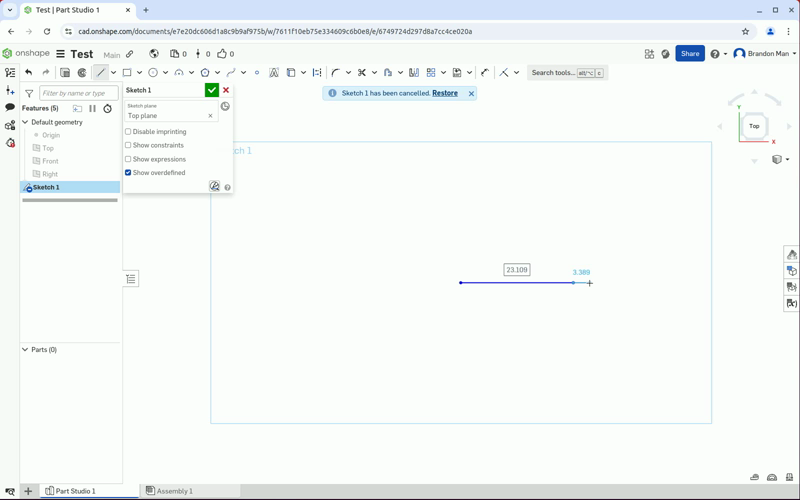
mouse_move(573, 234)
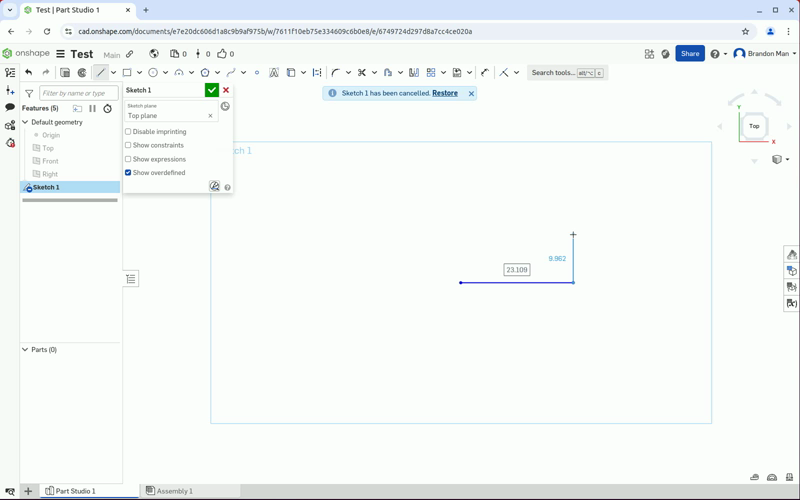
click(573, 234)
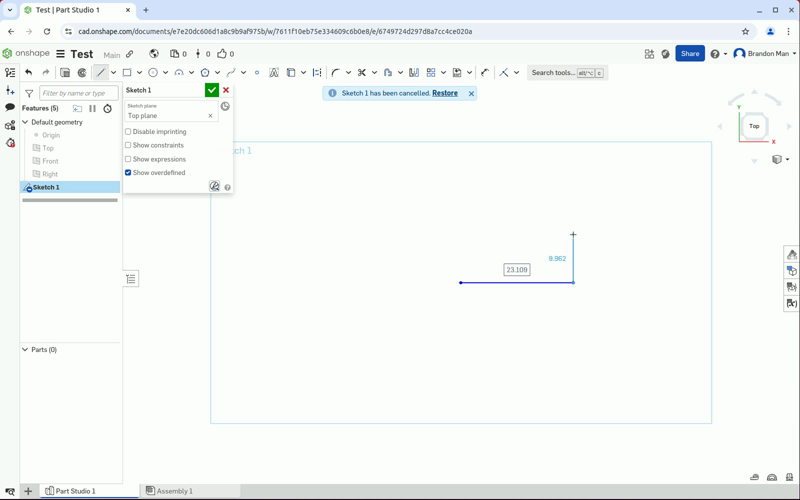
key_up(shift)
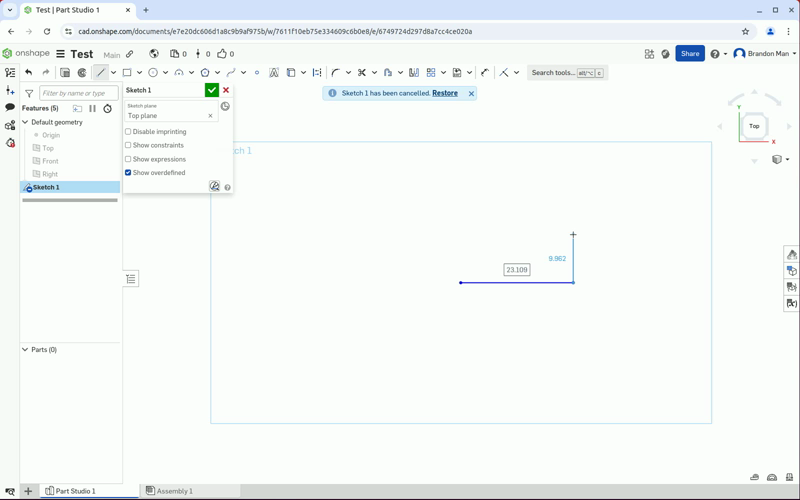
key_down(shift)
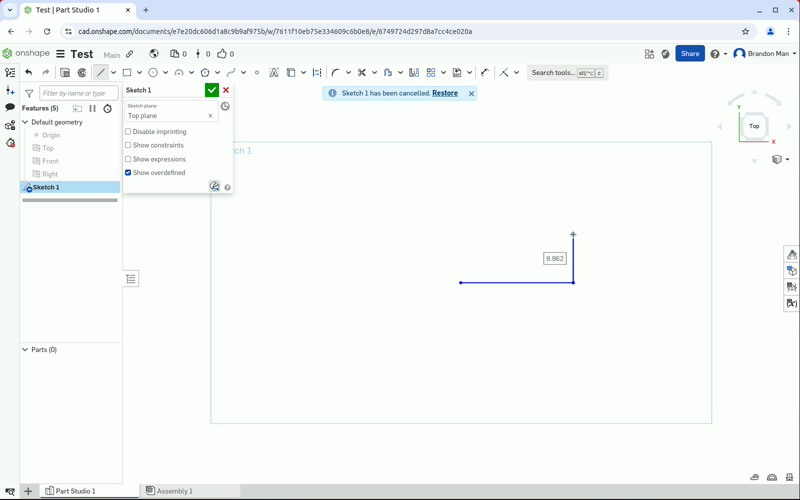
mouse_move(460, 234)
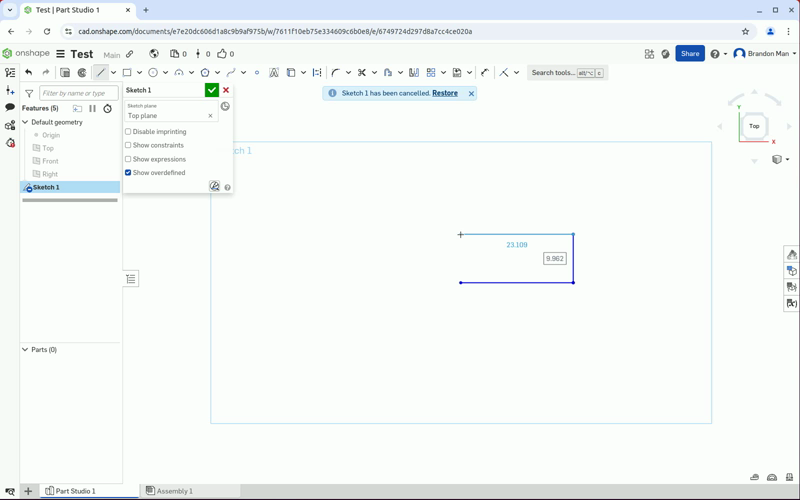
click(460, 234)
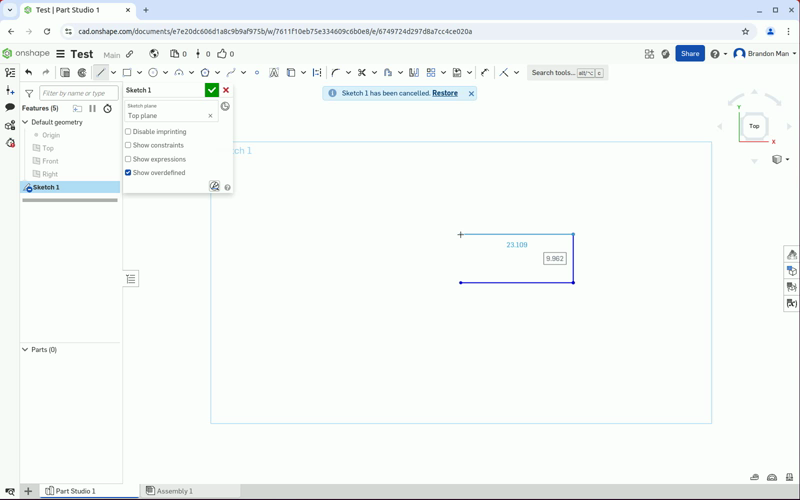
key_up(shift)
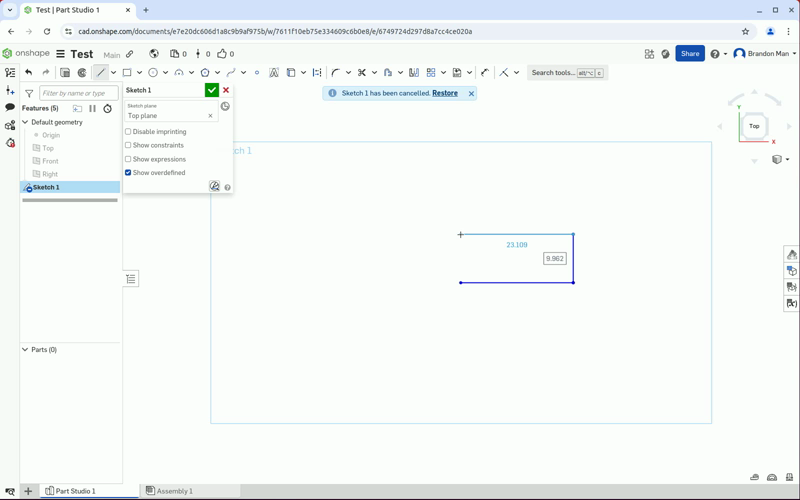
mouse_move(490, 234)
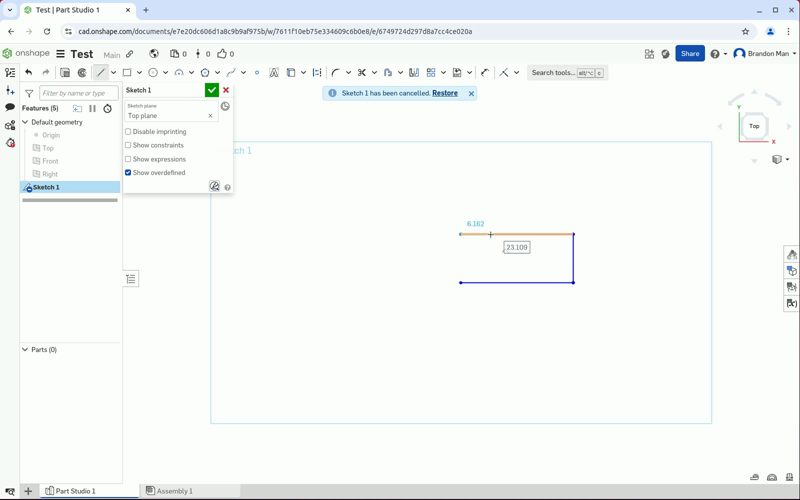
key_down(shift)
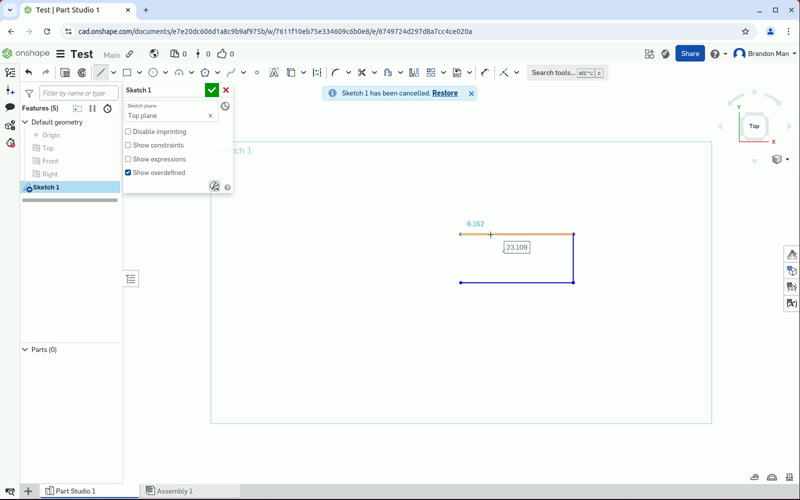
mouse_move(460, 282)
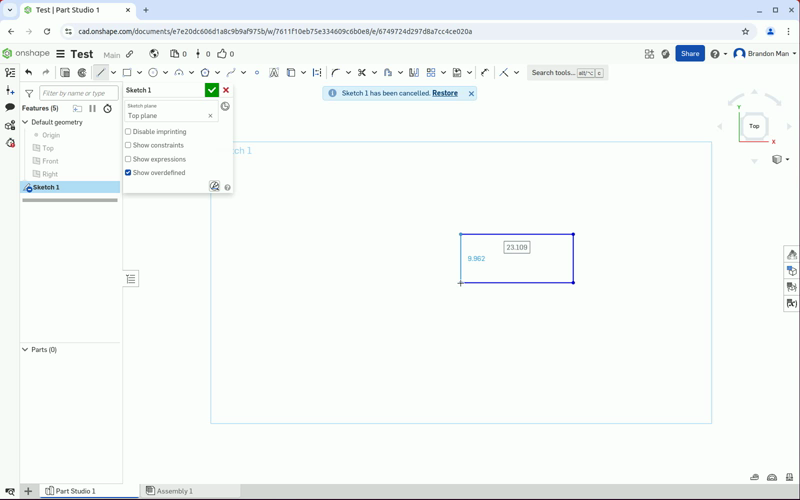
key_up(shift)
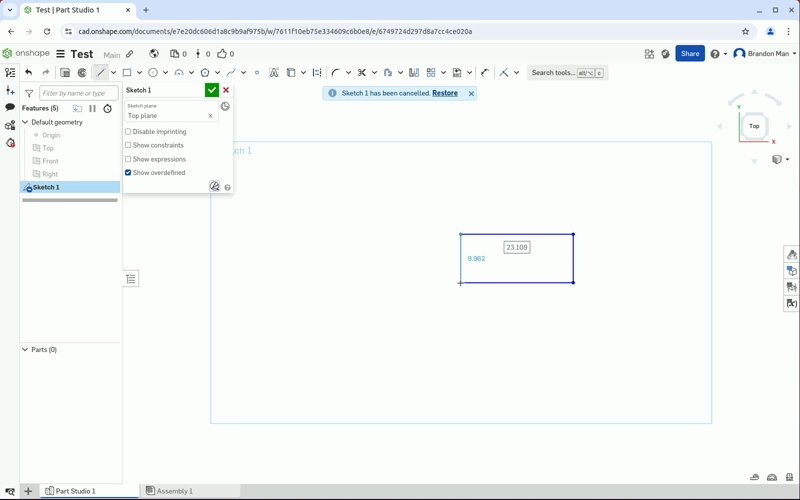
click(460, 282)
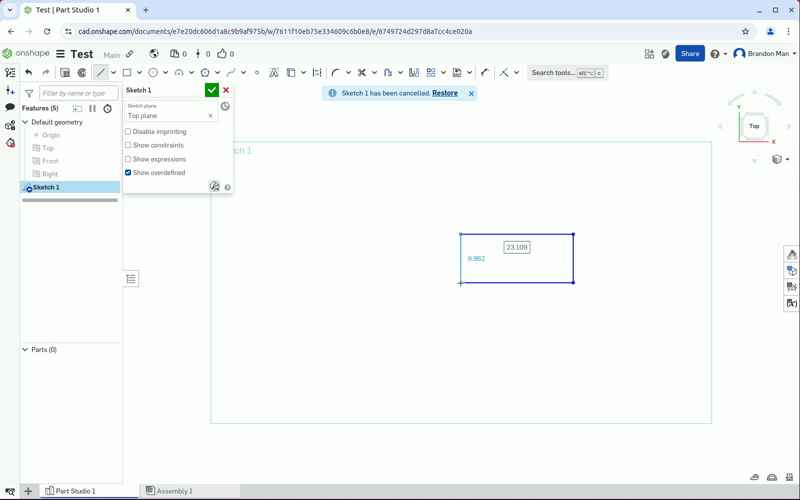
key(esc)
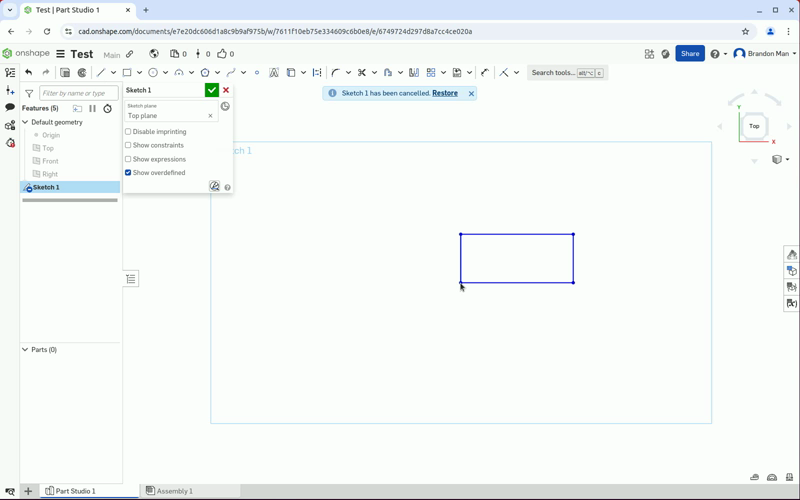
mouse_move(523, 250)
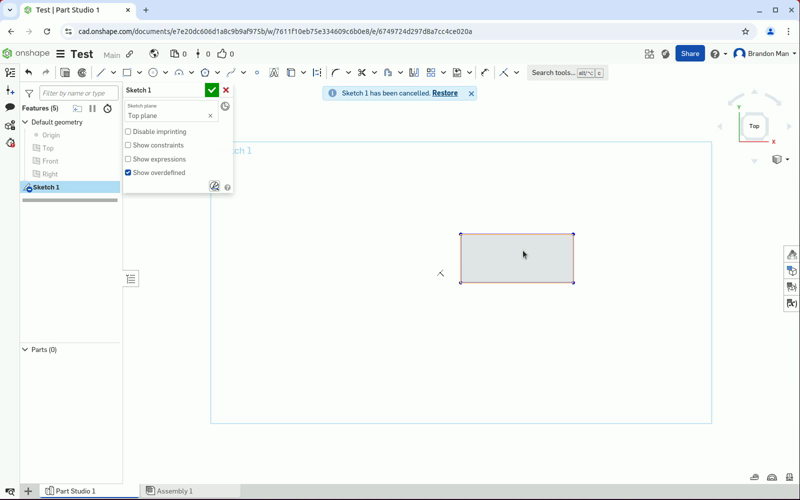
click(523, 250)
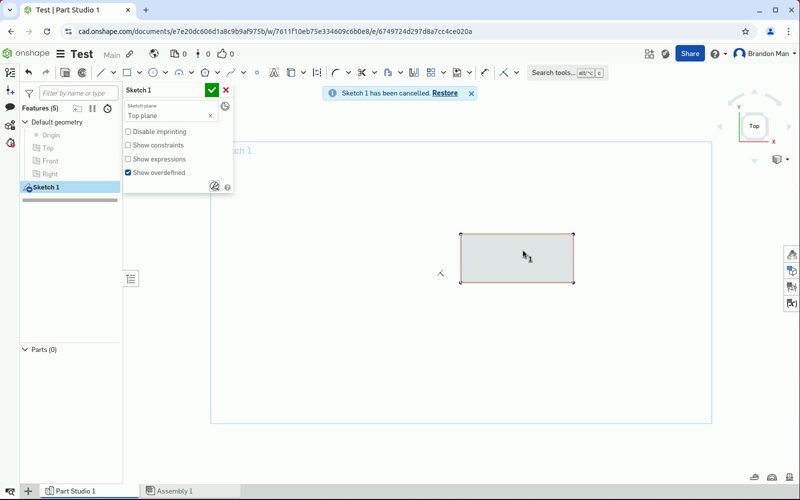
mouse_move(73, 352)
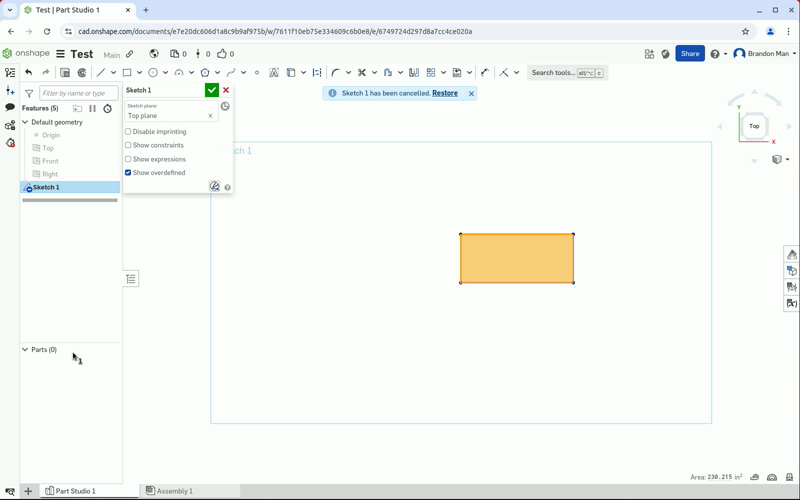
key(shift+y)
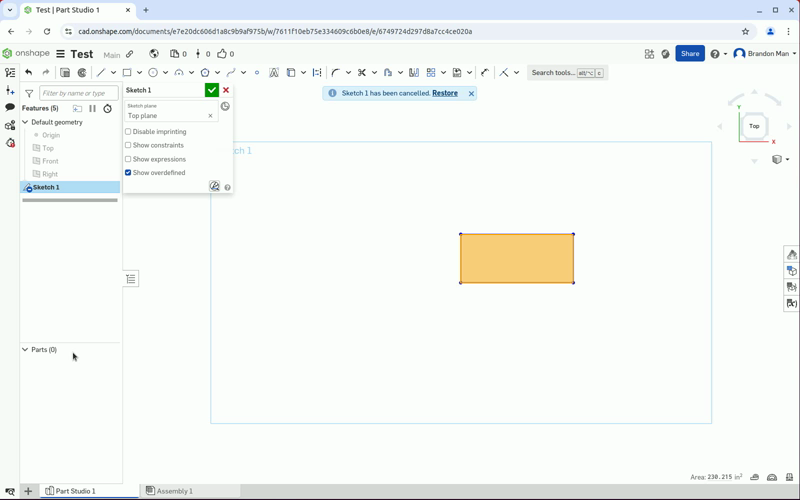
key(shift+e)
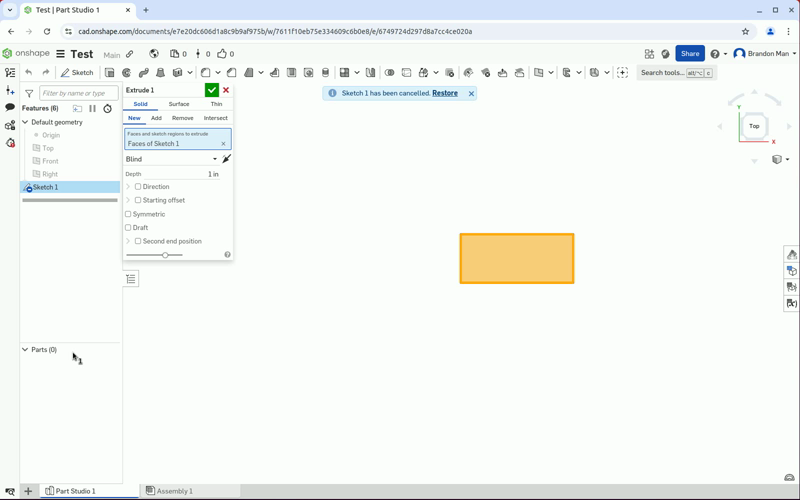
mouse_move(143, 106)
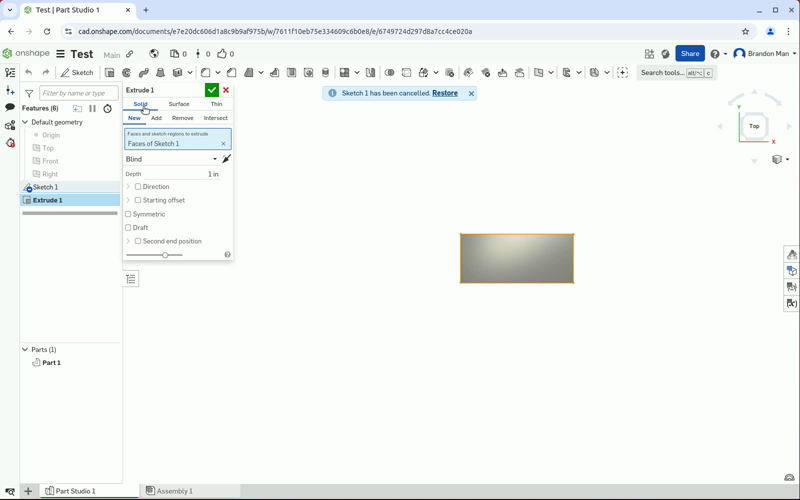
click(143, 106)
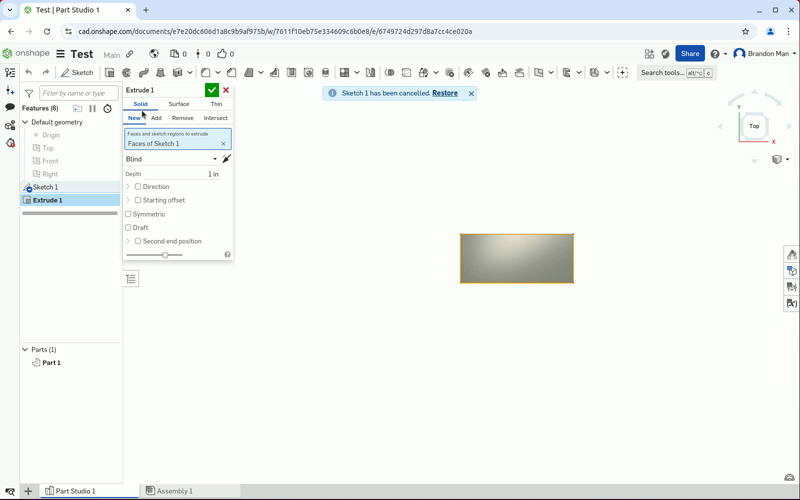
mouse_move(137, 120)
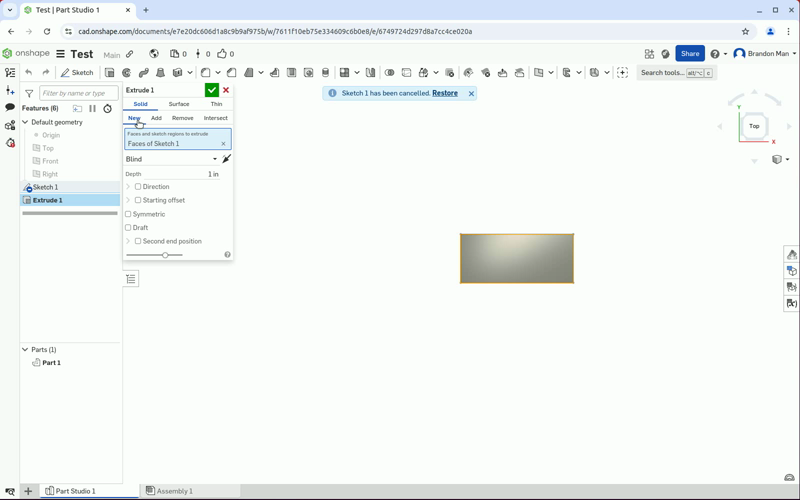
click(137, 120)
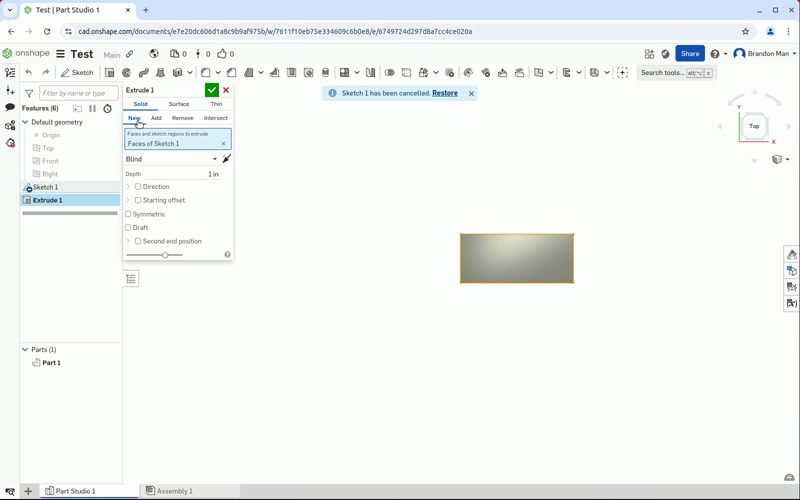
key(tab, 4)
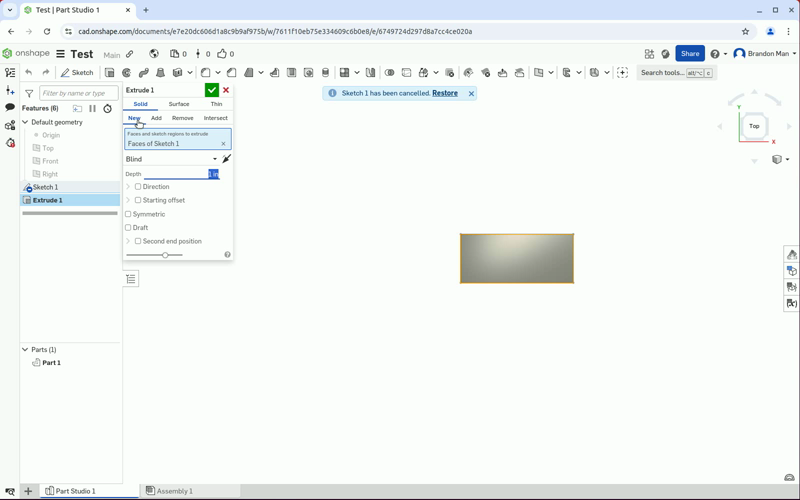
text(1.685)
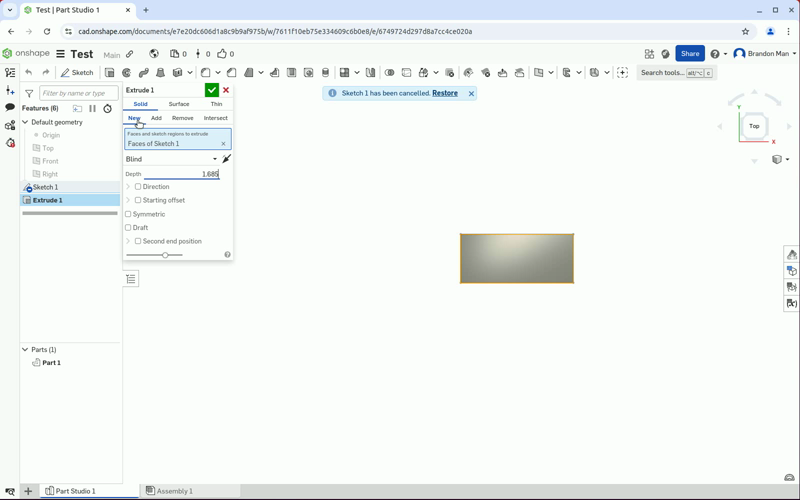
key(enter)
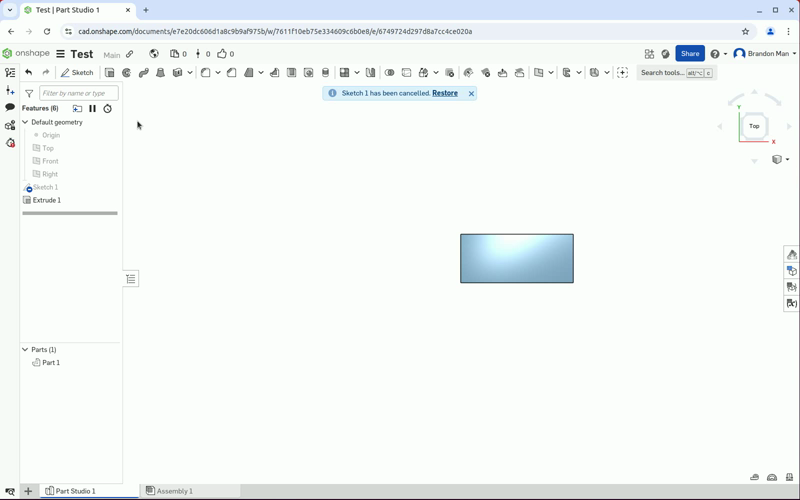
key(shift+h)
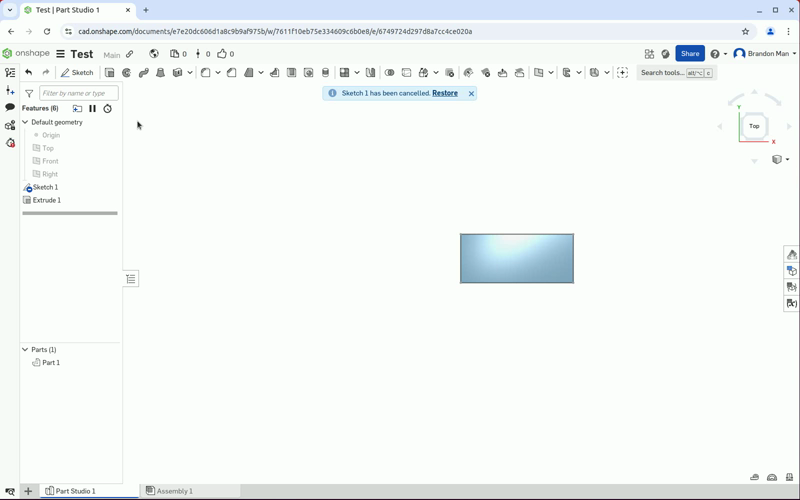
key(shift+h)
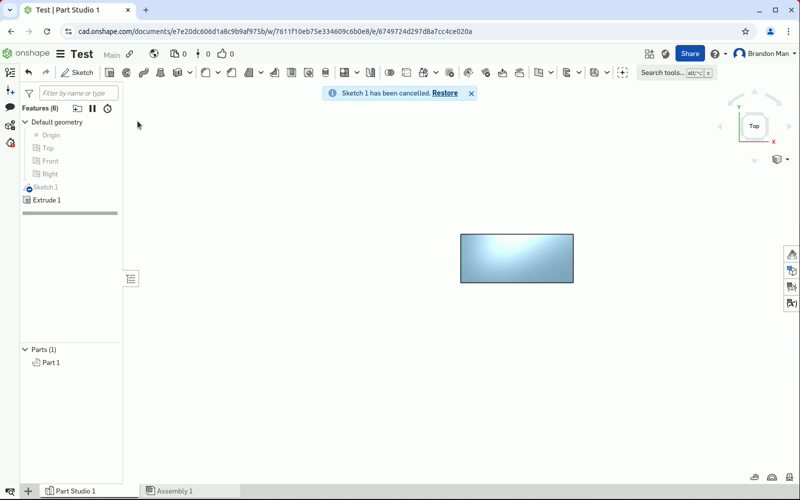
mouse_move(73, 189)
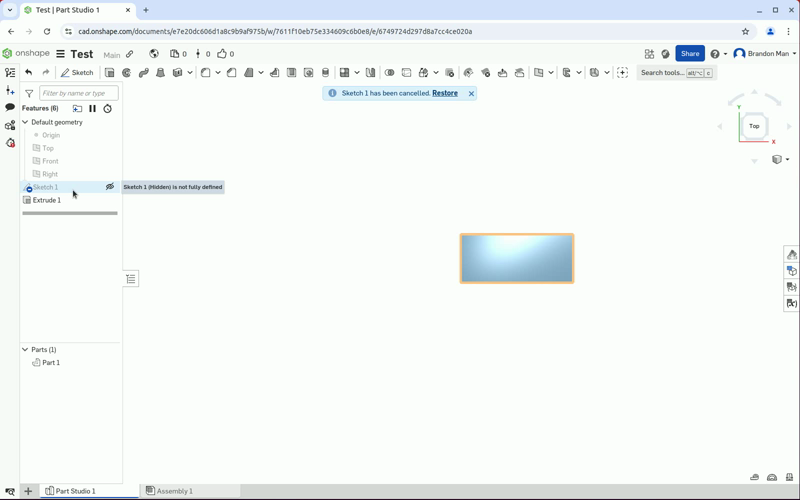
click(73, 189)
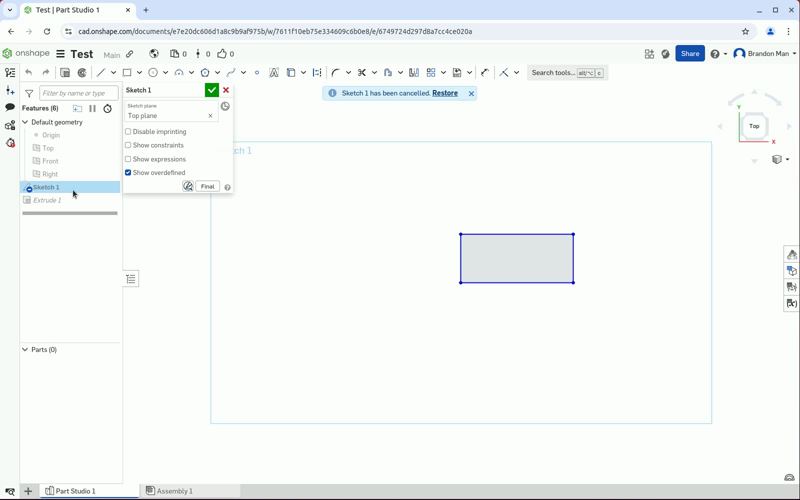
mouse_move(229, 92)
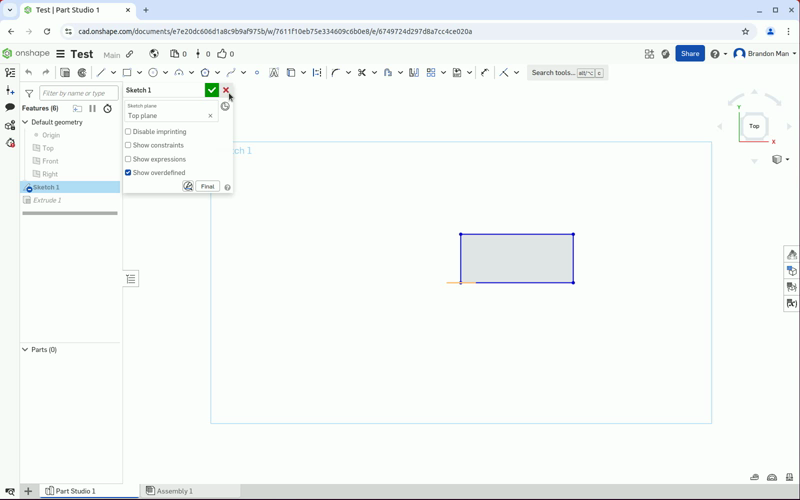
click(229, 92)
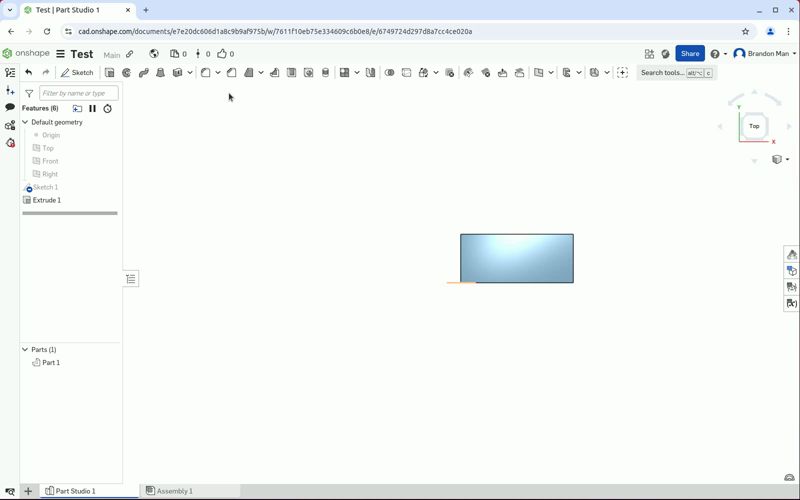
mouse_move(541, 75)
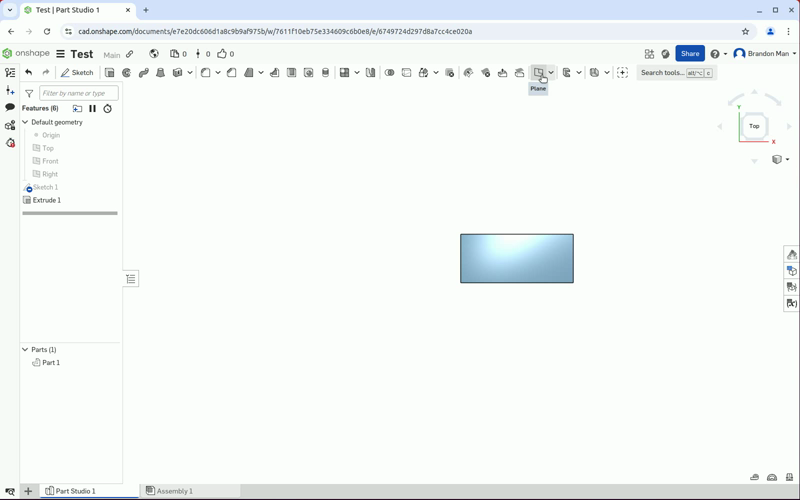
click(541, 75)
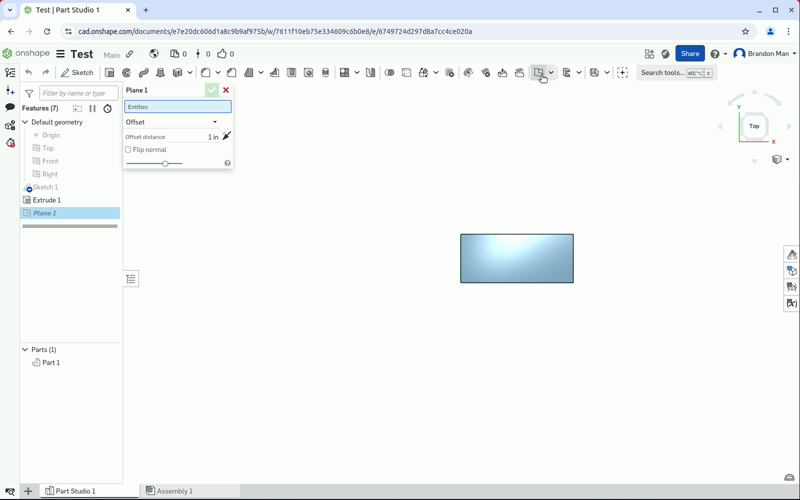
mouse_move(73, 150)
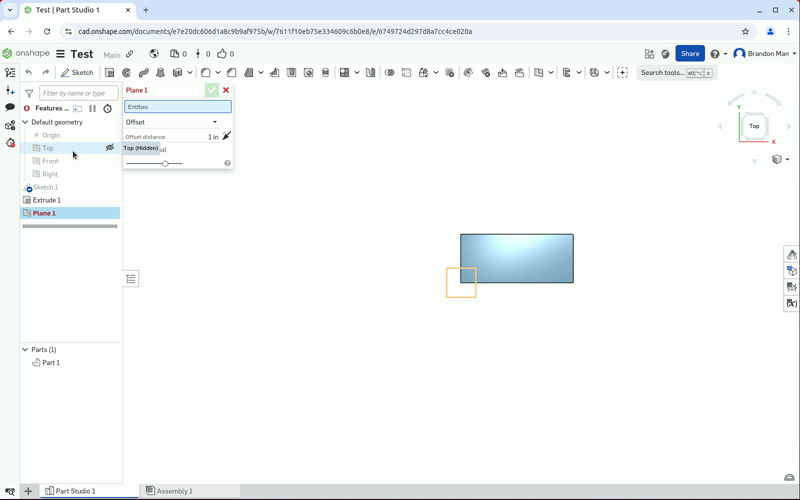
click(73, 150)
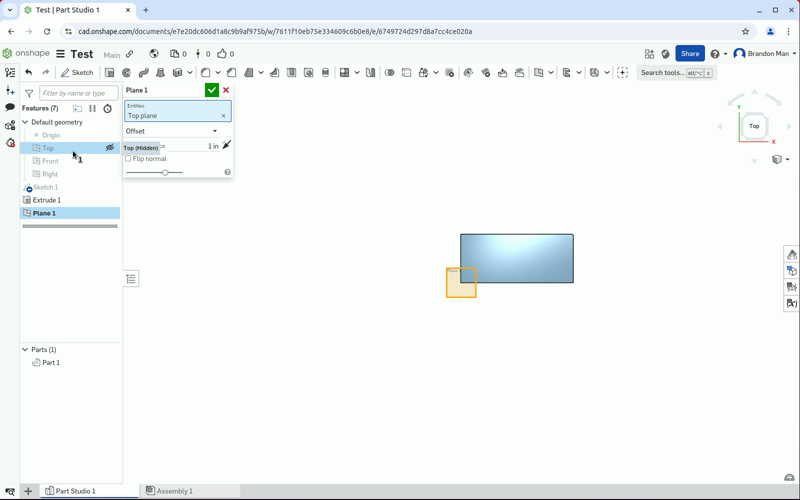
key(tab, 2)
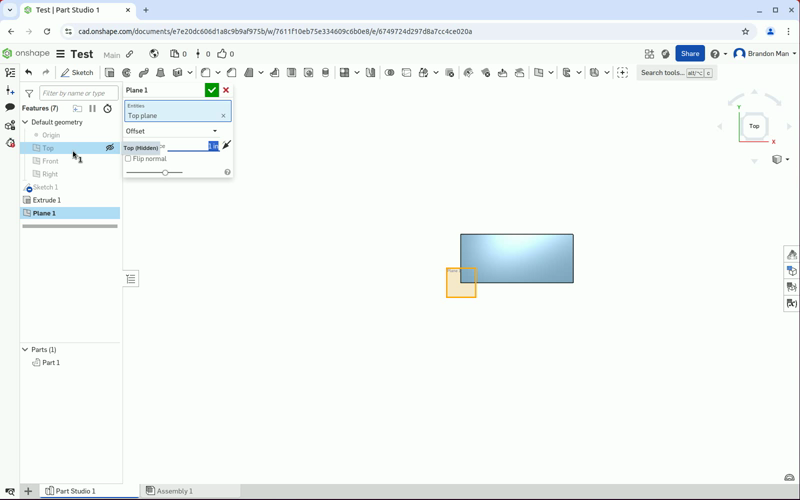
text(1.695)
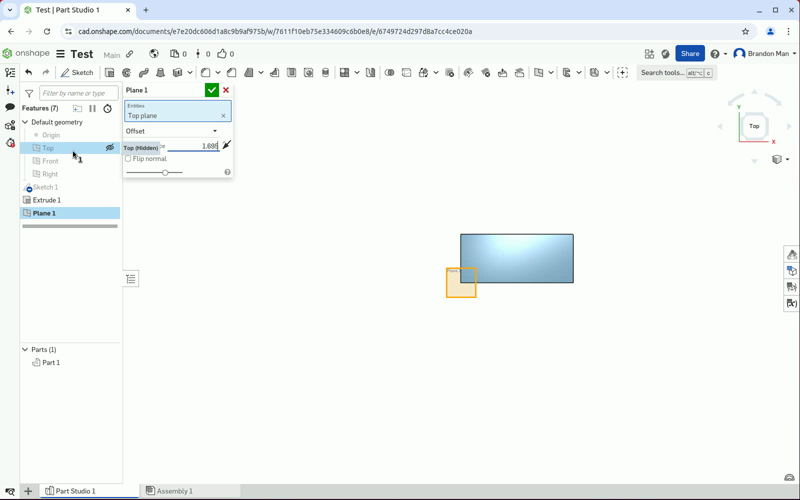
key(enter, 2)
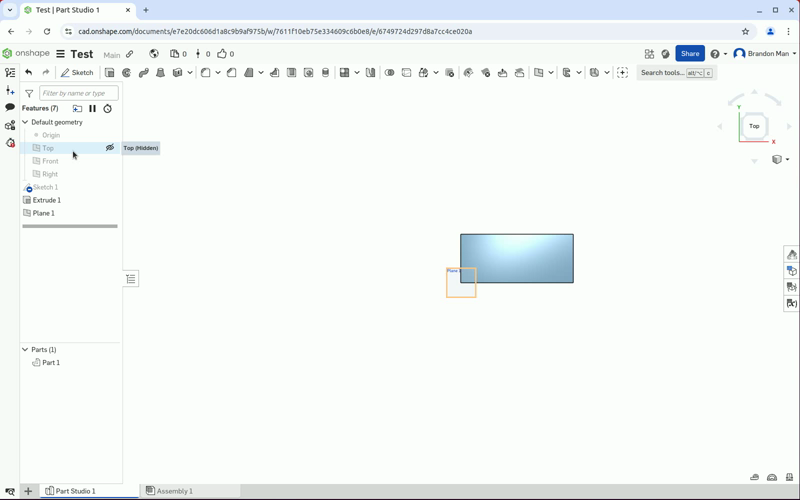
key(shift+s)
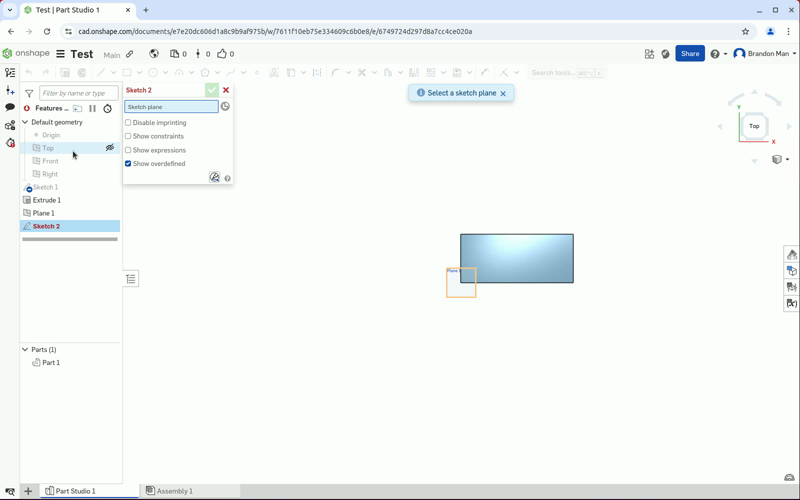
mouse_move(73, 215)
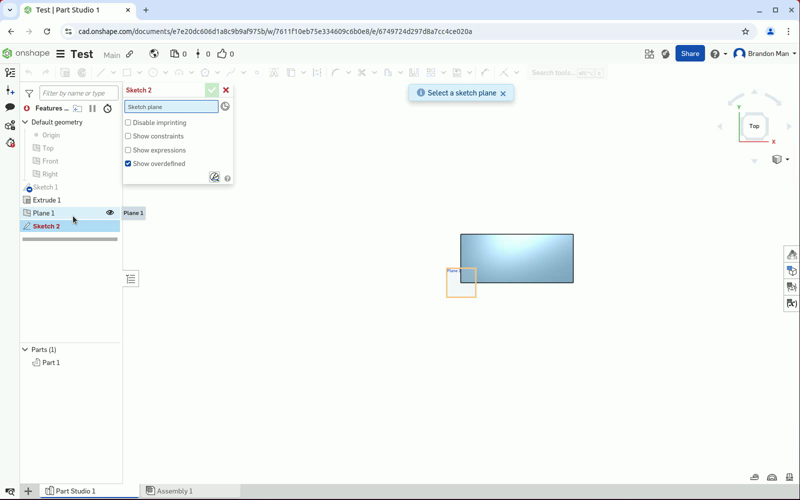
click(73, 215)
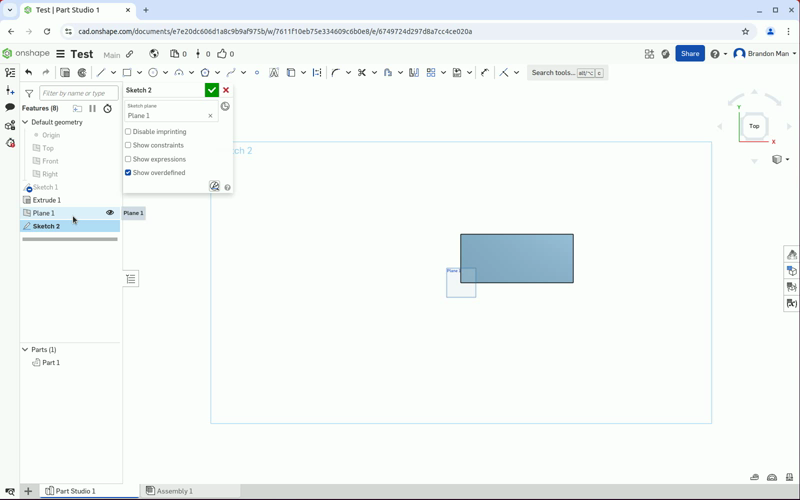
mouse_move(73, 352)
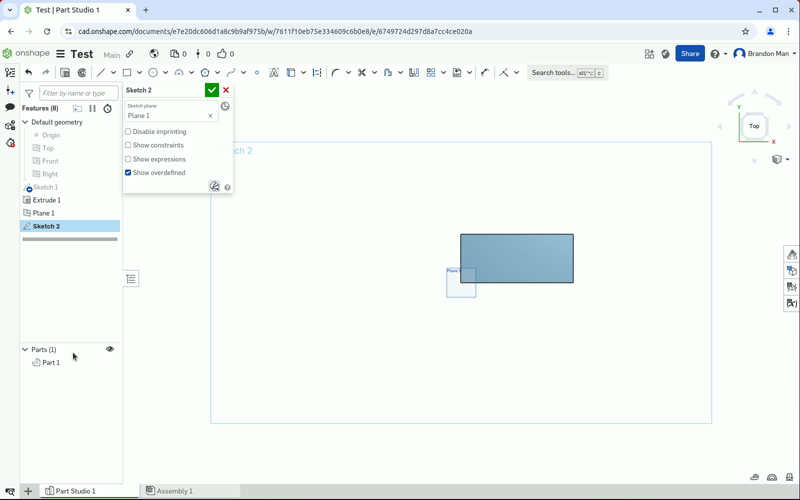
key(y)
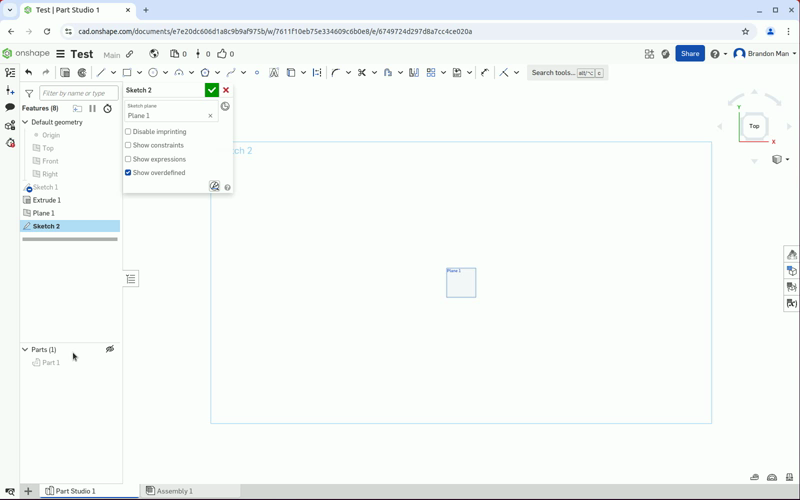
key(l)
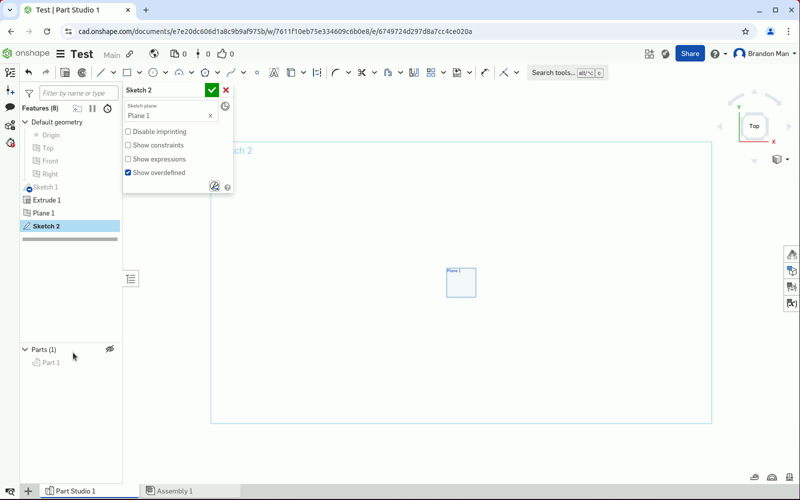
key_down(shift)
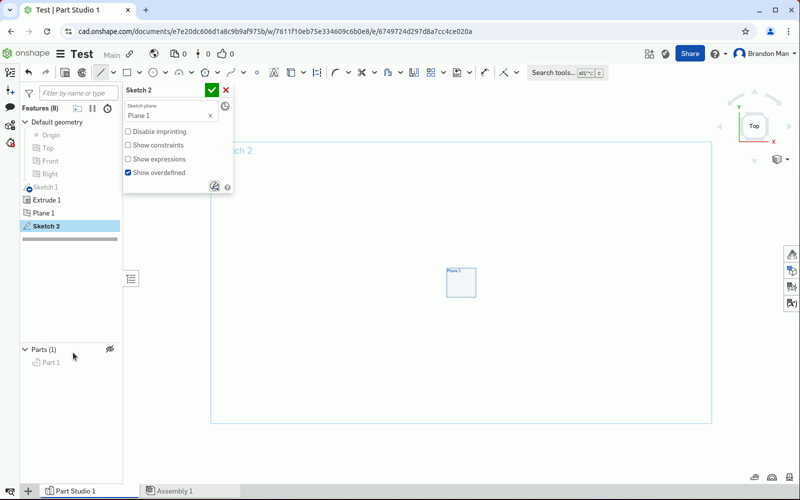
mouse_move(460, 282)
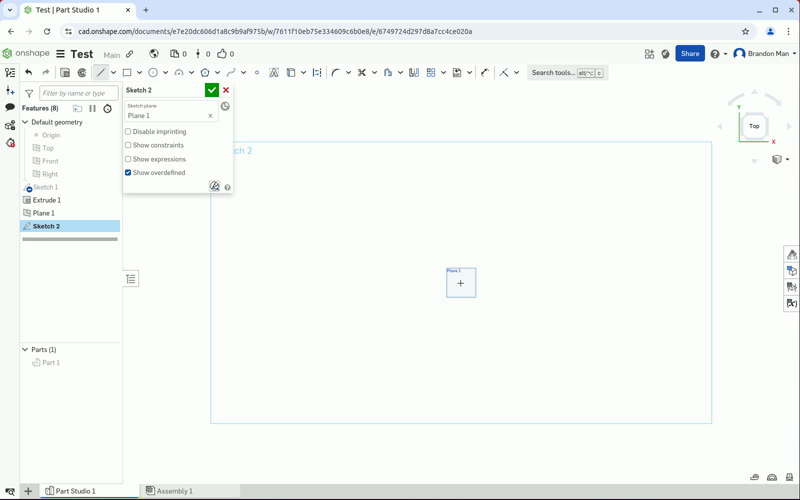
click(460, 282)
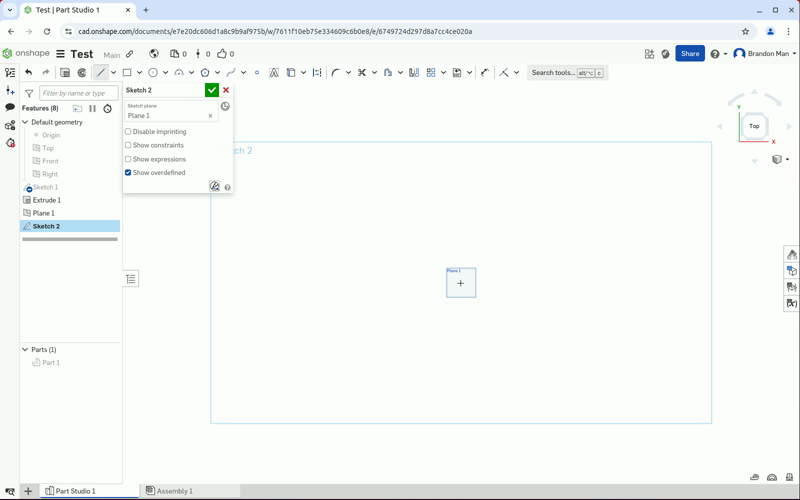
key_up(shift)
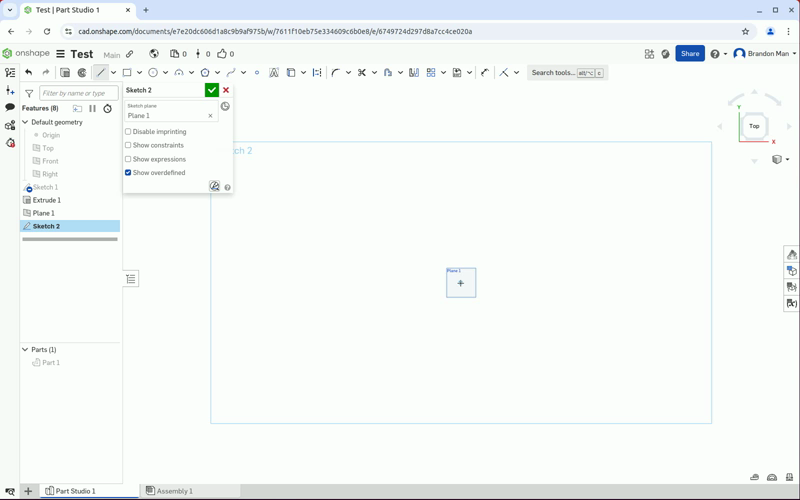
key_down(shift)
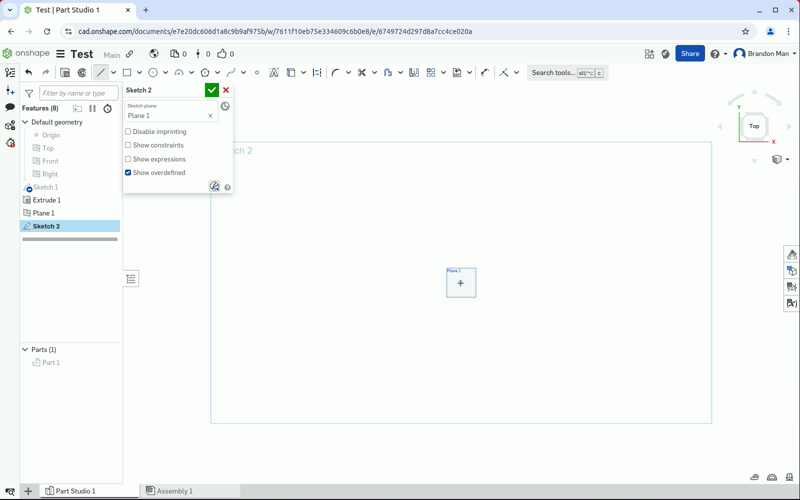
mouse_move(573, 282)
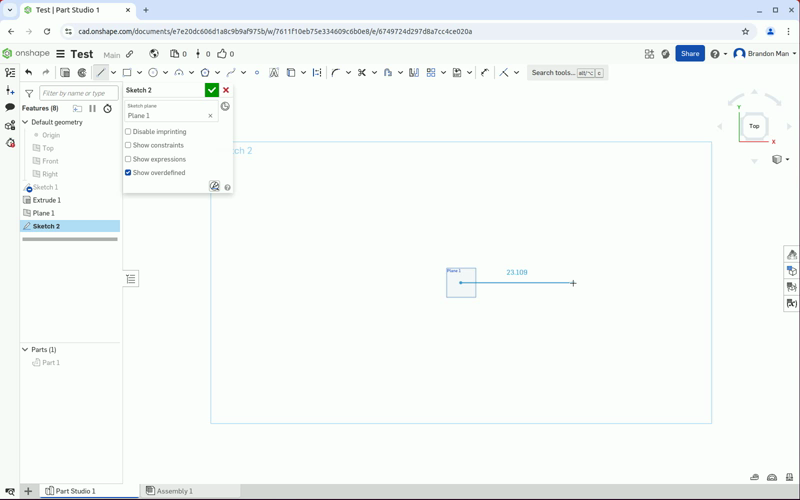
click(573, 282)
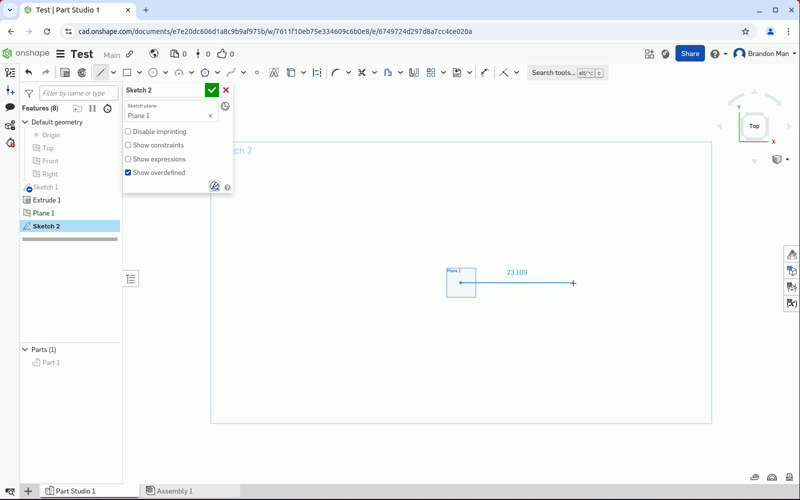
key_up(shift)
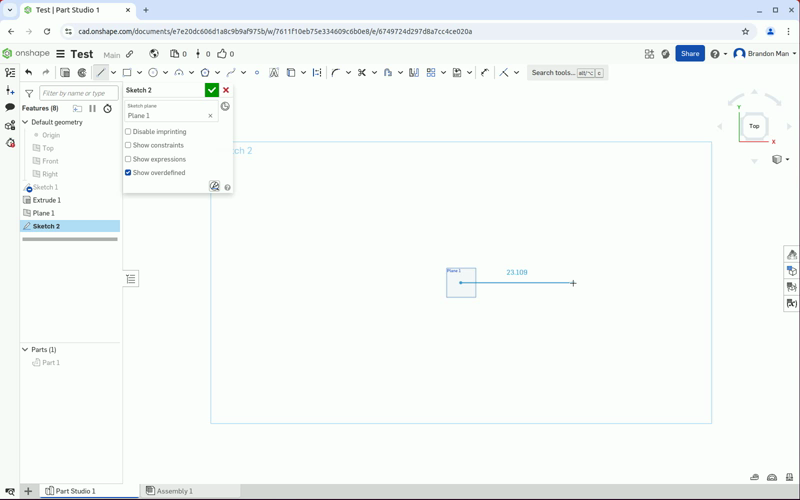
key_down(shift)
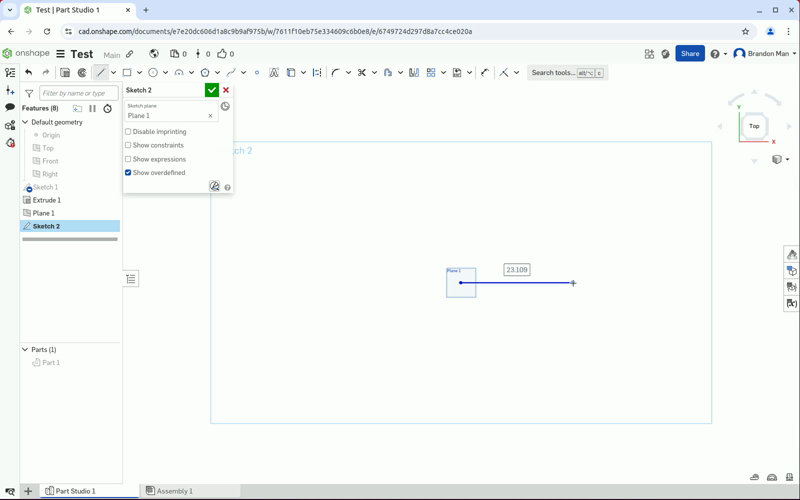
mouse_move(589, 282)
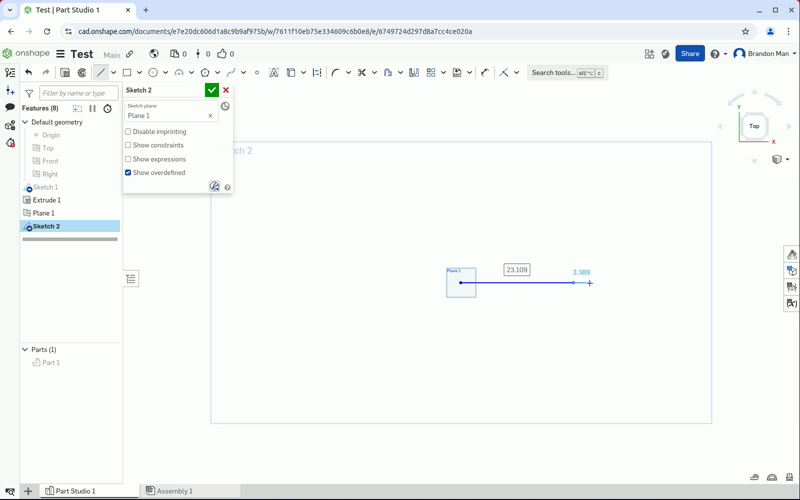
mouse_move(573, 242)
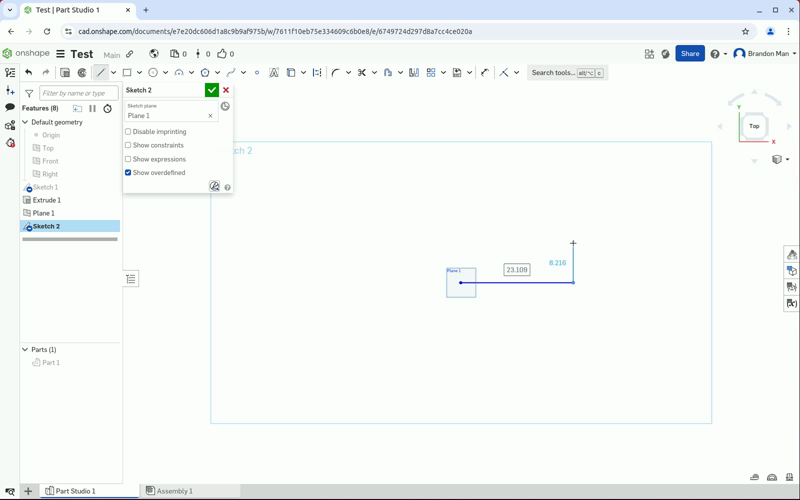
click(573, 242)
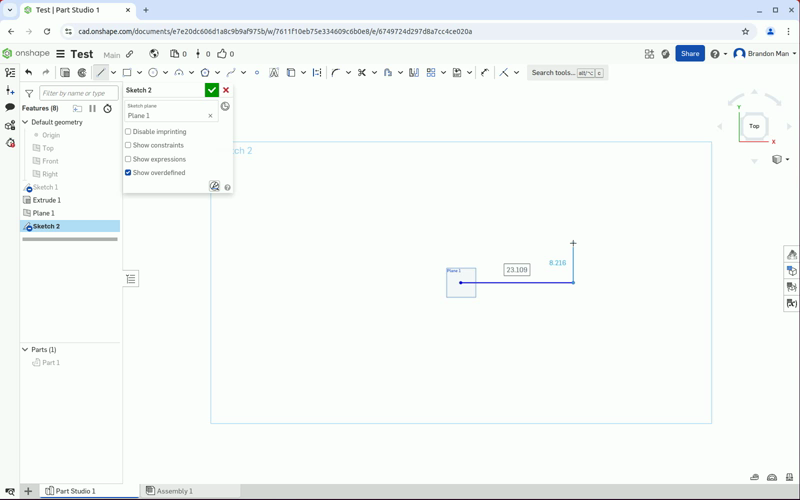
key_up(shift)
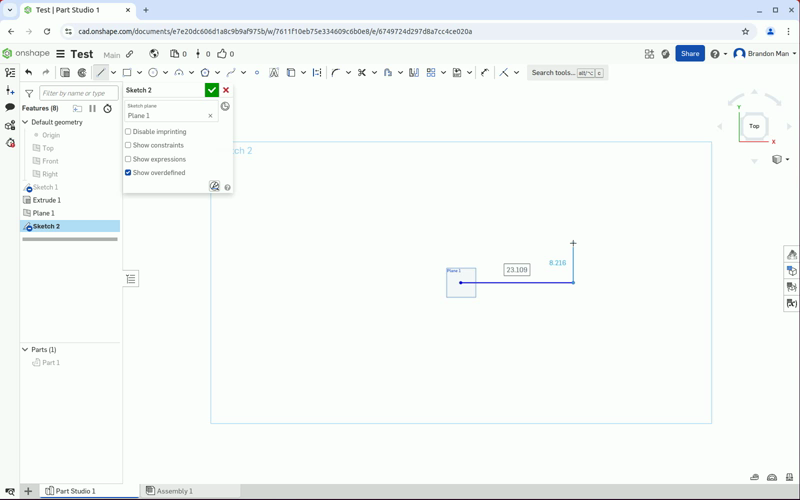
key_down(shift)
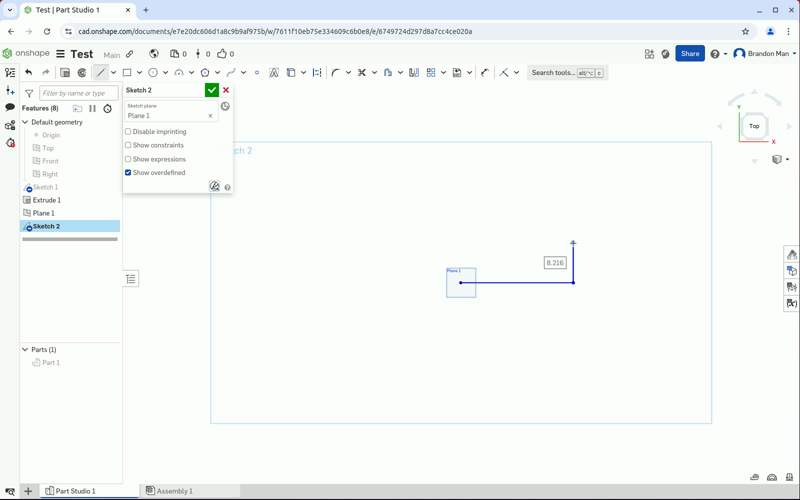
mouse_move(589, 242)
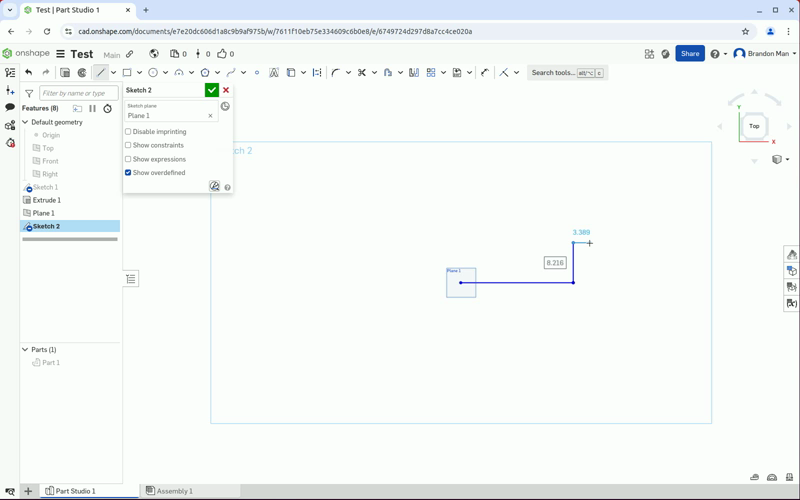
mouse_move(517, 242)
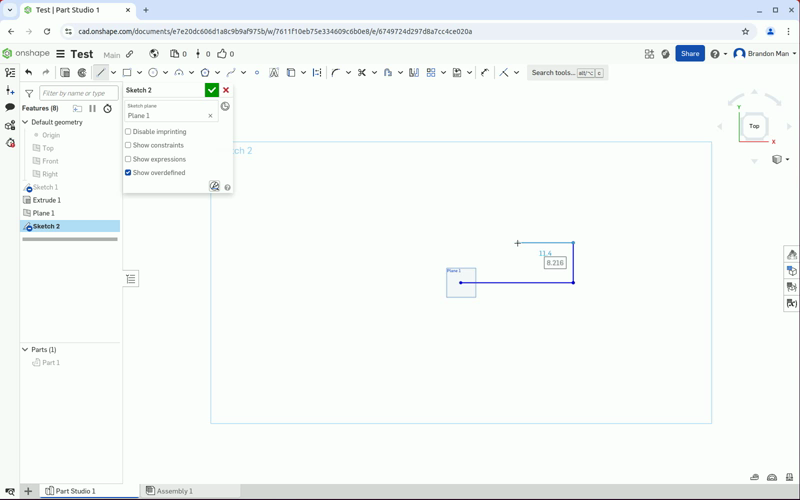
click(517, 242)
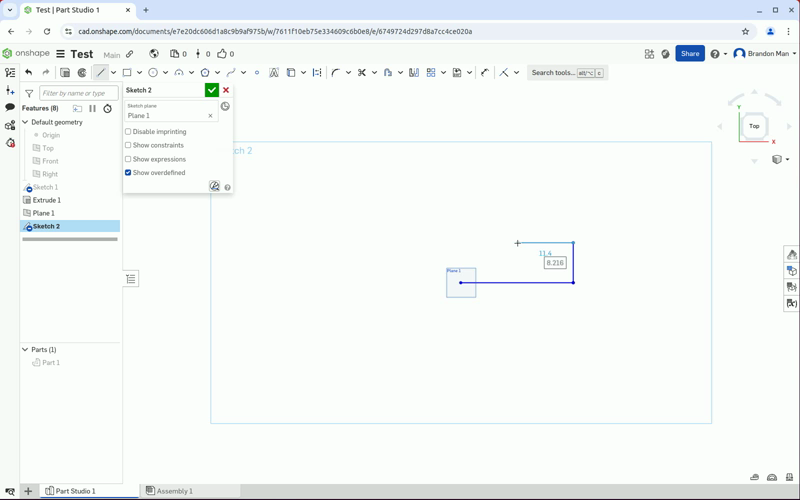
key_up(shift)
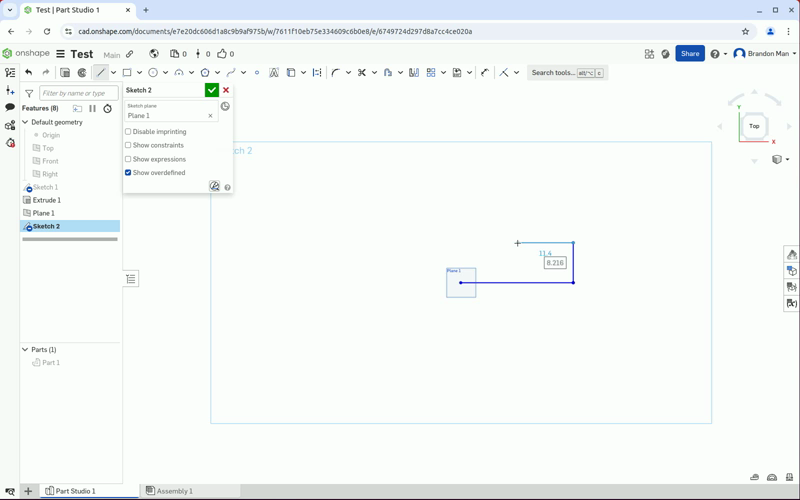
key_down(shift)
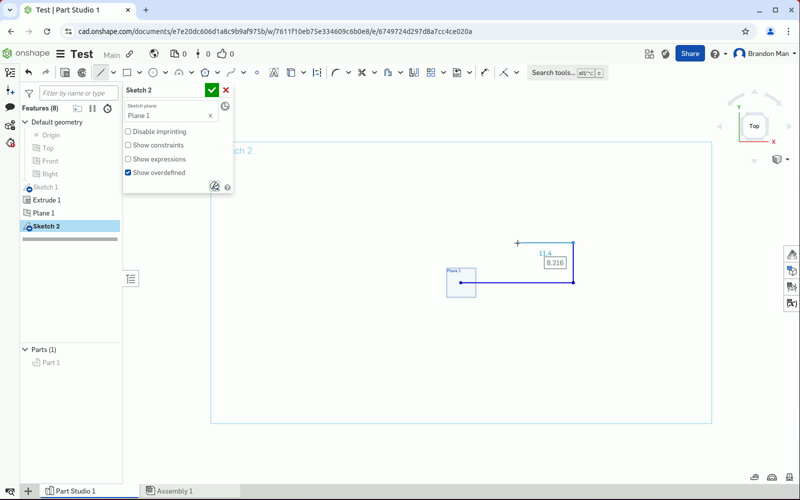
mouse_move(547, 242)
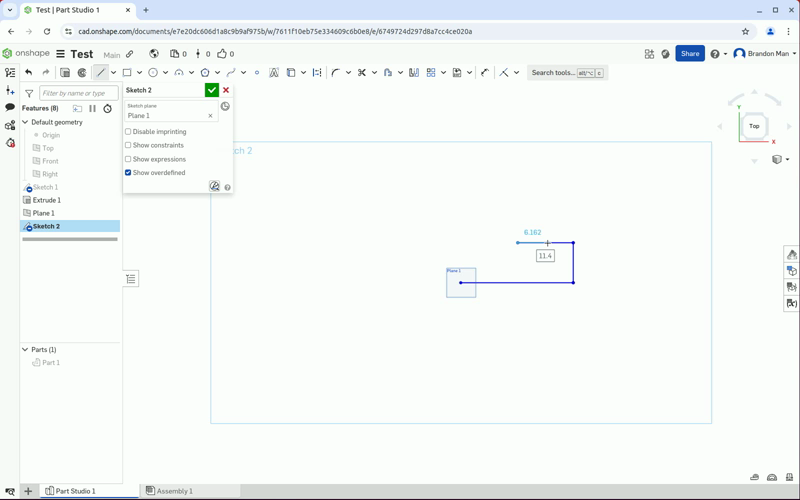
mouse_move(460, 242)
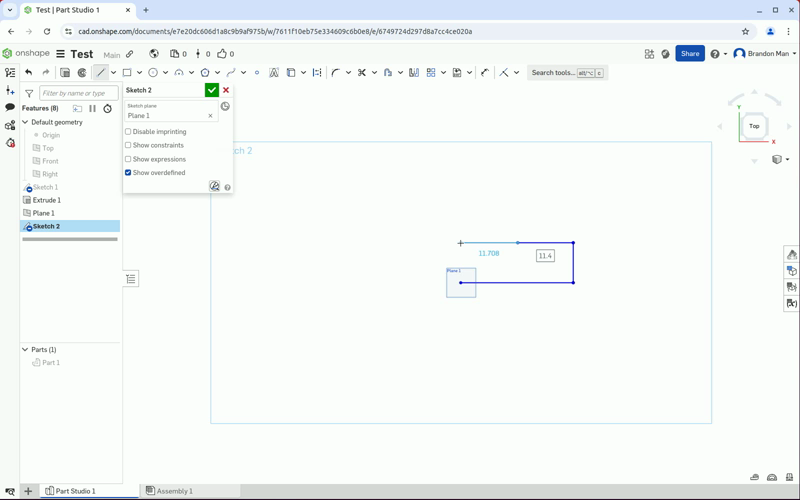
click(460, 242)
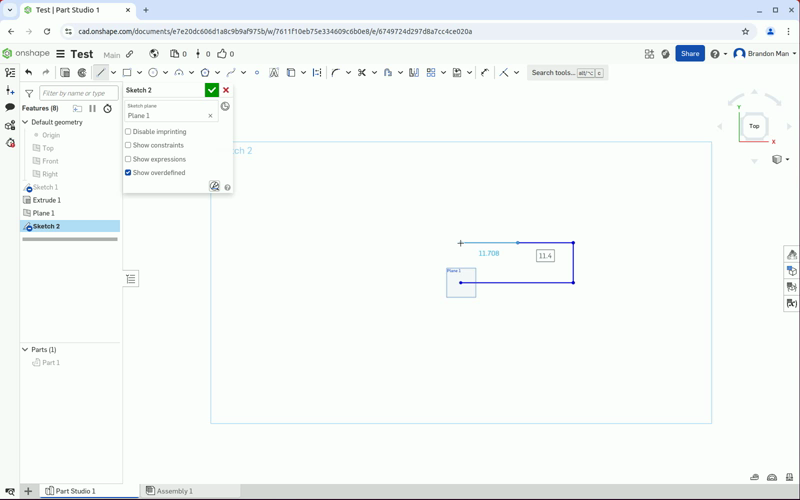
key_up(shift)
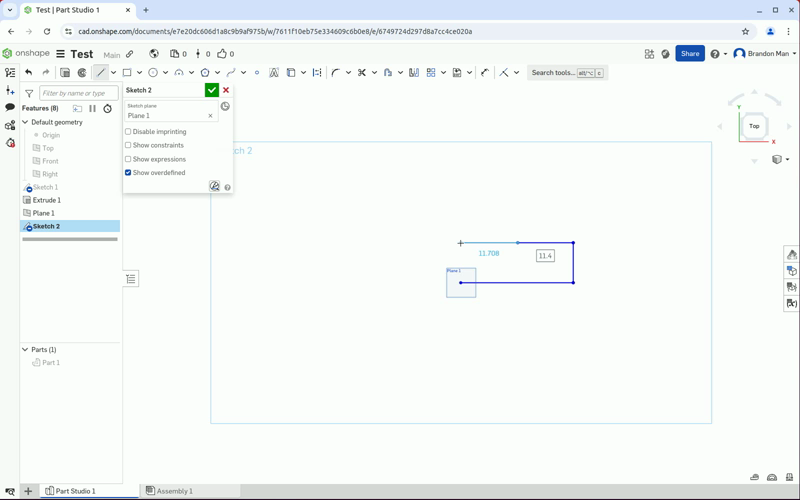
mouse_move(490, 242)
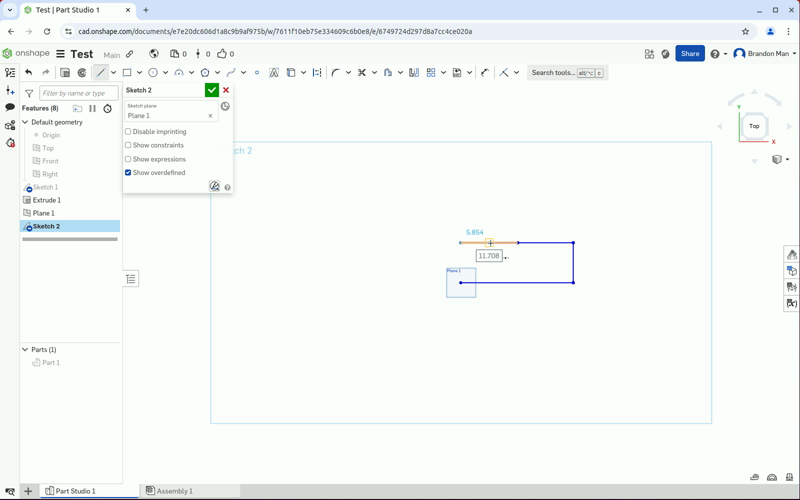
key_down(shift)
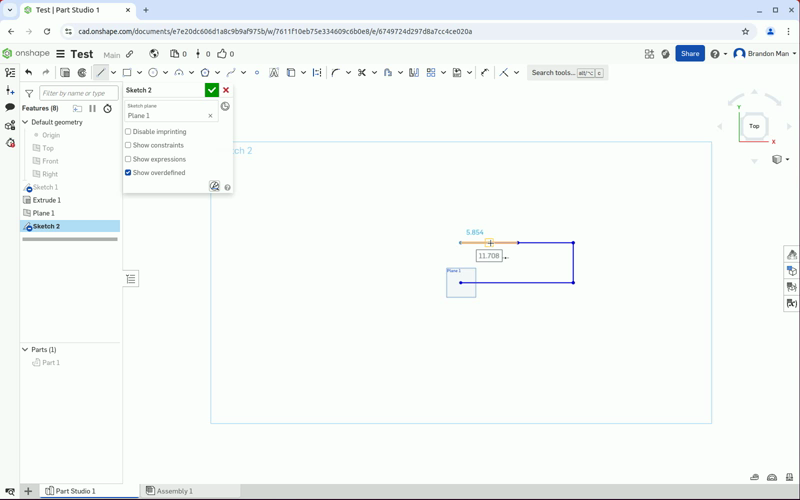
mouse_move(460, 282)
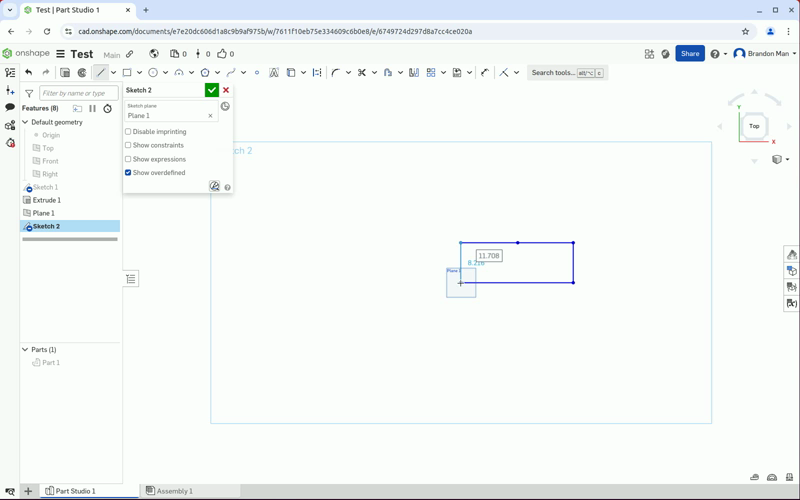
key_up(shift)
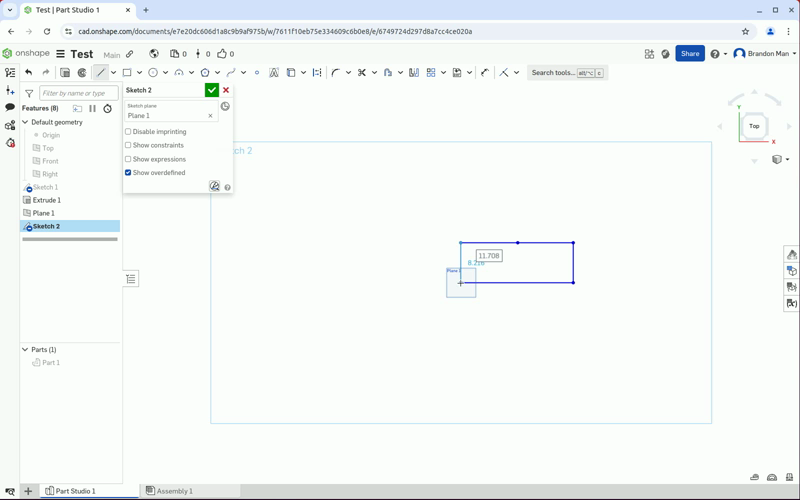
click(460, 282)
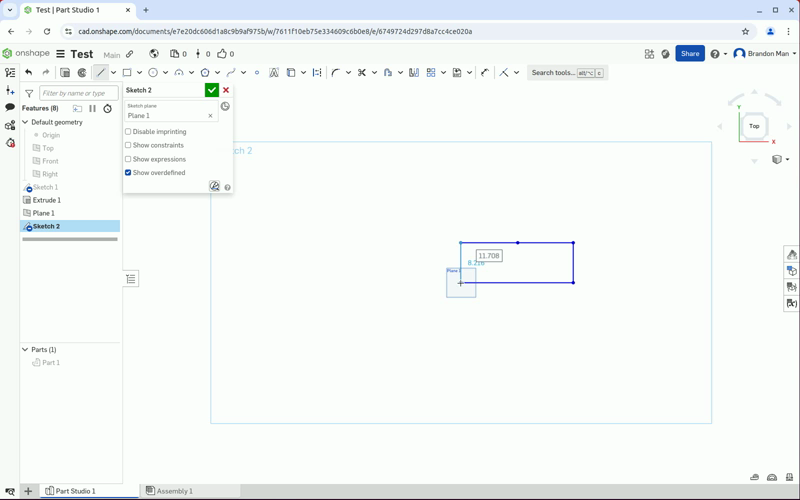
key(esc)
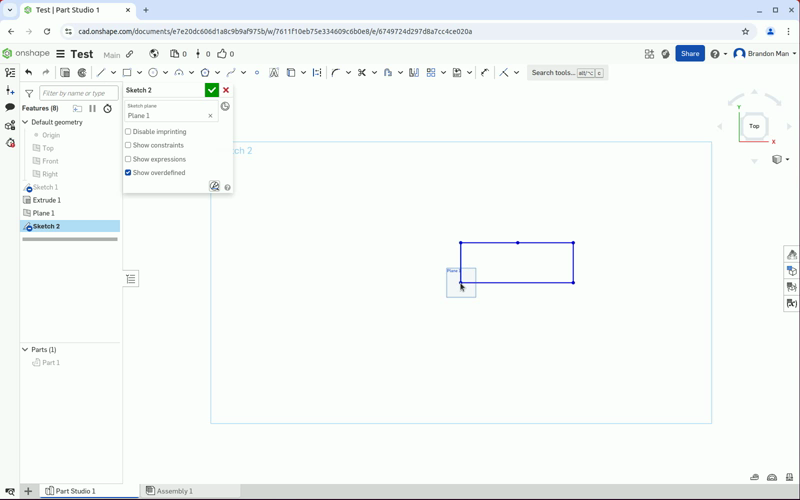
mouse_move(510, 248)
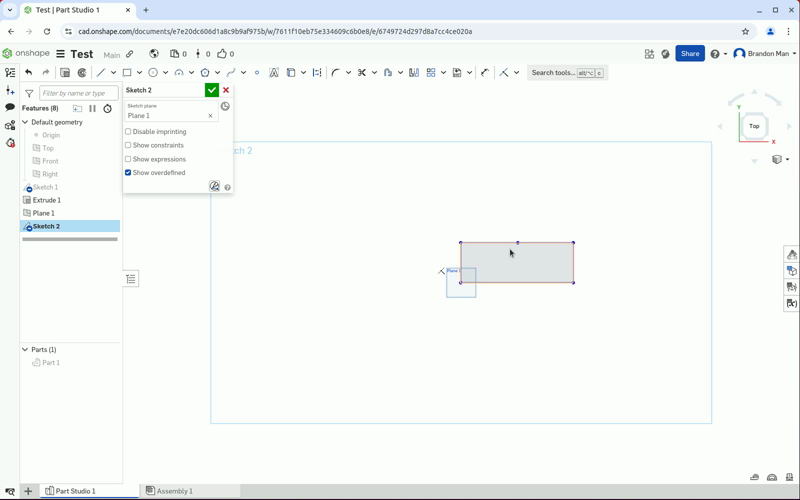
click(510, 248)
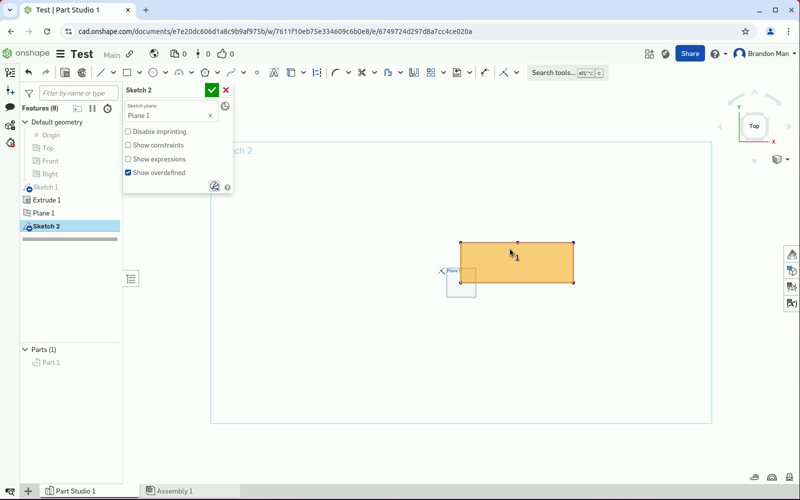
mouse_move(73, 352)
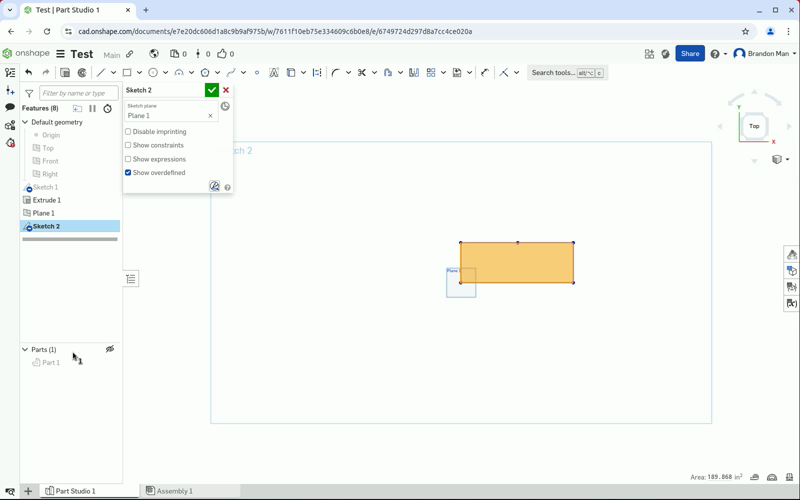
key(shift+y)
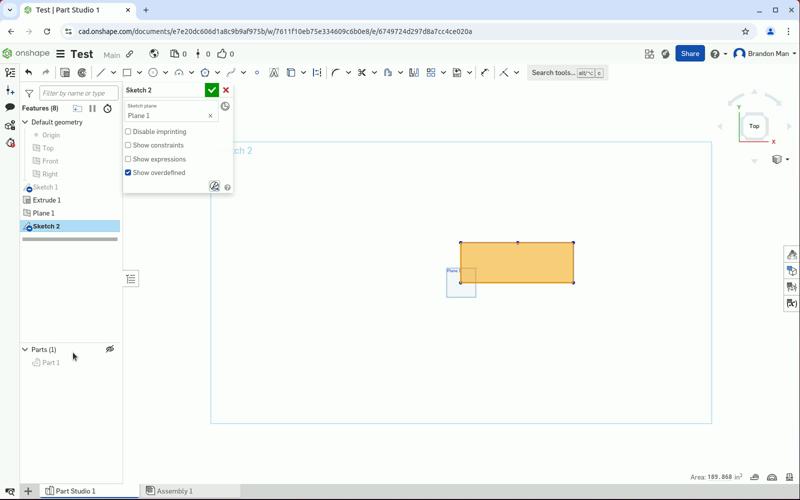
key(shift+e)
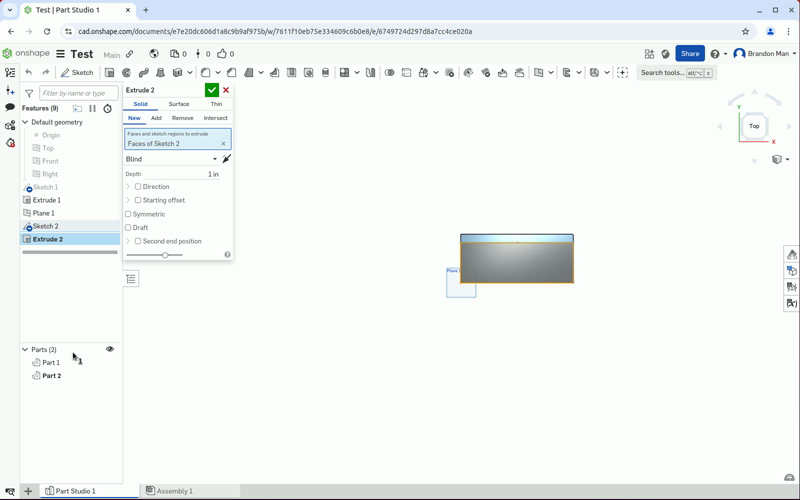
mouse_move(143, 106)
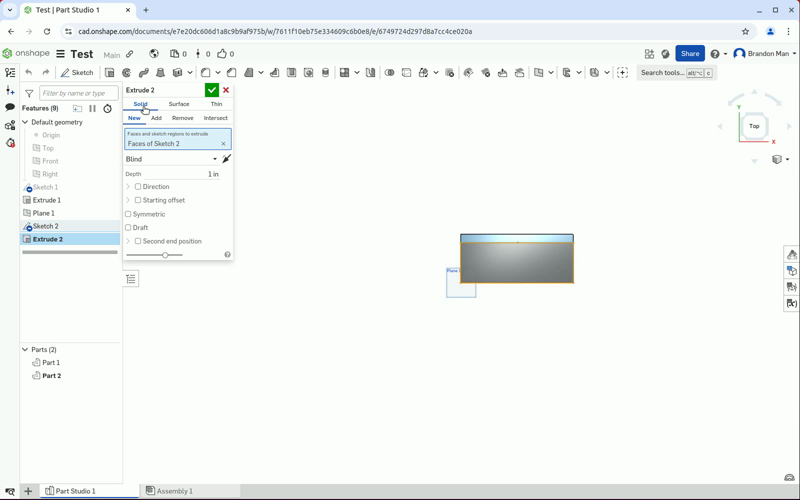
click(143, 106)
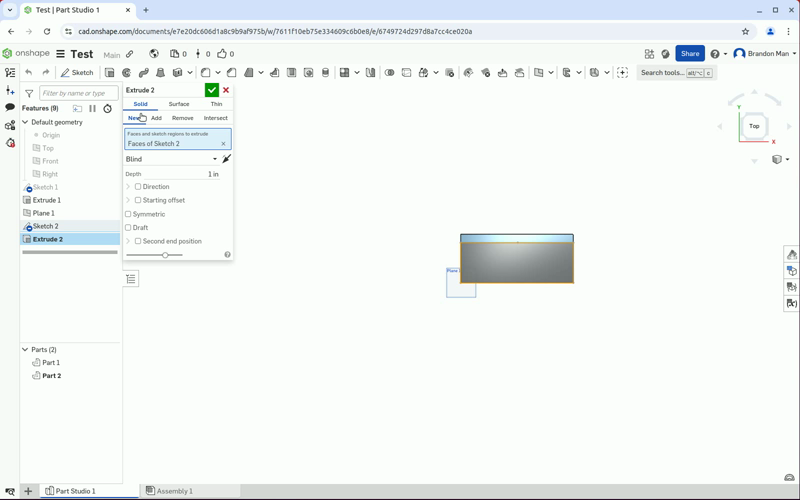
mouse_move(137, 120)
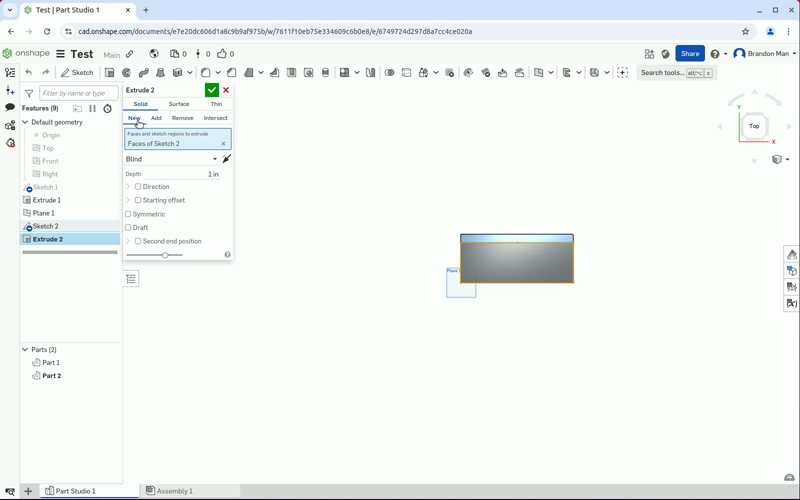
click(137, 120)
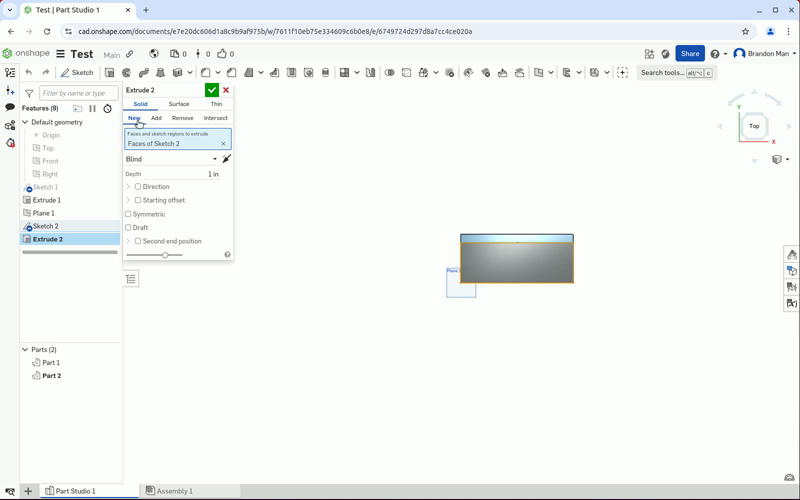
key(tab, 4)
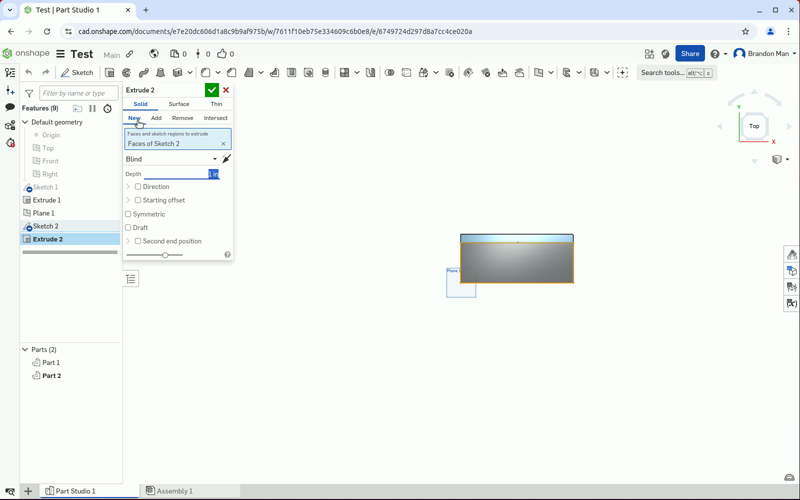
text(1.204)
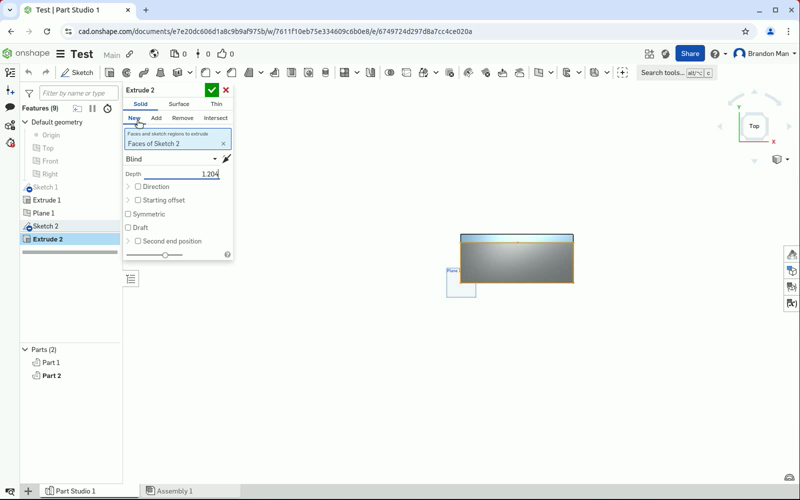
key(enter)
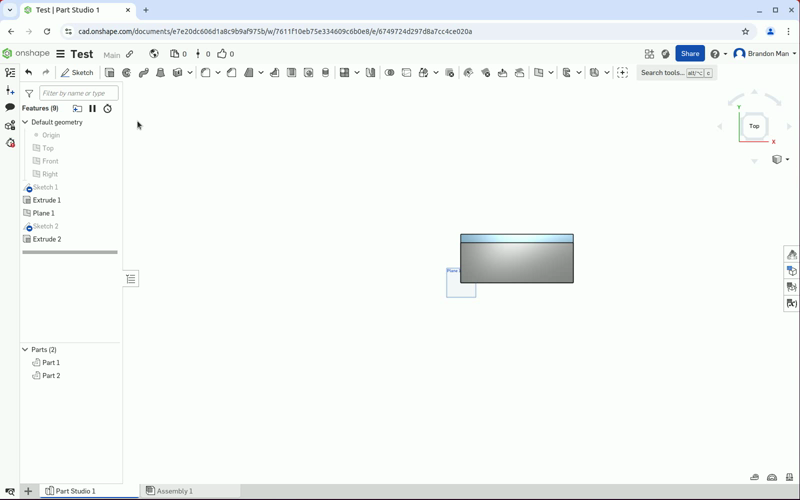
key(shift+h)
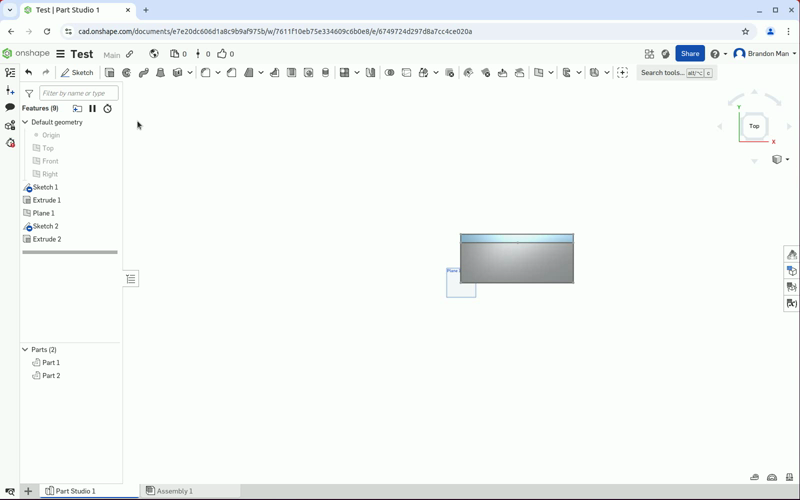
key(shift+h)
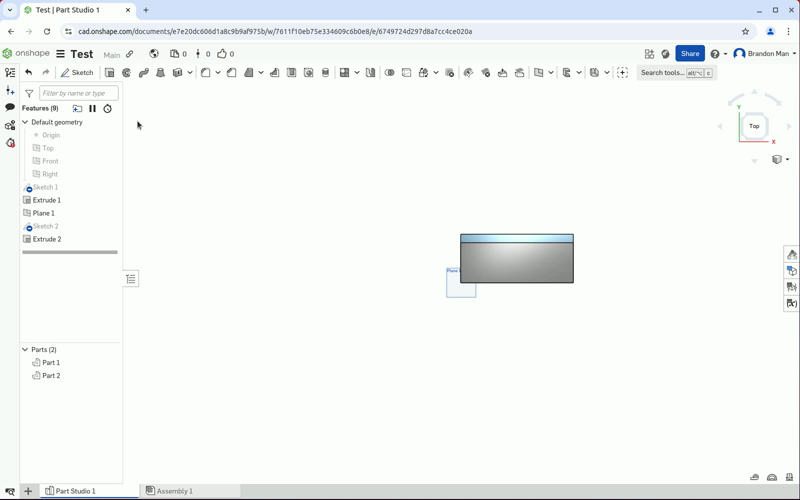
mouse_move(73, 189)
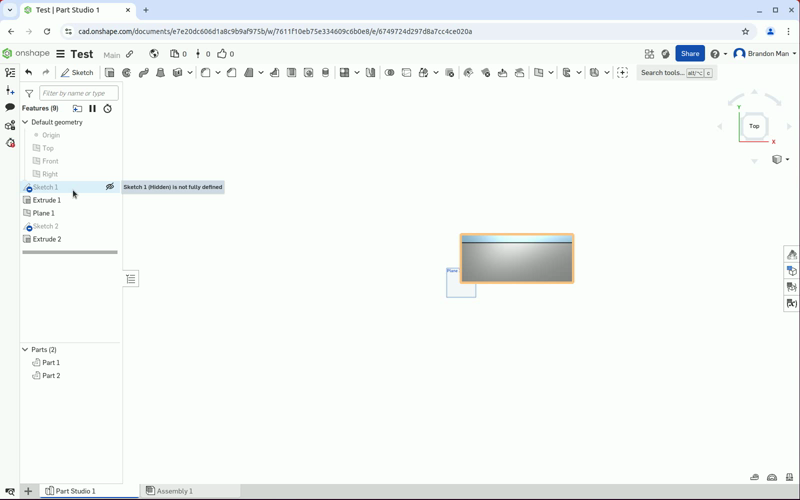
click(73, 189)
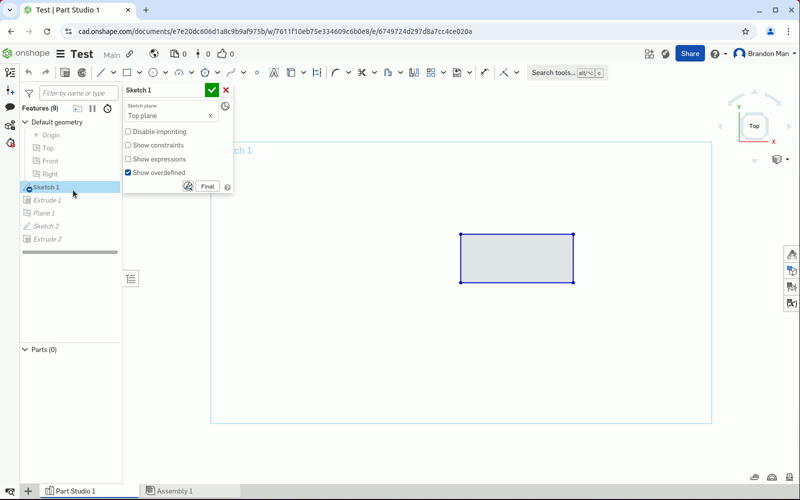
mouse_move(229, 92)
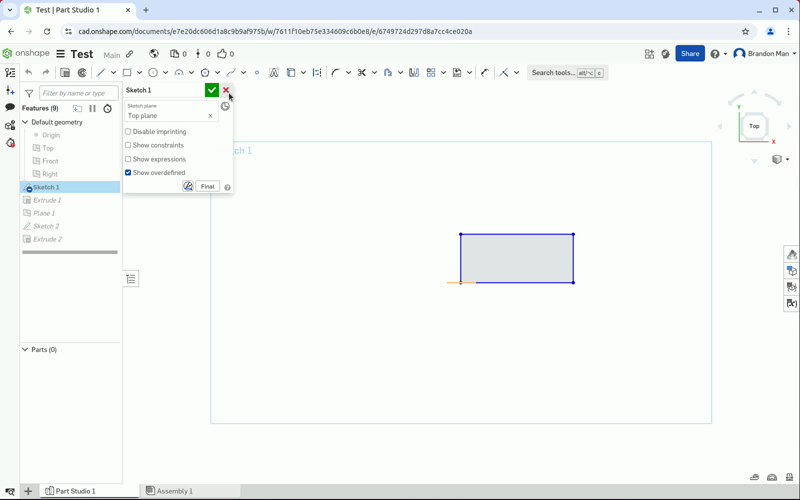
click(229, 92)
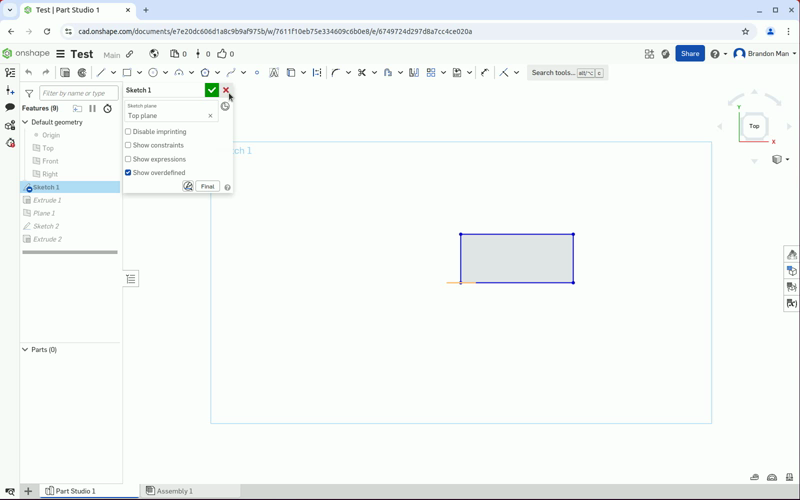
key(shift+s)
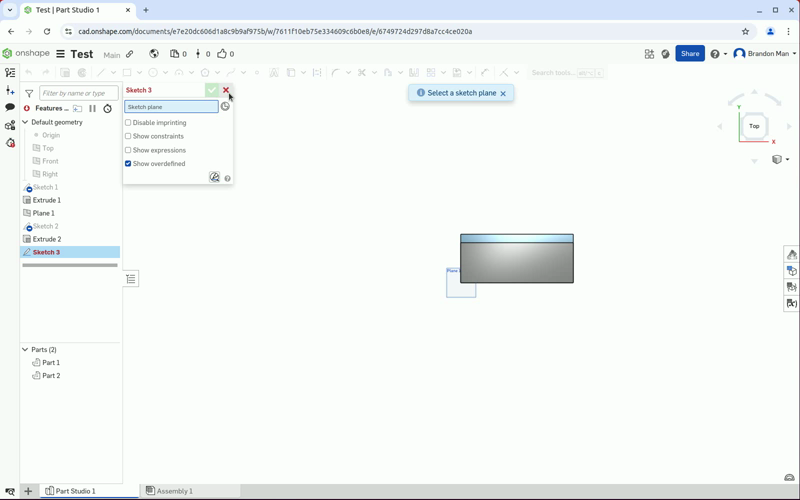
mouse_move(73, 215)
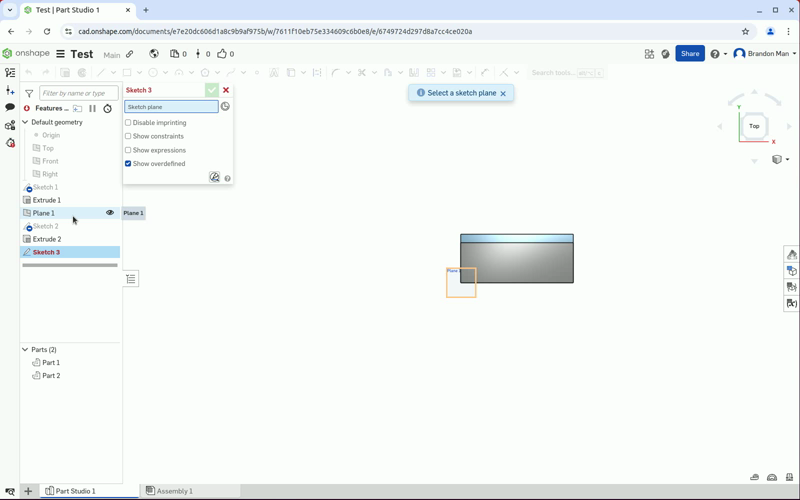
click(73, 215)
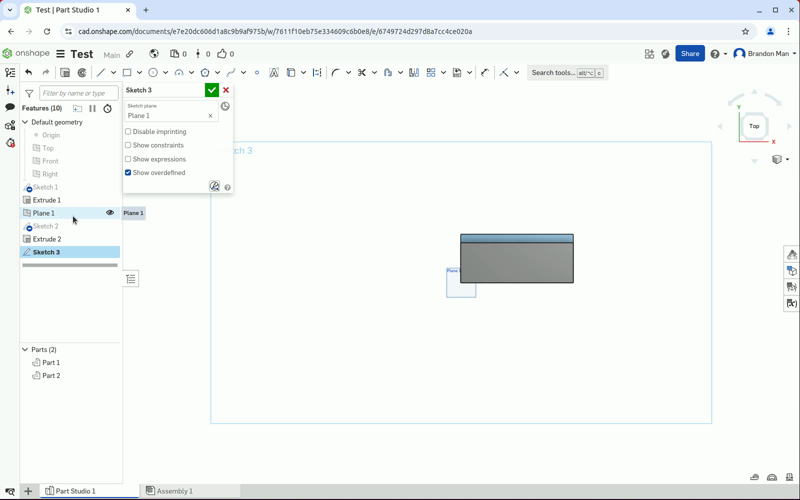
mouse_move(73, 352)
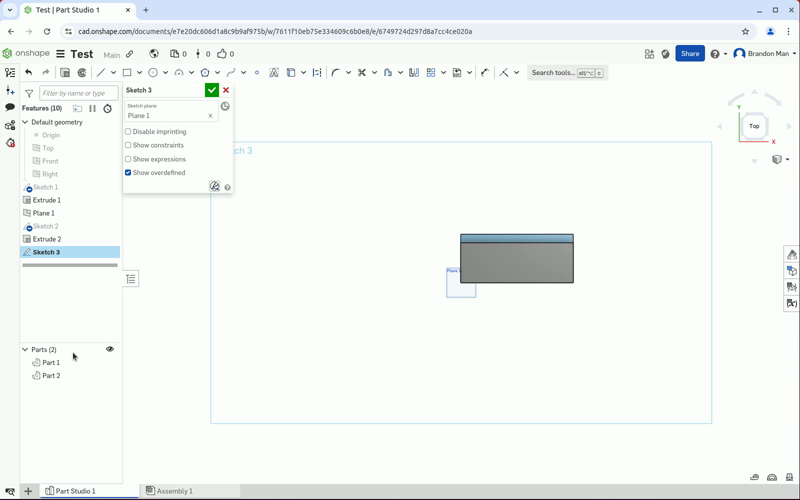
key(y)
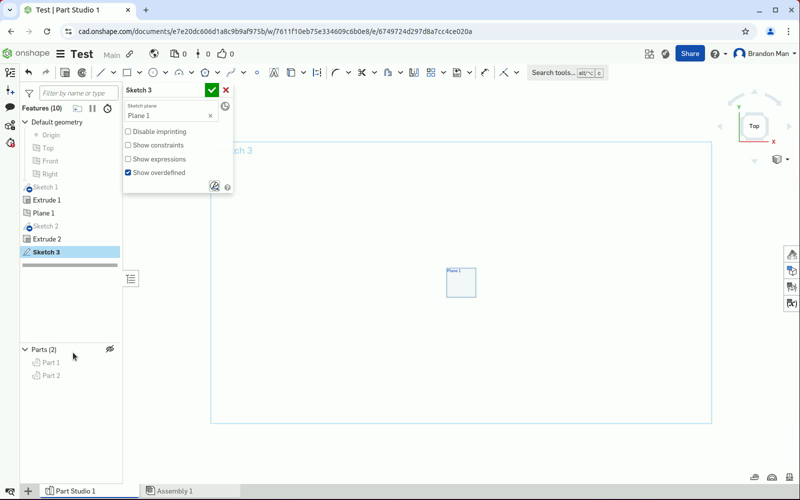
key(l)
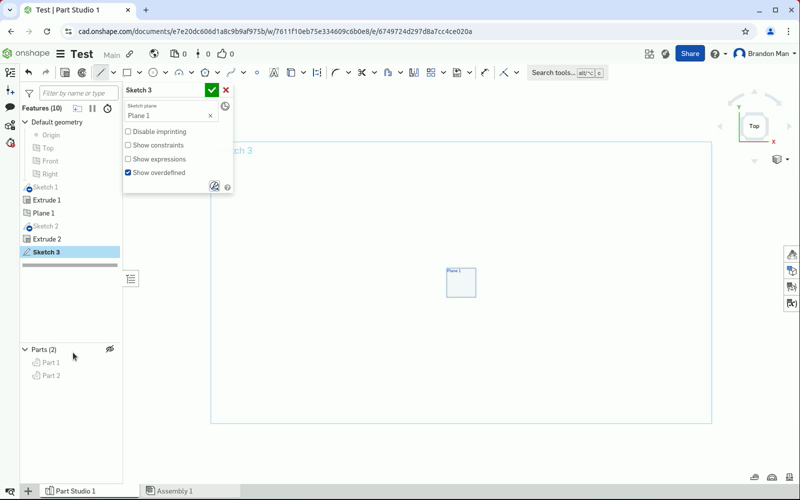
key_down(shift)
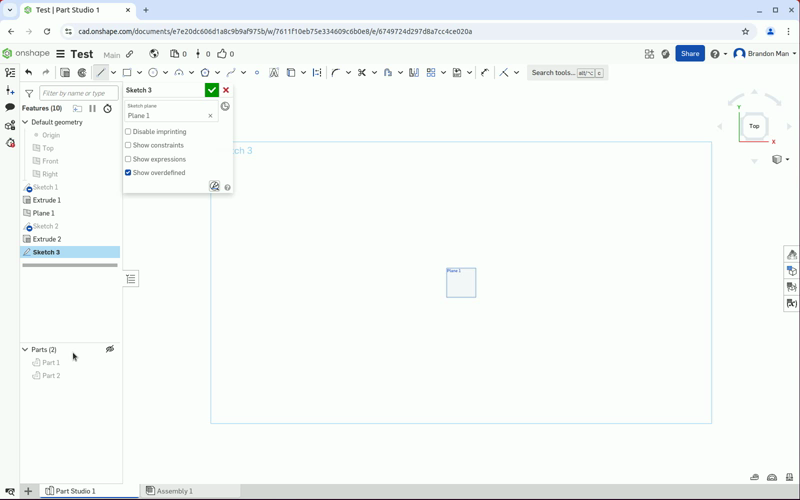
mouse_move(460, 243)
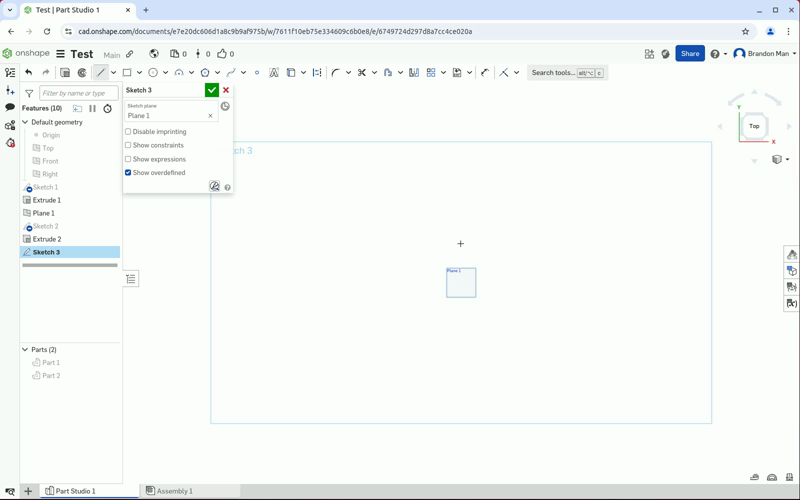
click(460, 243)
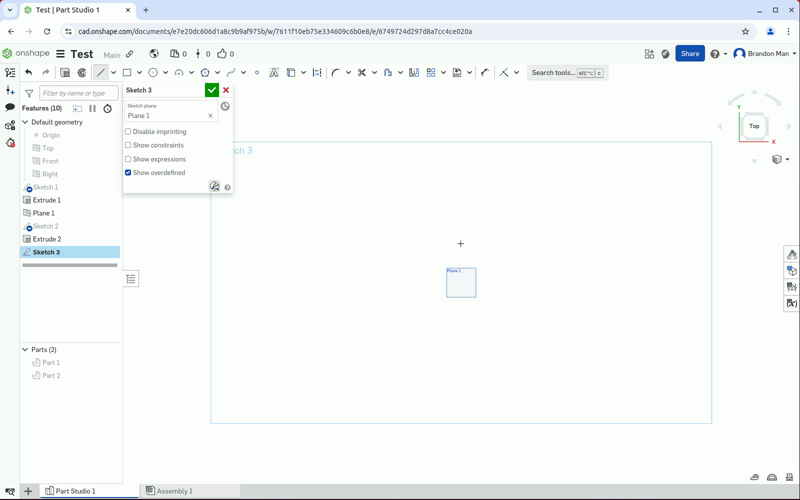
key_up(shift)
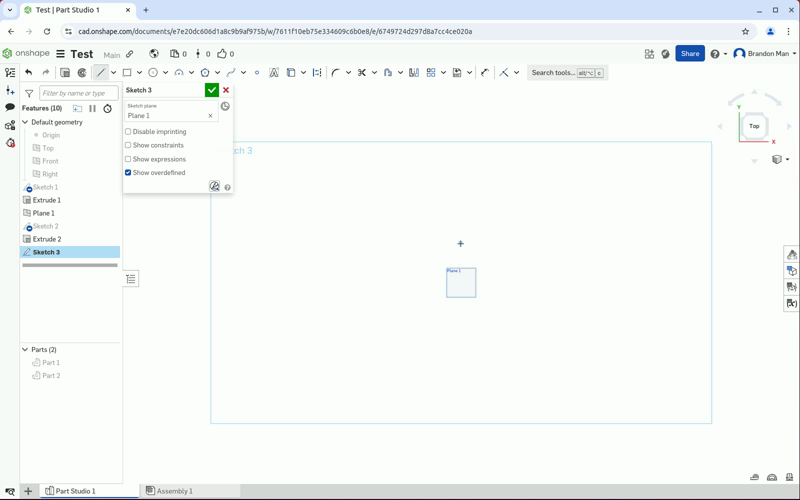
key_down(shift)
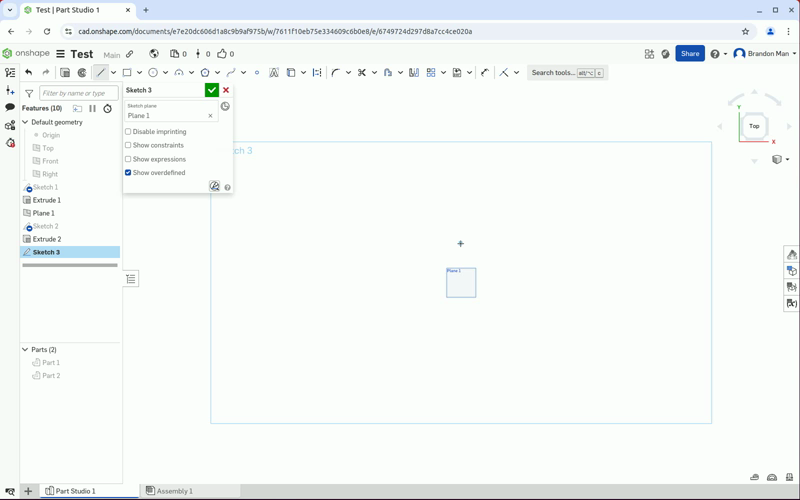
mouse_move(490, 243)
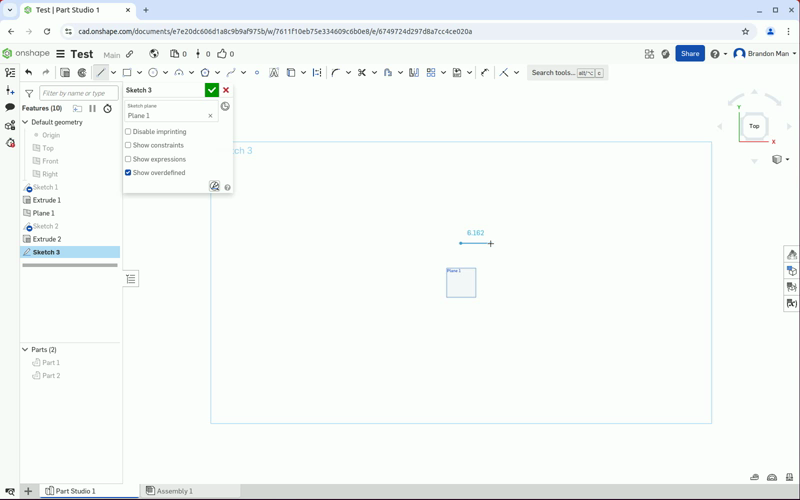
mouse_move(517, 243)
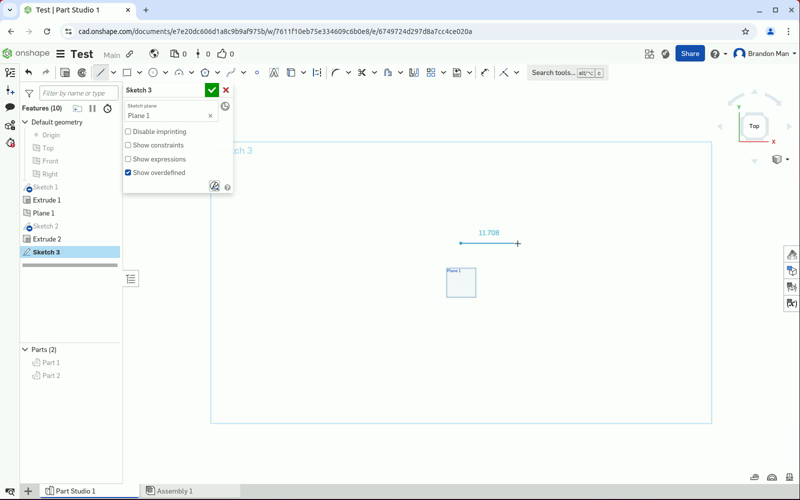
click(517, 243)
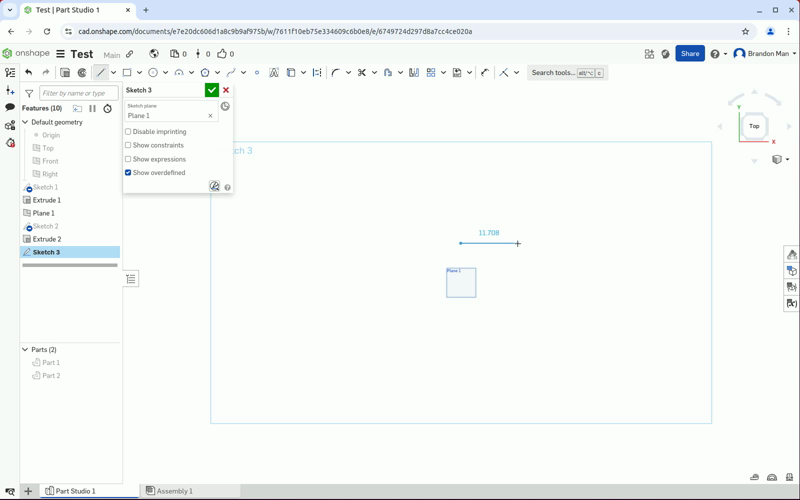
key_up(shift)
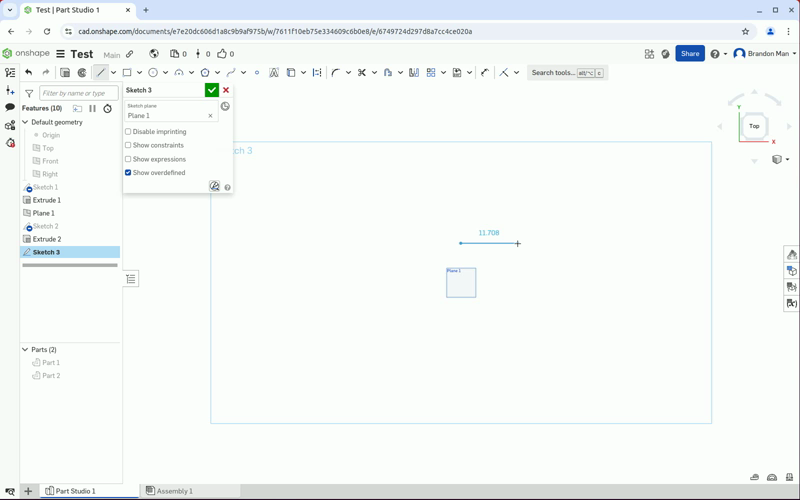
key_down(shift)
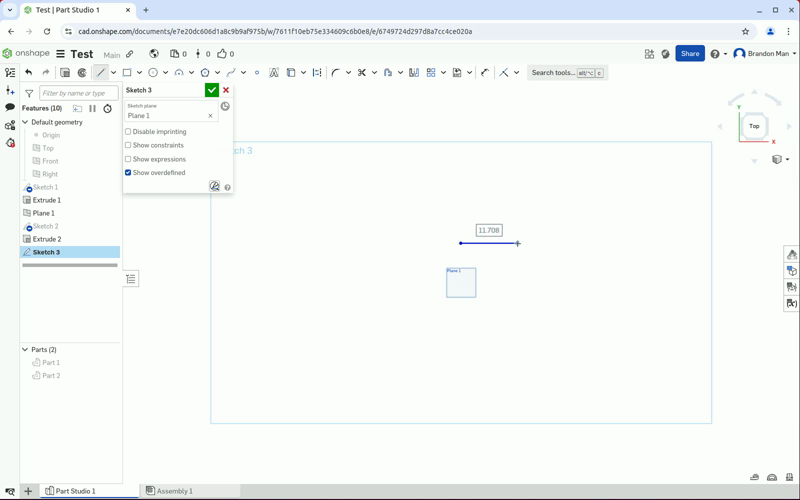
mouse_move(547, 243)
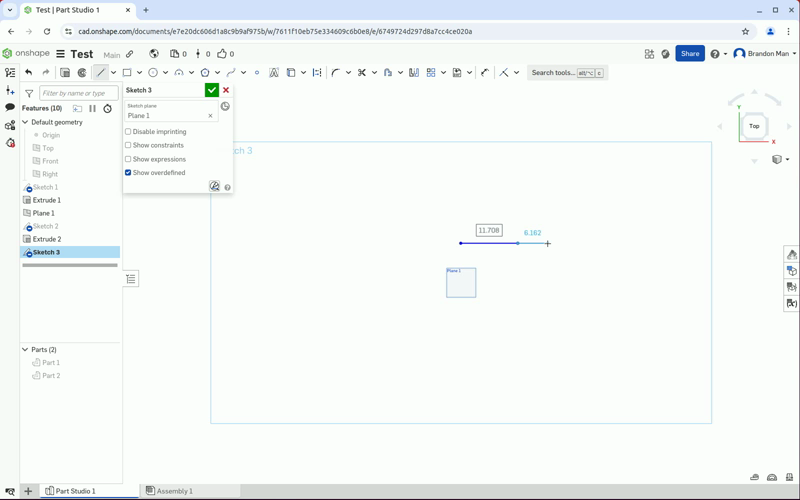
mouse_move(517, 234)
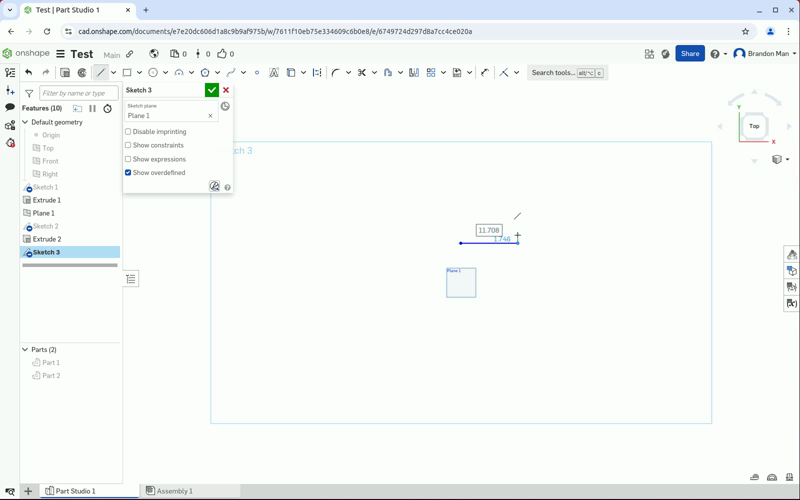
click(517, 234)
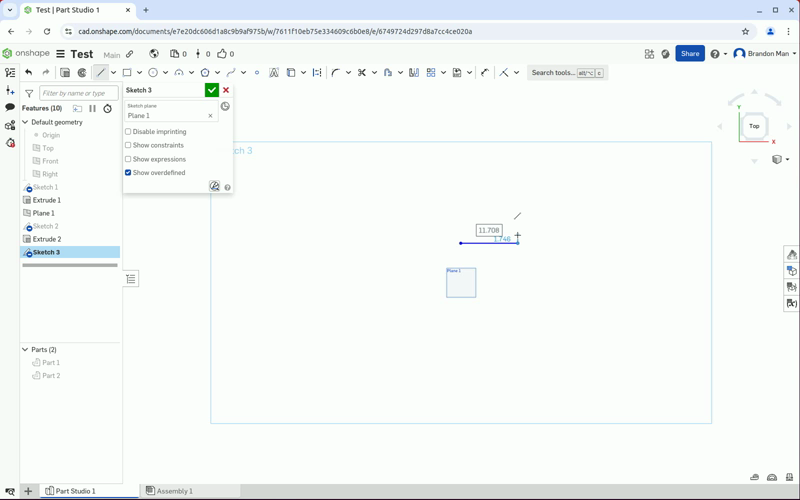
key_up(shift)
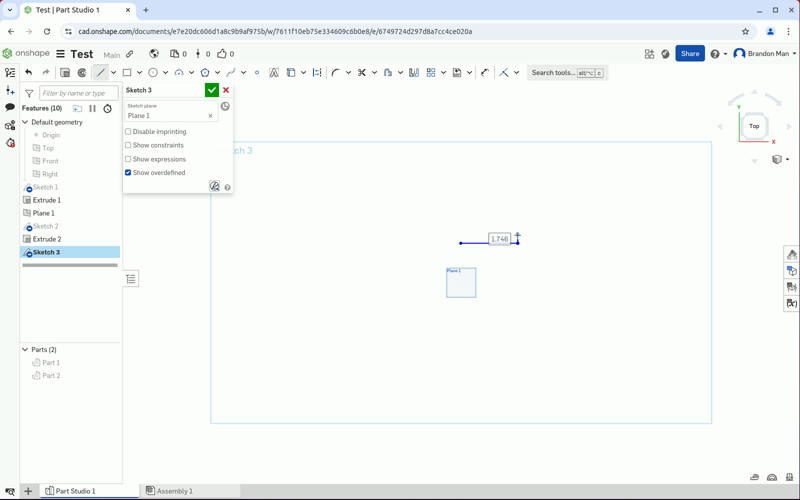
key_down(shift)
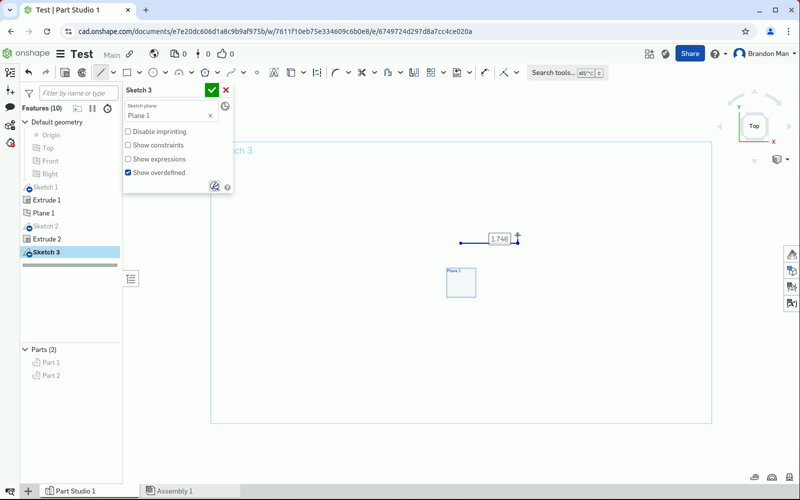
mouse_move(547, 234)
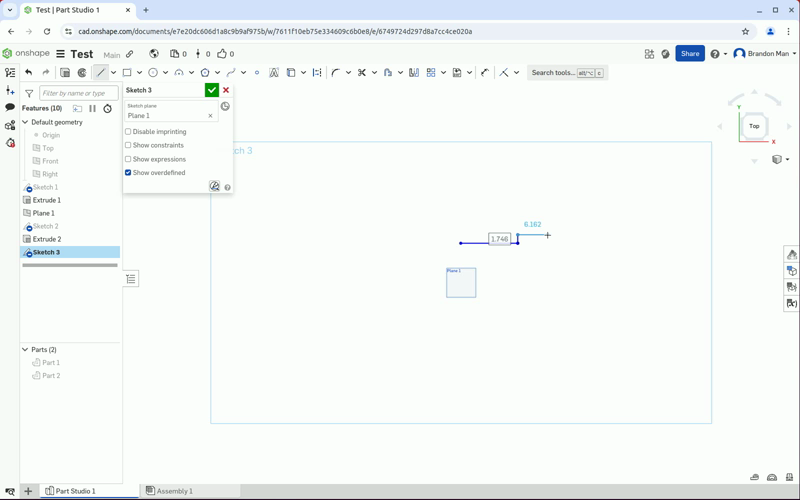
mouse_move(460, 234)
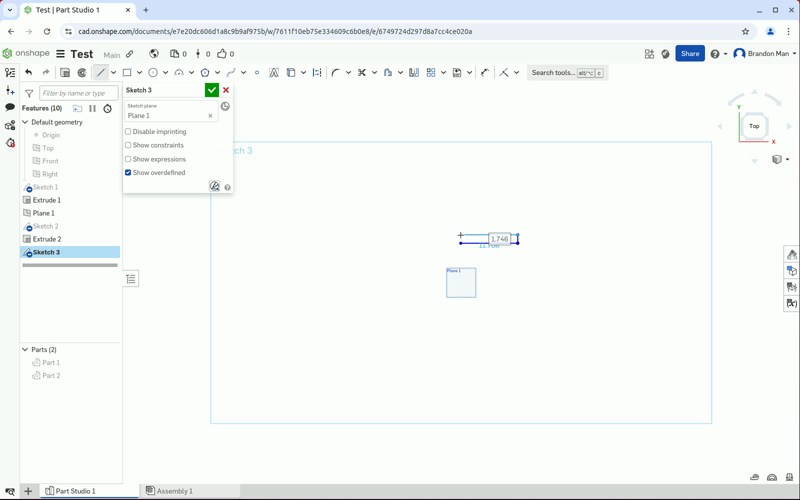
click(460, 234)
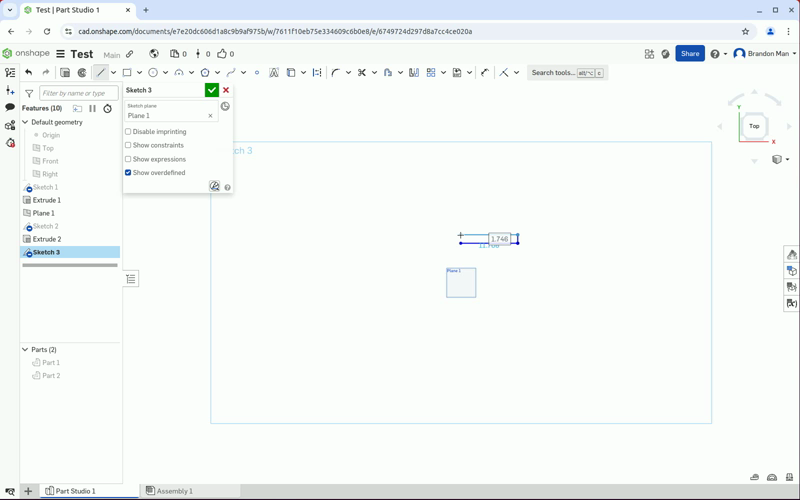
key_up(shift)
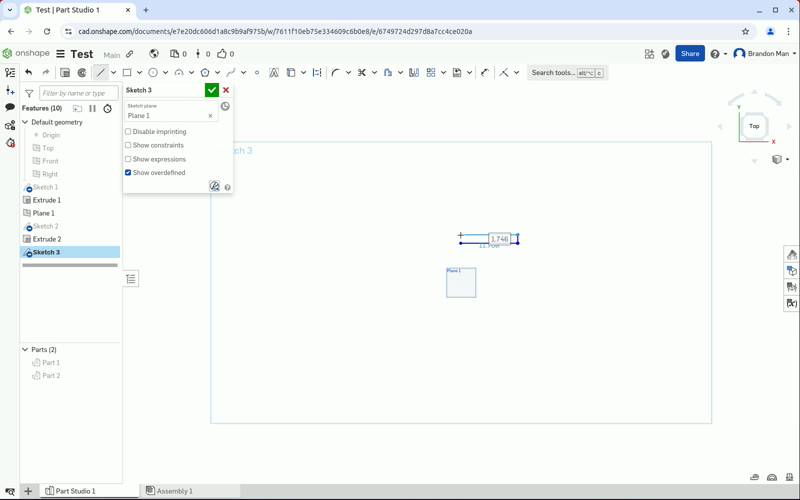
mouse_move(490, 234)
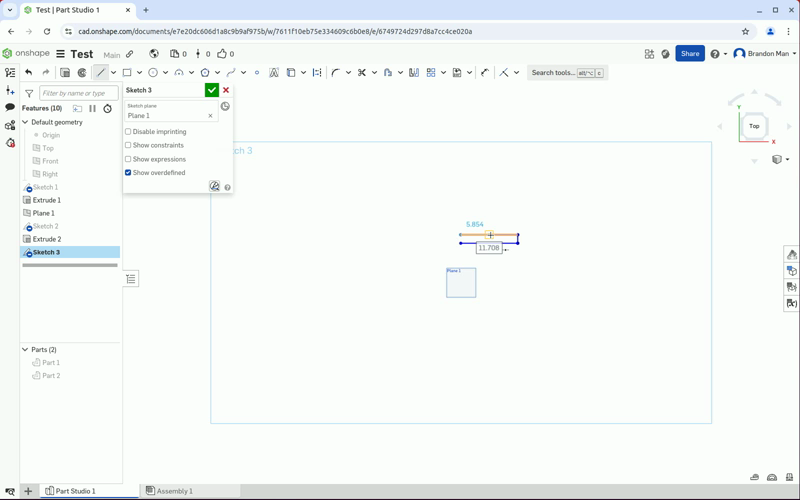
key_down(shift)
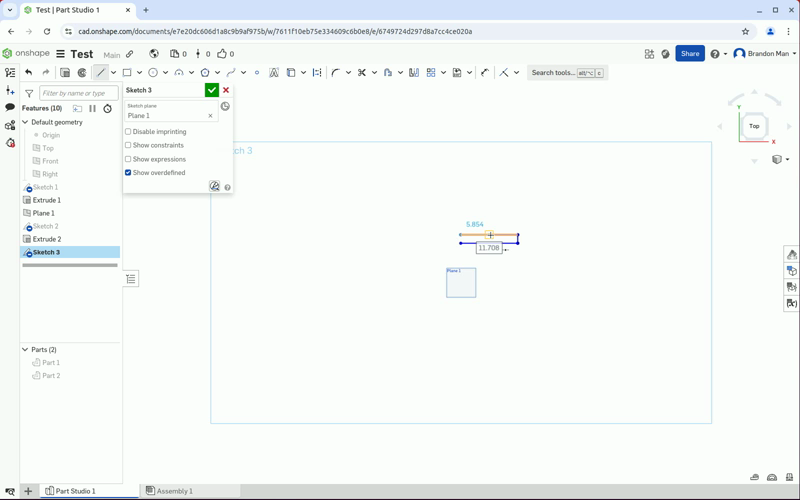
mouse_move(460, 243)
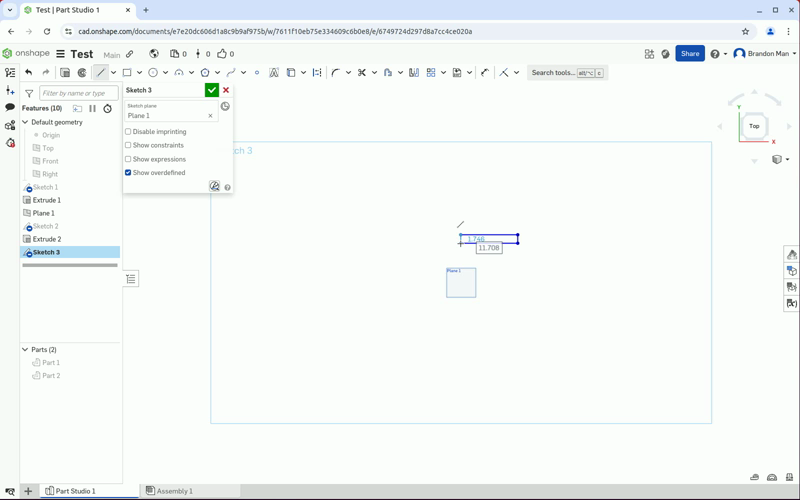
key_up(shift)
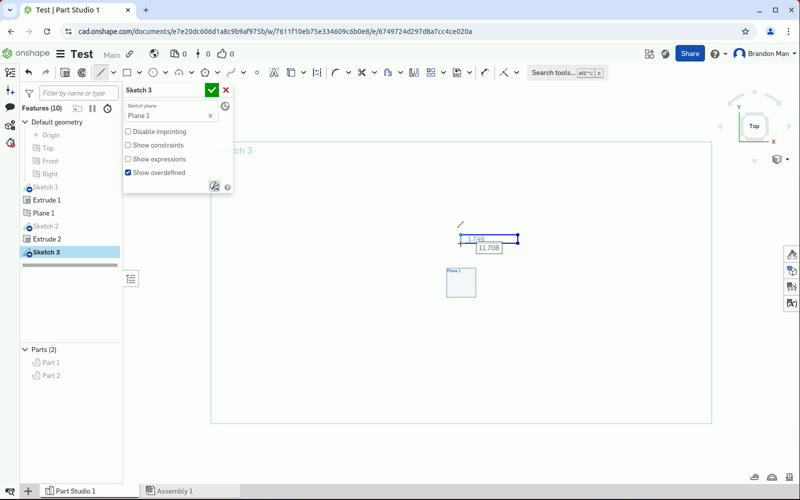
click(460, 243)
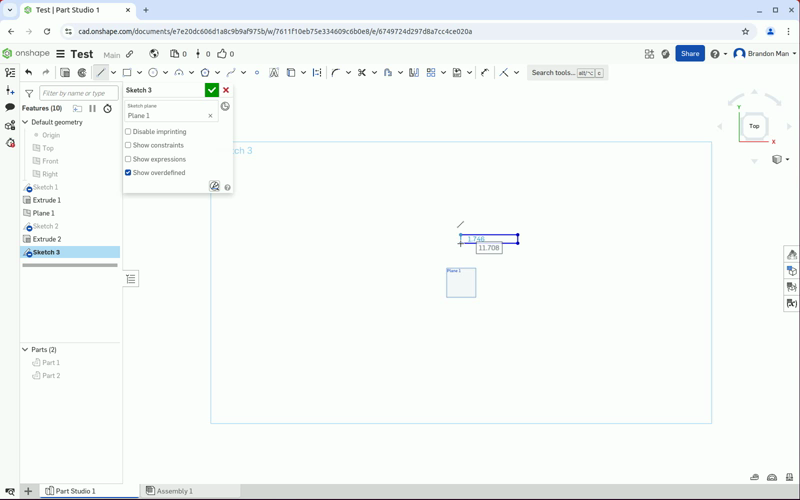
key(esc)
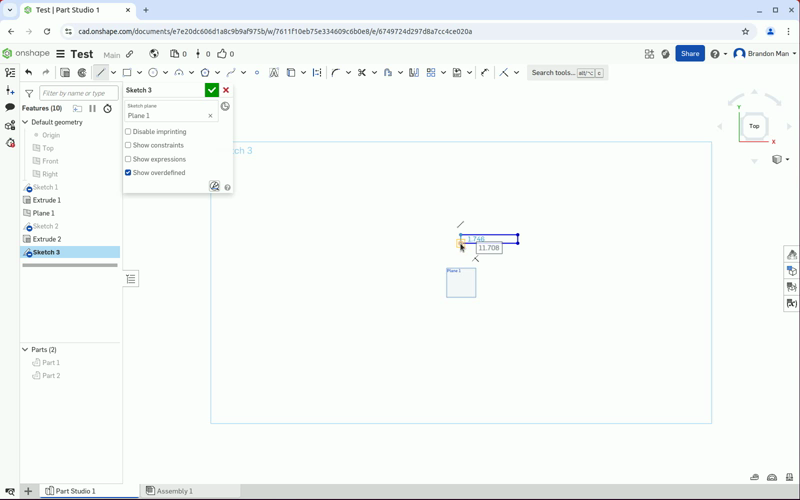
mouse_move(469, 235)
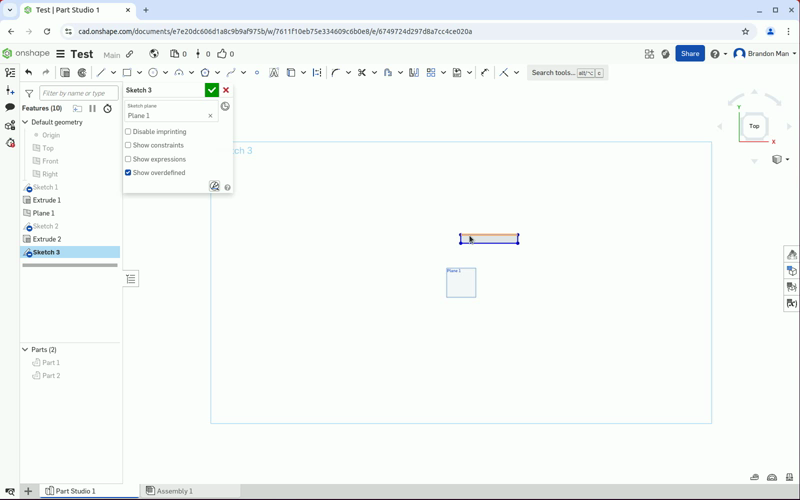
scroll(6)
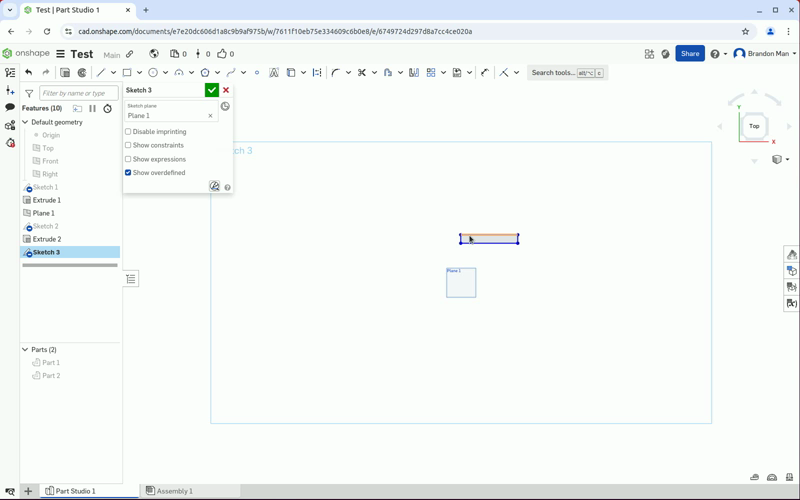
scroll(6)
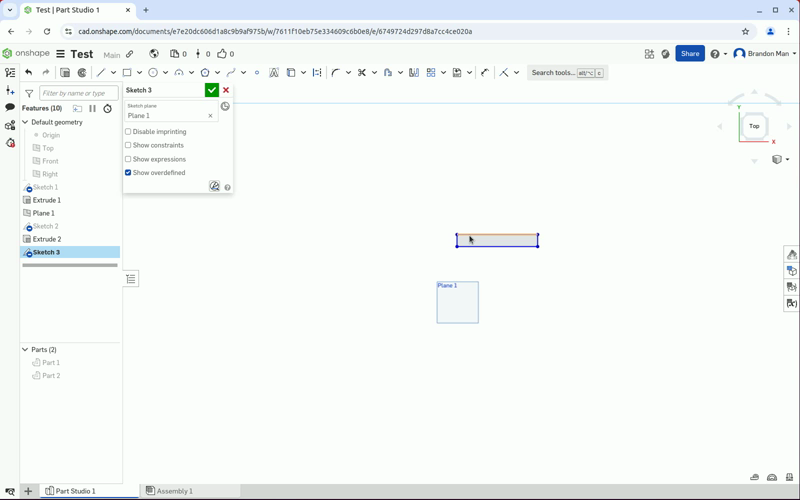
scroll(6)
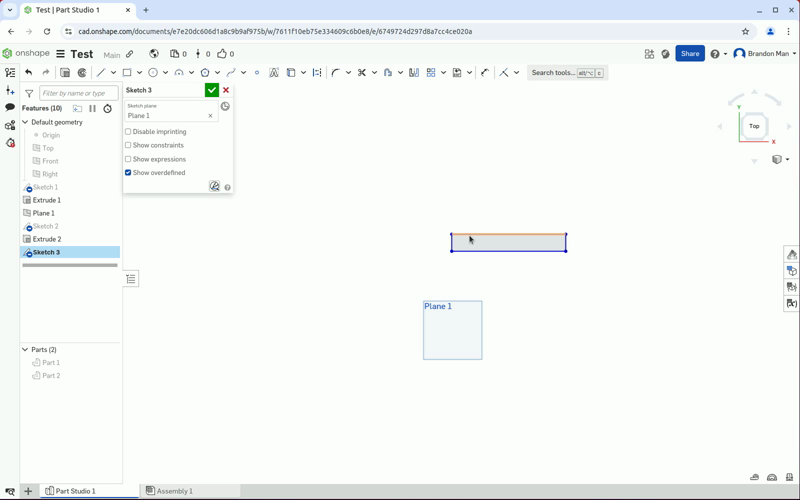
scroll(6)
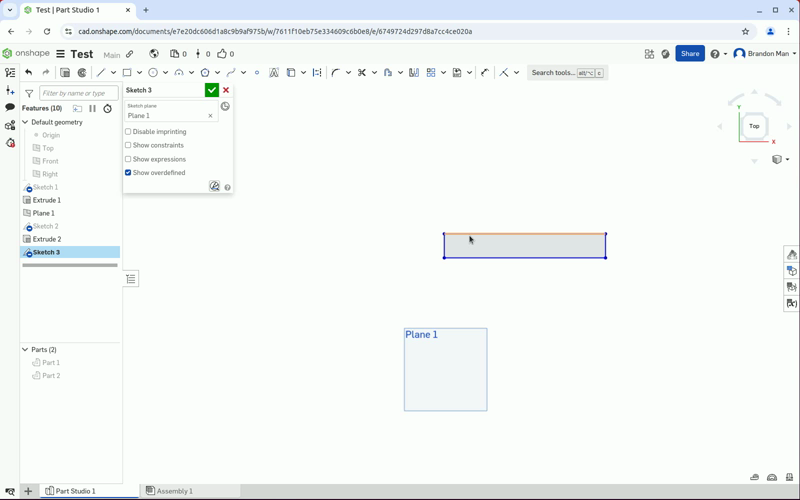
scroll(6)
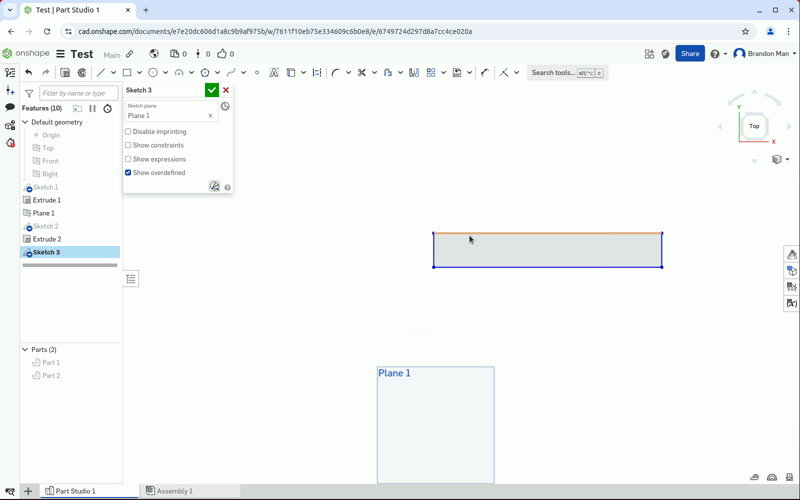
scroll(6)
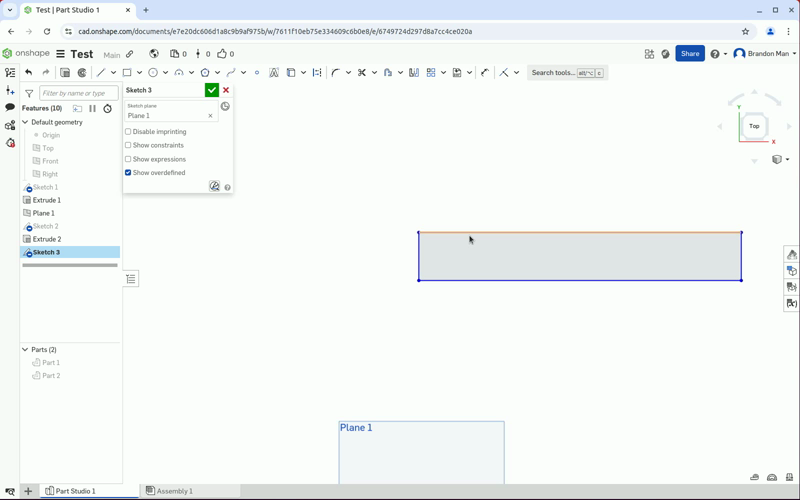
scroll(6)
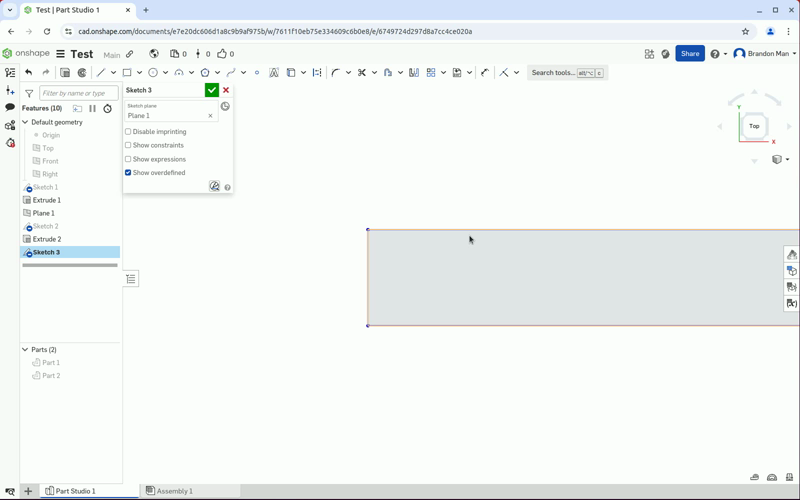
click(469, 235)
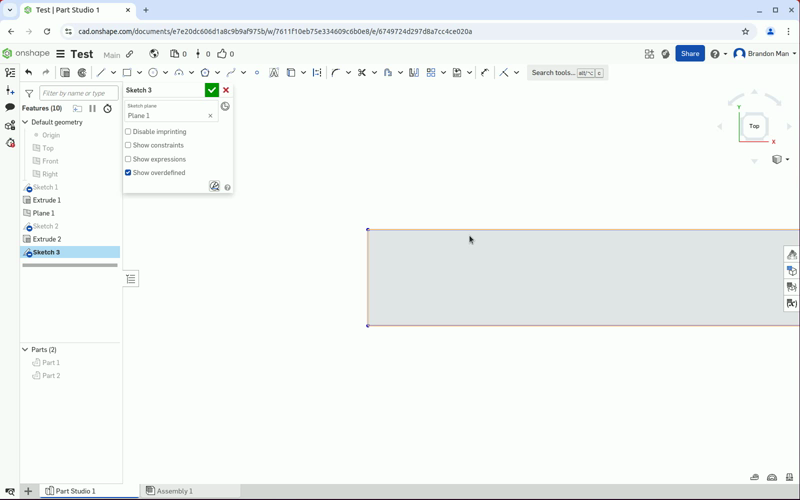
scroll(-6)
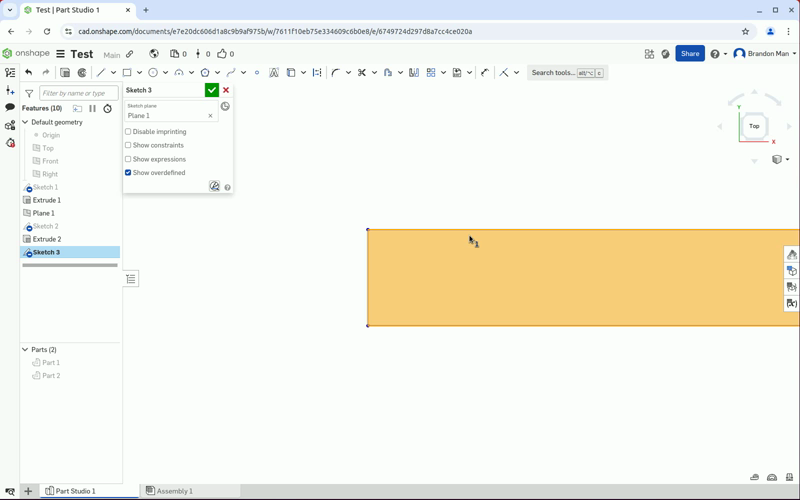
scroll(-6)
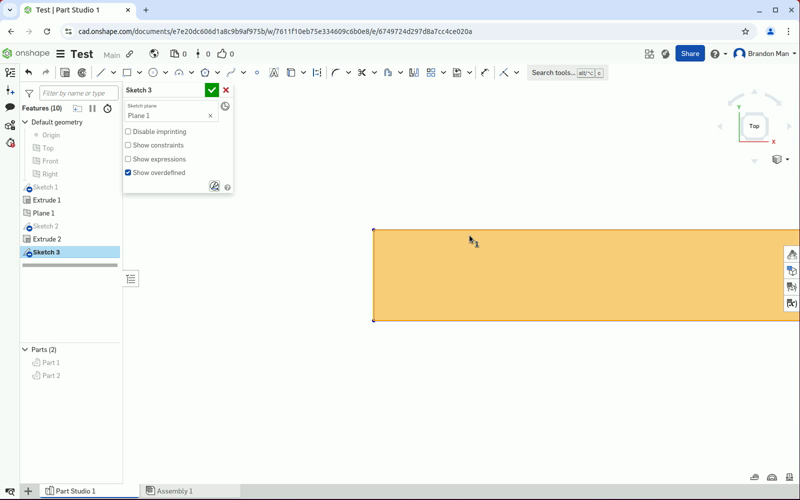
scroll(-6)
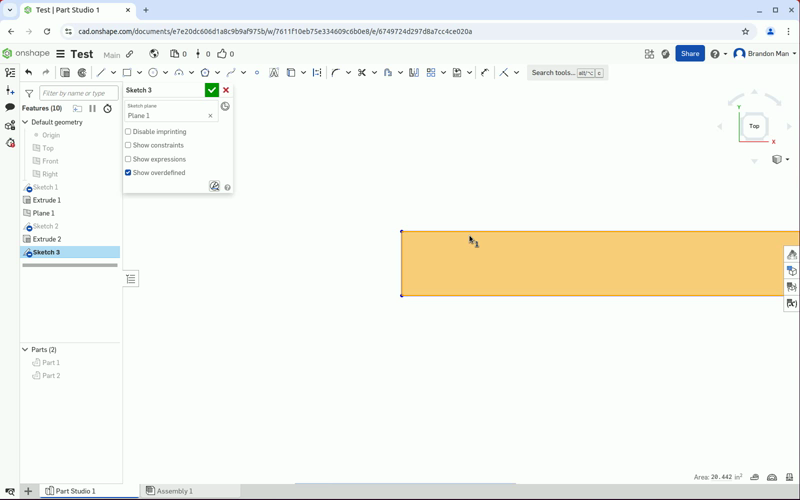
scroll(-6)
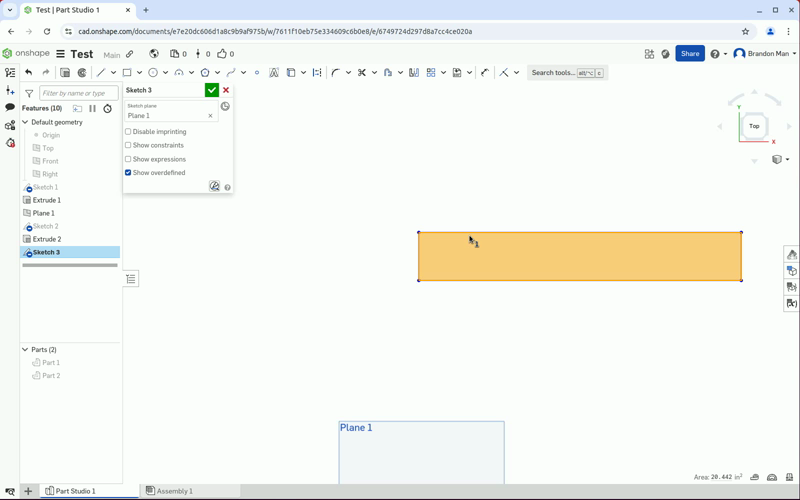
scroll(-6)
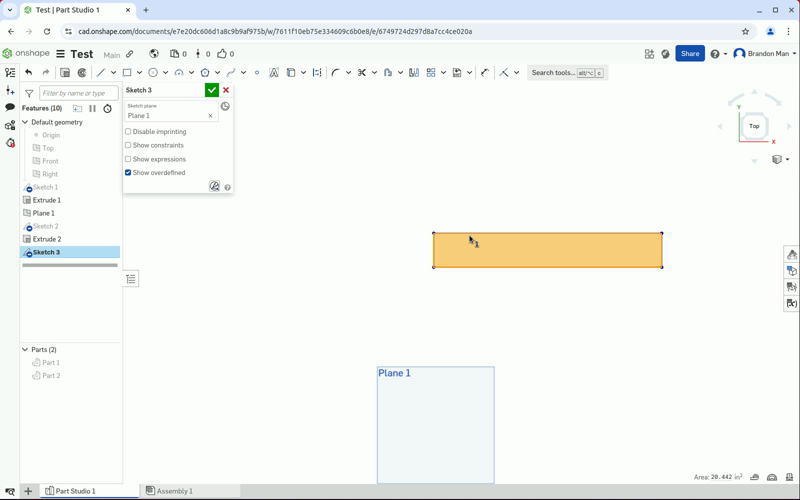
scroll(-6)
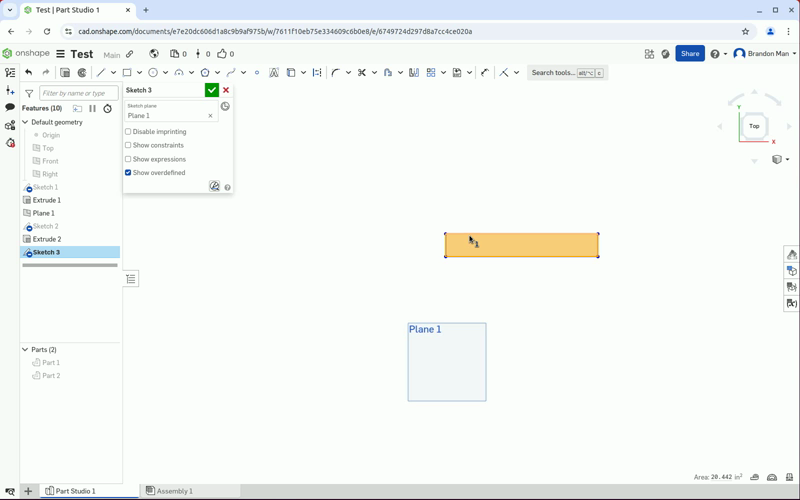
scroll(-6)
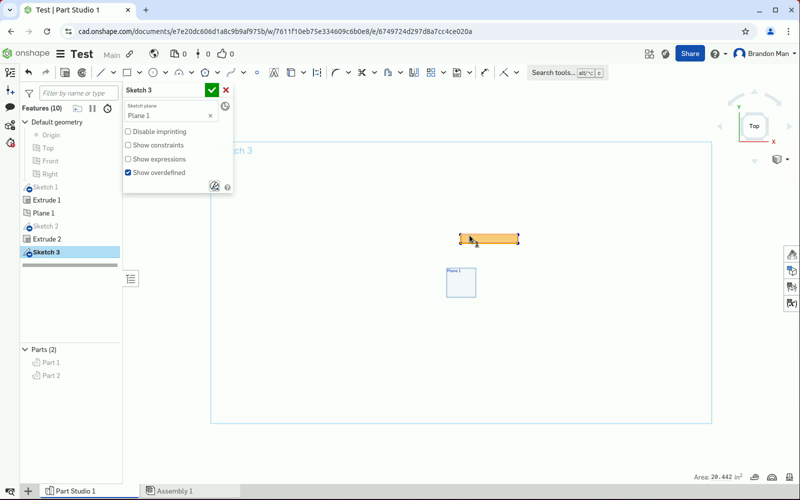
mouse_move(73, 352)
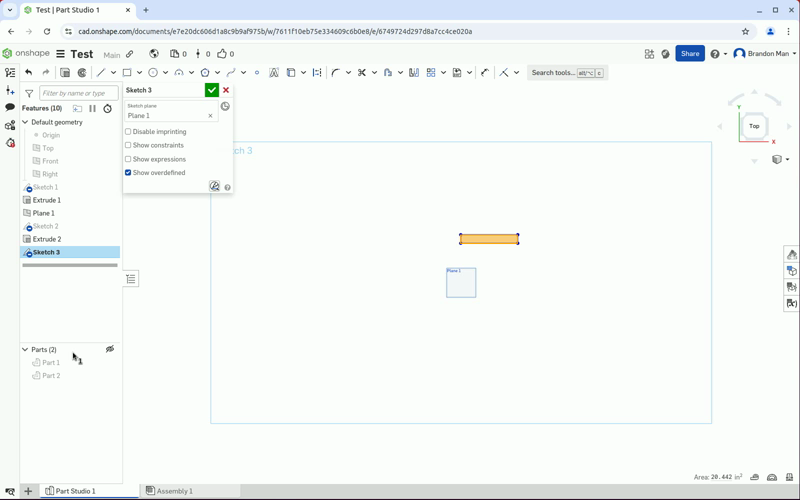
key(shift+y)
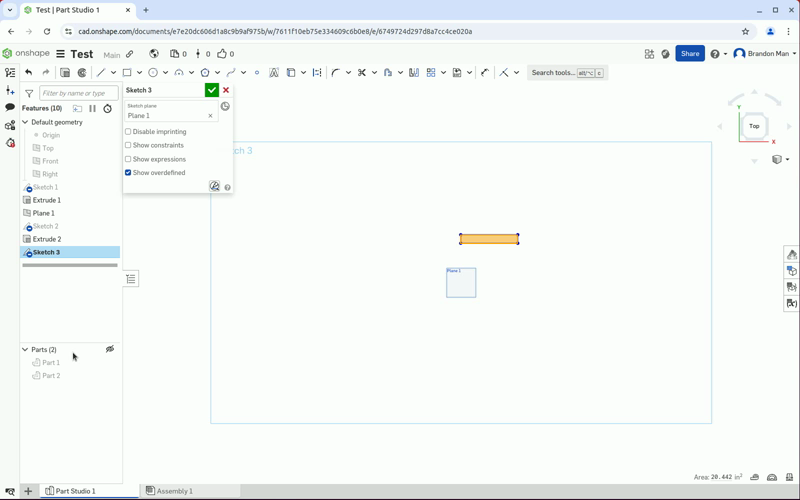
key(shift+e)
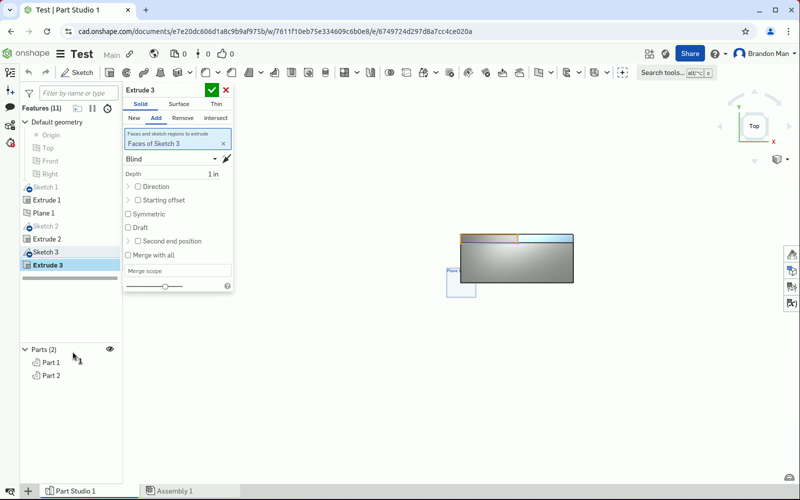
mouse_move(143, 106)
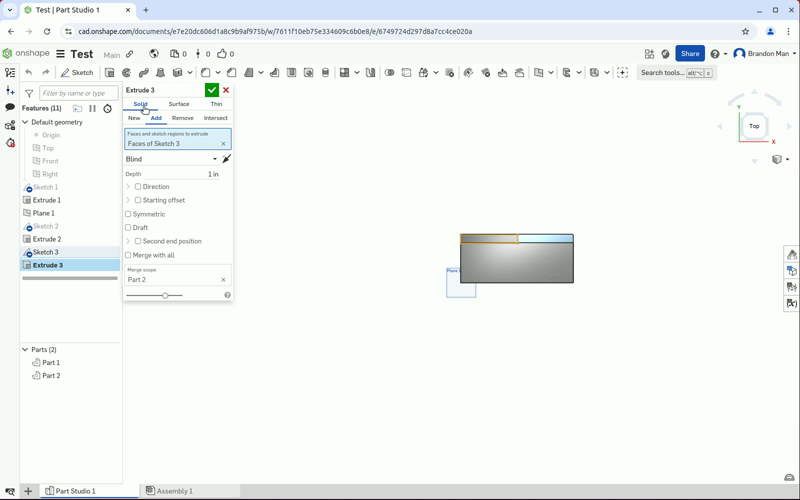
click(143, 106)
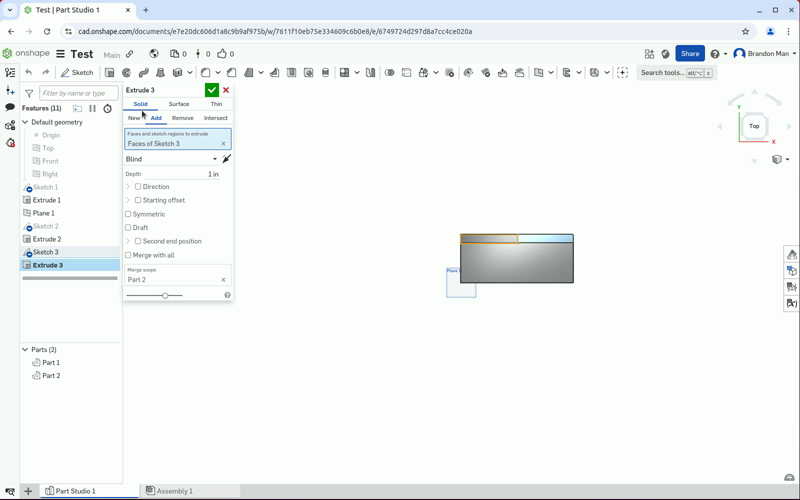
mouse_move(137, 120)
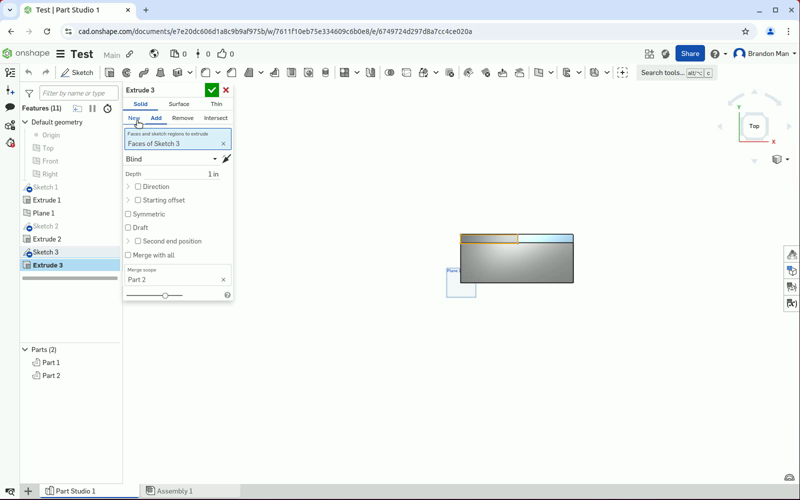
click(137, 120)
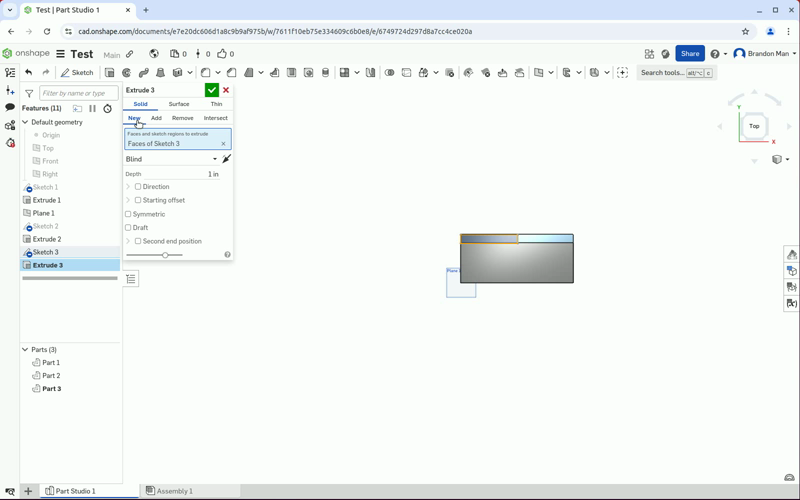
key(tab, 4)
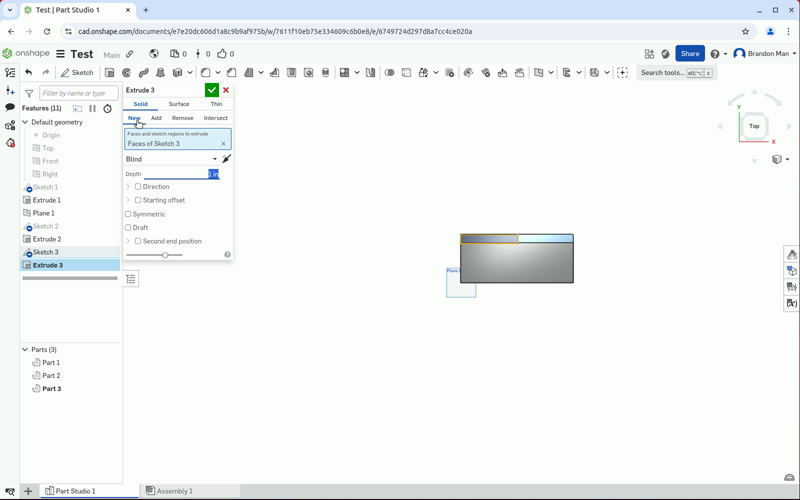
text(1.204)
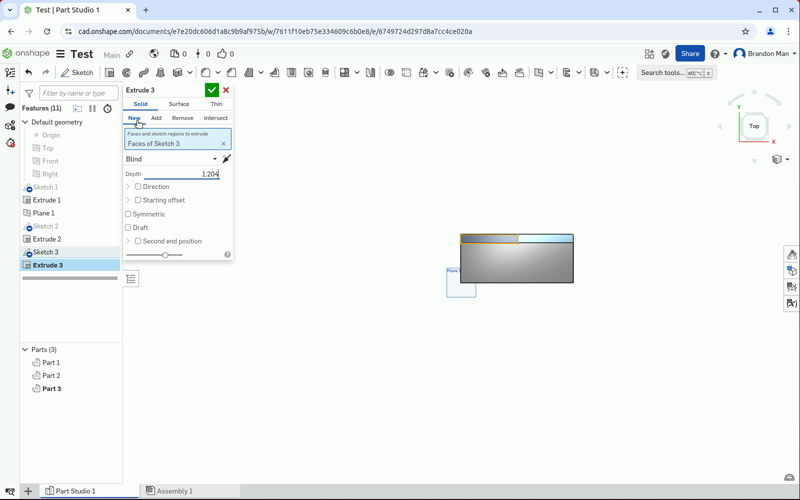
key(enter)
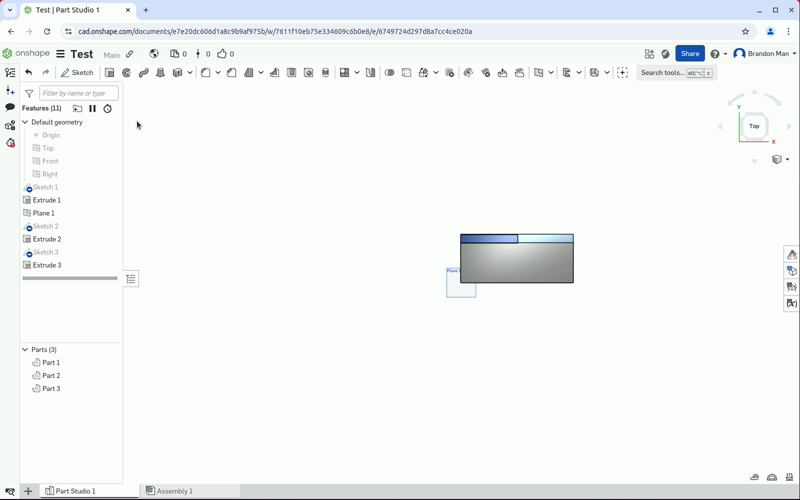
key(shift+h)
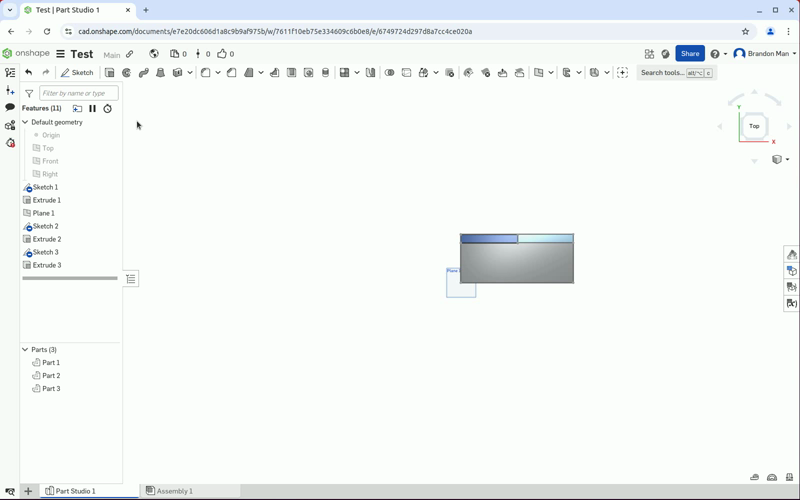
key(shift+h)
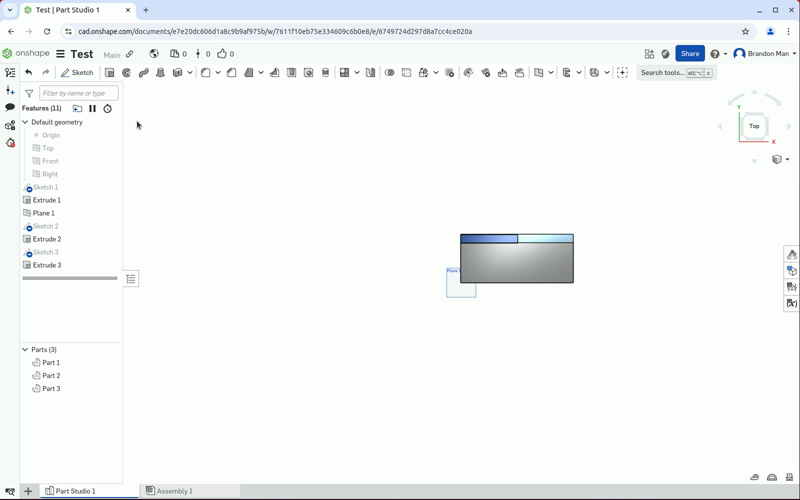
mouse_move(73, 189)
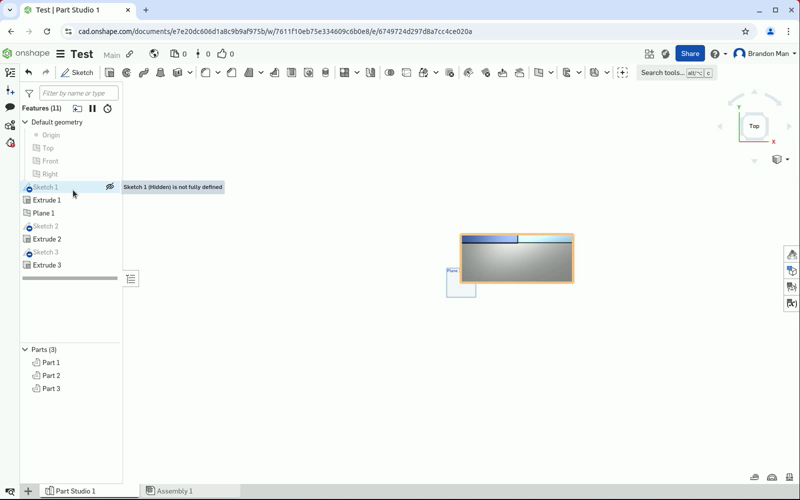
click(73, 189)
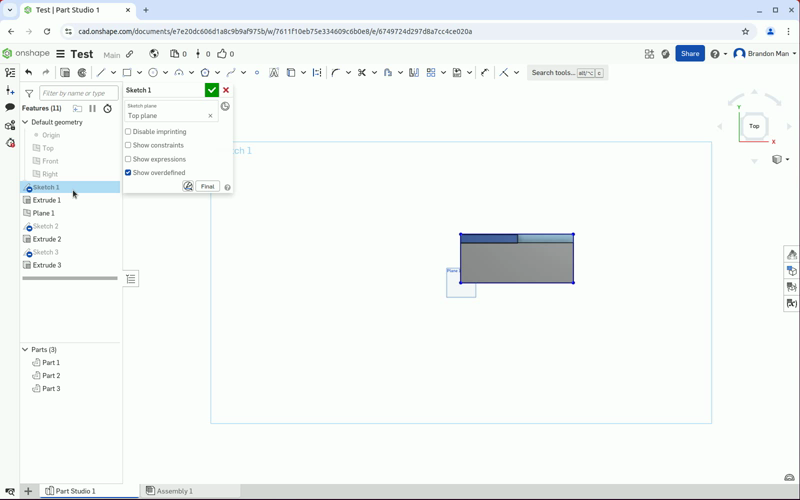
mouse_move(229, 92)
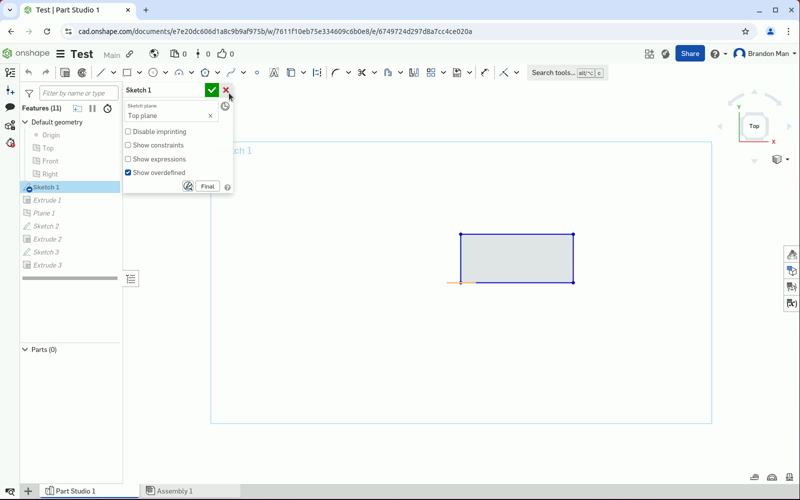
click(229, 92)
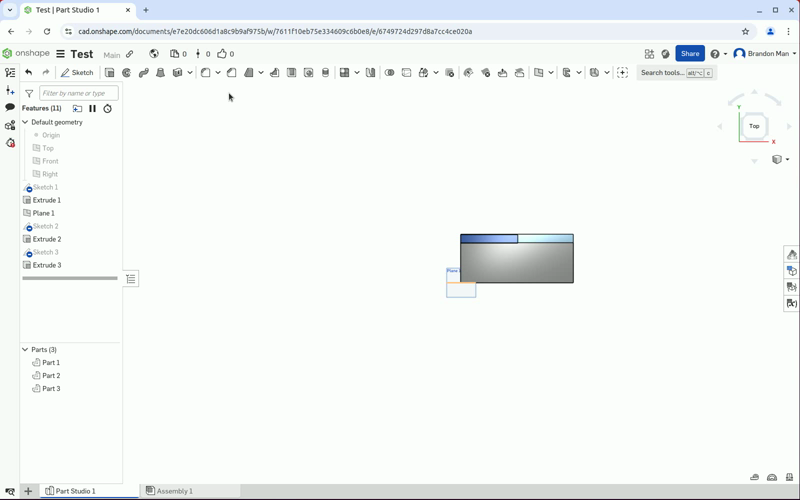
mouse_move(541, 75)
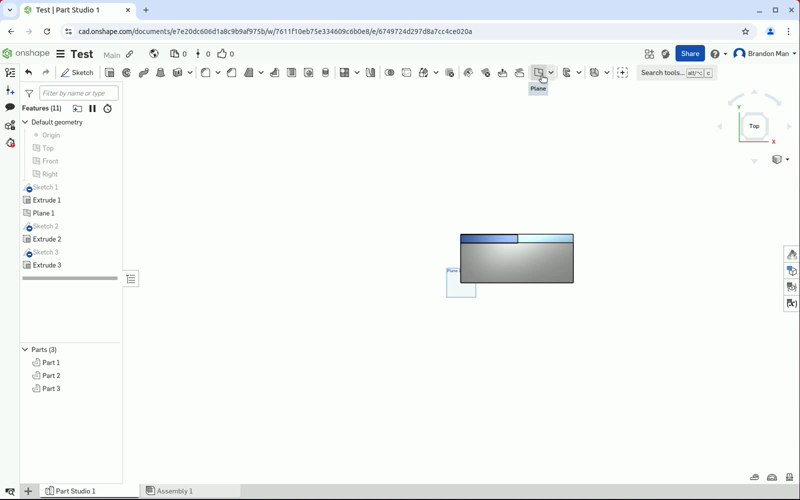
click(541, 75)
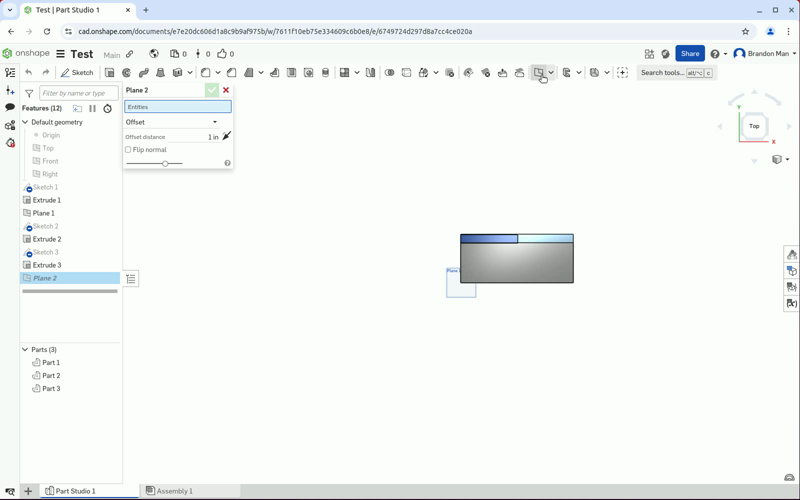
mouse_move(73, 150)
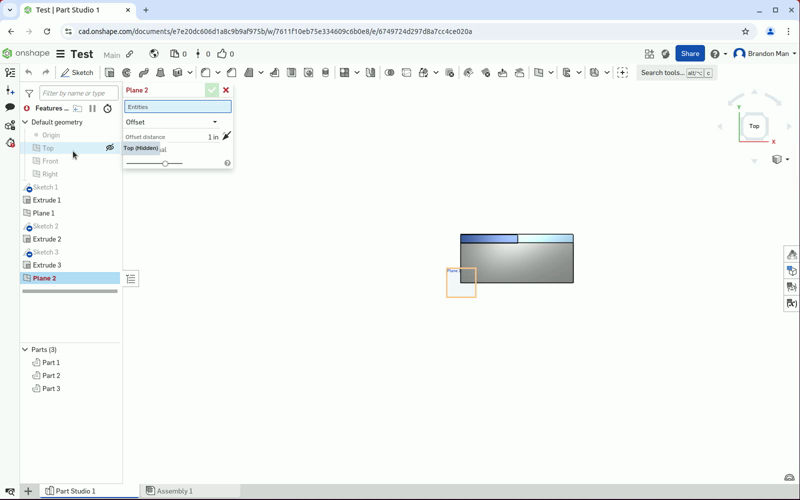
click(73, 150)
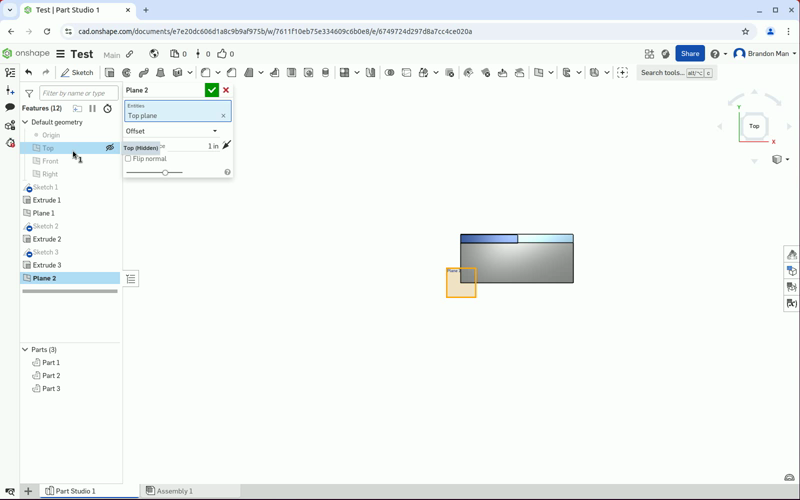
key(tab, 2)
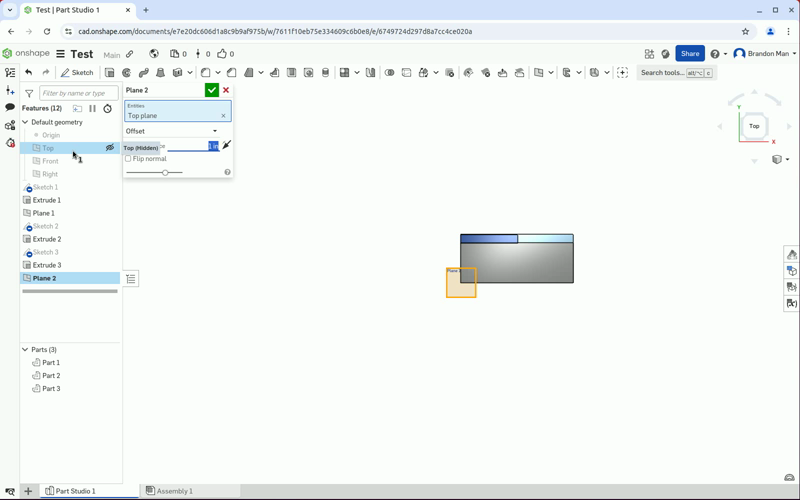
text(2.896)
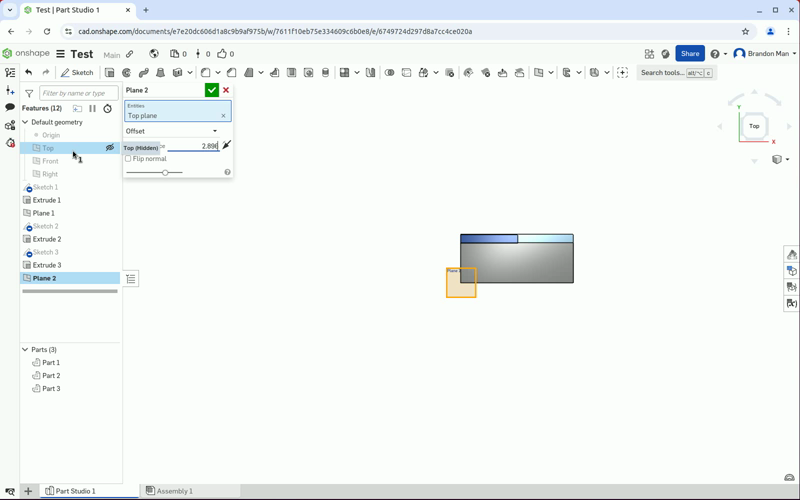
key(enter, 2)
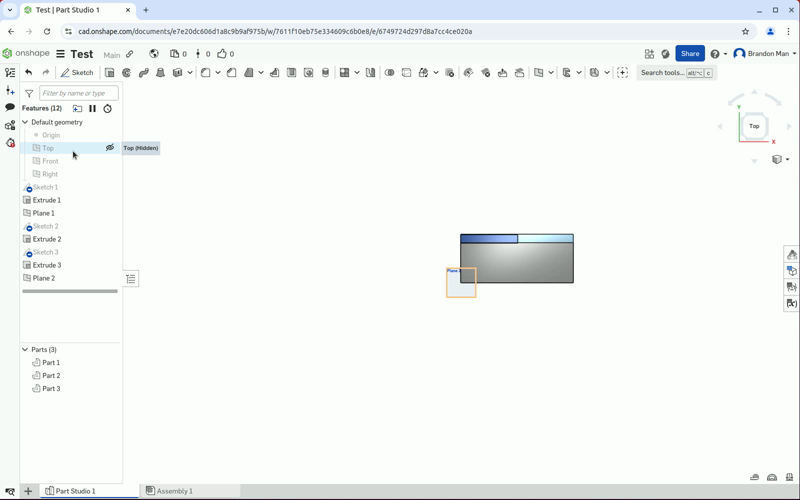
key(shift+s)
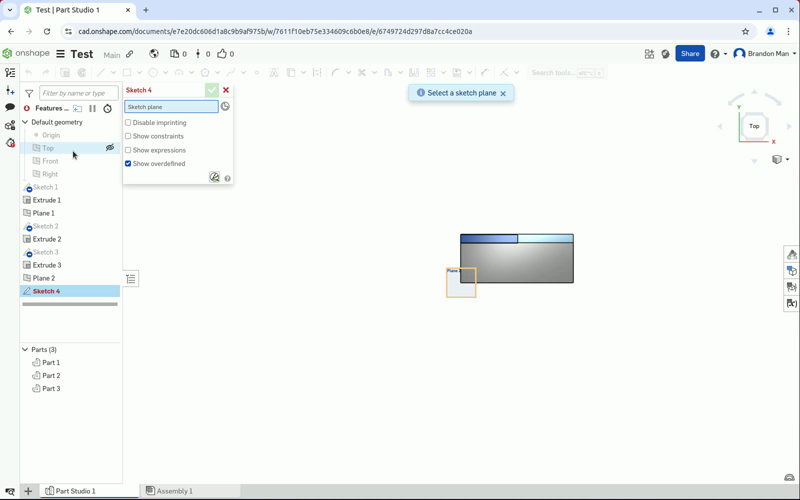
mouse_move(73, 280)
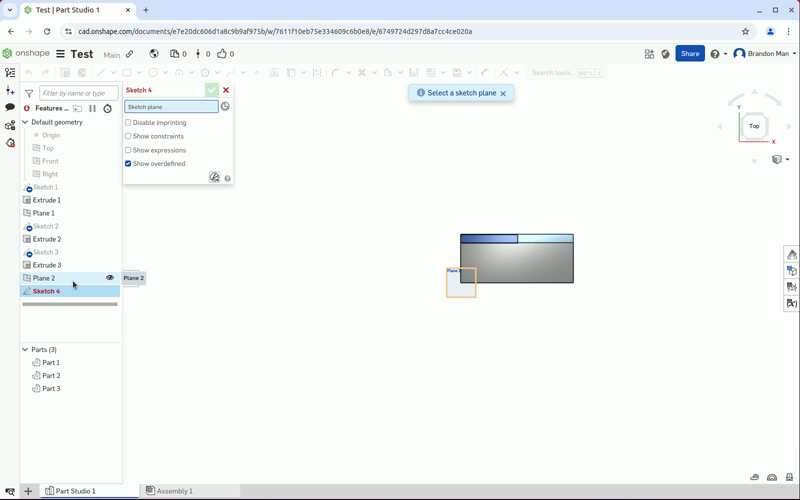
click(73, 280)
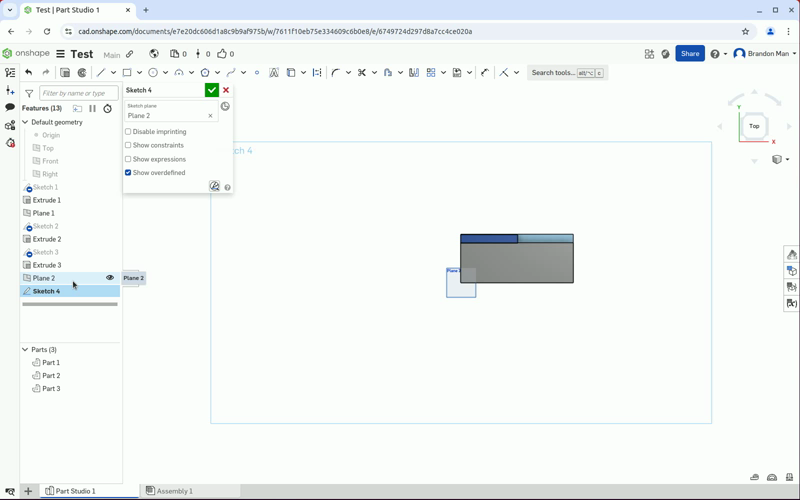
mouse_move(73, 352)
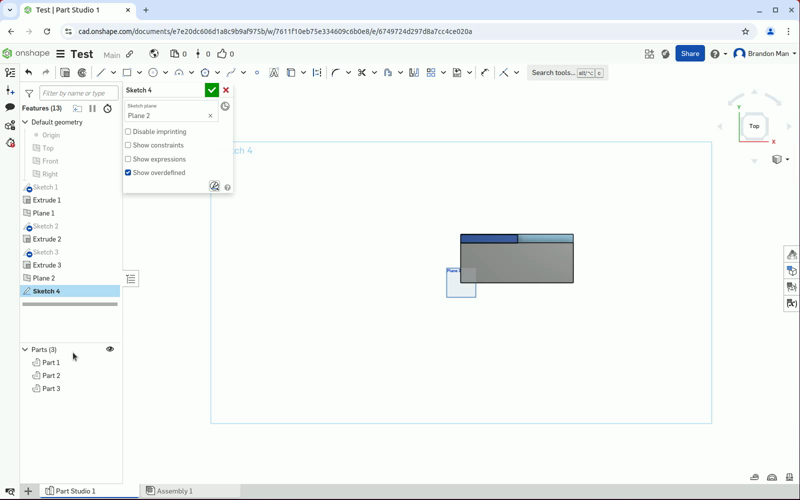
key(y)
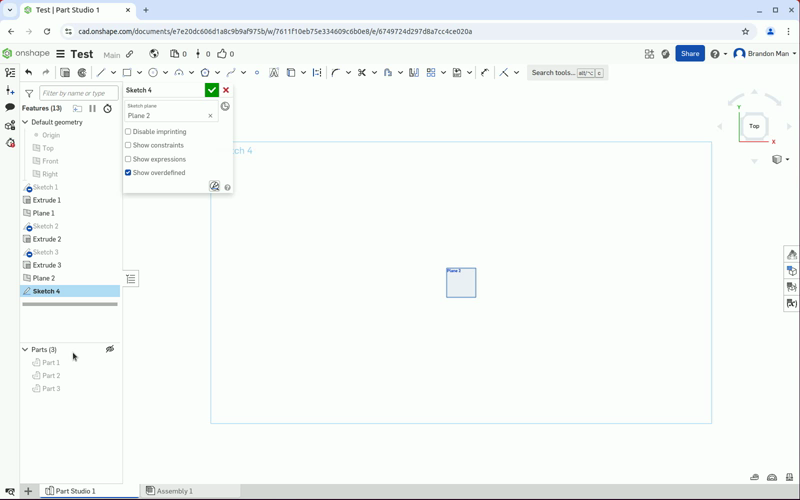
key(l)
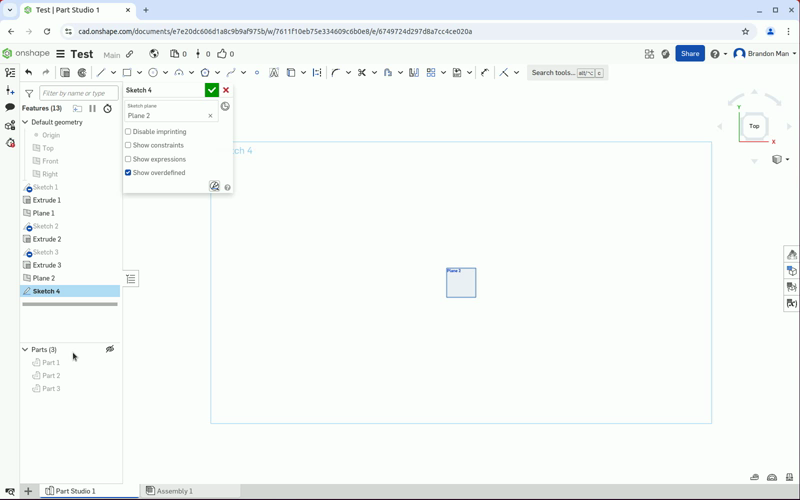
key_down(shift)
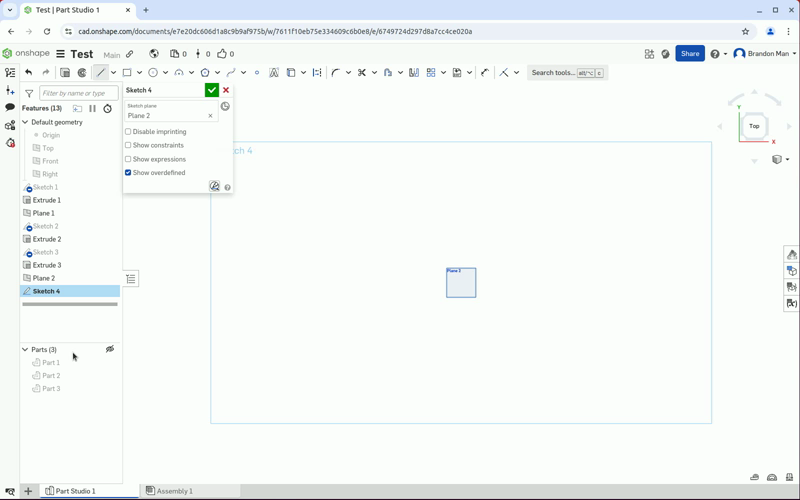
mouse_move(460, 282)
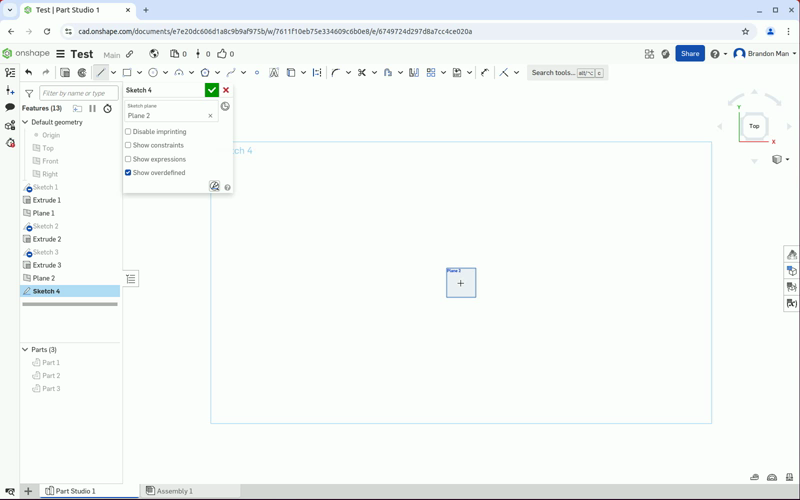
click(460, 282)
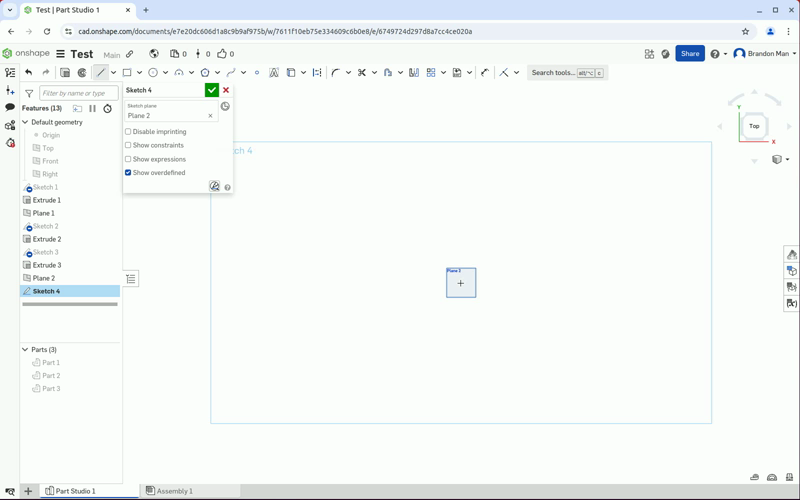
key_up(shift)
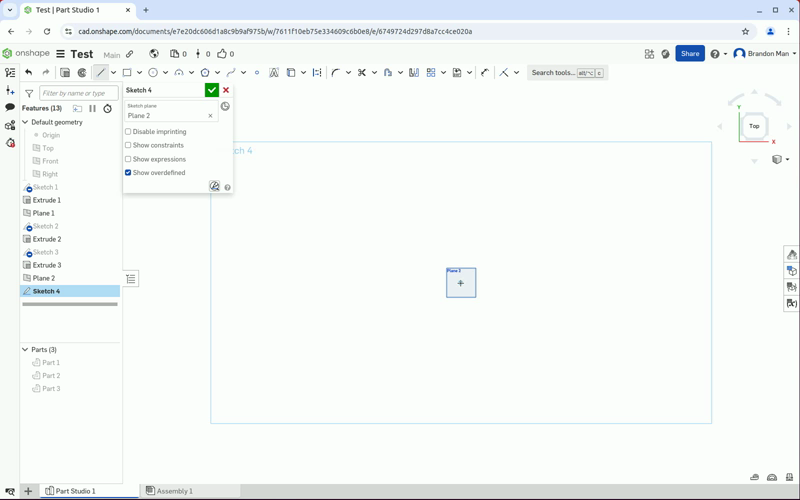
key_down(shift)
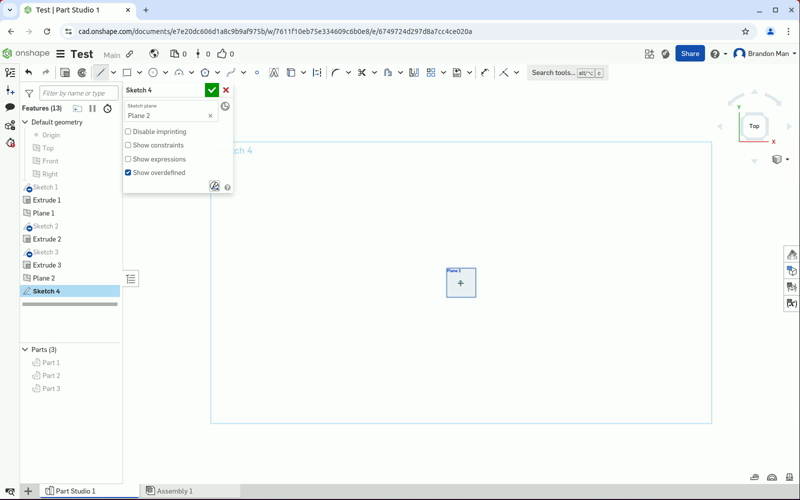
mouse_move(490, 282)
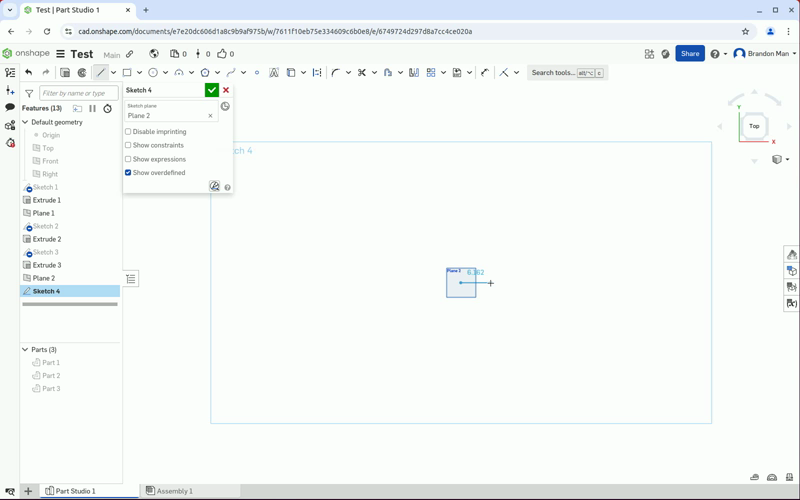
mouse_move(517, 282)
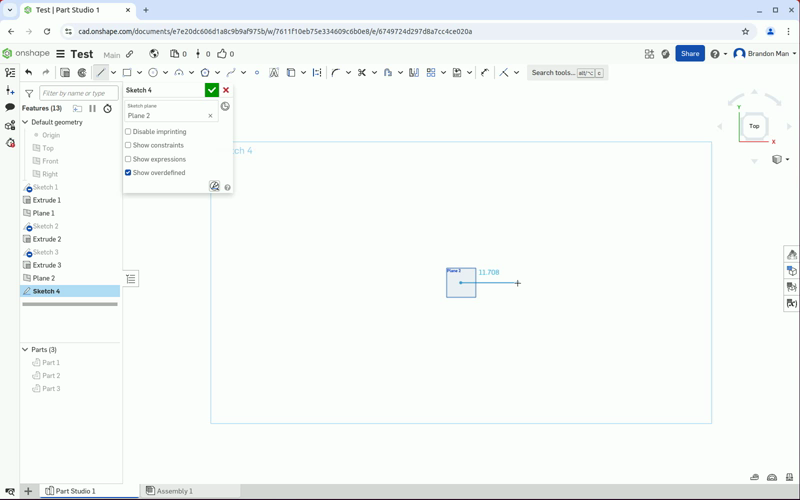
click(517, 282)
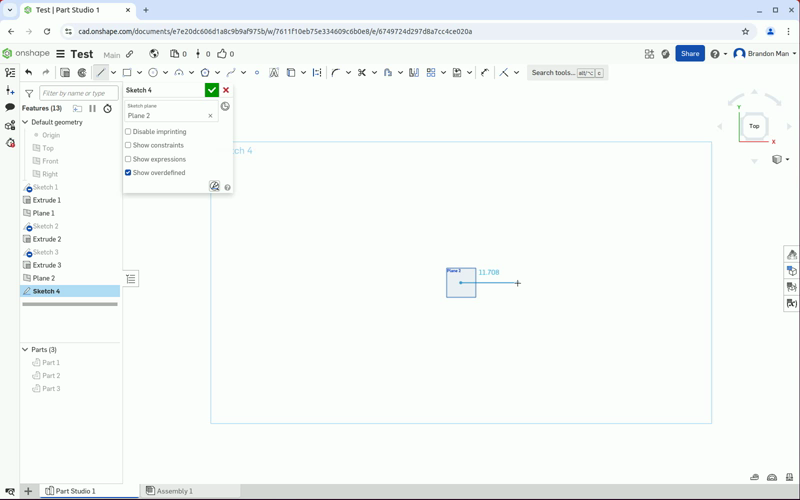
key_up(shift)
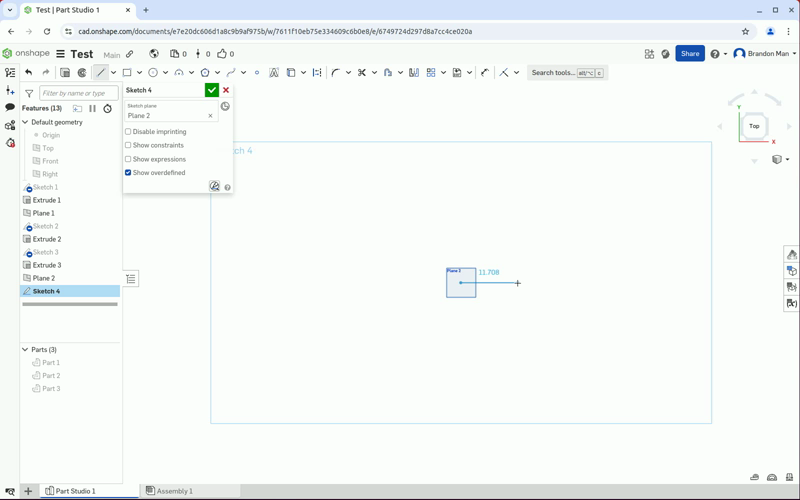
key_down(shift)
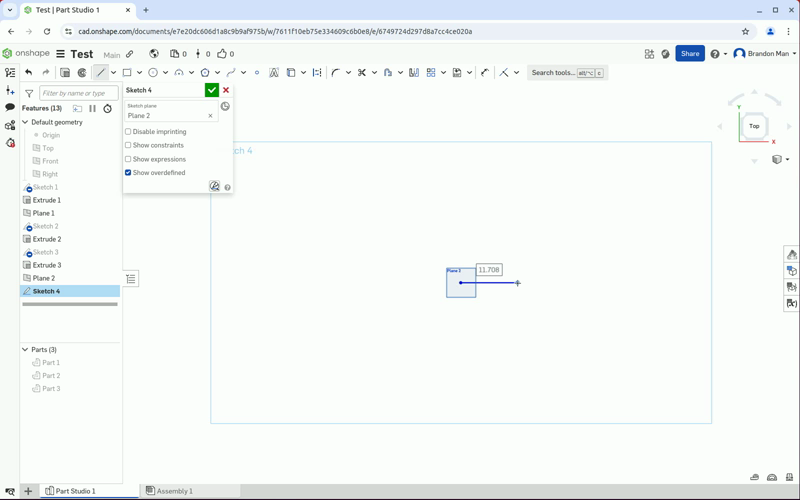
mouse_move(547, 282)
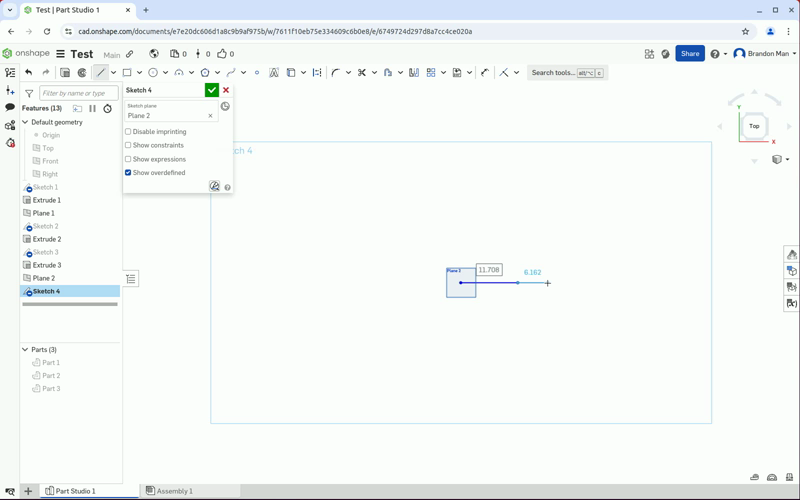
mouse_move(517, 274)
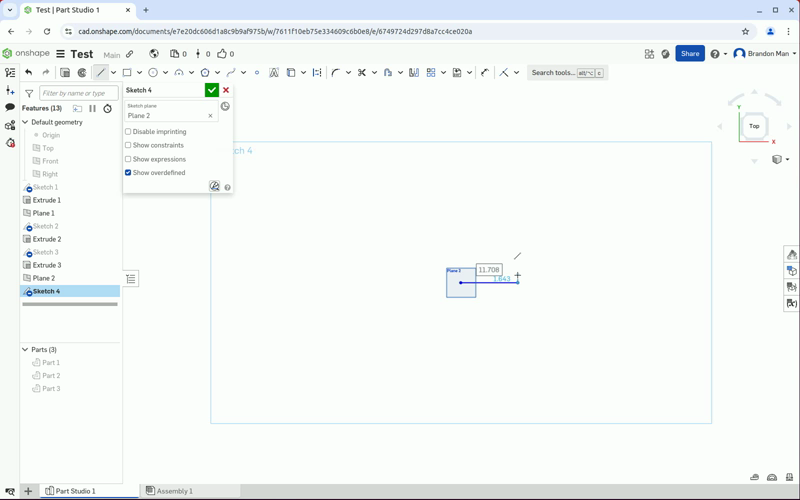
click(517, 274)
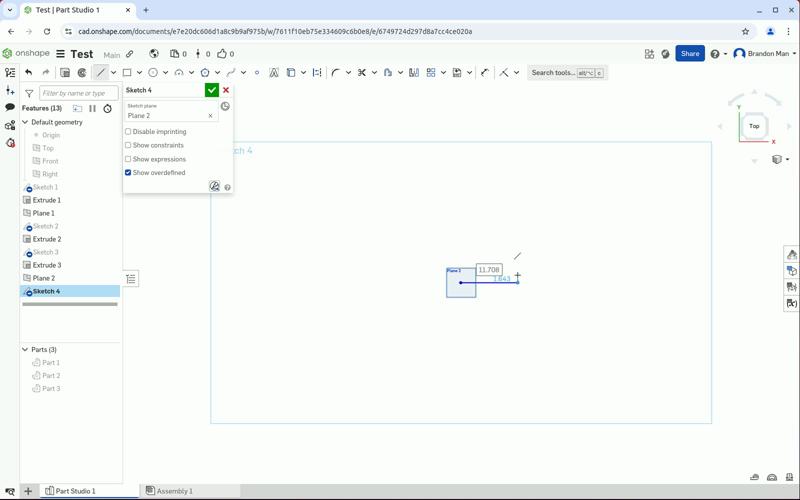
key_up(shift)
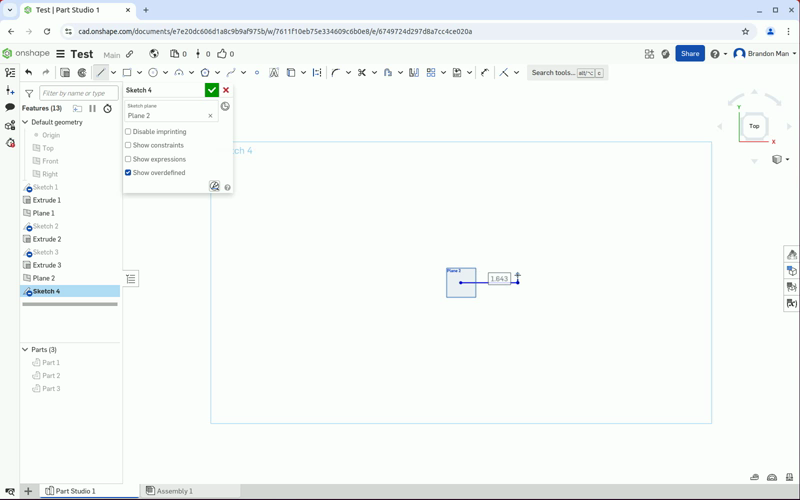
key_down(shift)
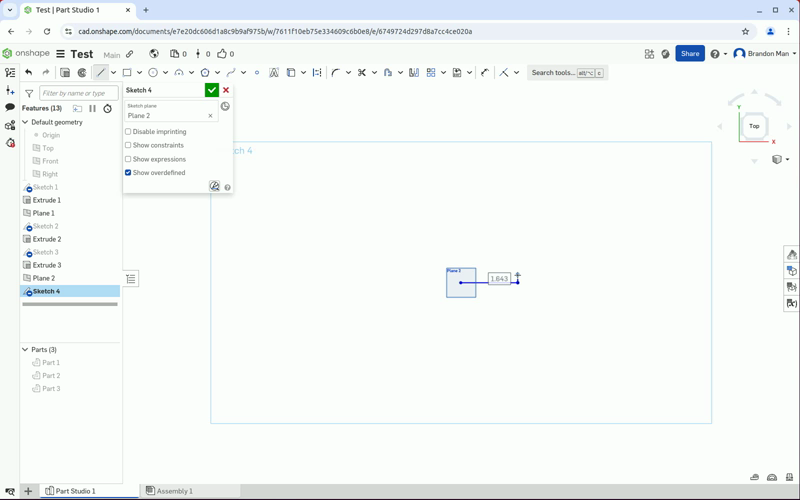
mouse_move(547, 274)
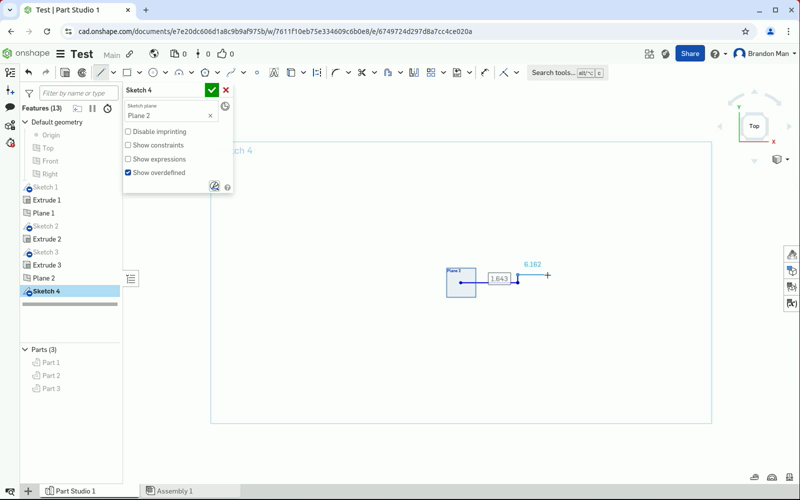
mouse_move(517, 266)
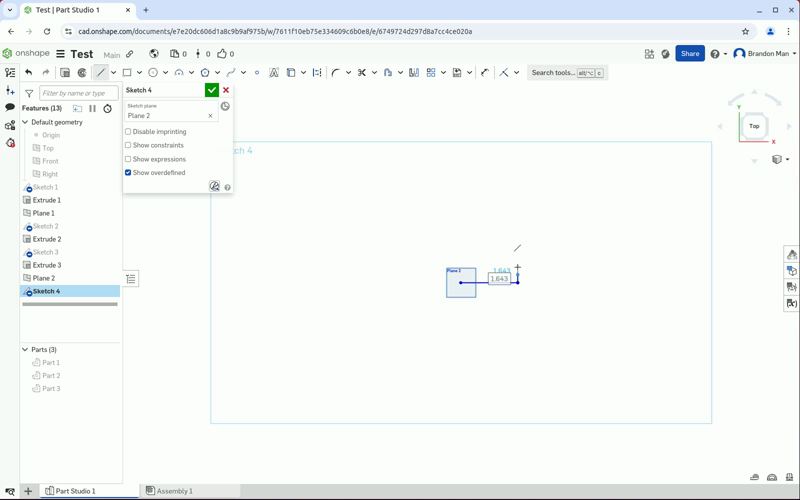
click(517, 266)
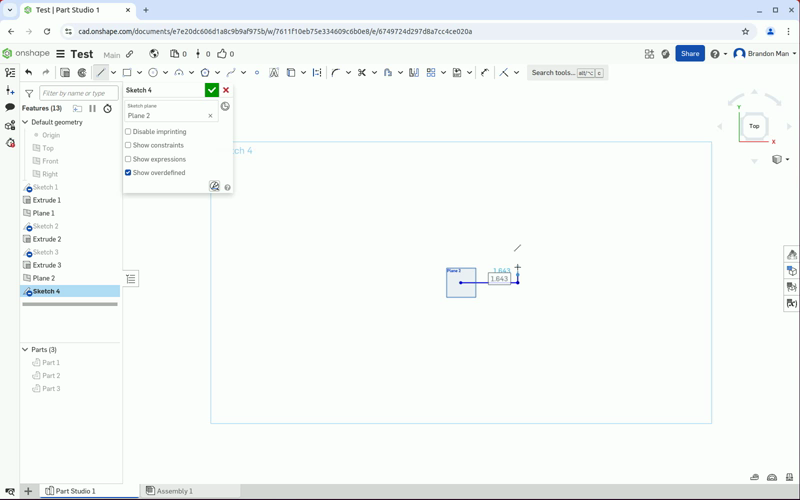
key_up(shift)
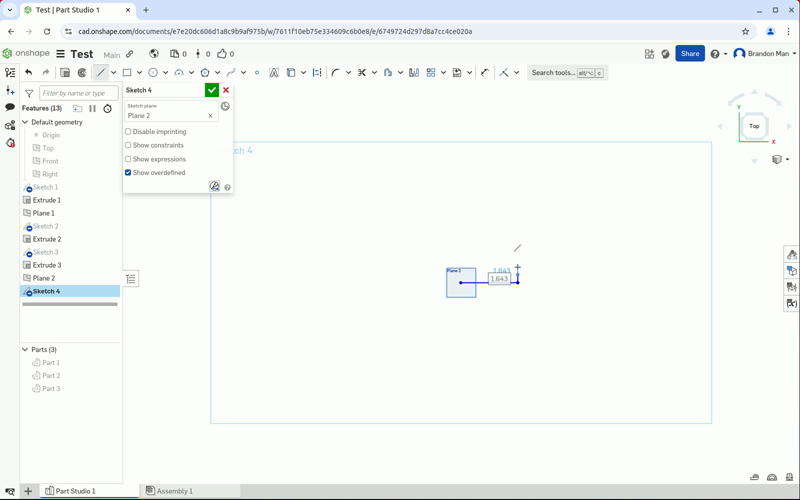
key_down(shift)
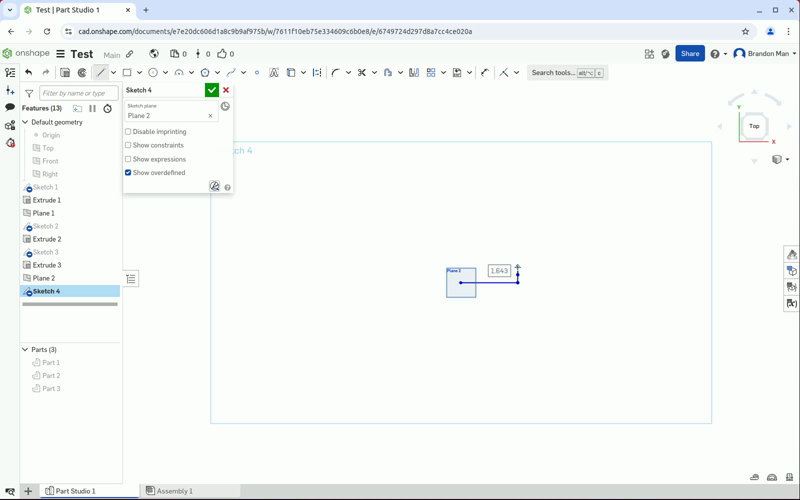
mouse_move(547, 266)
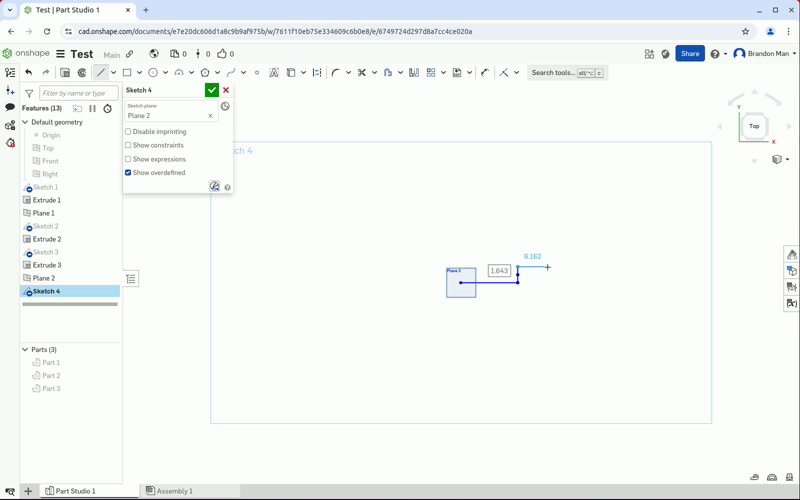
mouse_move(460, 266)
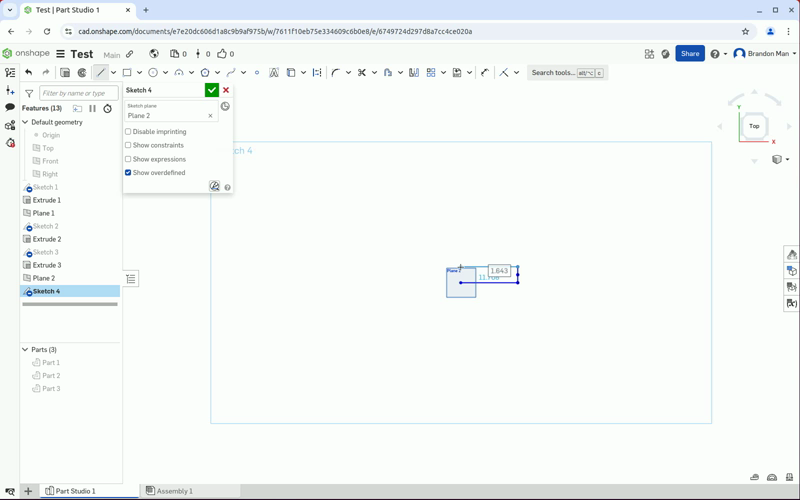
click(460, 266)
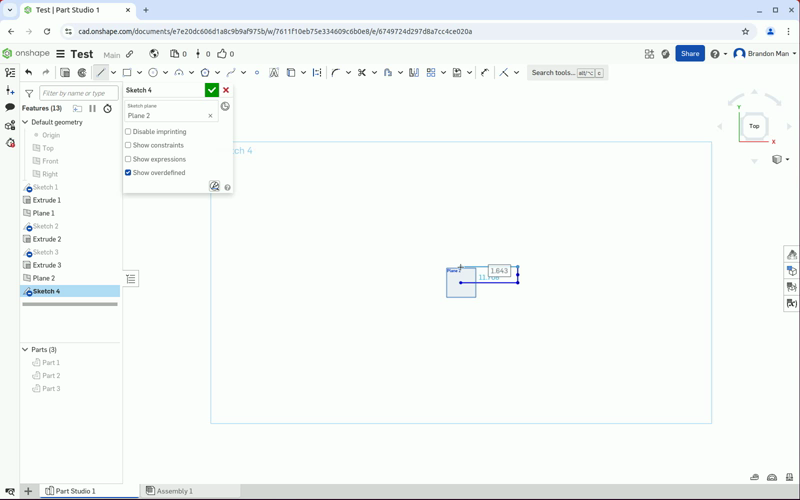
key_up(shift)
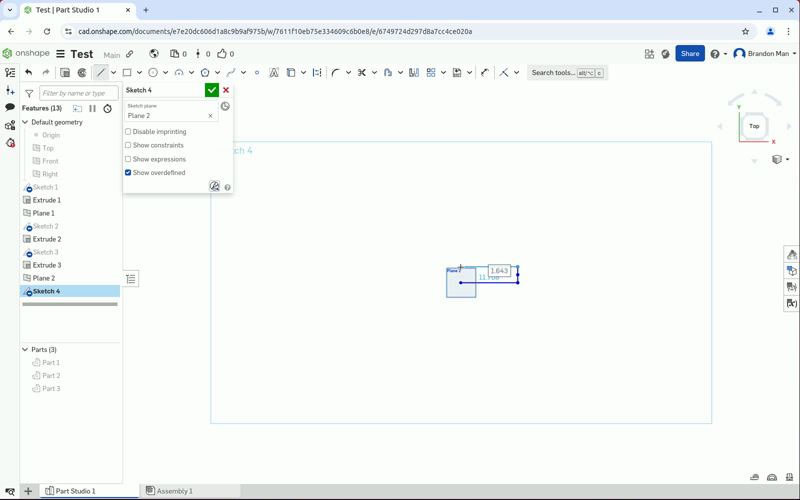
mouse_move(490, 266)
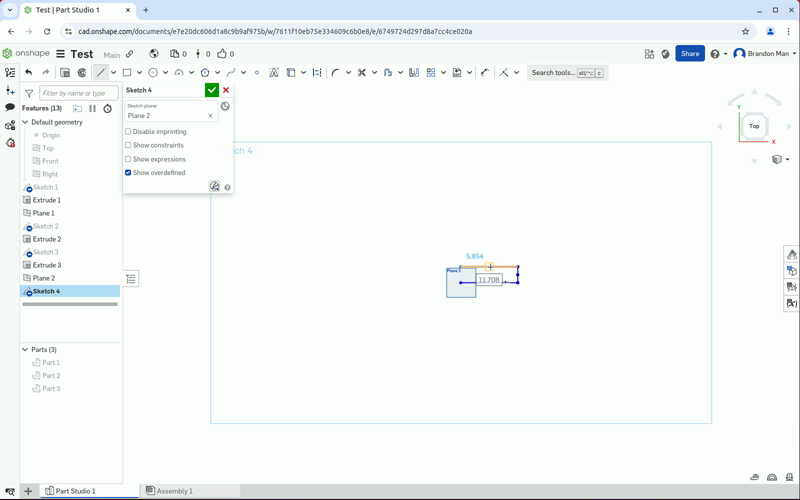
key_down(shift)
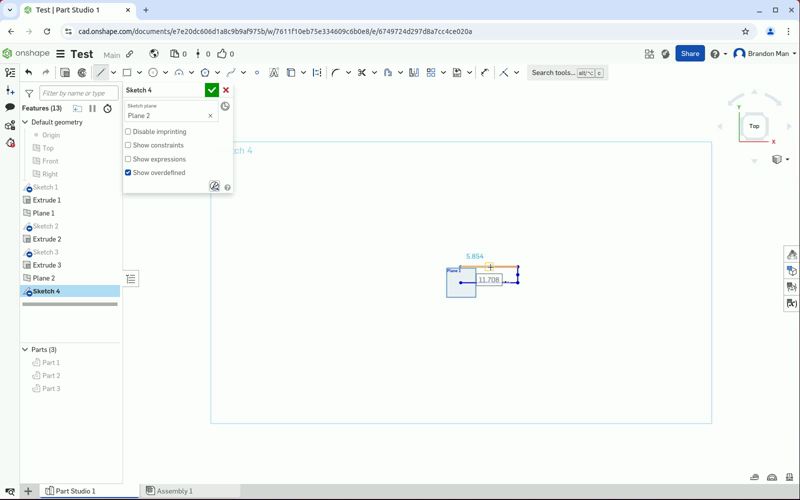
mouse_move(460, 282)
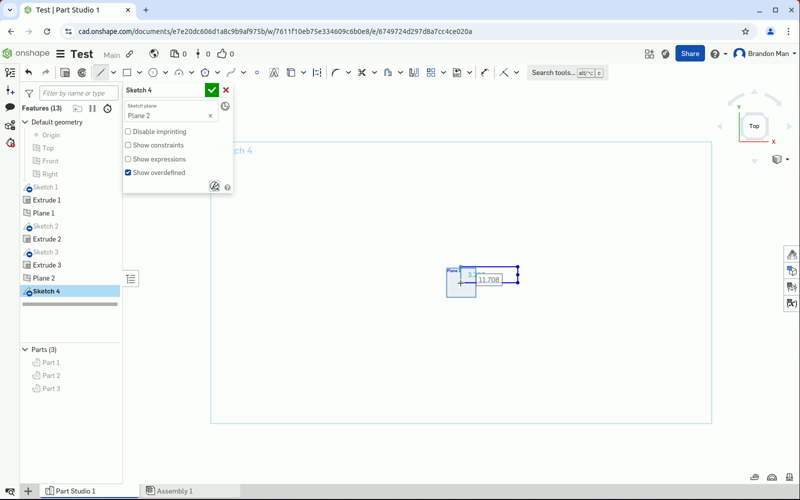
key_up(shift)
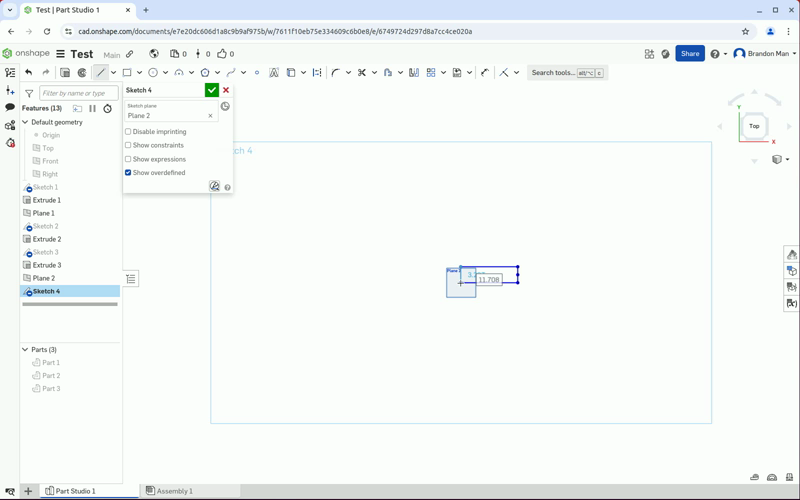
click(460, 282)
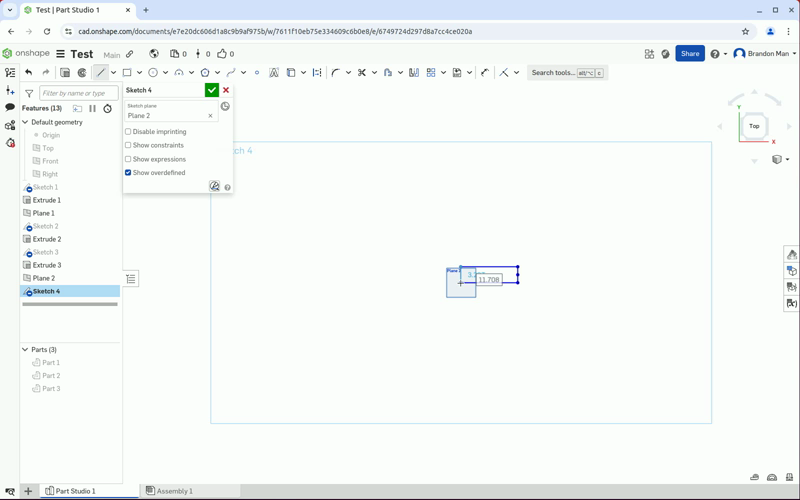
key(esc)
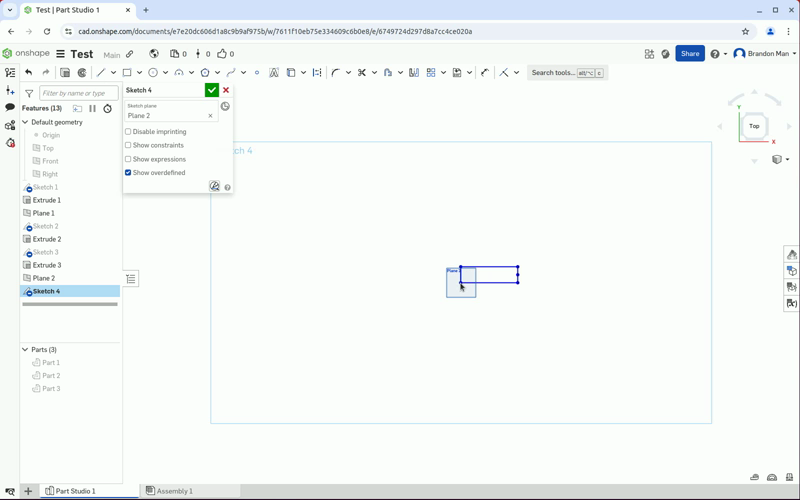
mouse_move(473, 281)
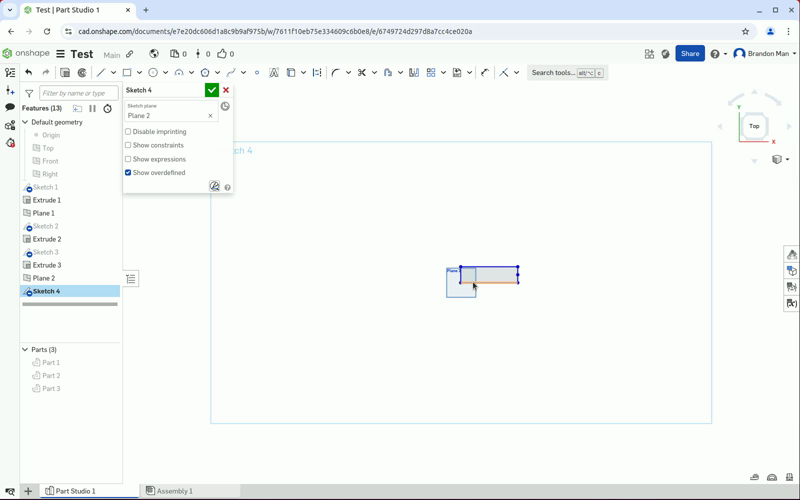
scroll(6)
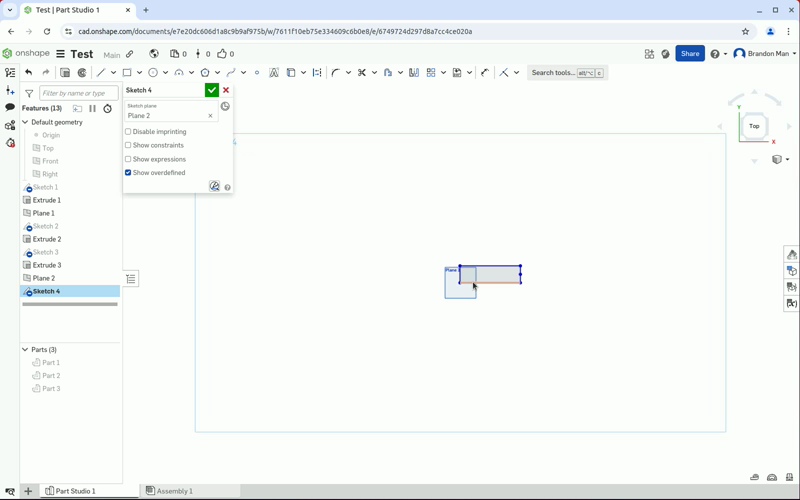
scroll(6)
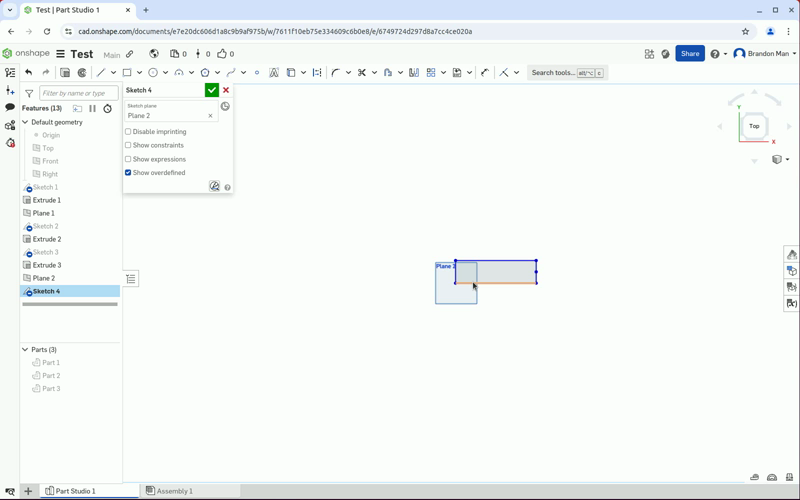
scroll(6)
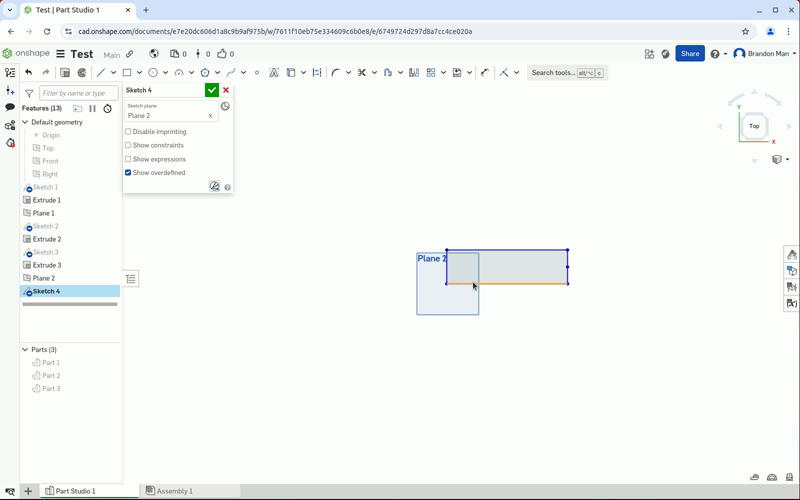
scroll(6)
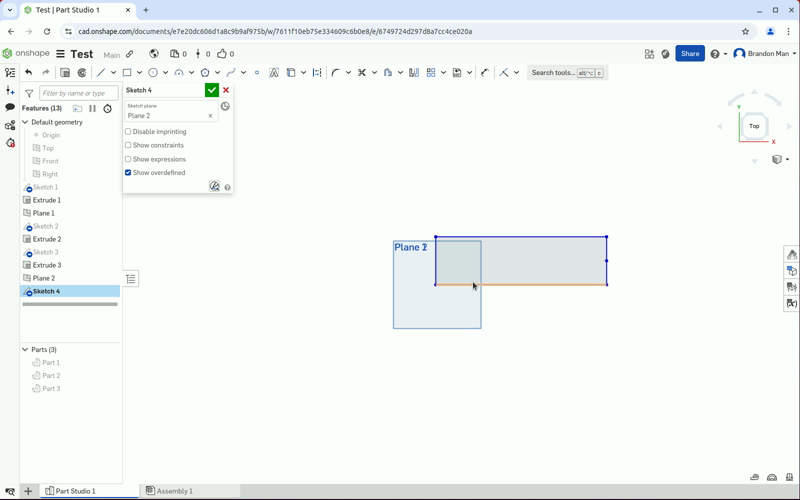
scroll(6)
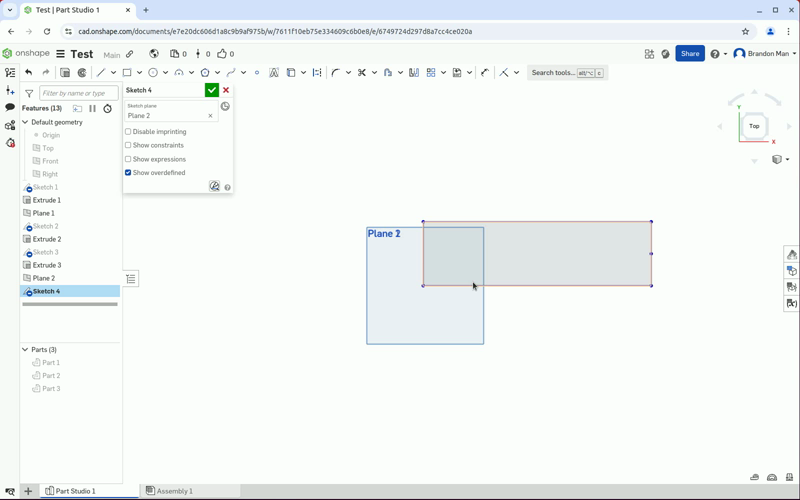
scroll(6)
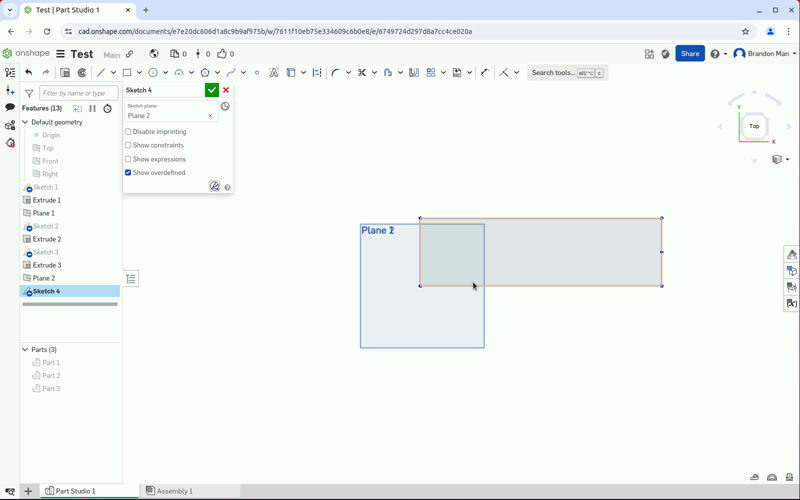
scroll(6)
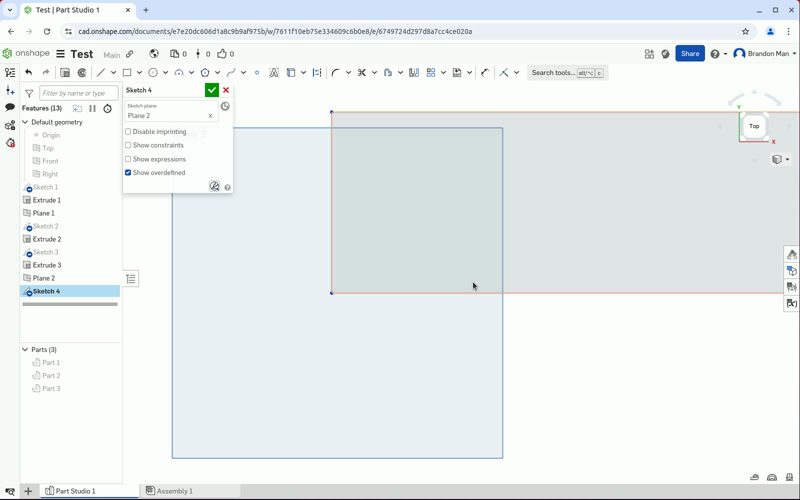
click(473, 281)
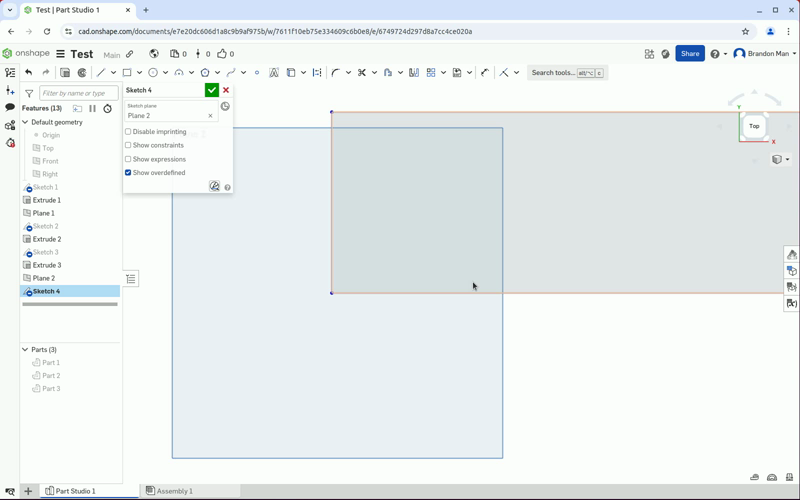
scroll(-6)
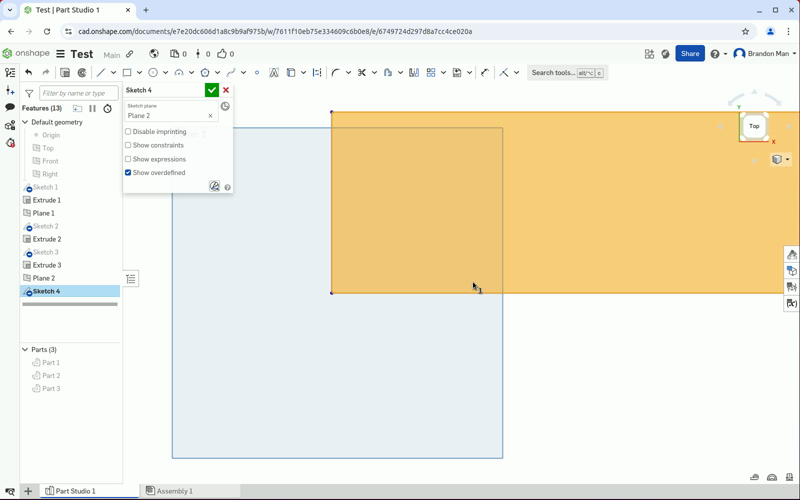
scroll(-6)
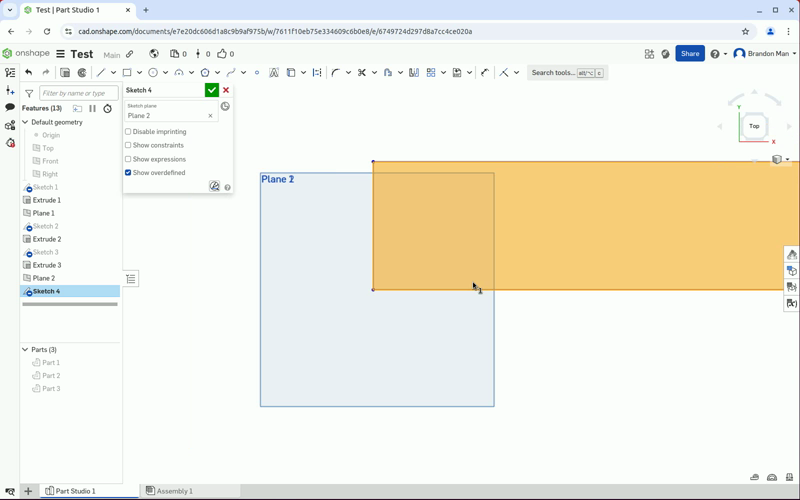
scroll(-6)
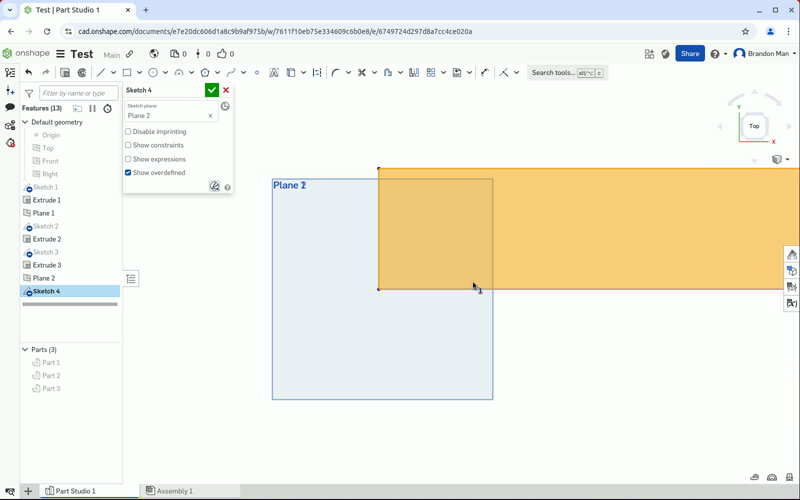
scroll(-6)
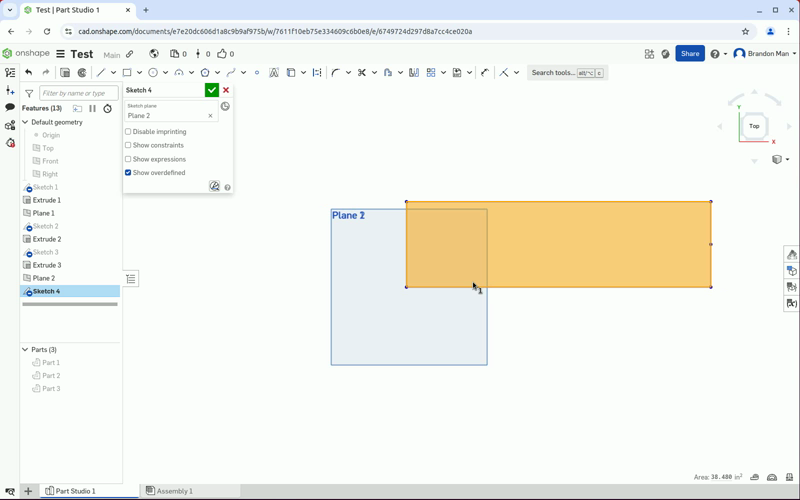
scroll(-6)
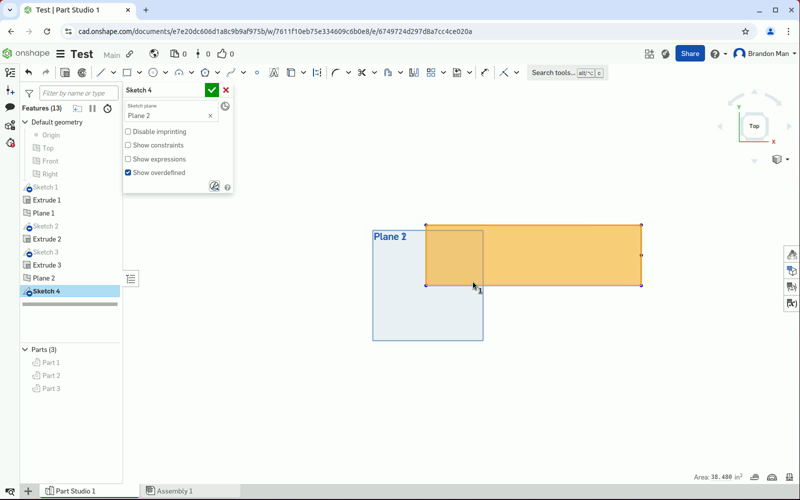
scroll(-6)
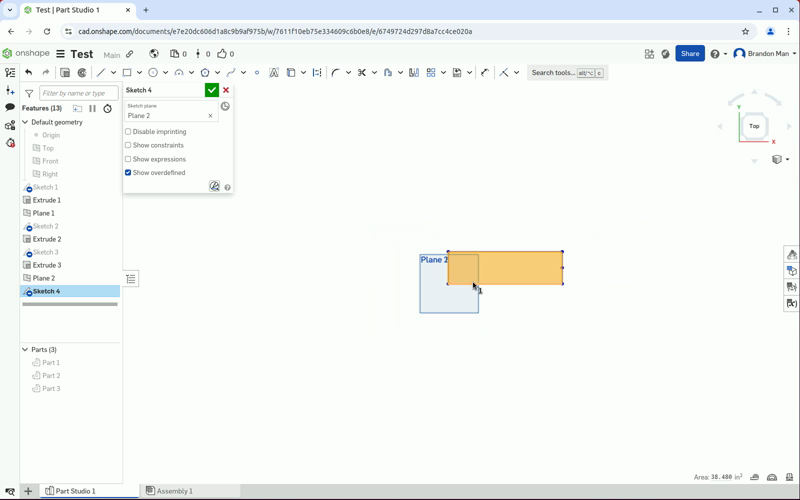
scroll(-6)
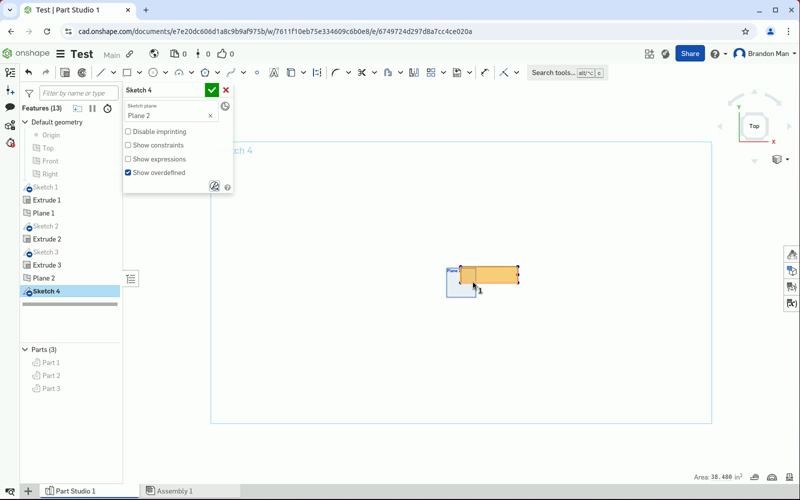
mouse_move(73, 352)
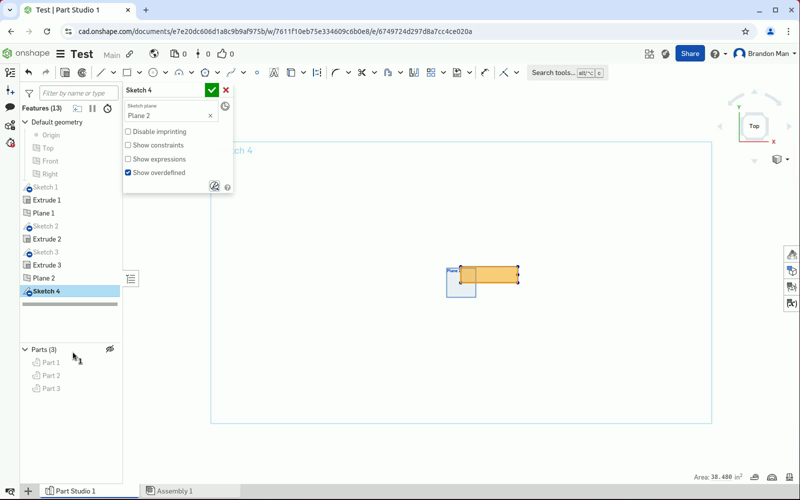
key(shift+y)
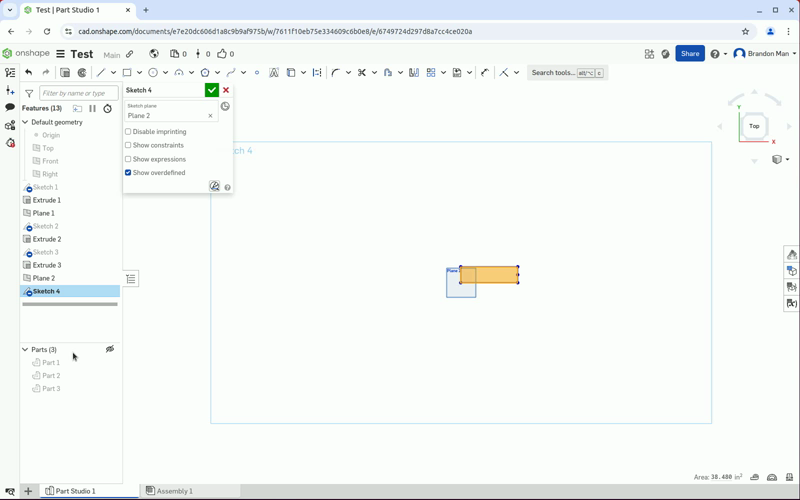
key(shift+e)
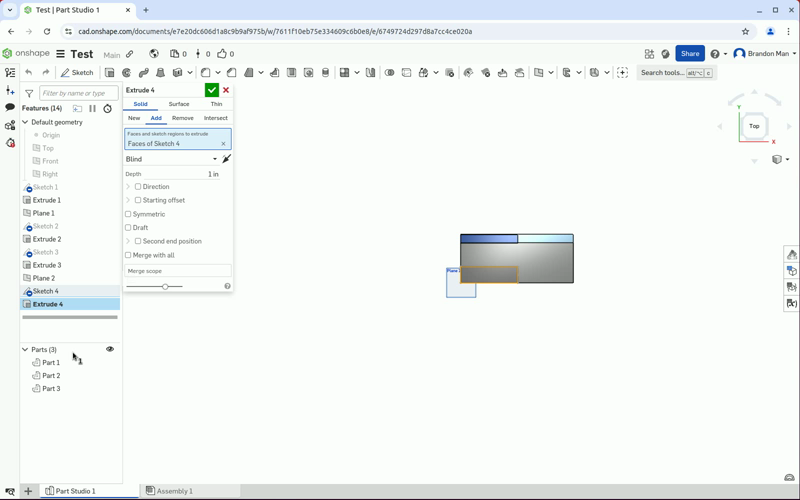
mouse_move(143, 106)
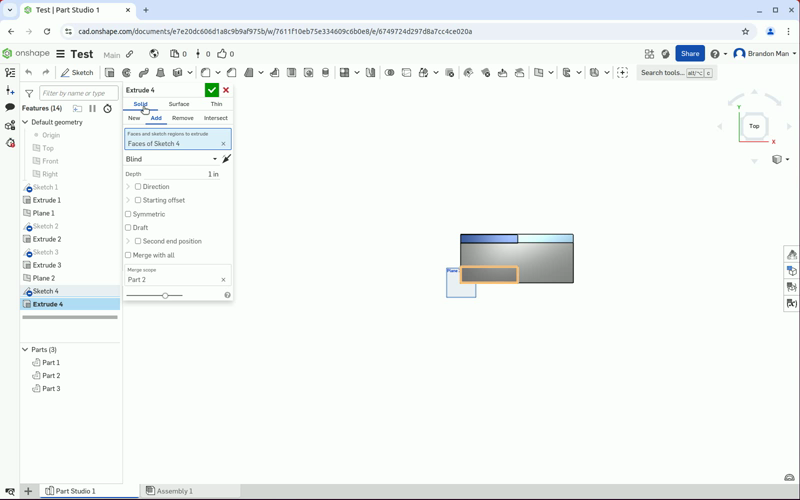
click(143, 106)
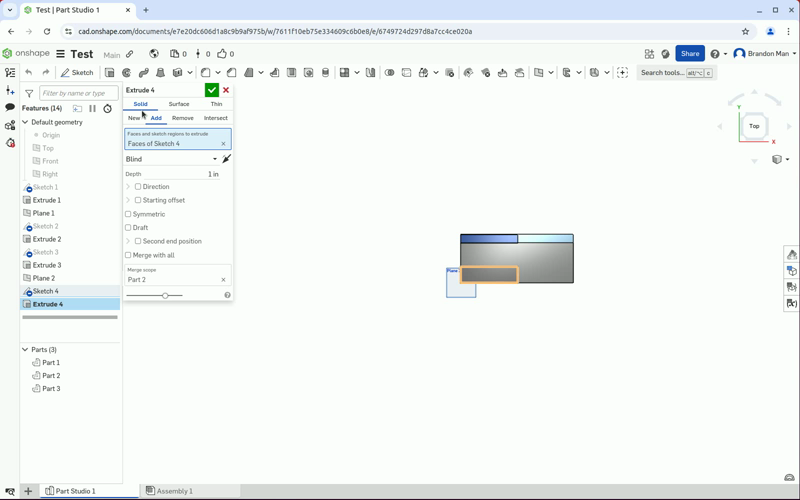
mouse_move(137, 120)
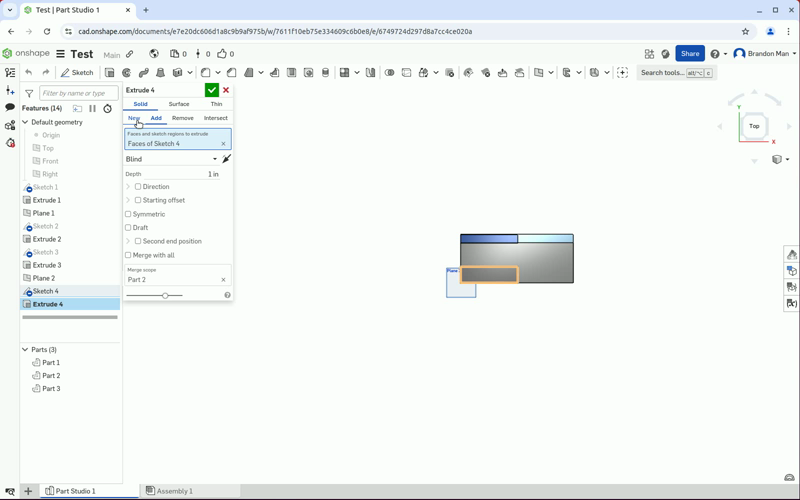
click(137, 120)
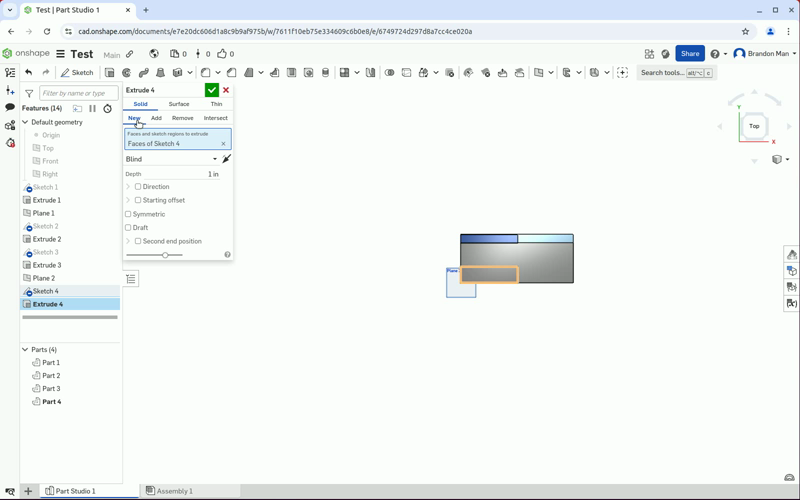
key(tab, 4)
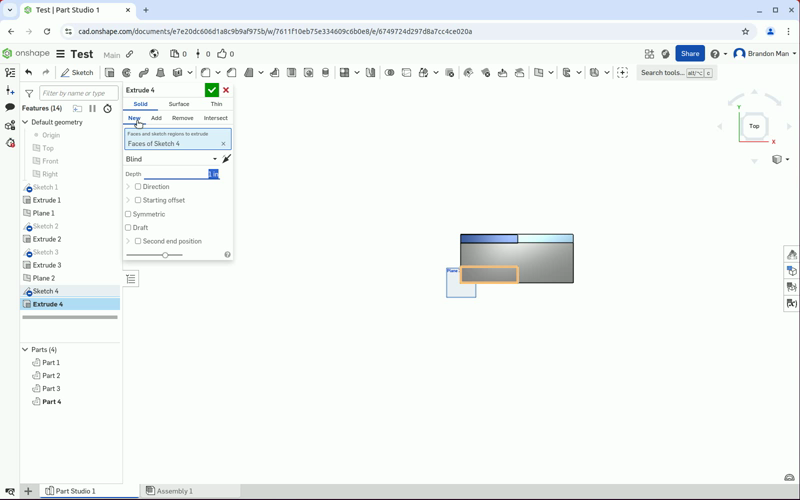
text(5.296)
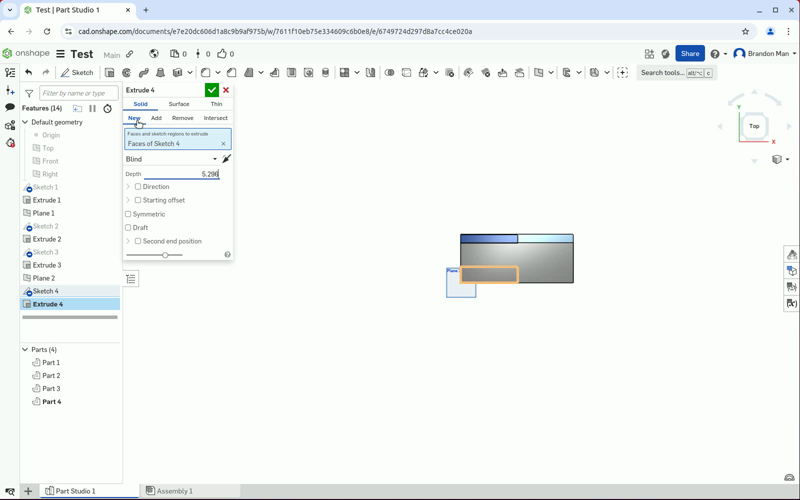
key(enter)
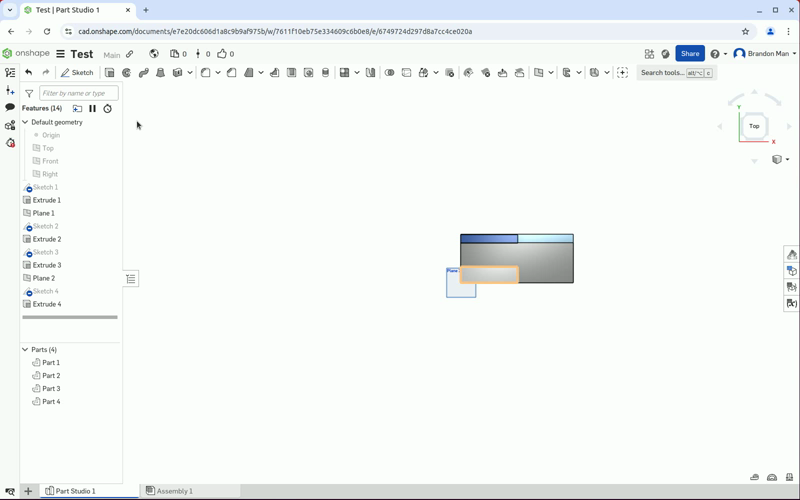
key(shift+h)
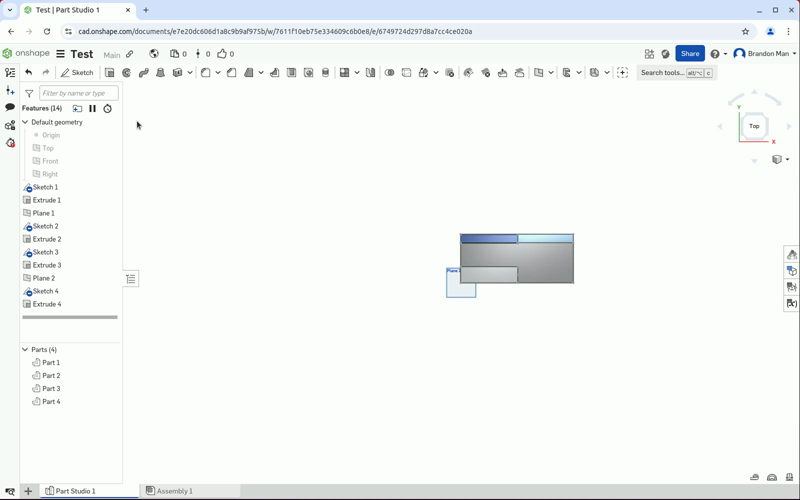
key(shift+h)
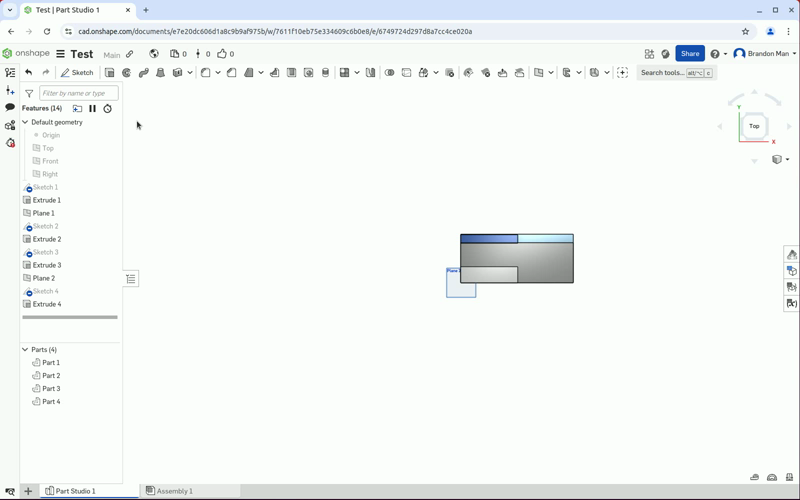
mouse_move(73, 189)
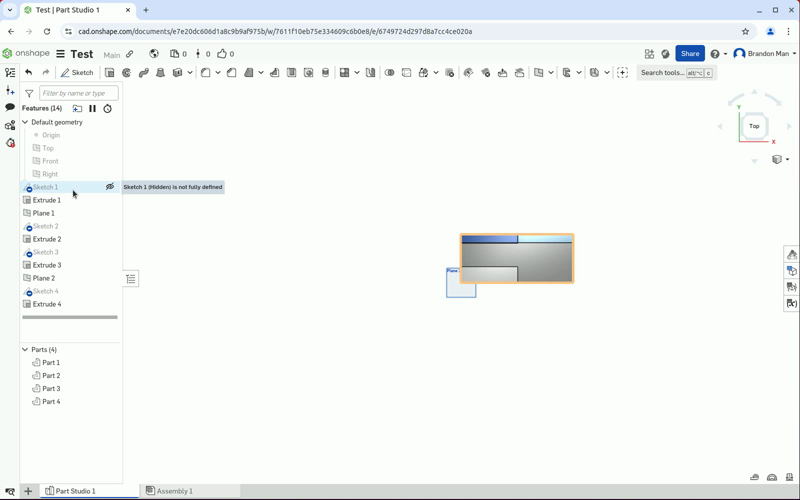
click(73, 189)
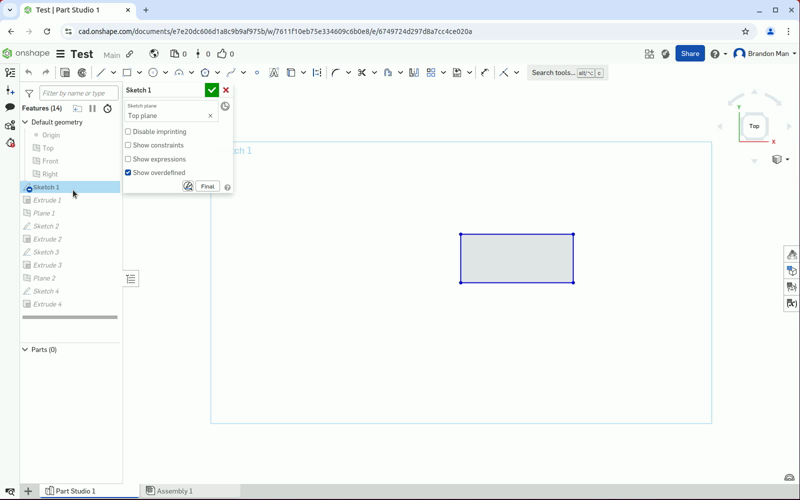
mouse_move(229, 92)
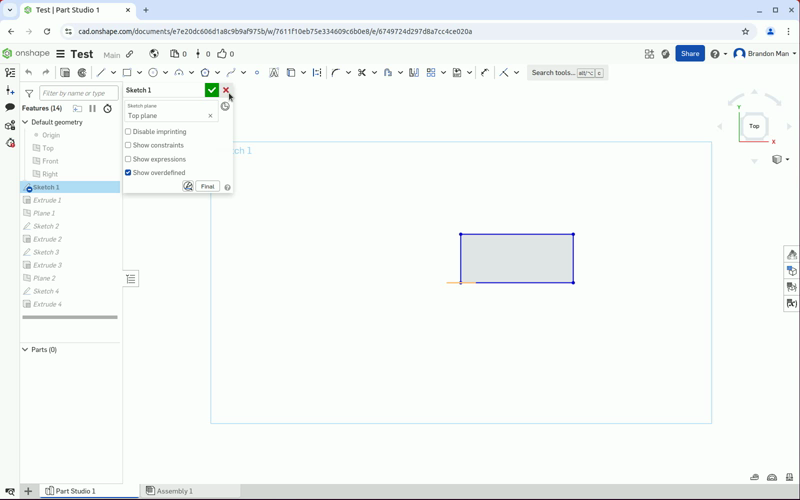
click(229, 92)
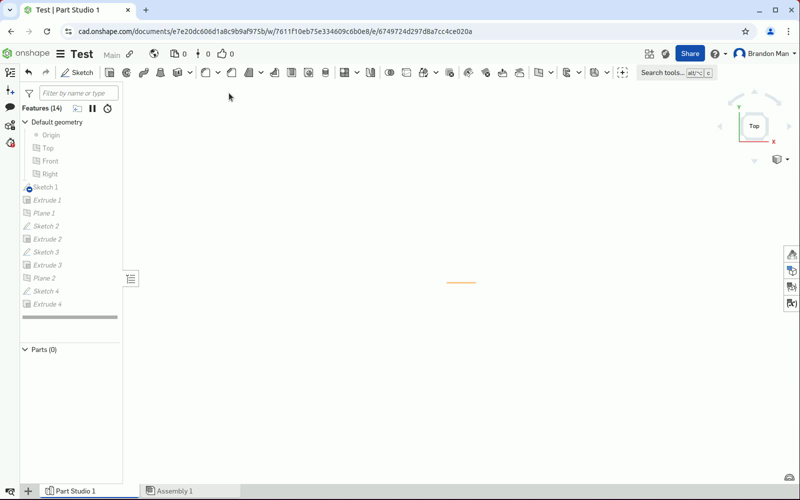
key(shift+s)
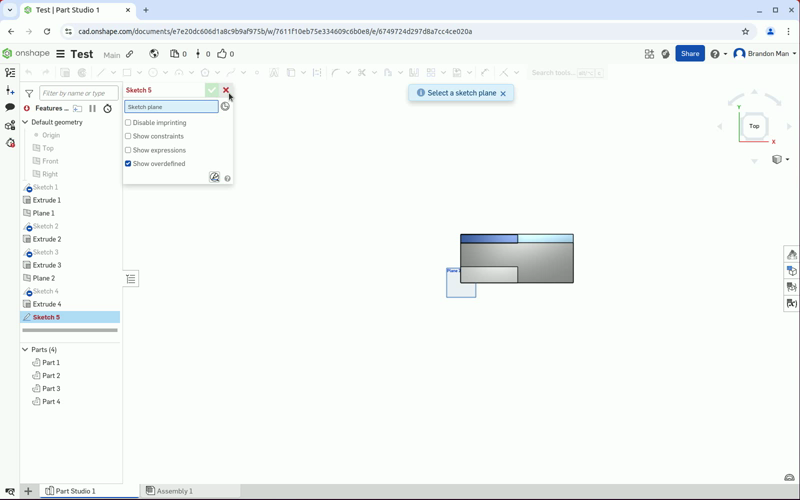
mouse_move(73, 280)
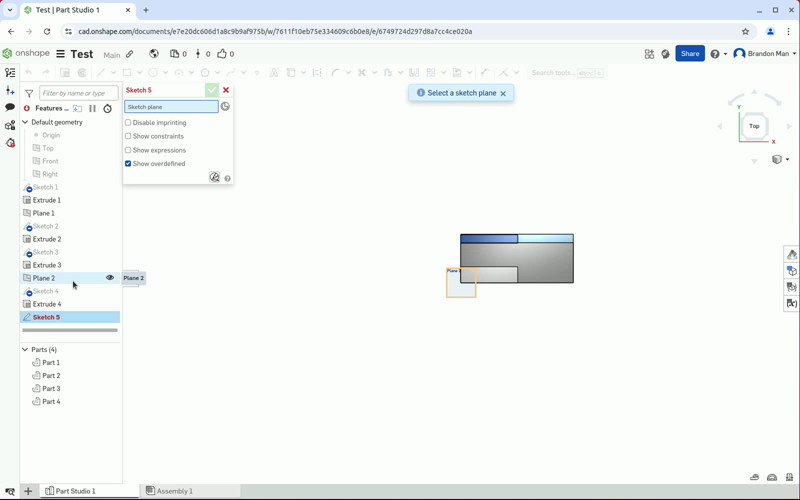
click(73, 280)
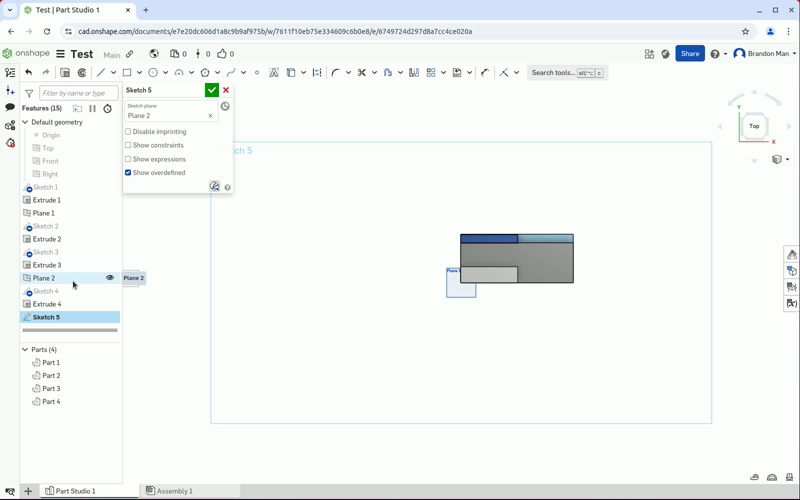
mouse_move(73, 352)
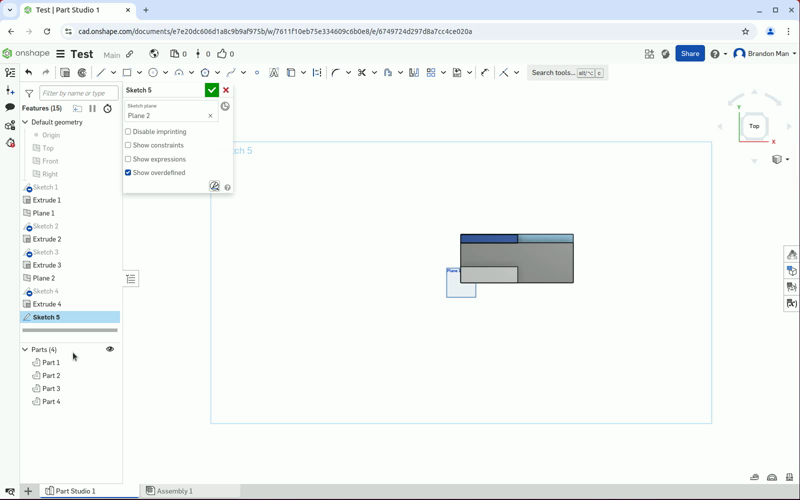
key(y)
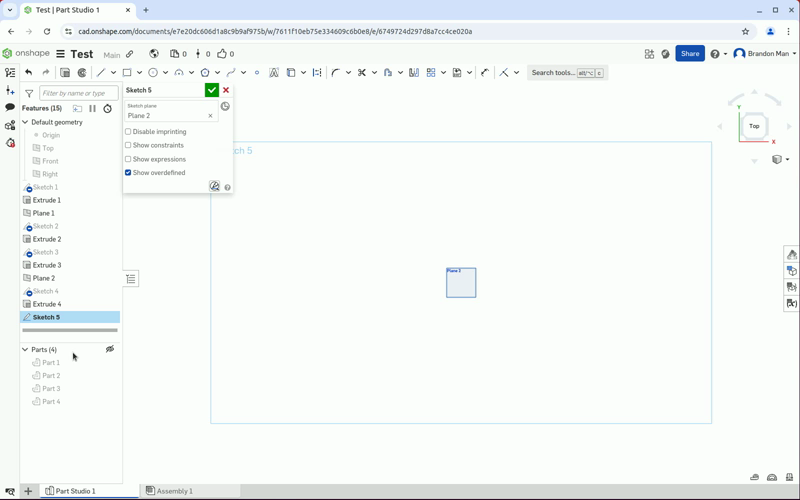
key(l)
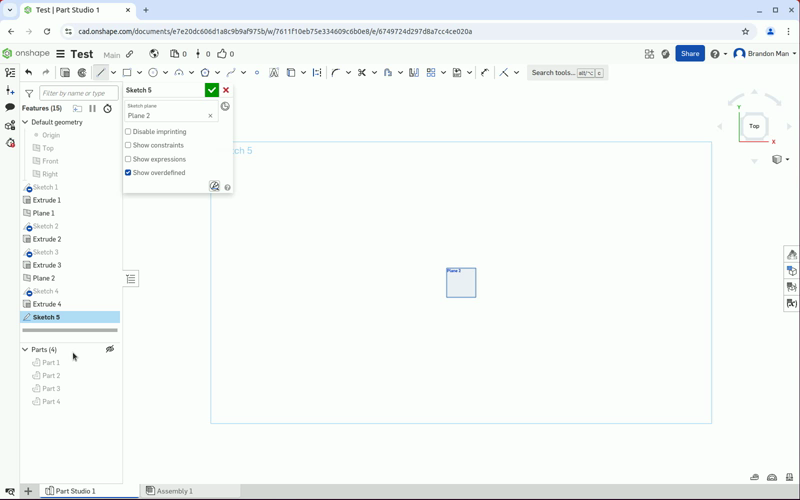
key_down(shift)
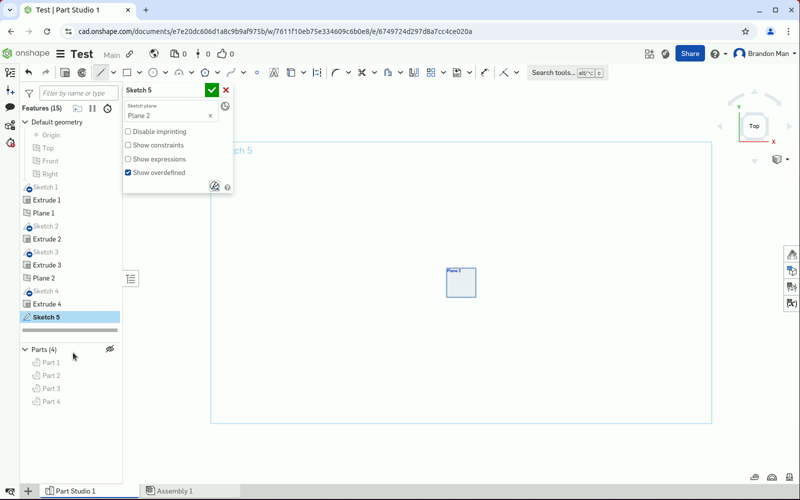
mouse_move(516, 282)
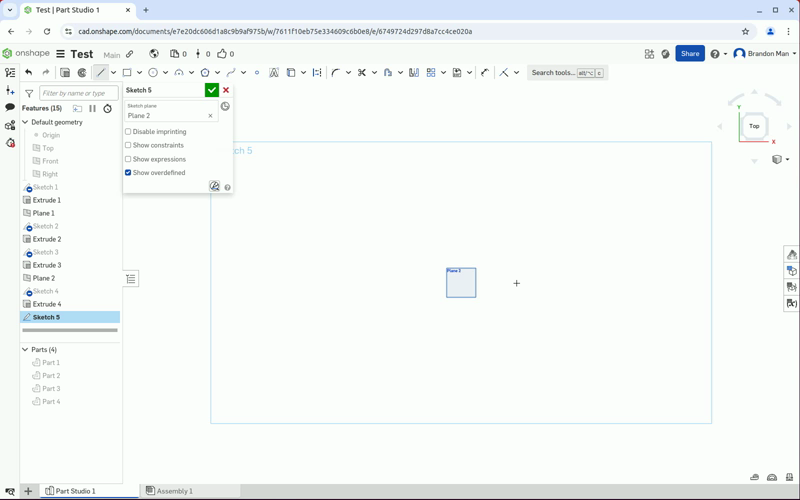
click(516, 282)
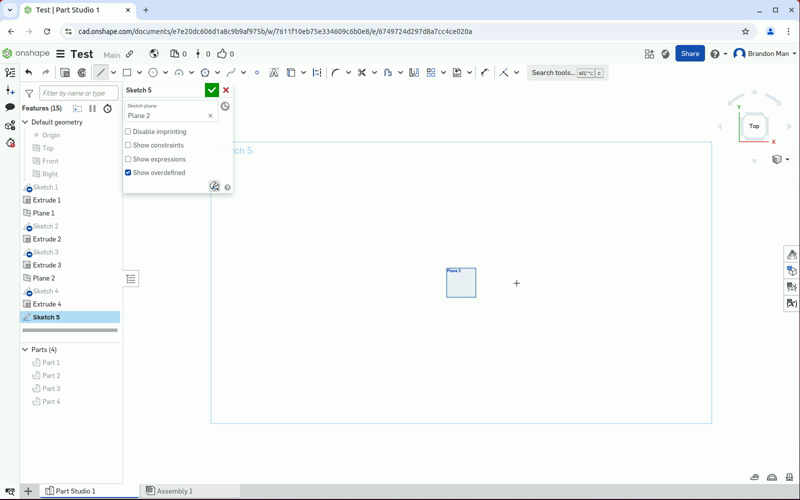
key_up(shift)
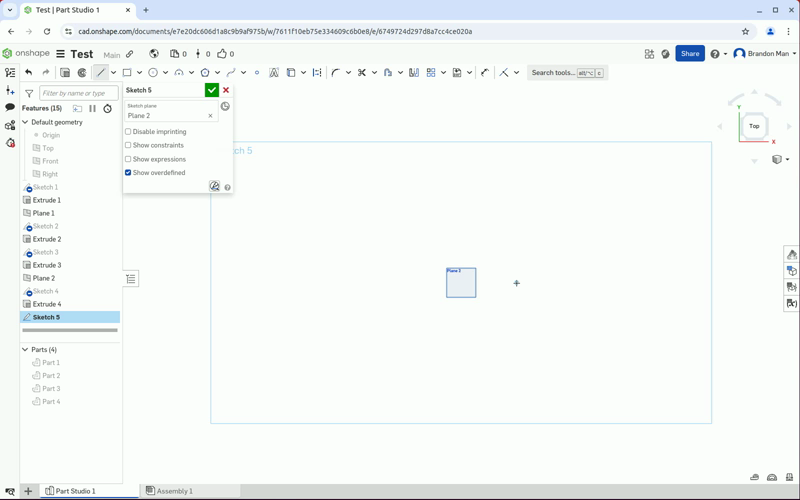
key_down(shift)
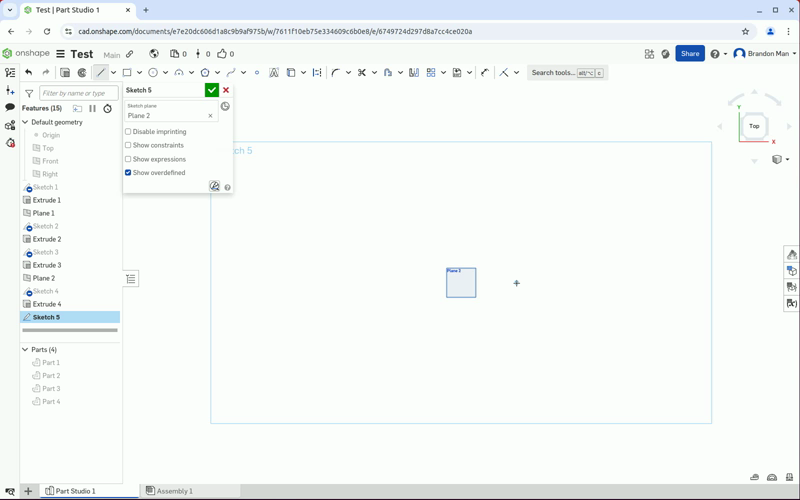
mouse_move(546, 282)
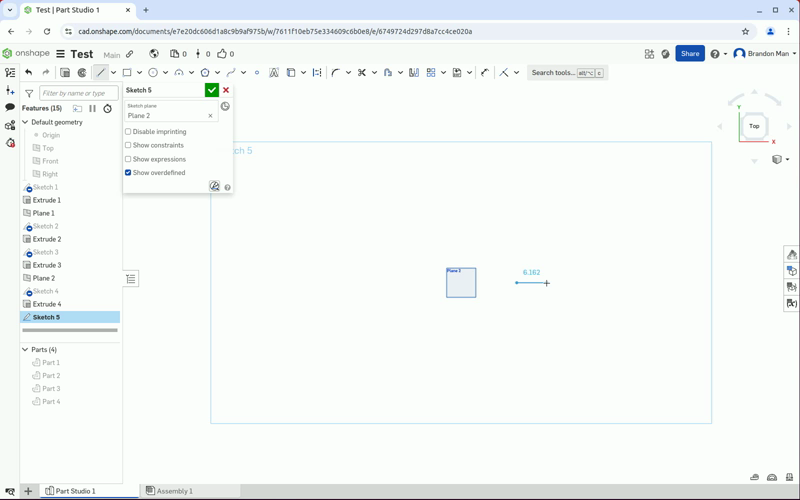
mouse_move(573, 282)
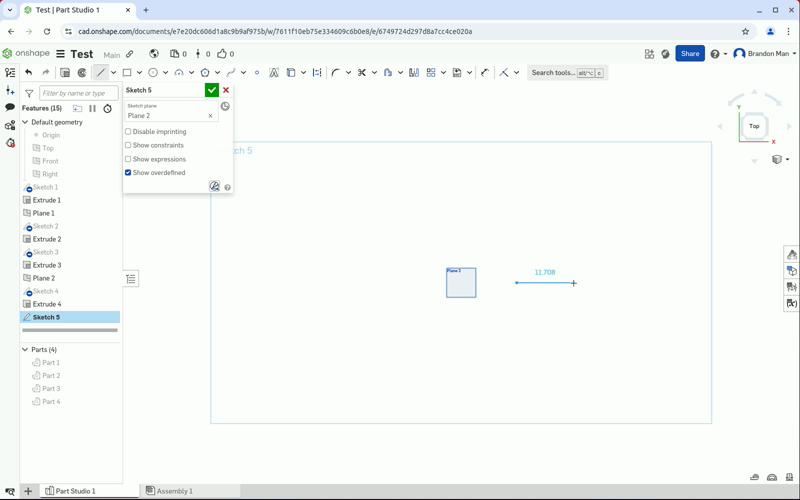
click(573, 282)
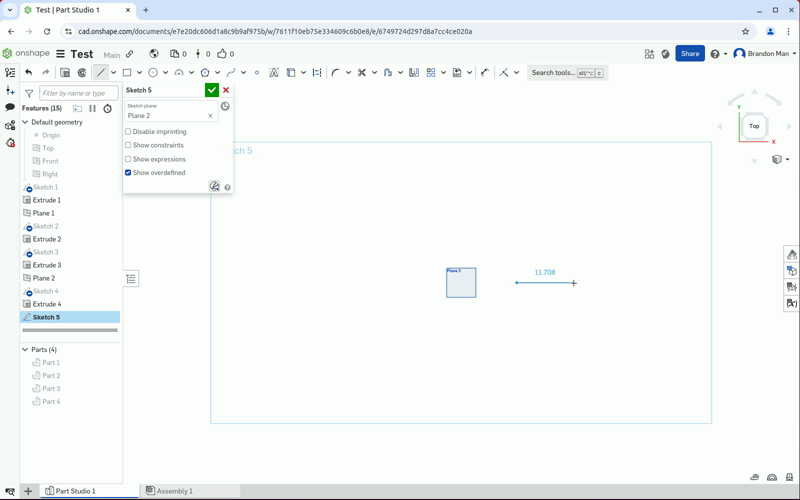
key_up(shift)
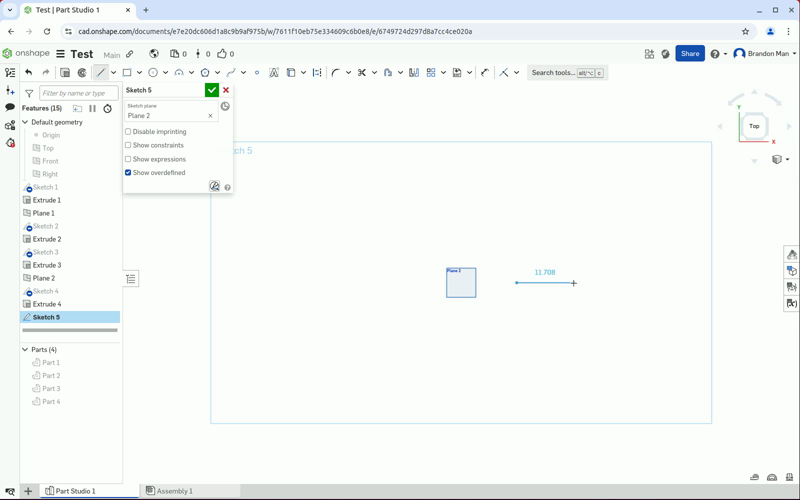
key_down(shift)
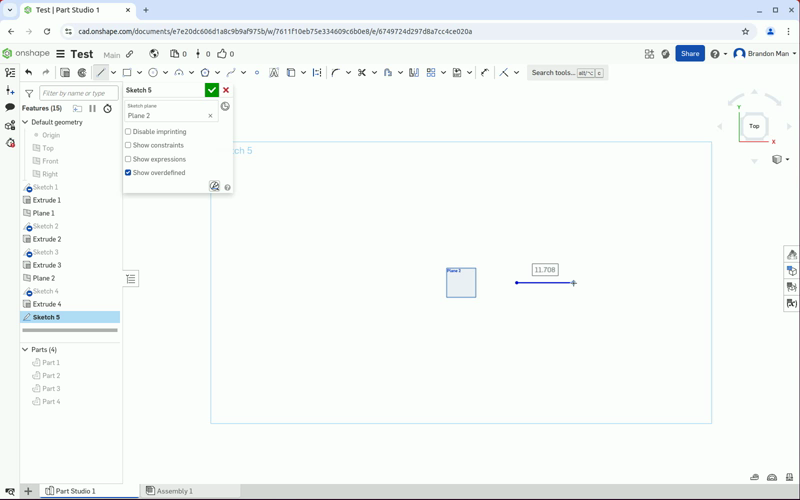
mouse_move(589, 282)
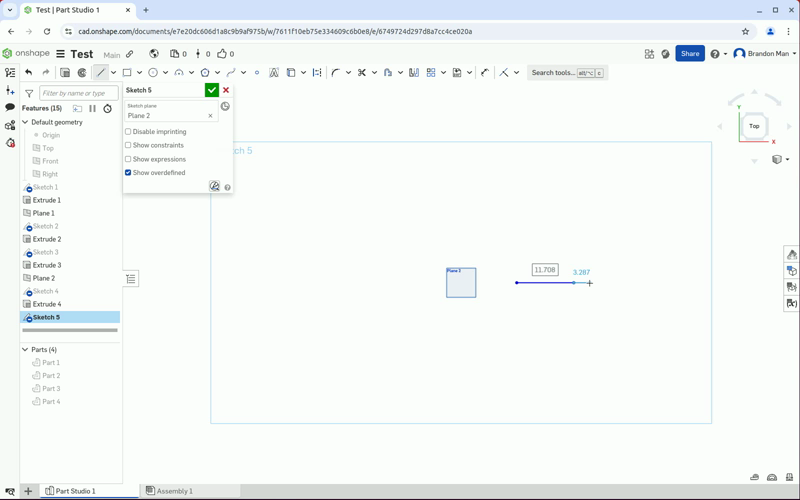
mouse_move(573, 274)
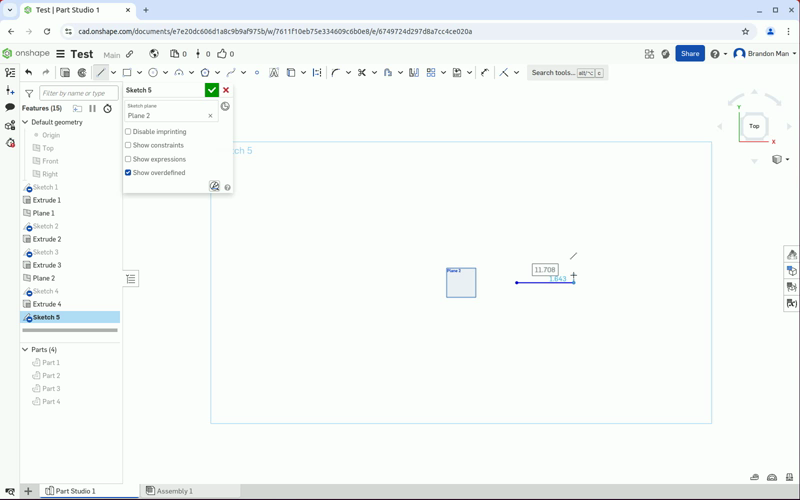
click(573, 274)
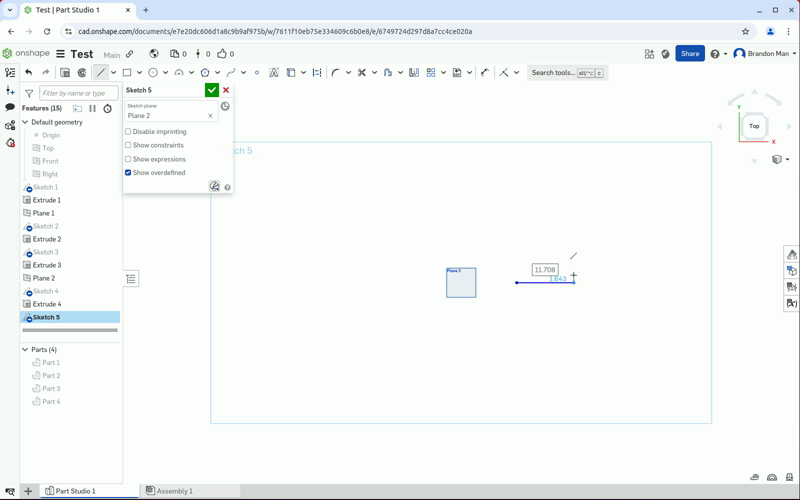
key_up(shift)
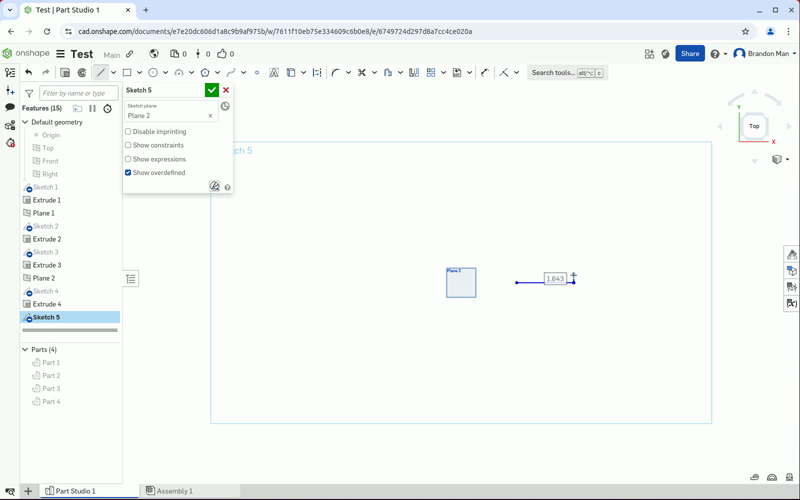
key_down(shift)
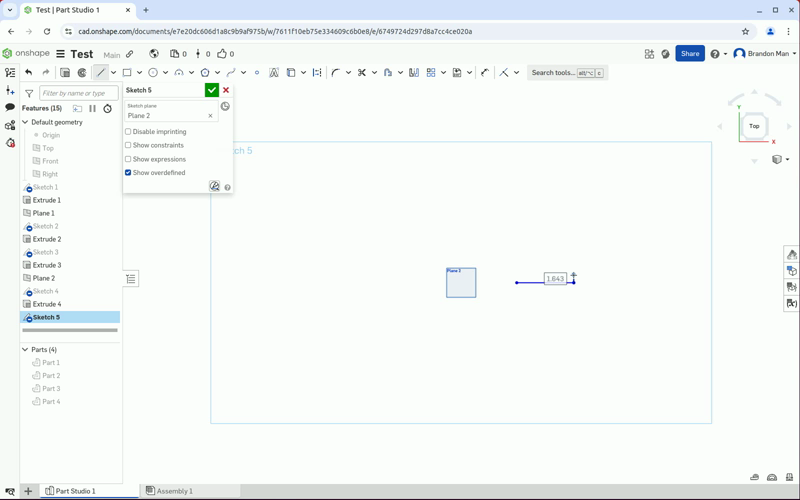
mouse_move(589, 274)
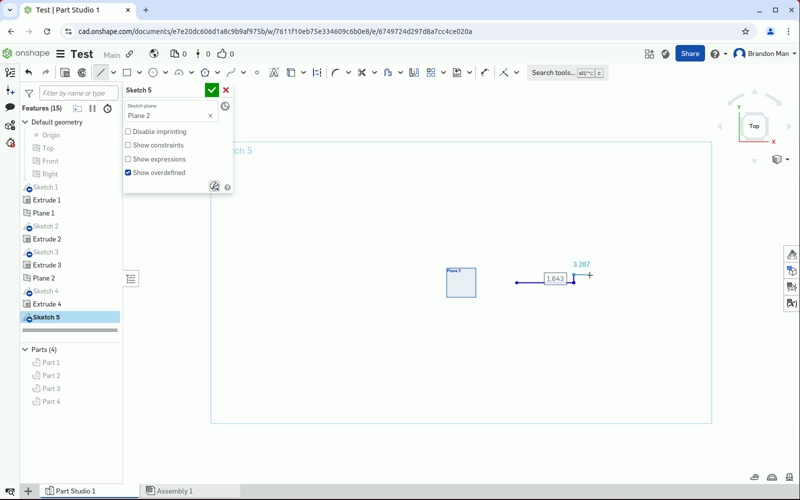
mouse_move(516, 274)
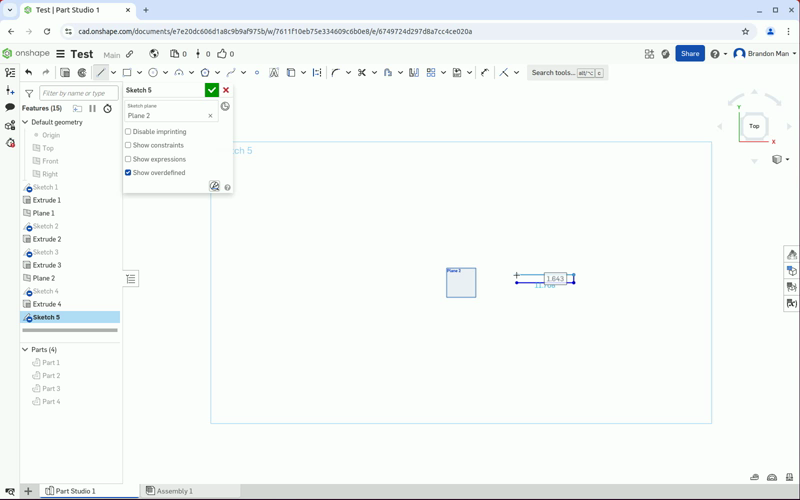
click(516, 274)
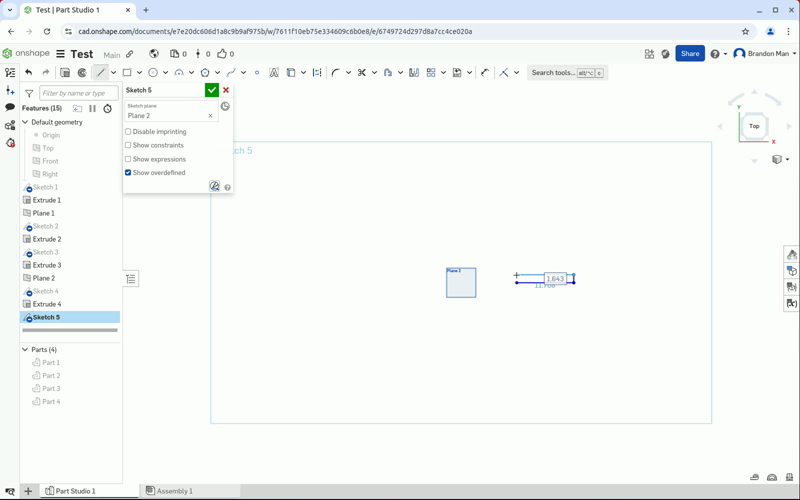
key_up(shift)
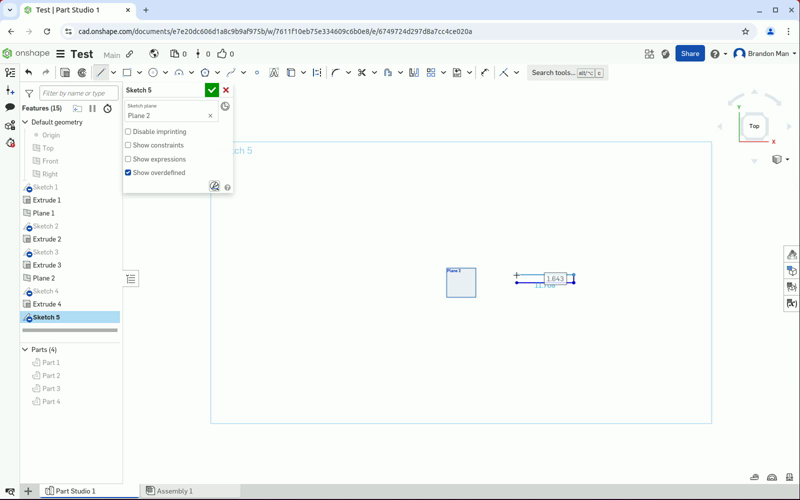
mouse_move(546, 274)
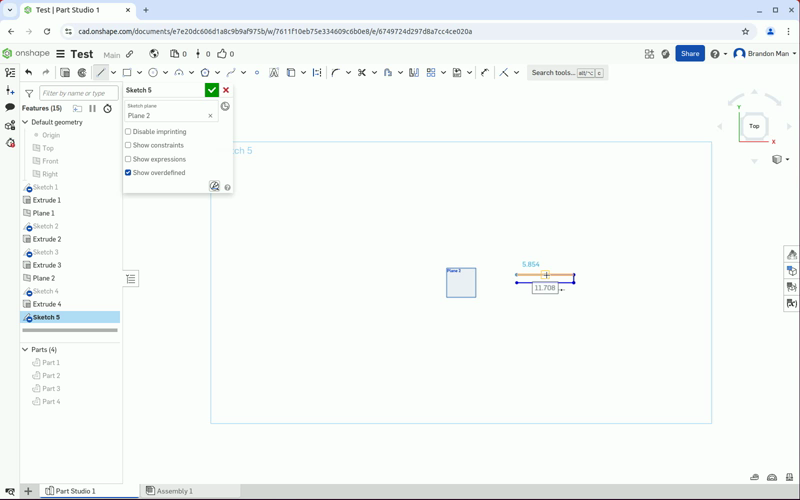
key_down(shift)
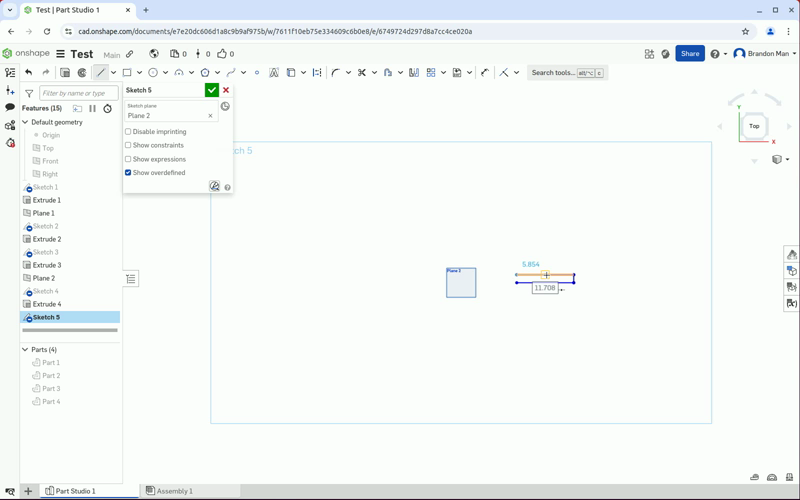
mouse_move(516, 282)
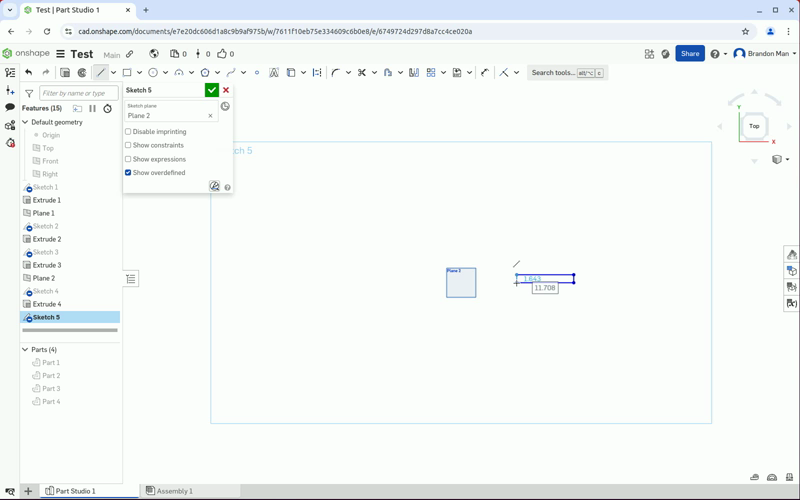
key_up(shift)
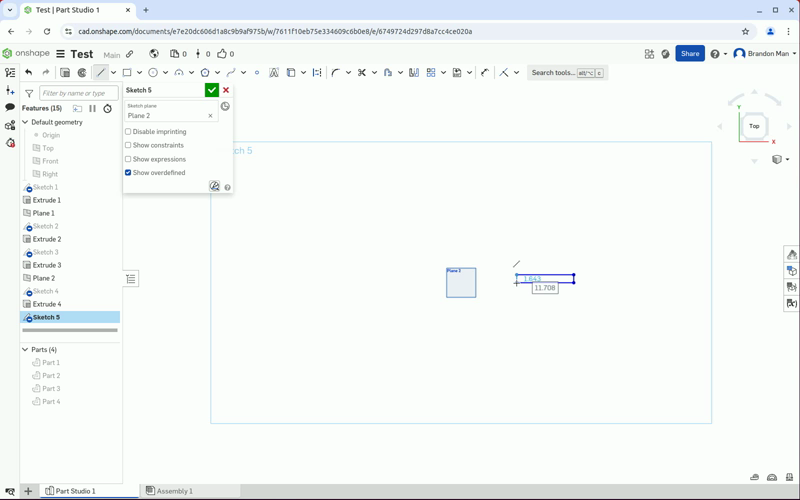
click(516, 282)
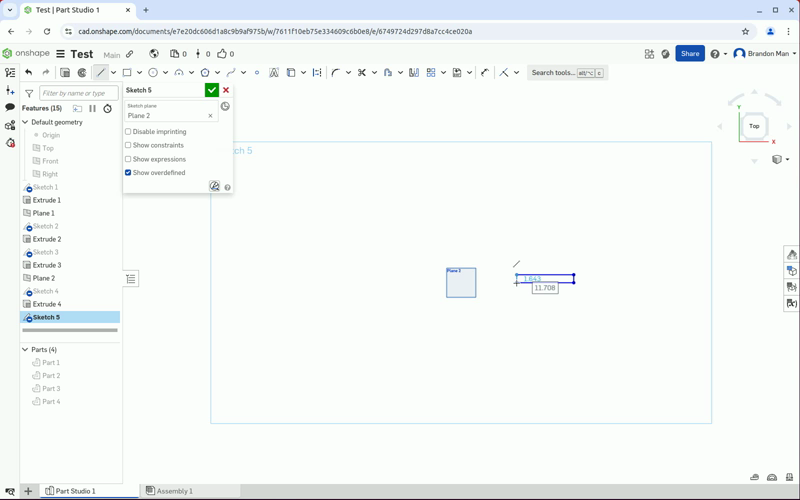
key(esc)
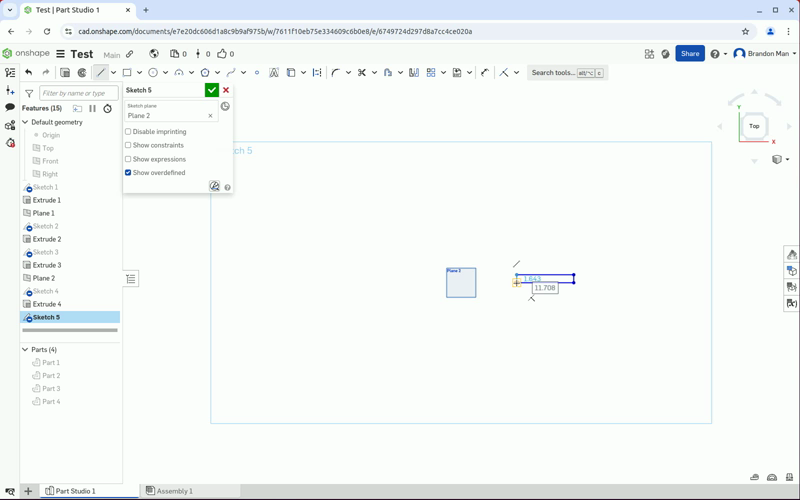
mouse_move(520, 278)
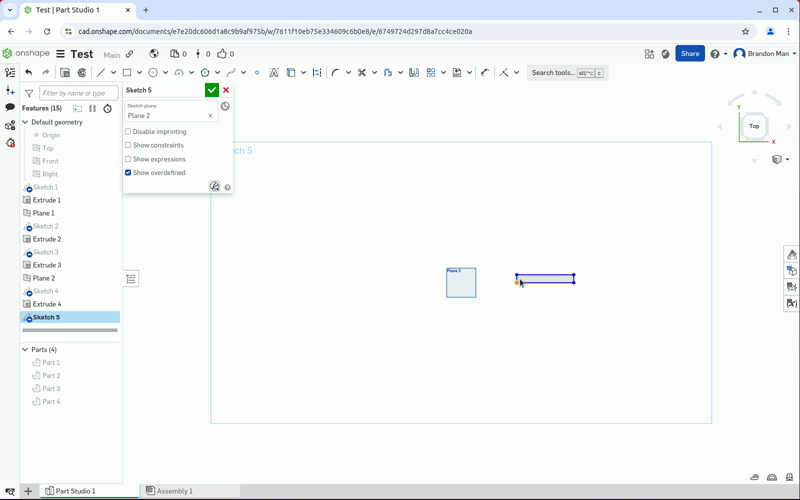
scroll(6)
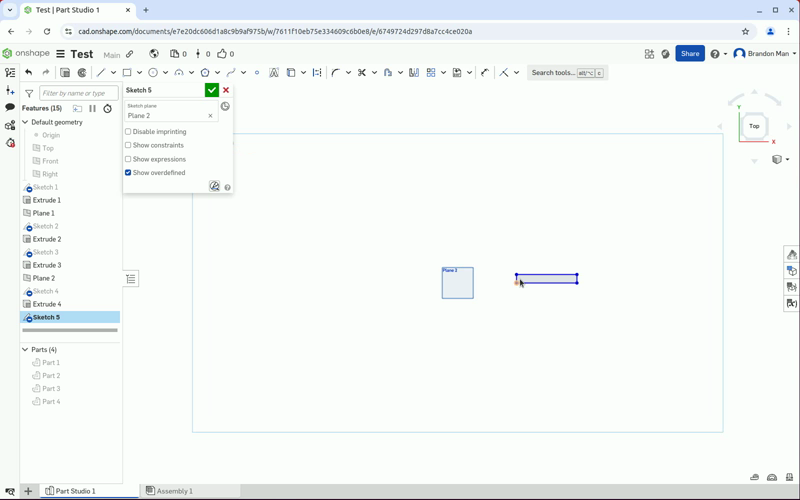
scroll(6)
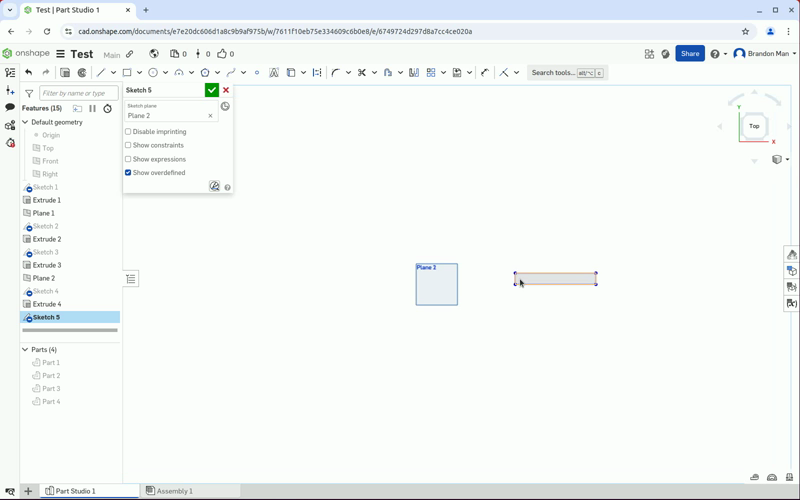
scroll(6)
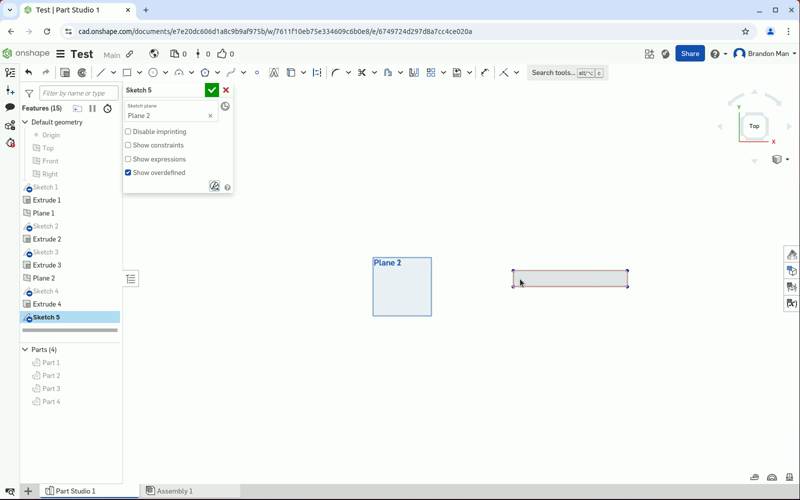
scroll(6)
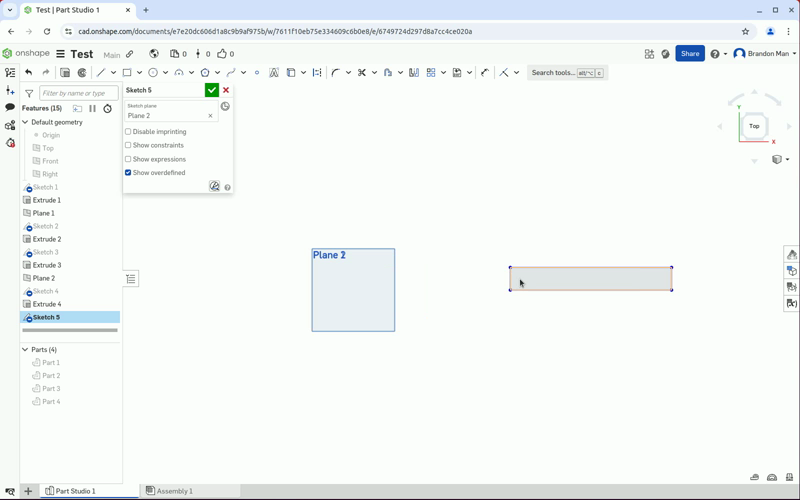
scroll(6)
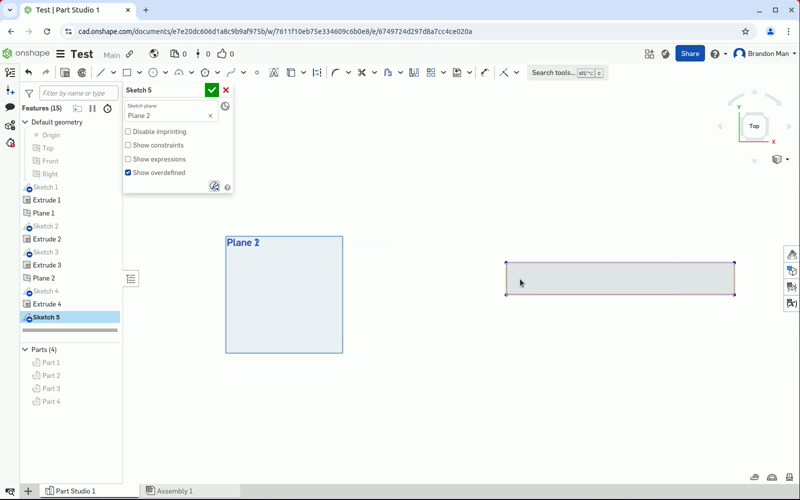
scroll(6)
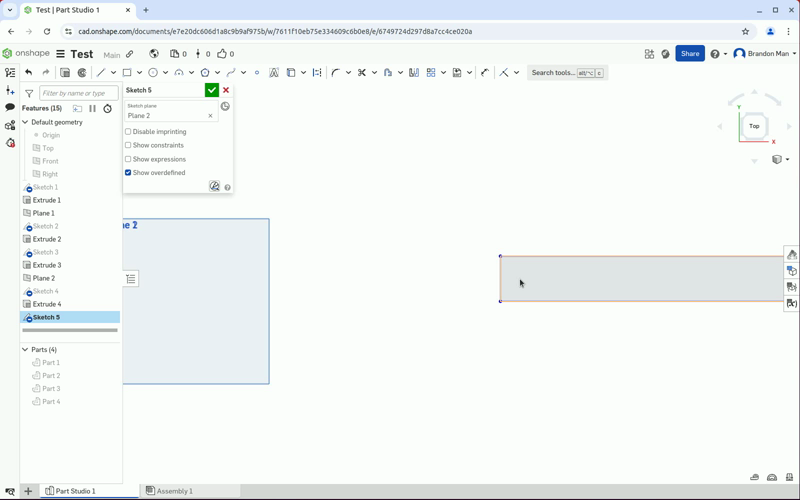
scroll(6)
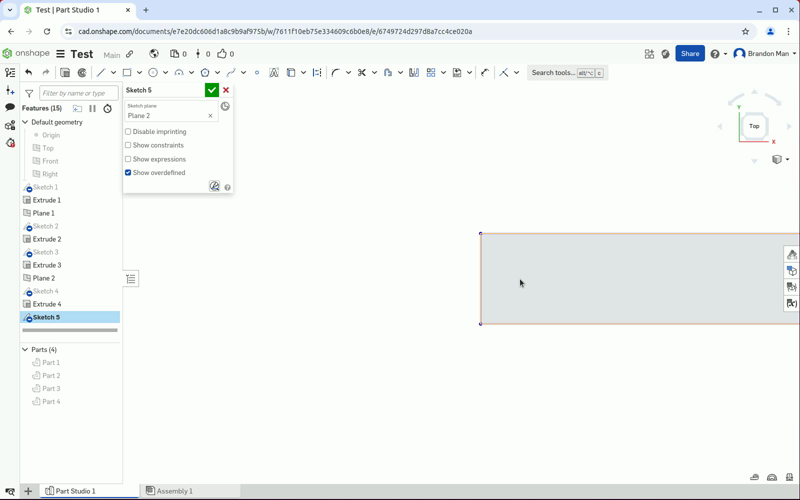
click(520, 278)
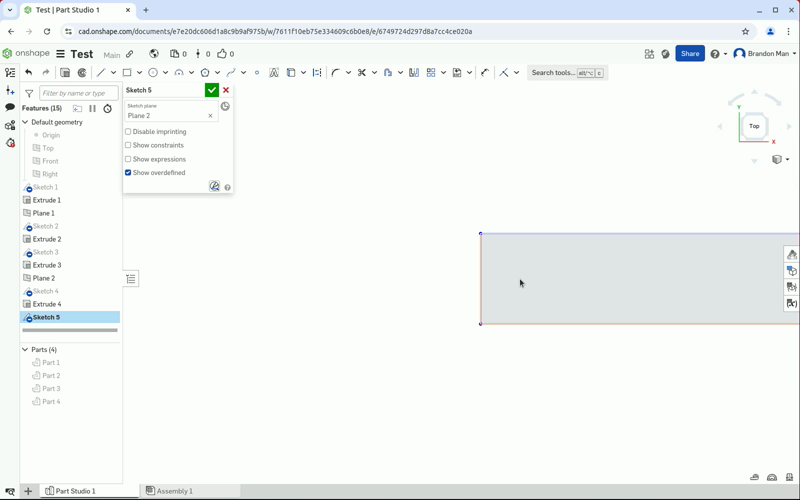
scroll(-6)
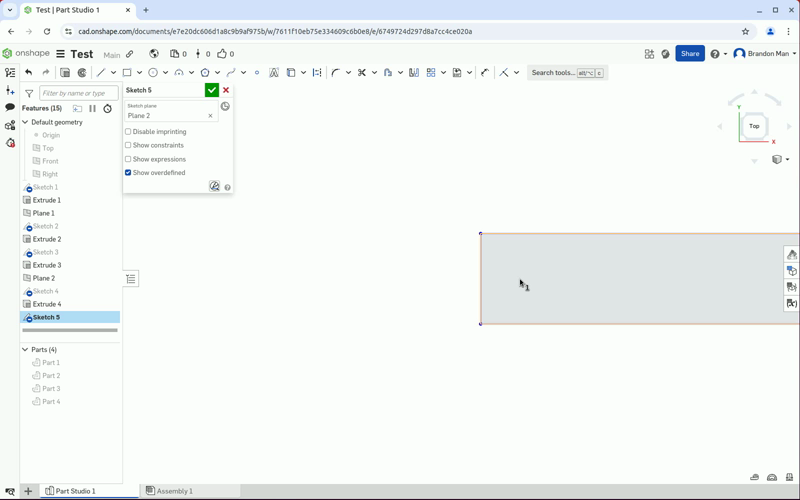
scroll(-6)
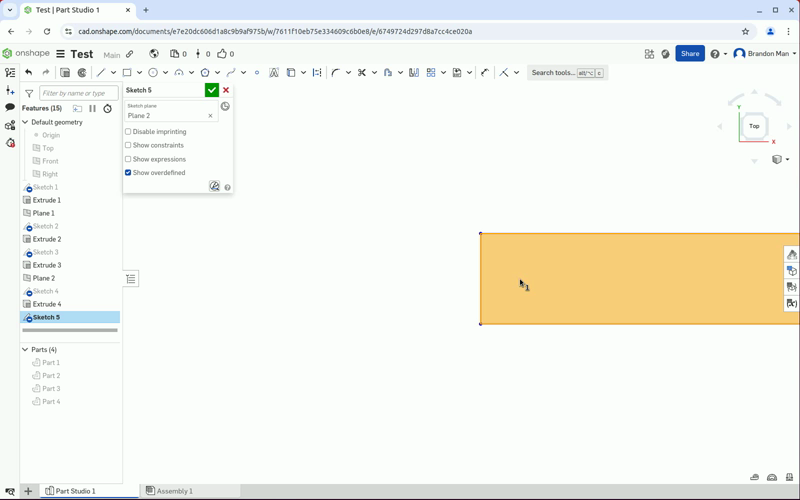
scroll(-6)
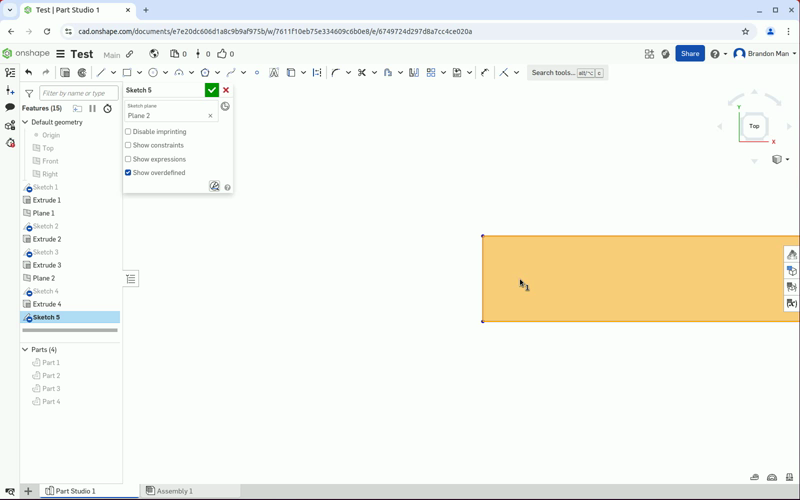
scroll(-6)
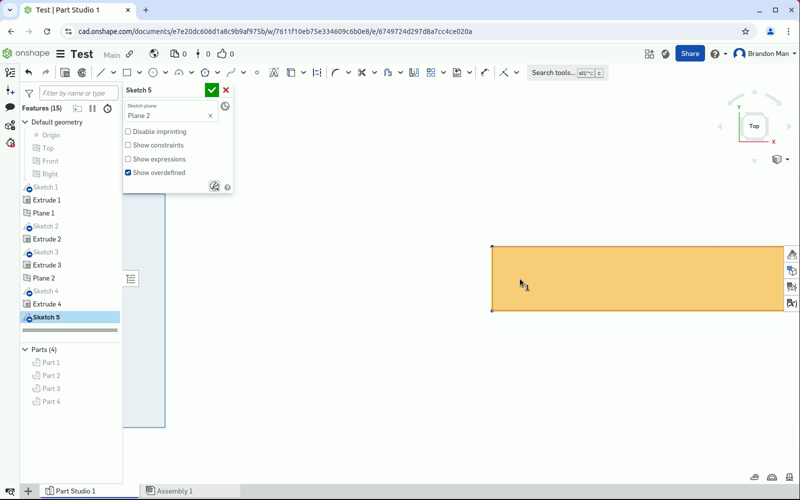
scroll(-6)
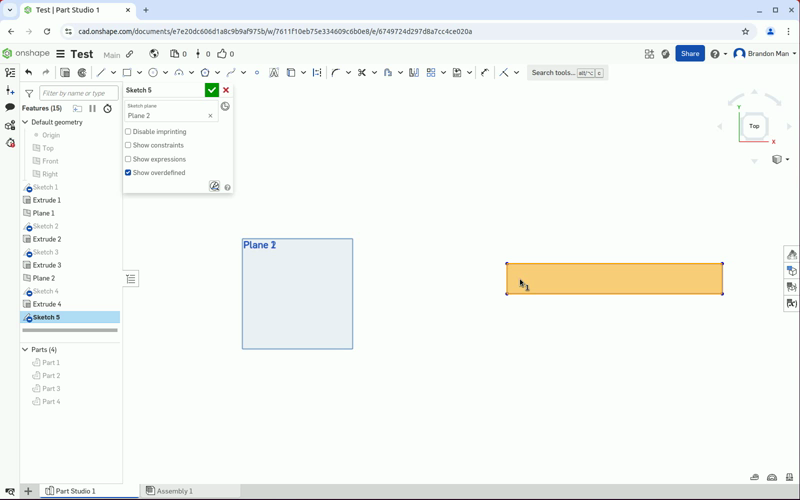
scroll(-6)
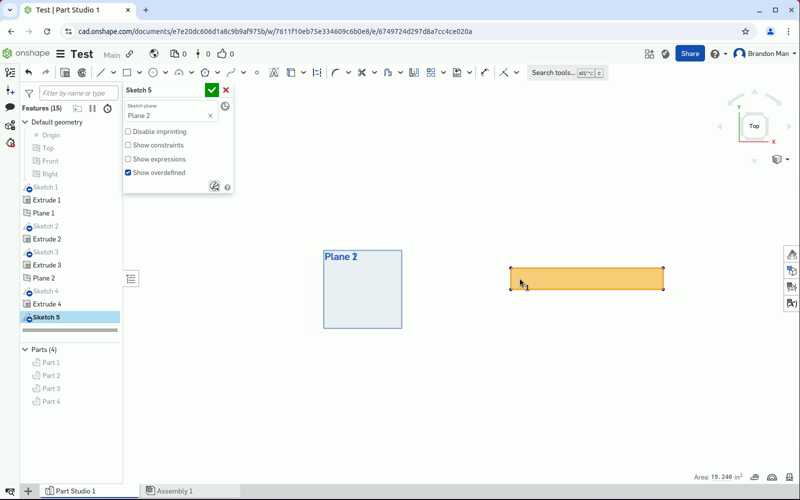
scroll(-6)
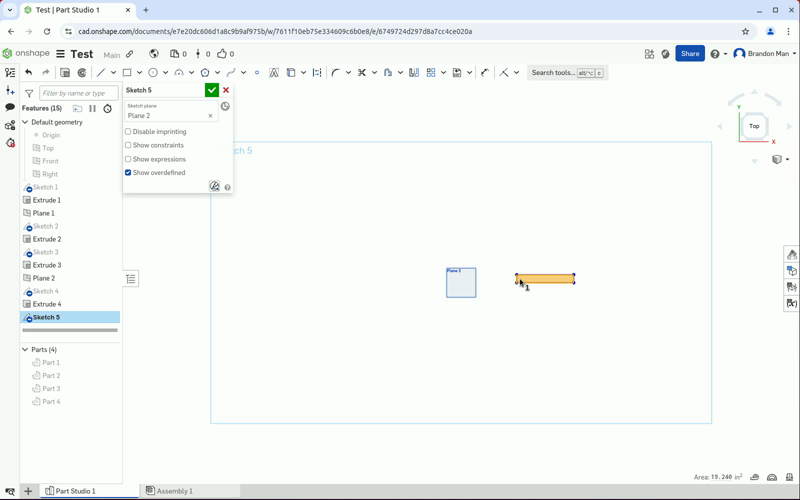
mouse_move(73, 352)
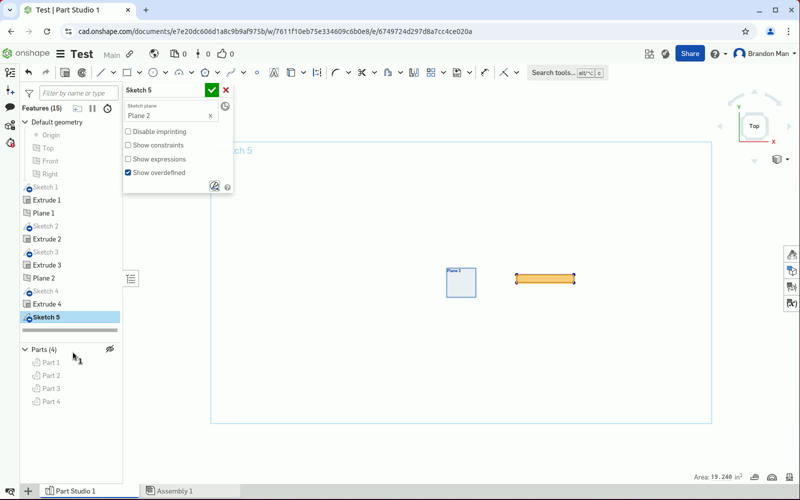
key(shift+y)
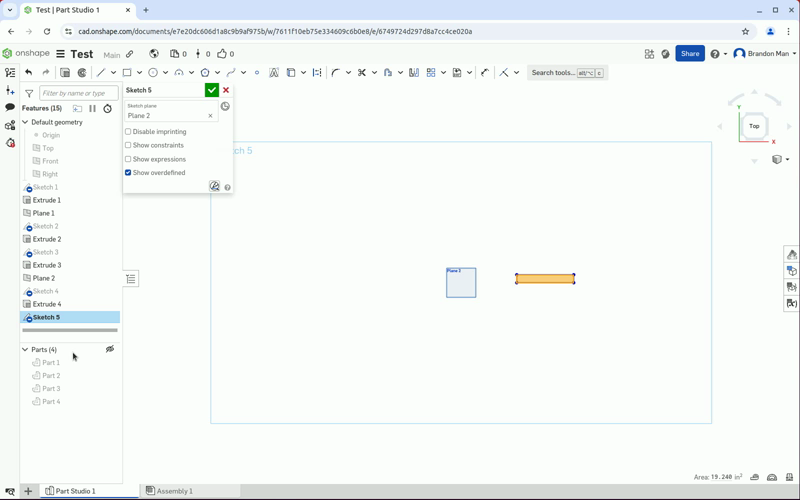
key(shift+e)
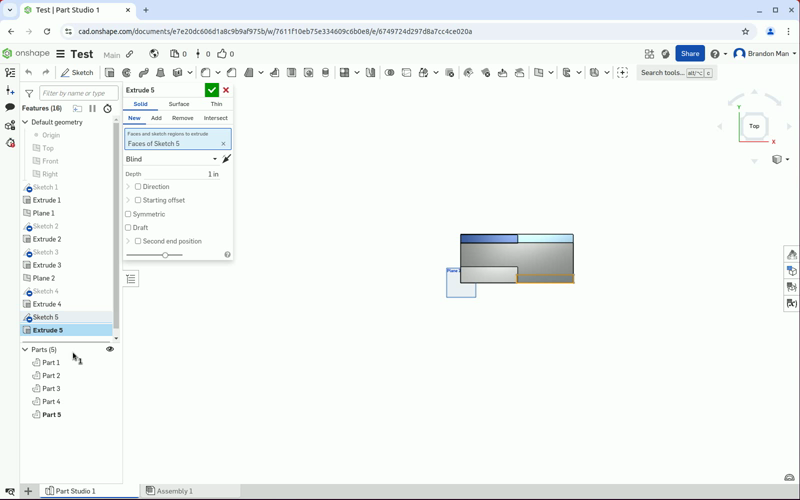
mouse_move(143, 106)
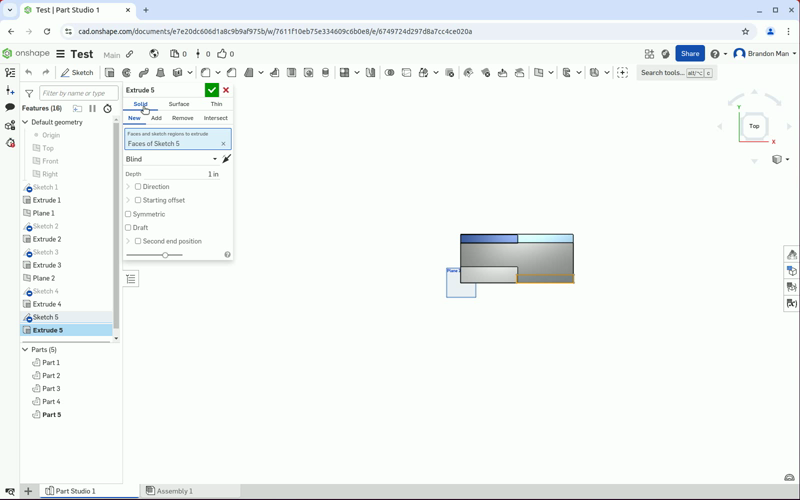
click(143, 106)
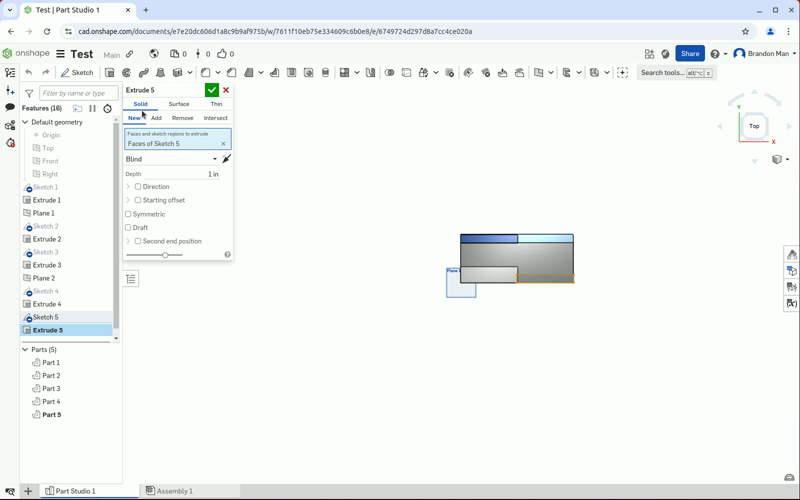
mouse_move(137, 120)
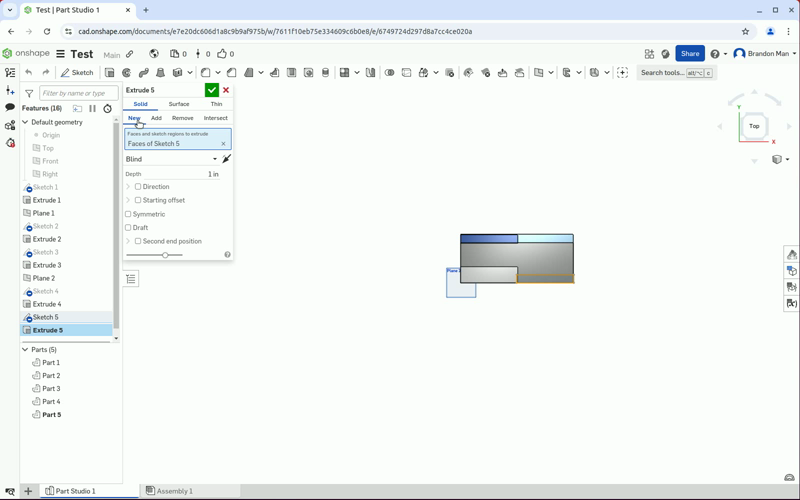
click(137, 120)
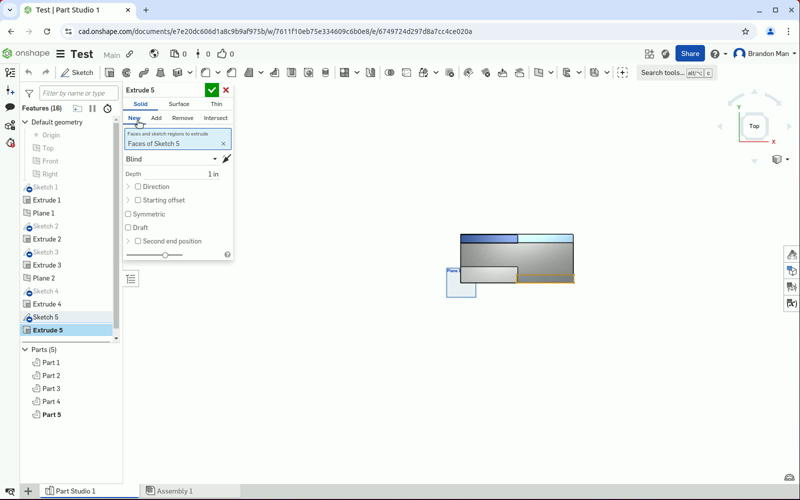
key(tab, 4)
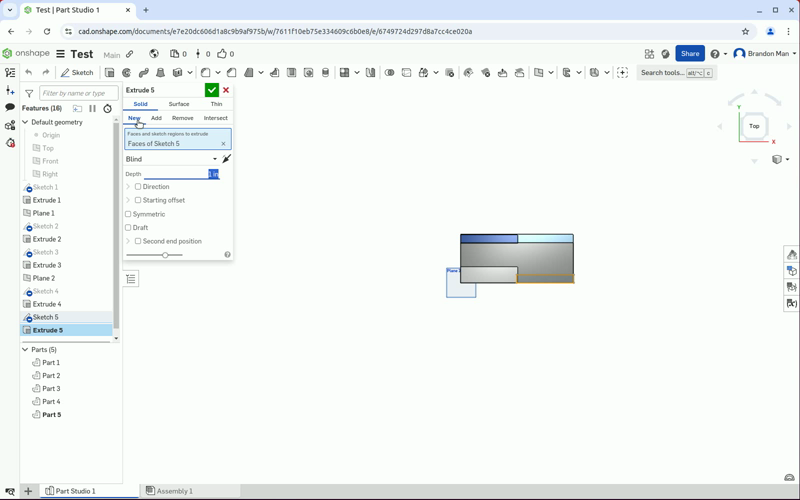
text(5.296)
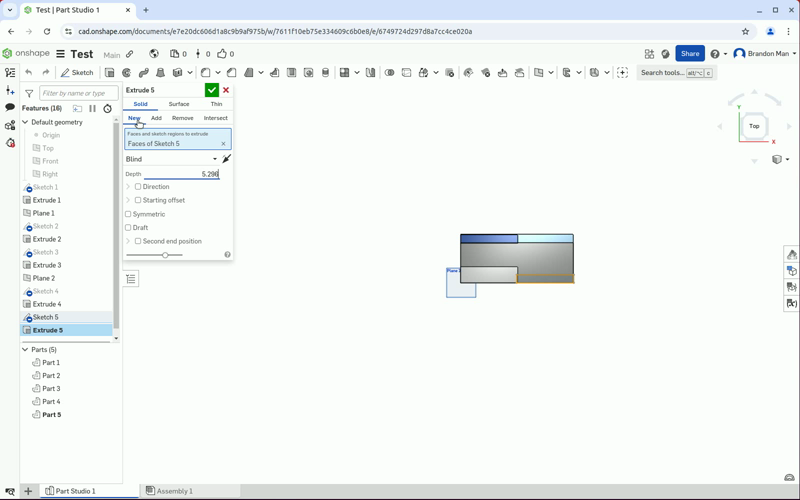
key(enter)
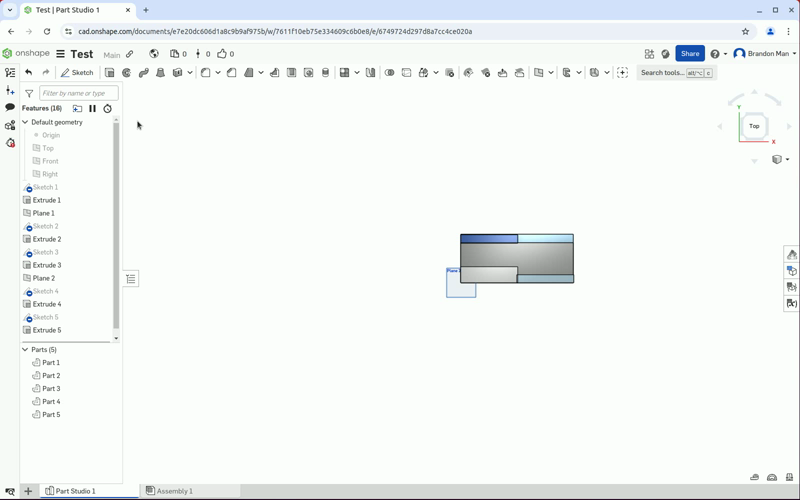
key(shift+h)
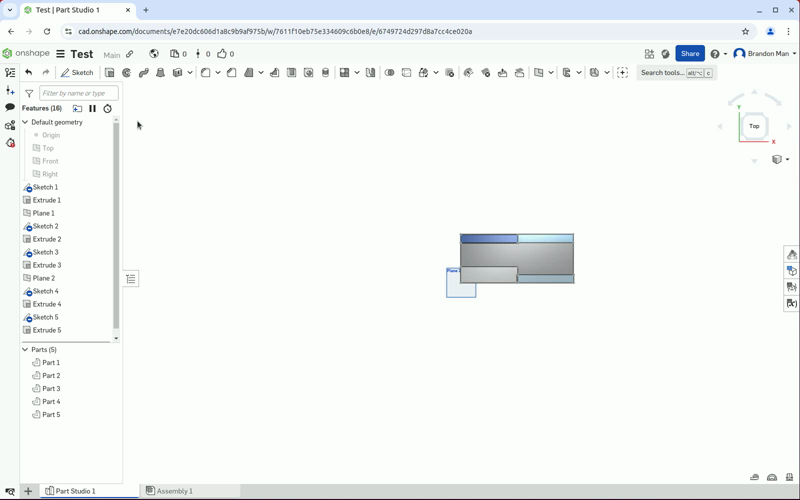
key(shift+h)
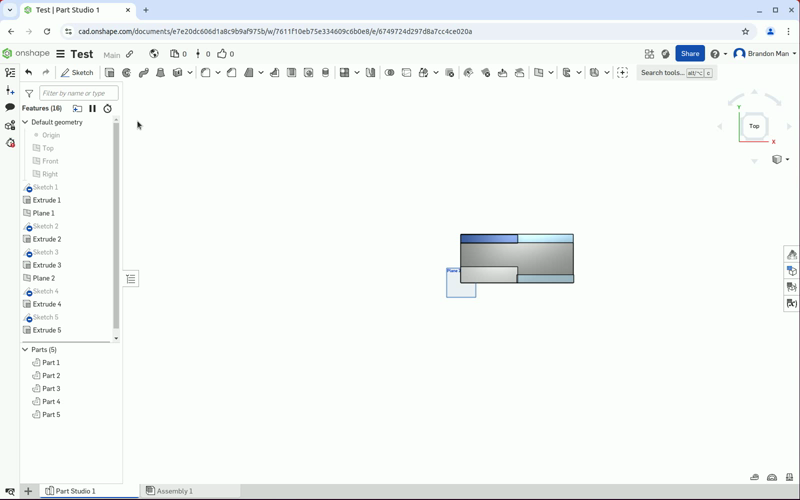
mouse_move(69, 189)
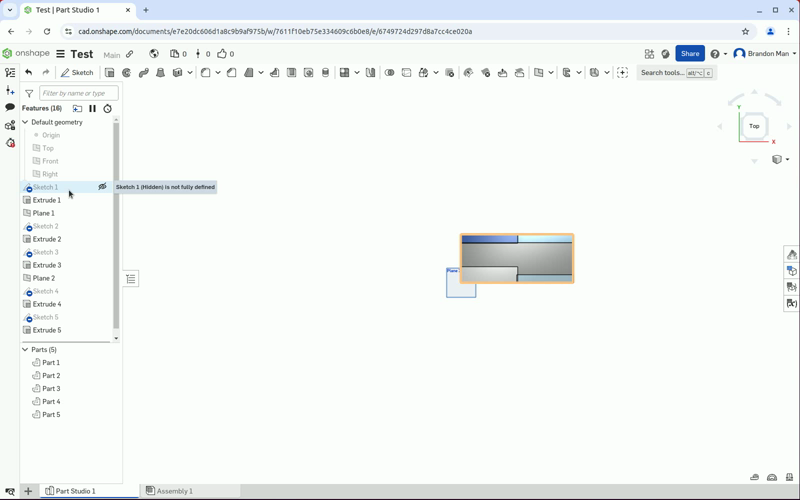
click(69, 189)
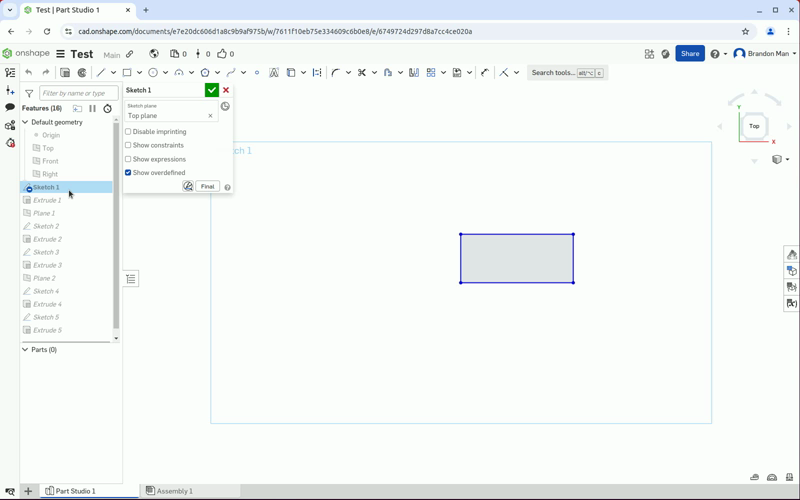
mouse_move(229, 92)
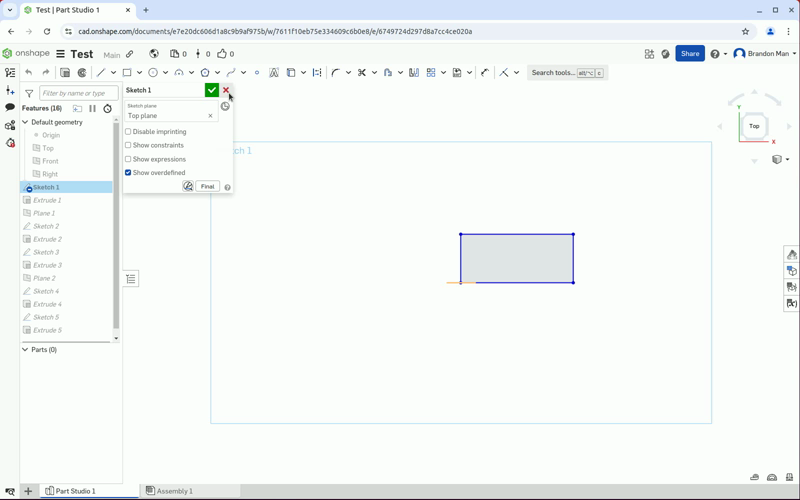
click(229, 92)
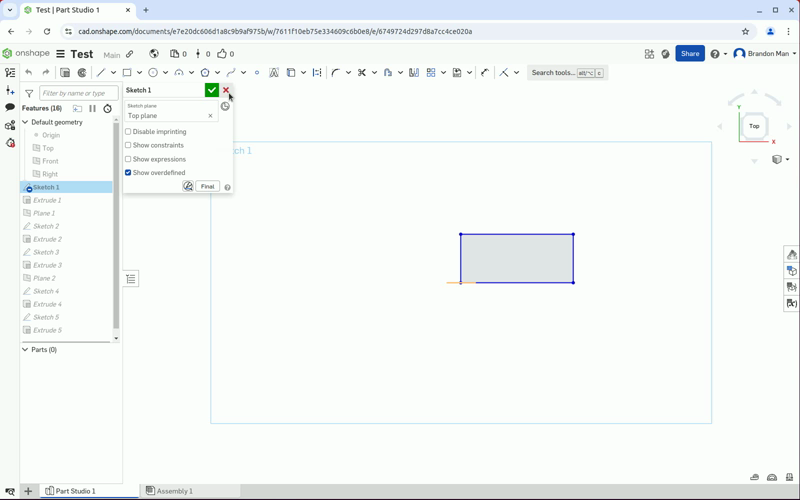
key(shift+s)
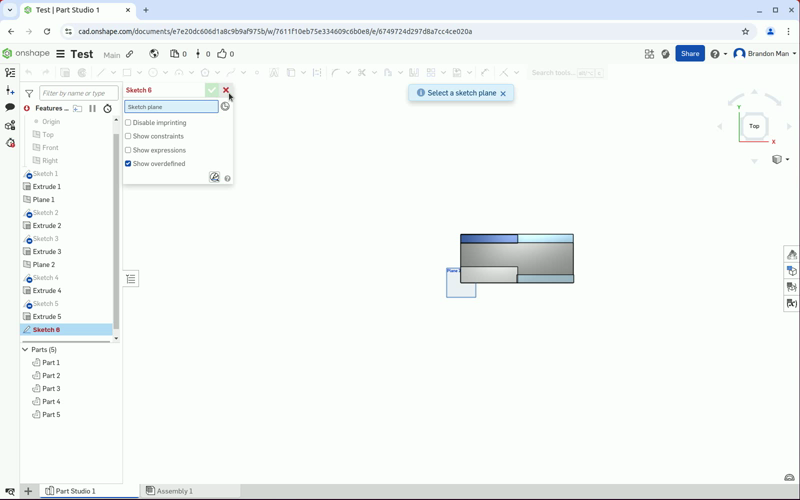
mouse_move(69, 267)
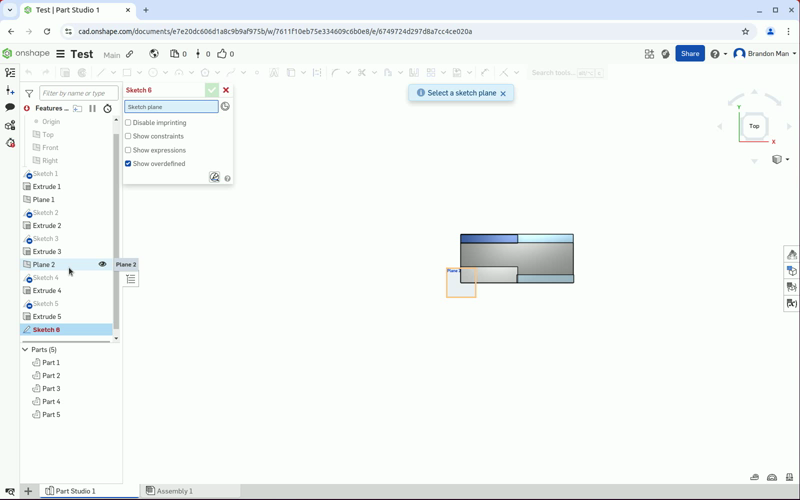
click(69, 267)
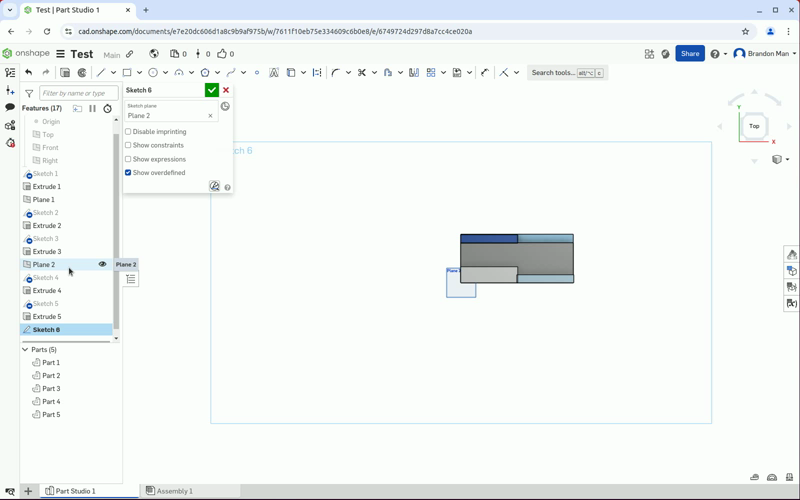
mouse_move(73, 352)
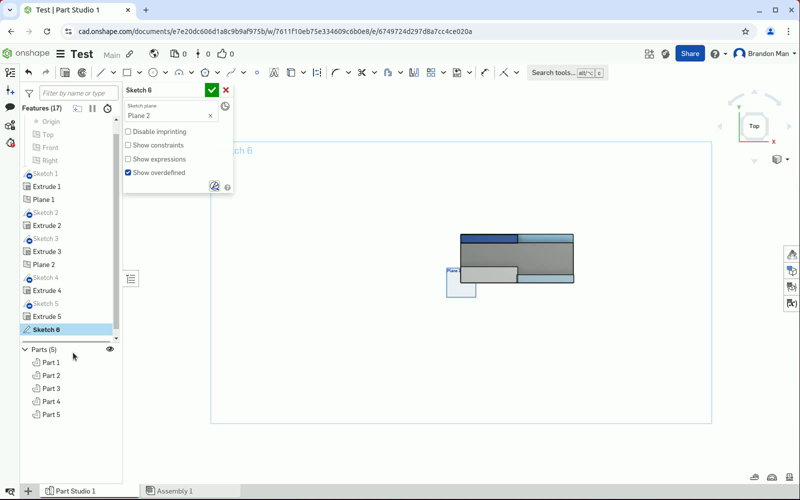
key(y)
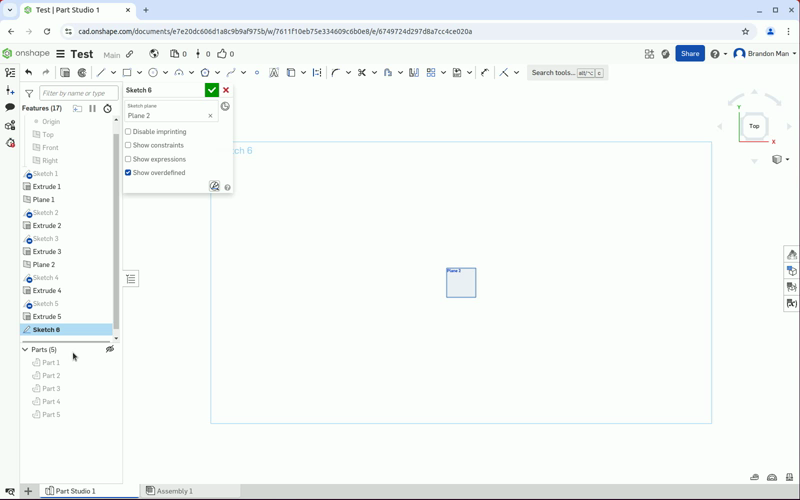
key(l)
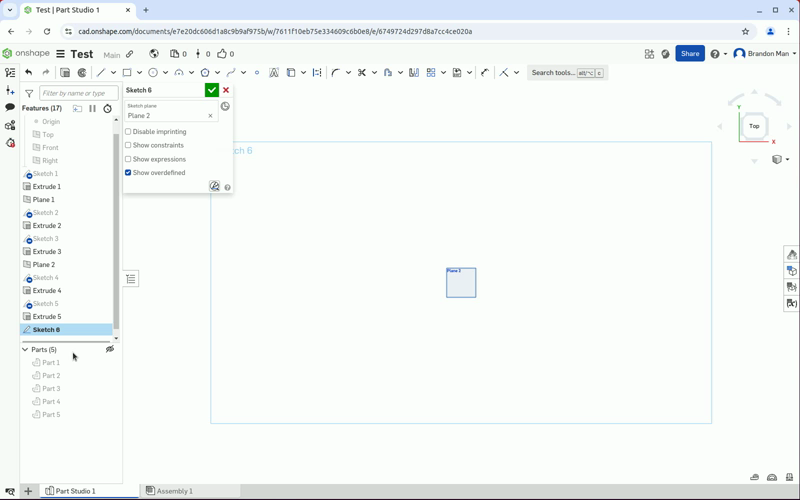
key_down(shift)
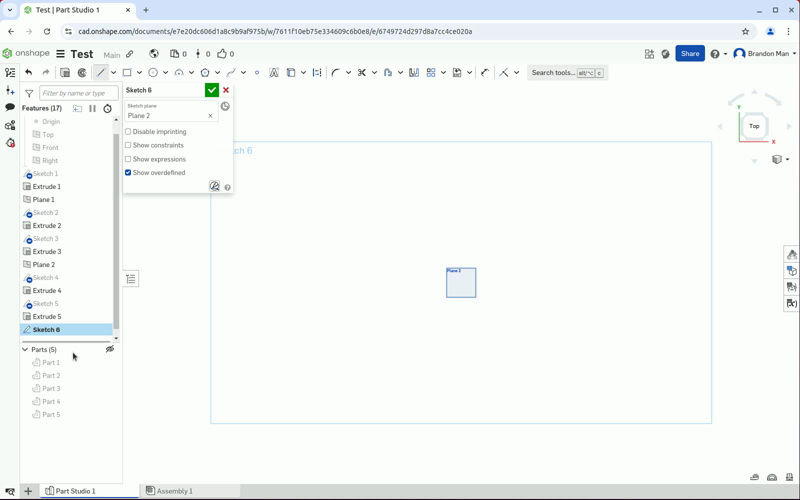
mouse_move(516, 274)
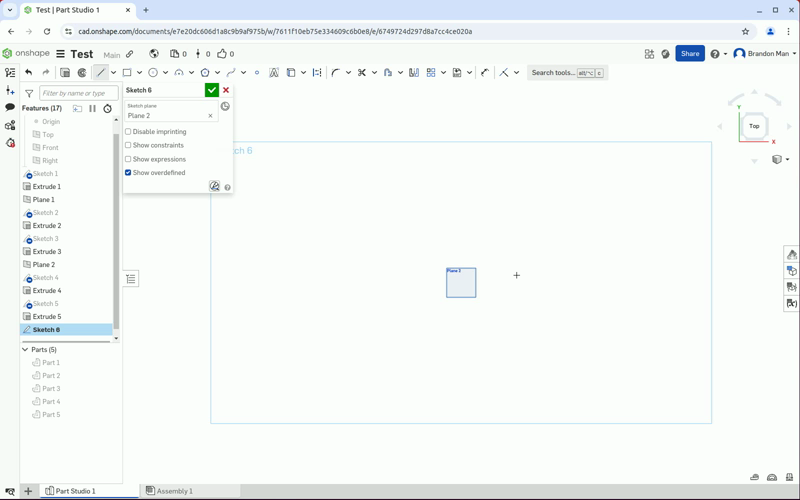
click(516, 274)
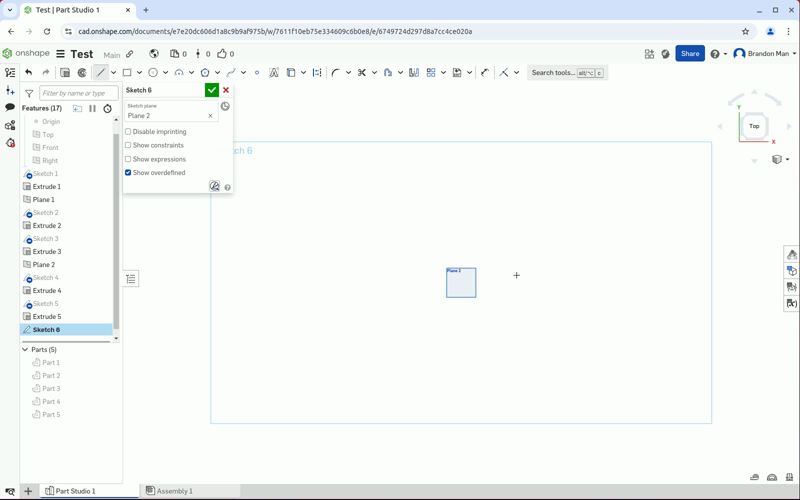
key_up(shift)
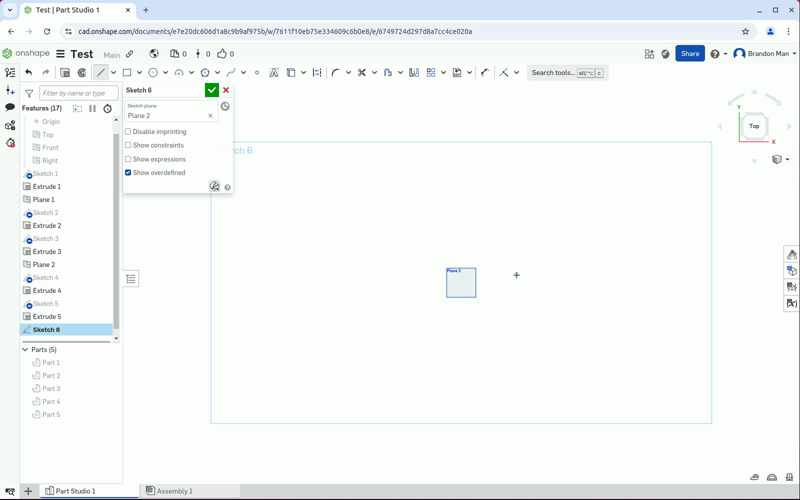
key_down(shift)
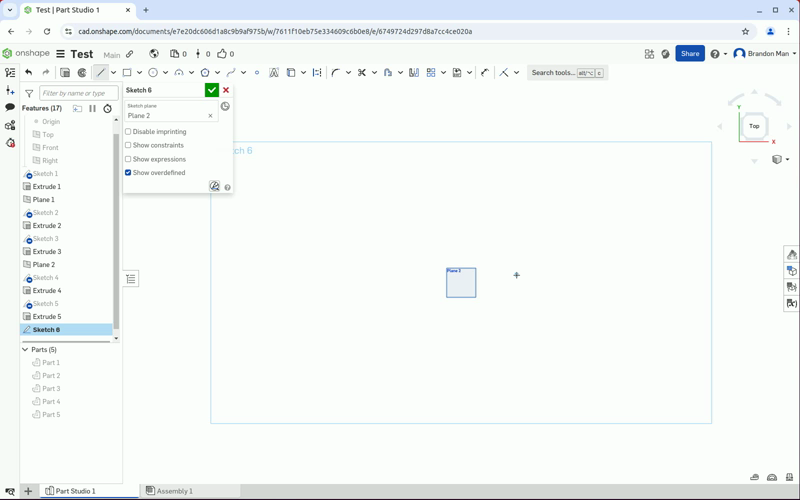
mouse_move(546, 274)
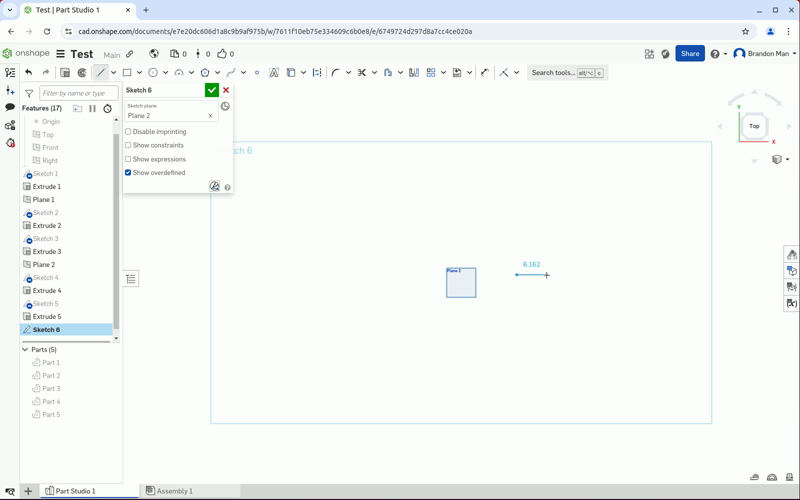
mouse_move(573, 274)
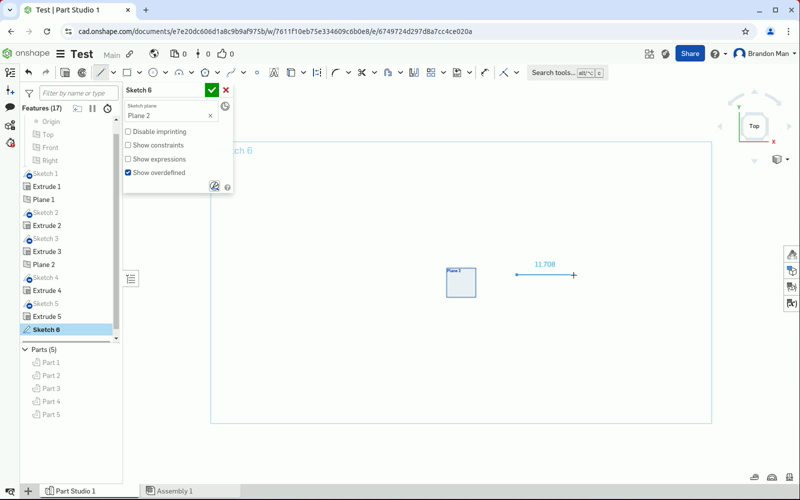
click(573, 274)
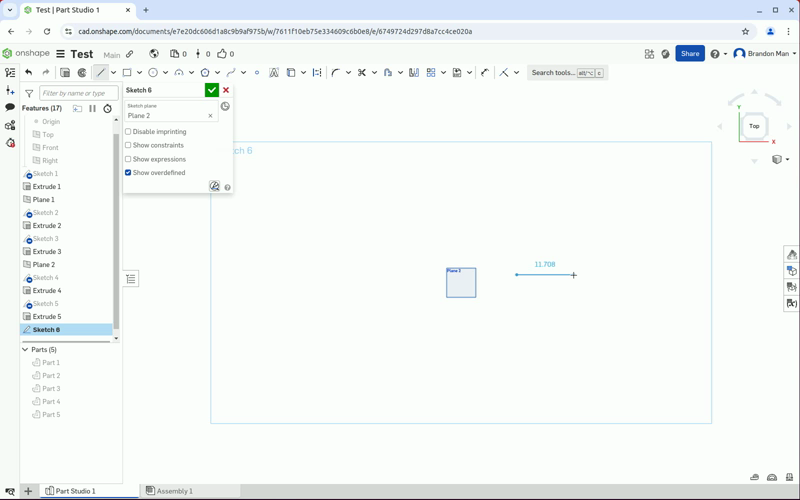
key_up(shift)
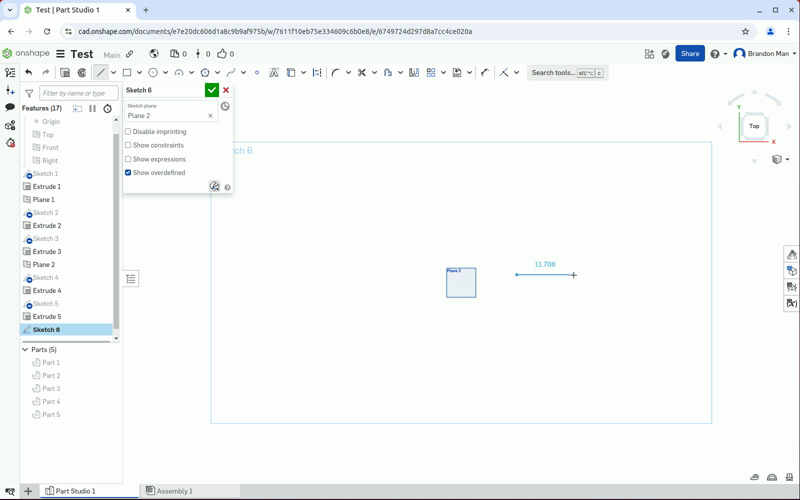
key_down(shift)
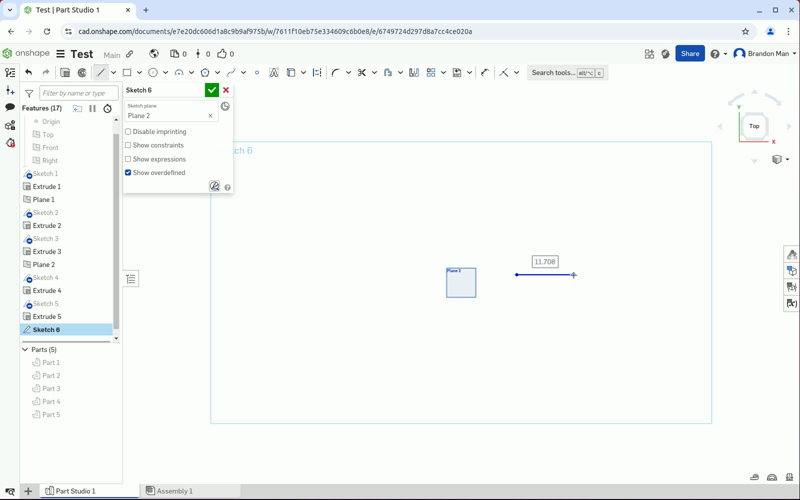
mouse_move(589, 274)
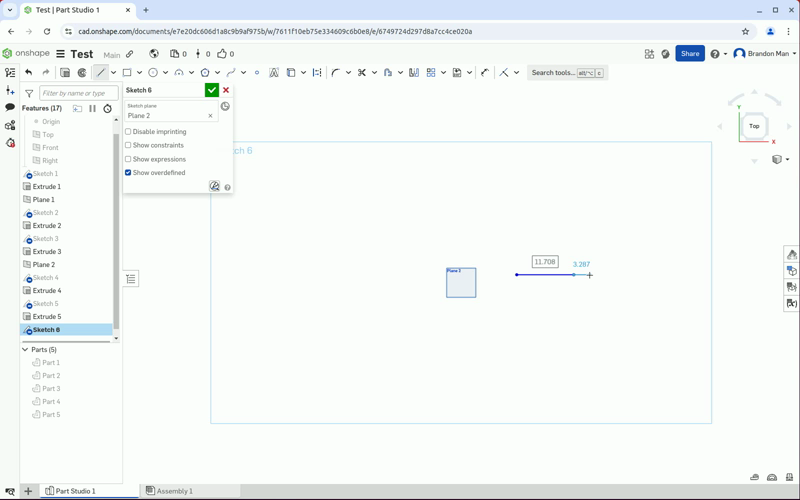
mouse_move(573, 266)
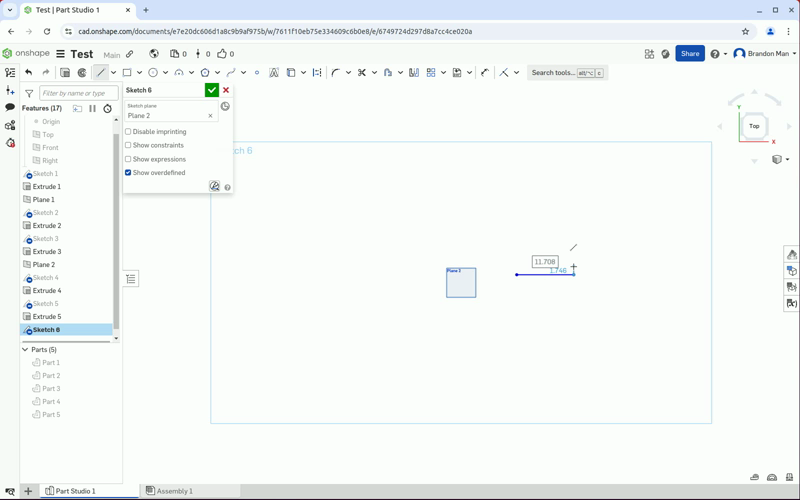
click(573, 266)
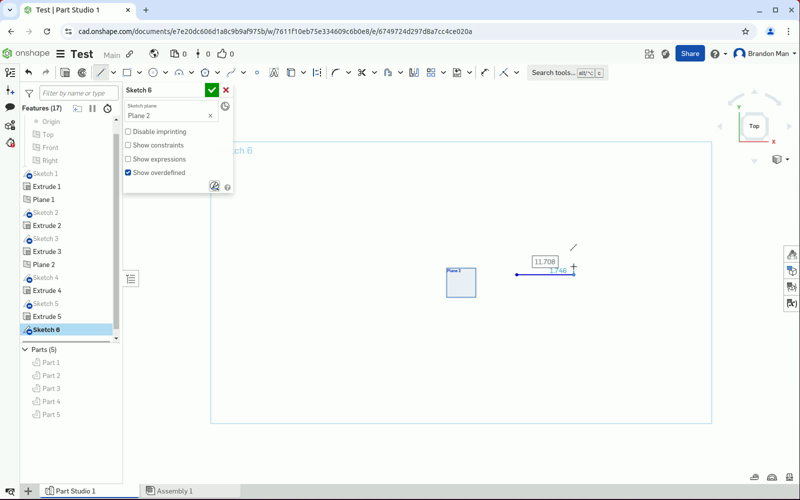
key_up(shift)
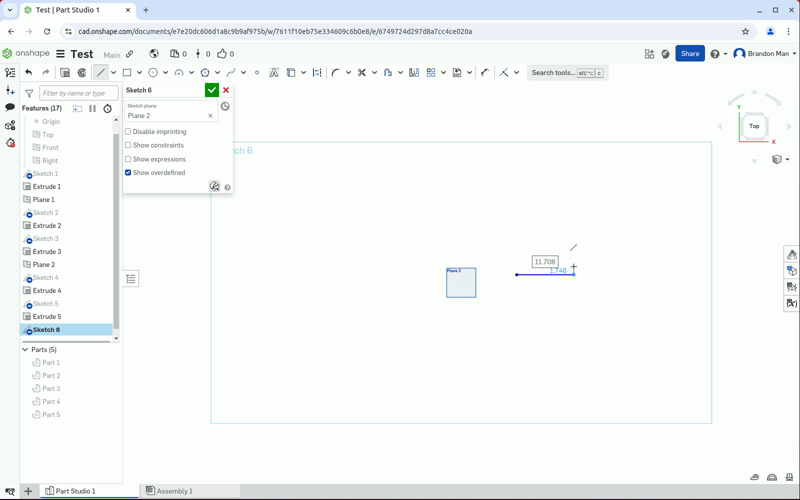
key_down(shift)
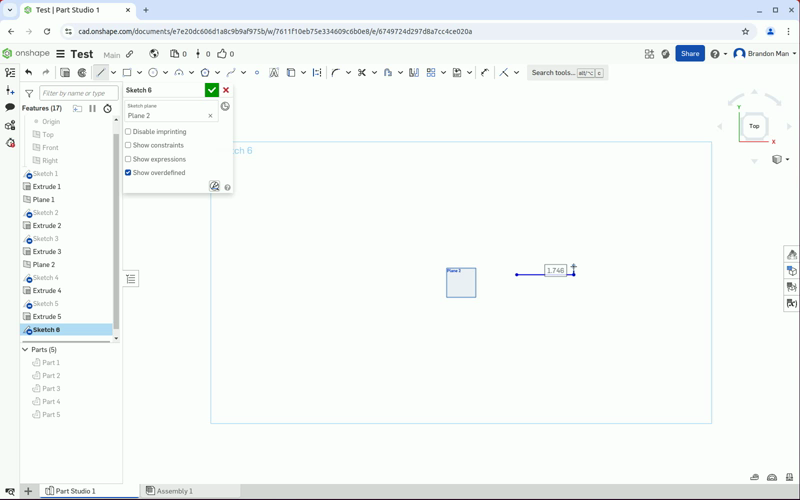
mouse_move(589, 266)
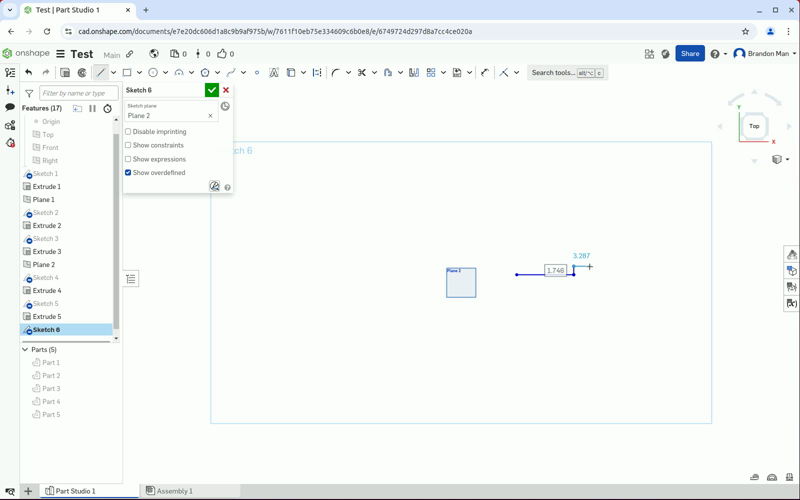
mouse_move(516, 266)
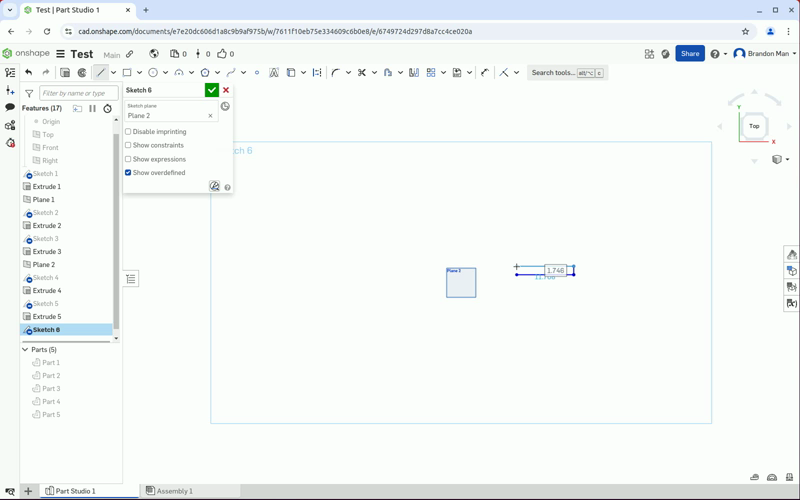
click(516, 266)
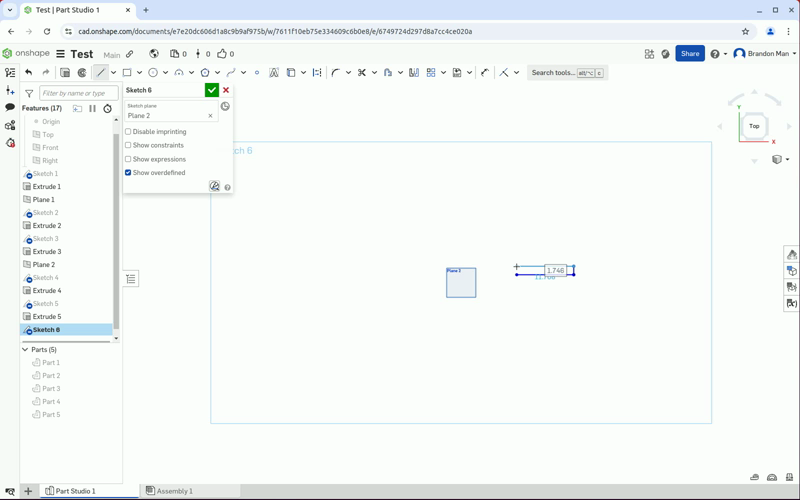
key_up(shift)
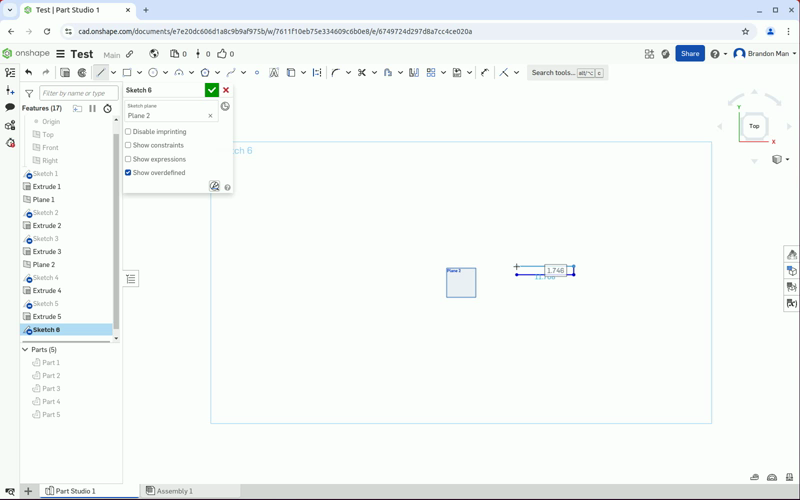
mouse_move(546, 266)
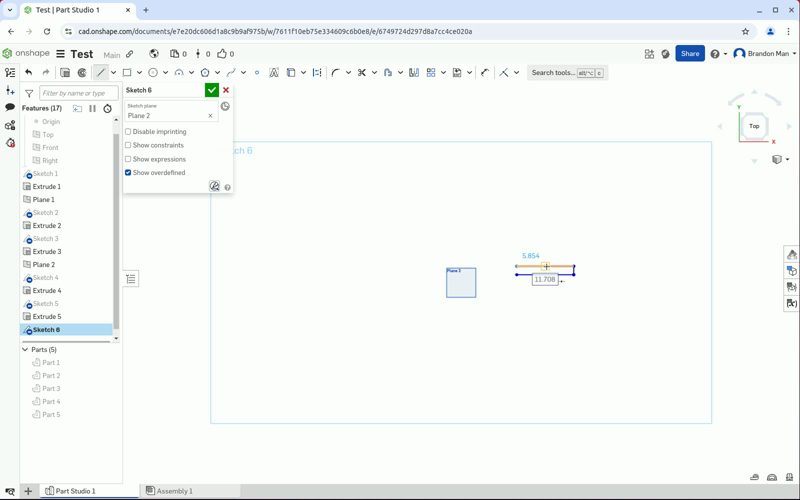
key_down(shift)
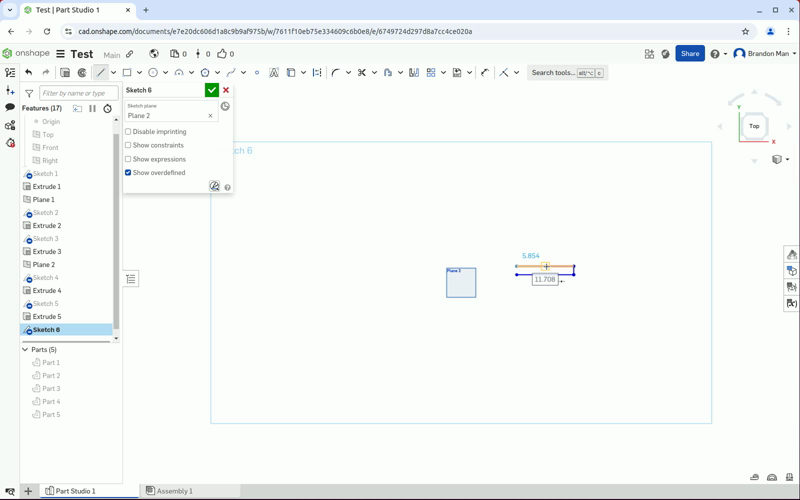
mouse_move(516, 274)
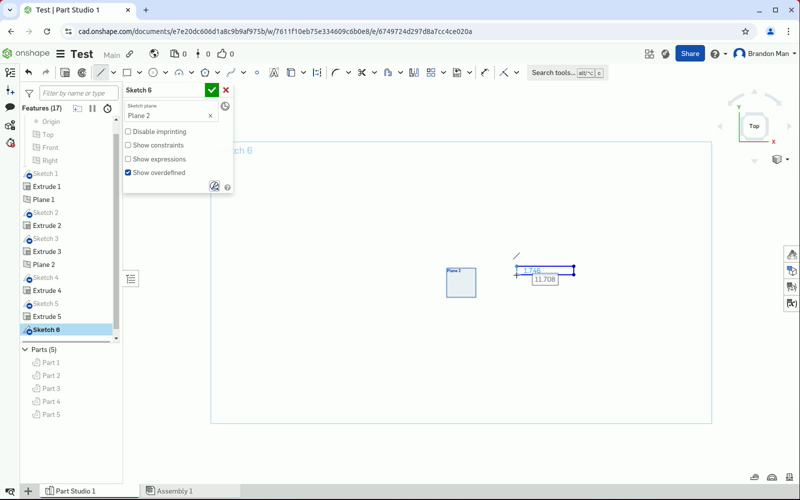
key_up(shift)
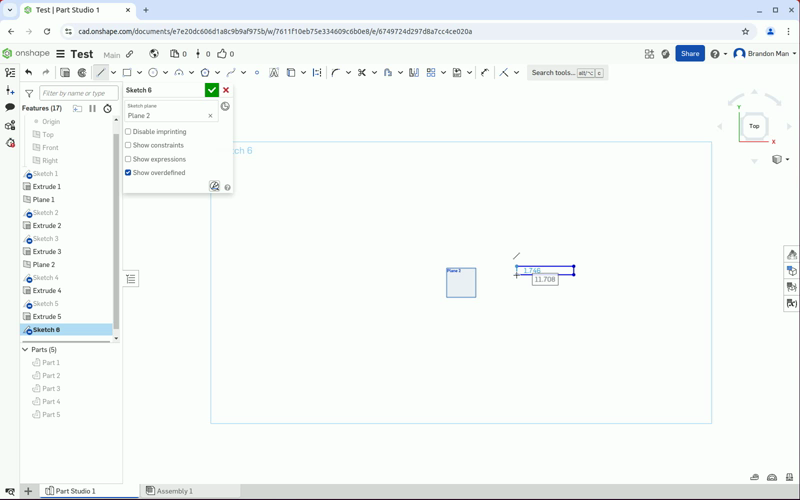
click(516, 274)
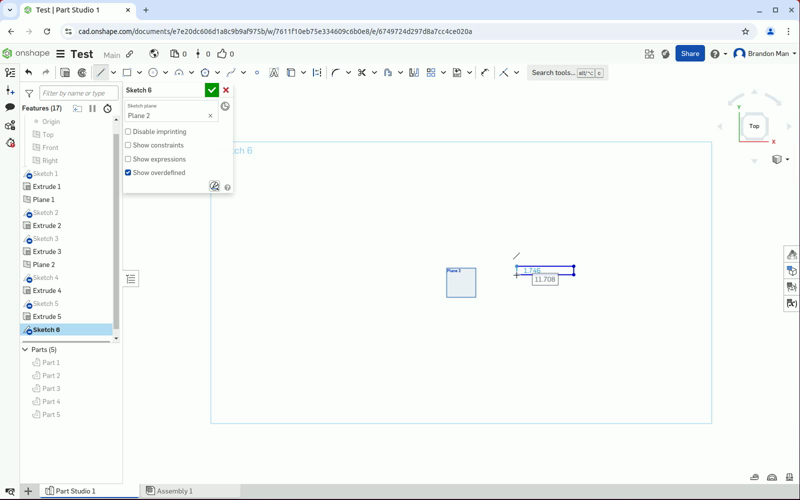
key(esc)
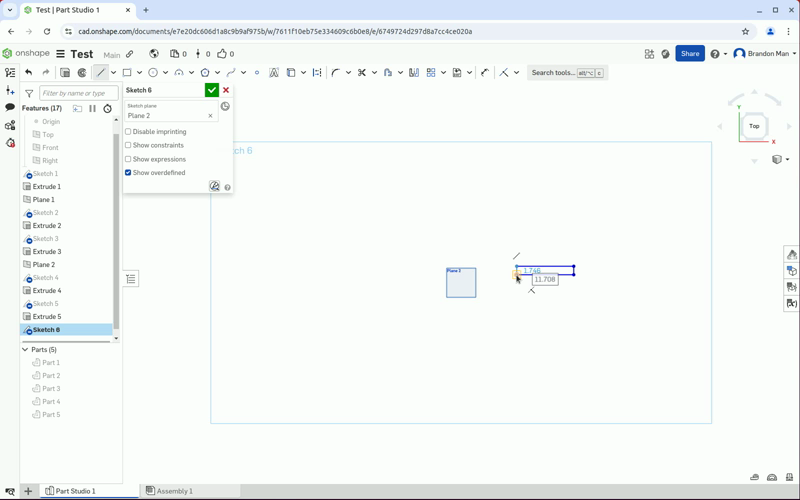
mouse_move(567, 271)
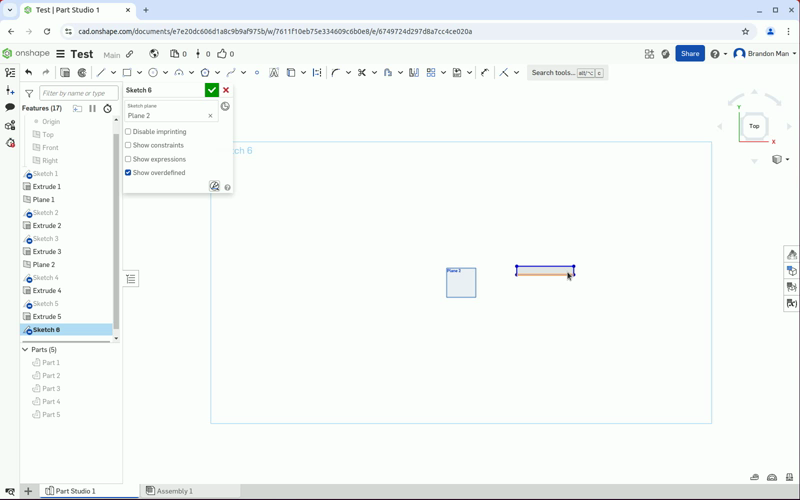
scroll(6)
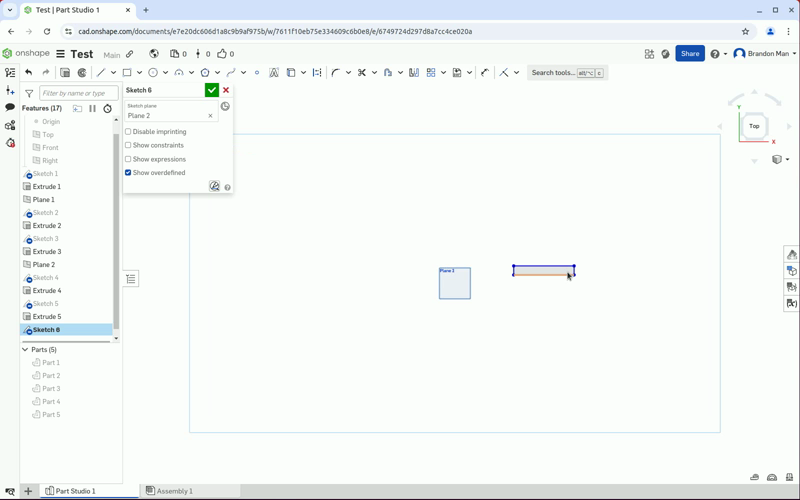
scroll(6)
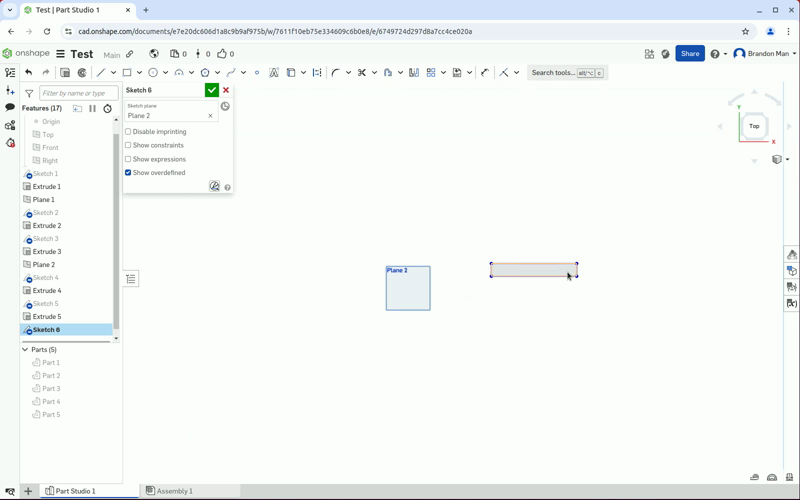
scroll(6)
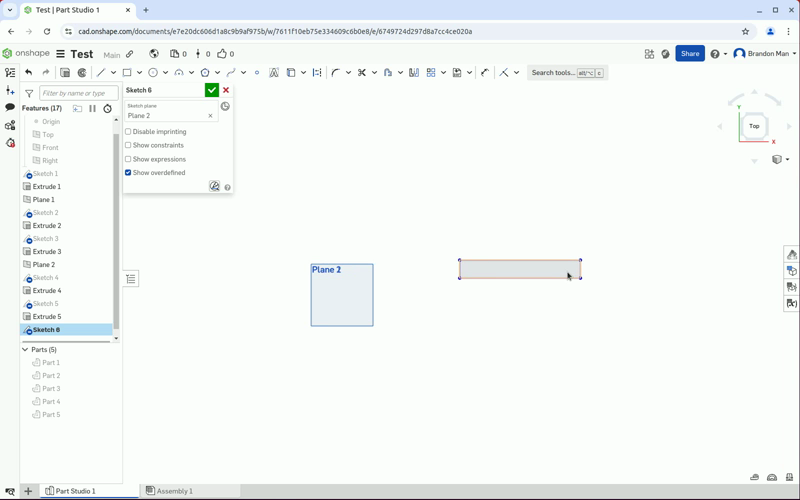
scroll(6)
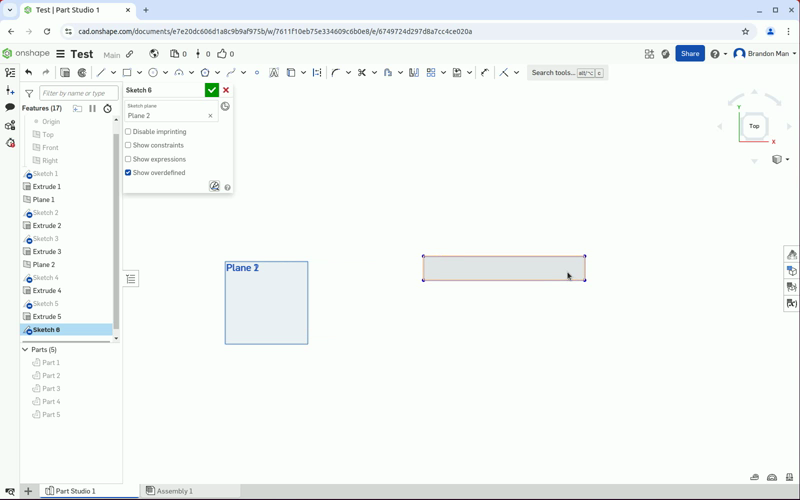
scroll(6)
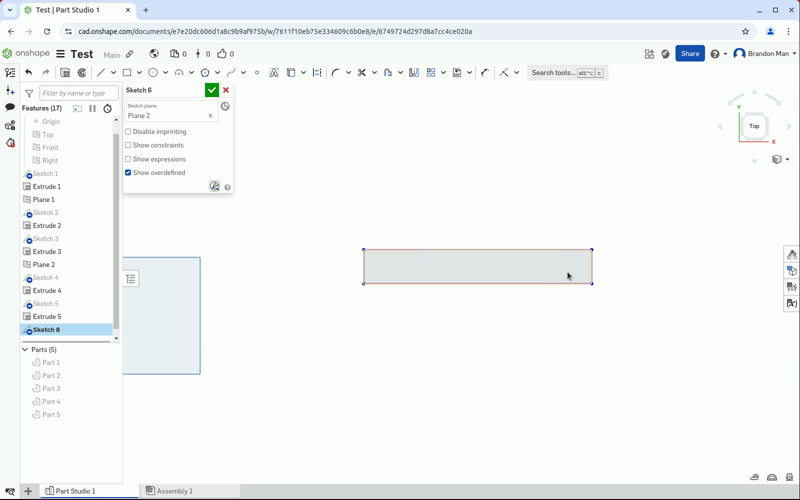
scroll(6)
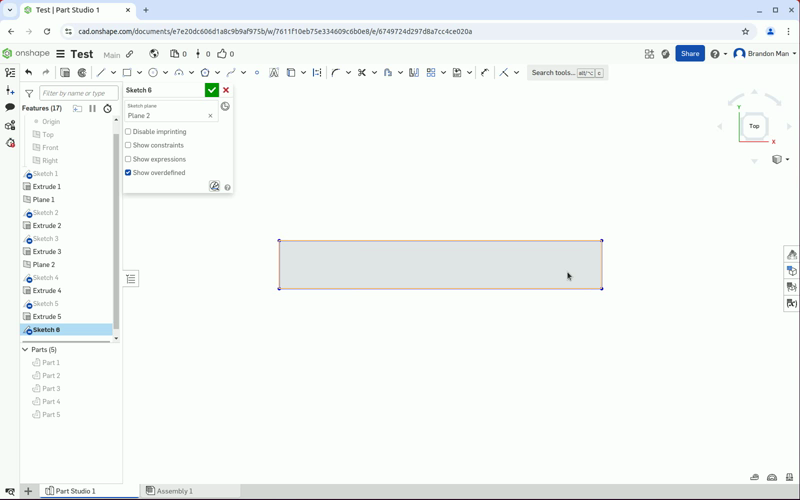
scroll(6)
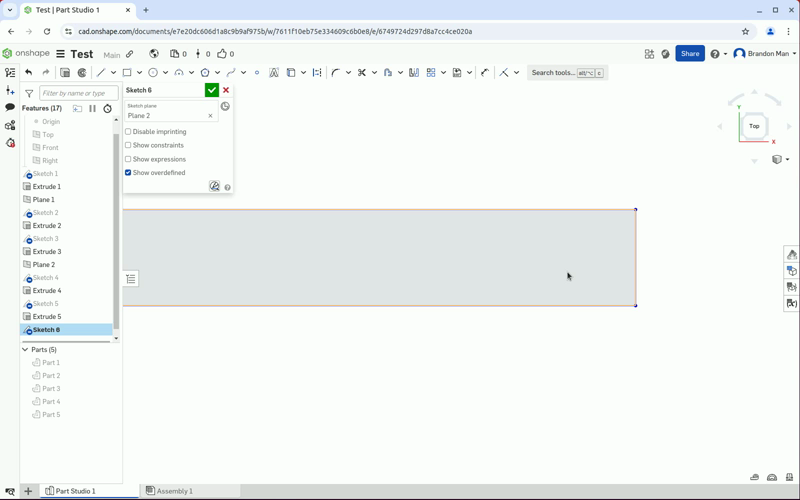
click(567, 271)
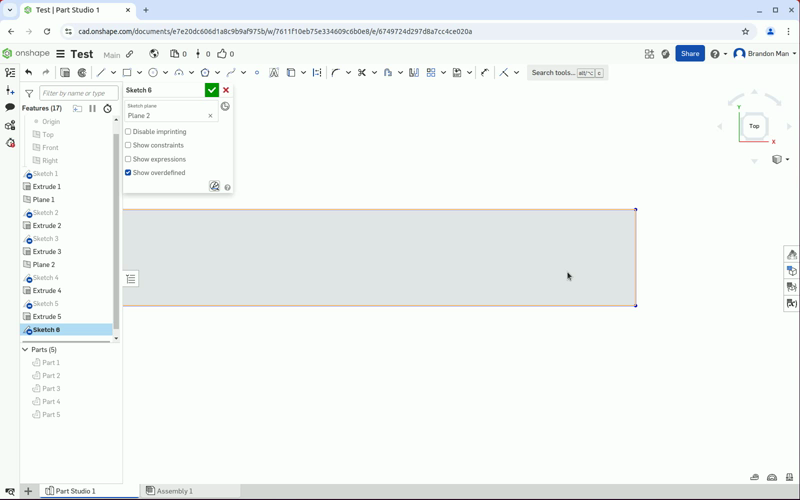
scroll(-6)
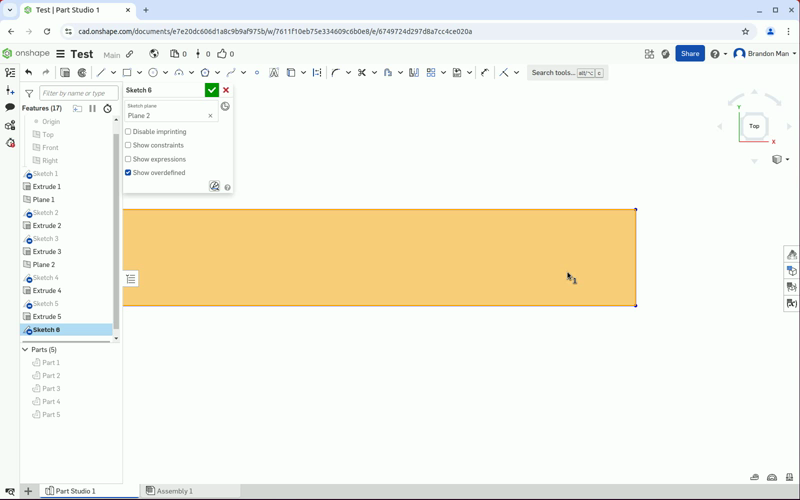
scroll(-6)
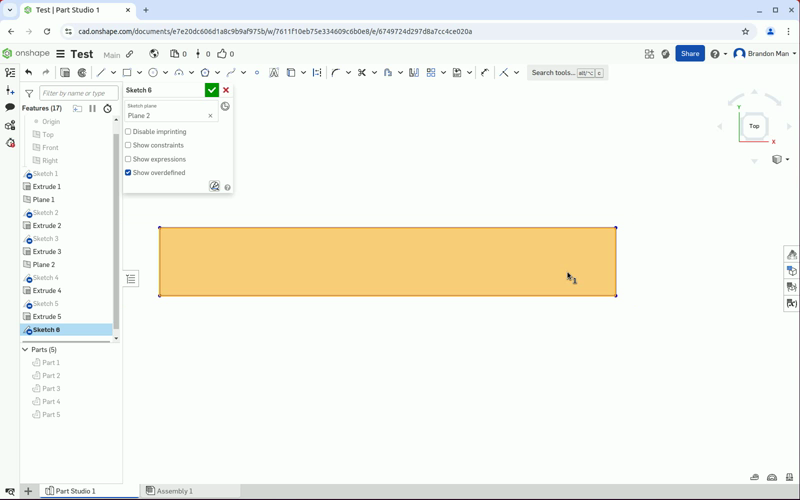
scroll(-6)
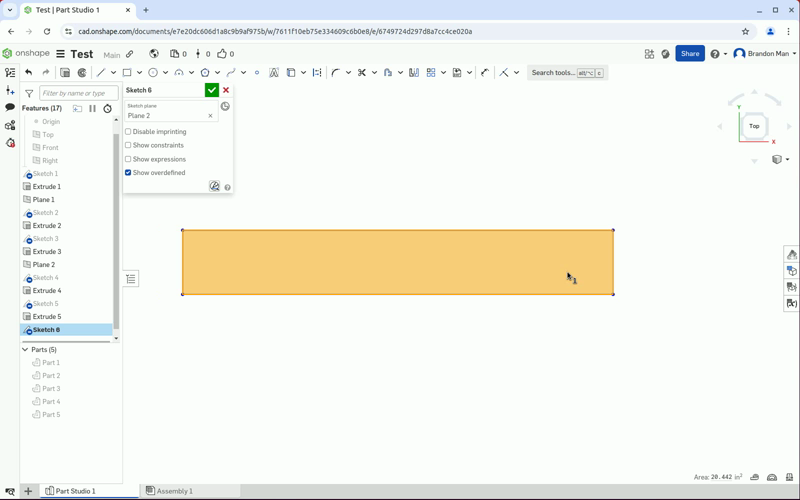
scroll(-6)
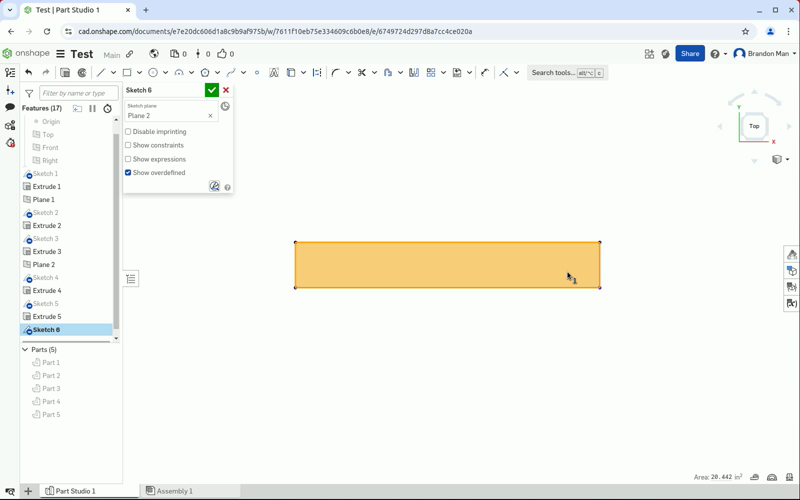
scroll(-6)
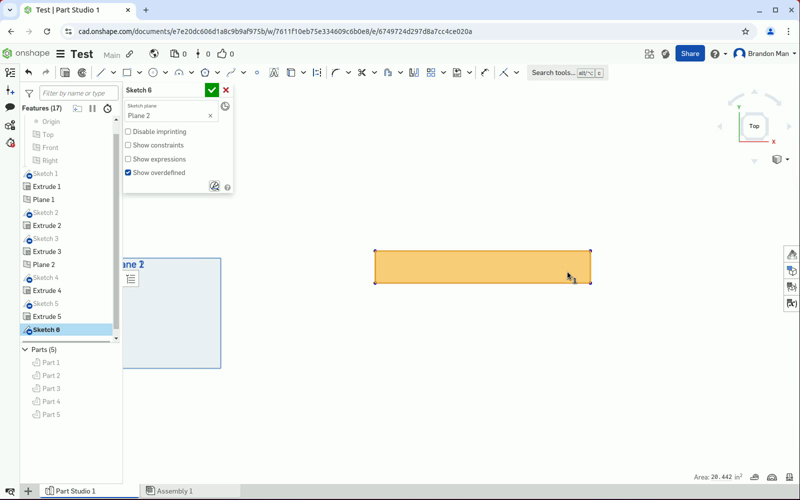
scroll(-6)
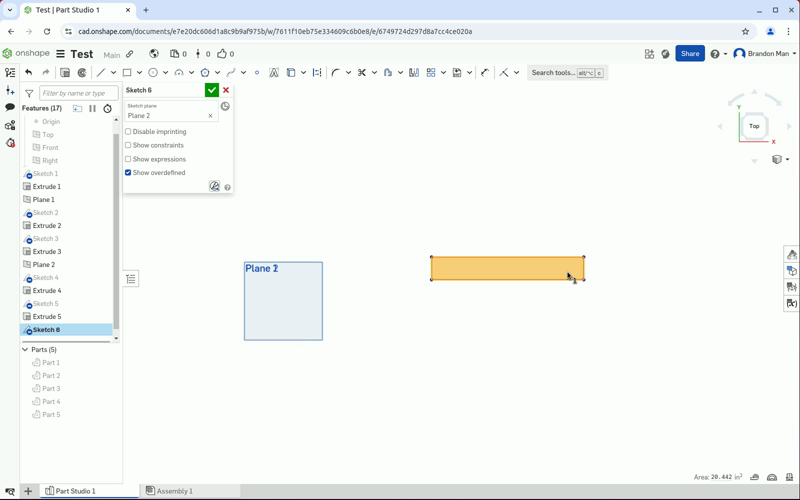
scroll(-6)
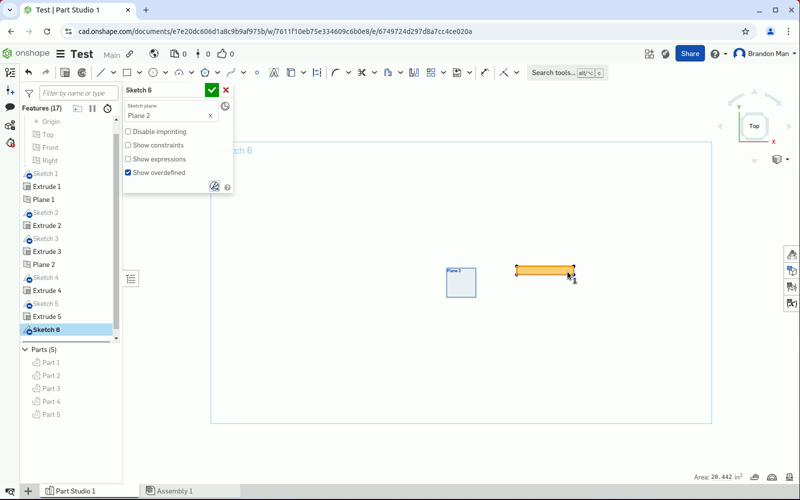
mouse_move(73, 352)
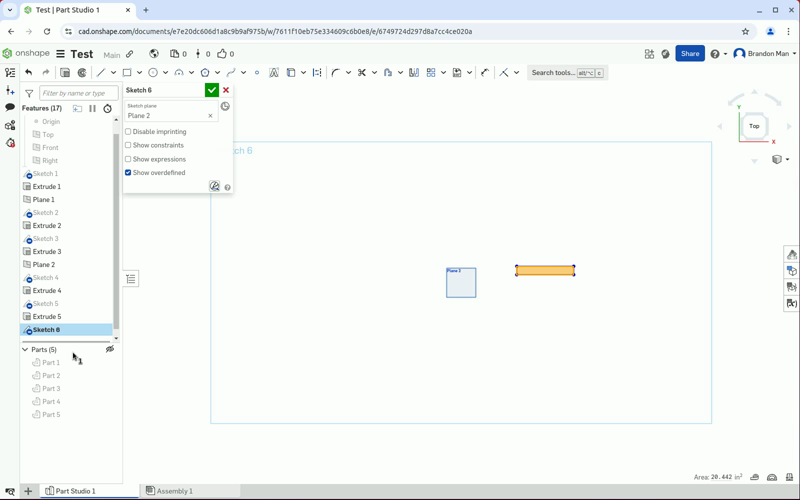
key(shift+y)
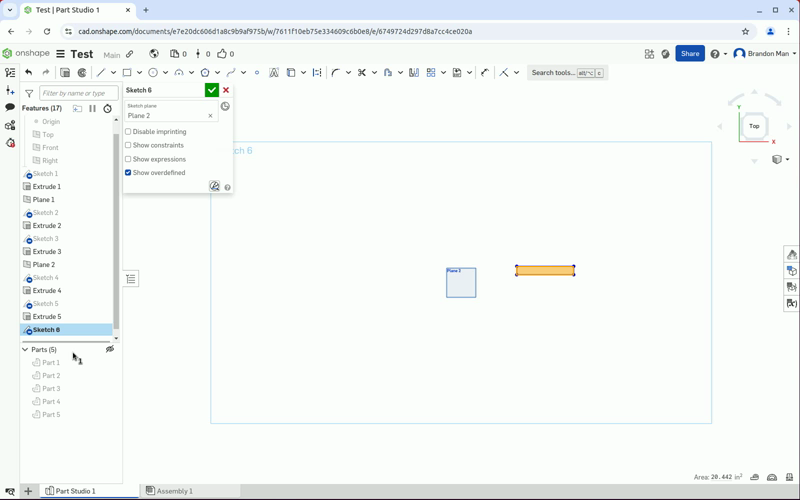
key(shift+e)
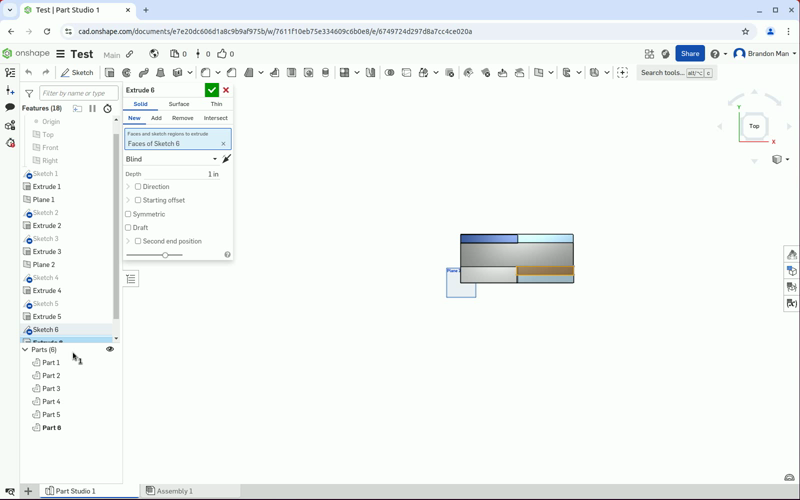
mouse_move(143, 106)
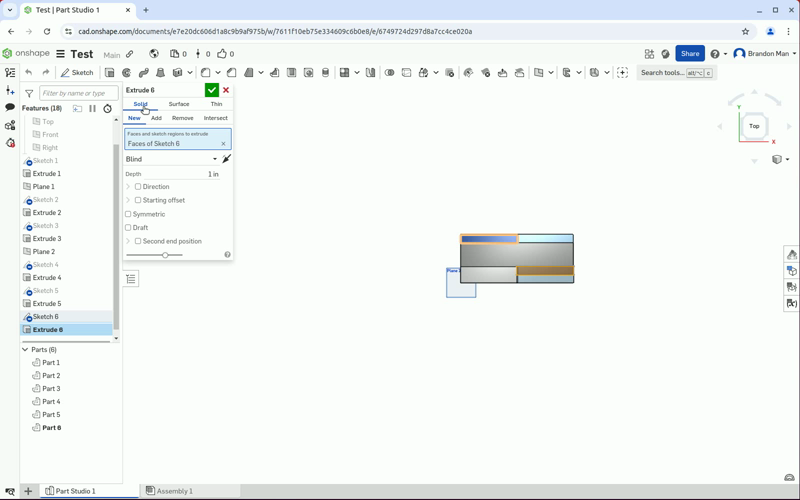
click(143, 106)
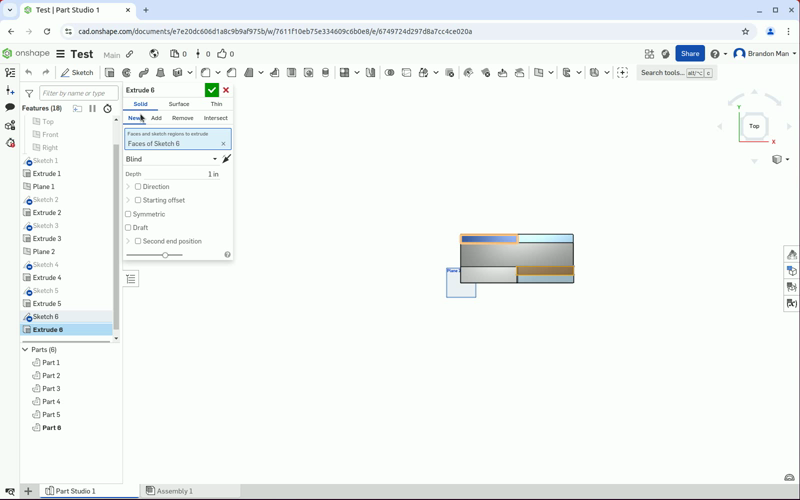
mouse_move(137, 120)
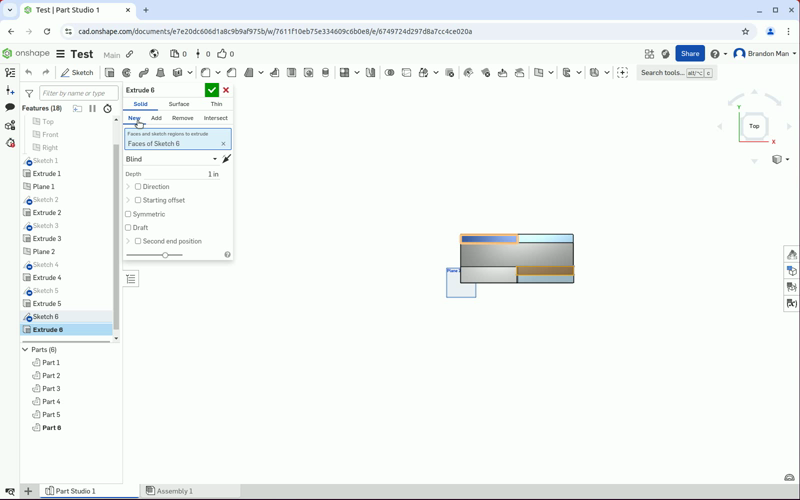
click(137, 120)
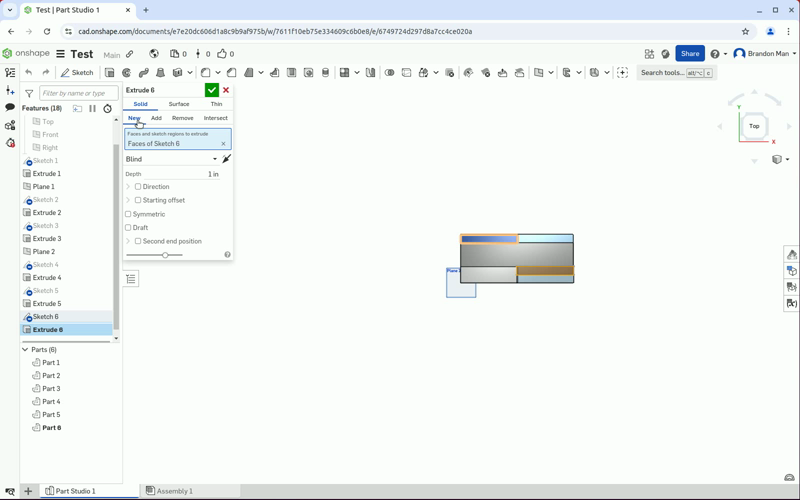
key(tab, 4)
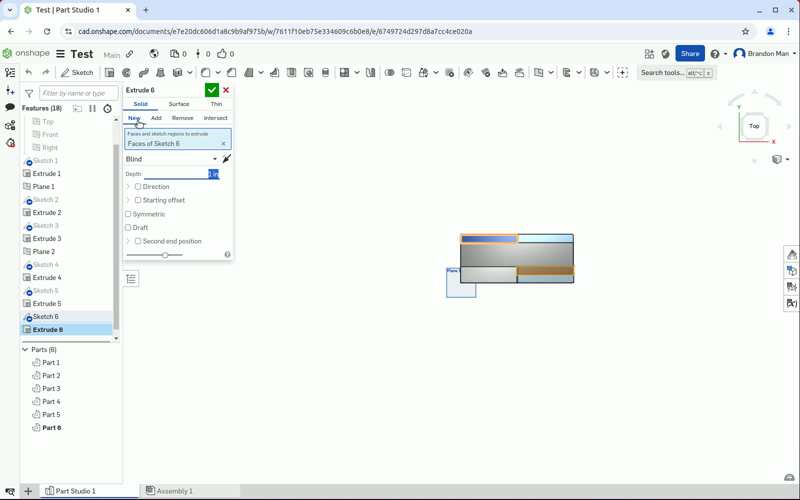
text(3.851)
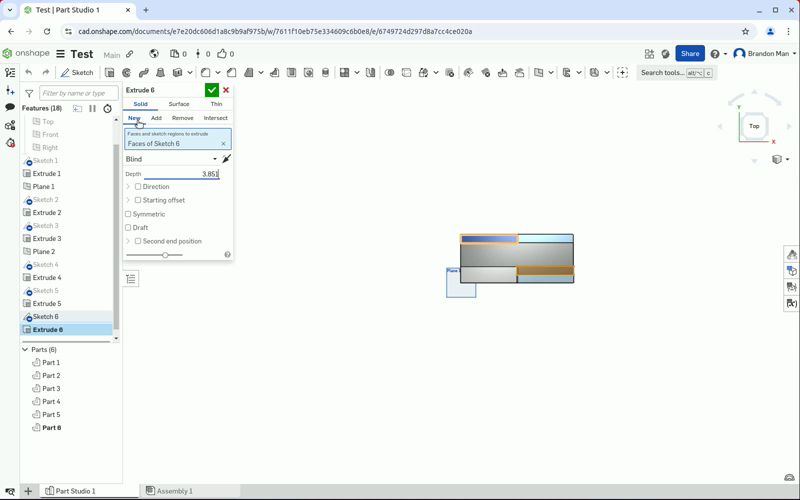
key(enter)
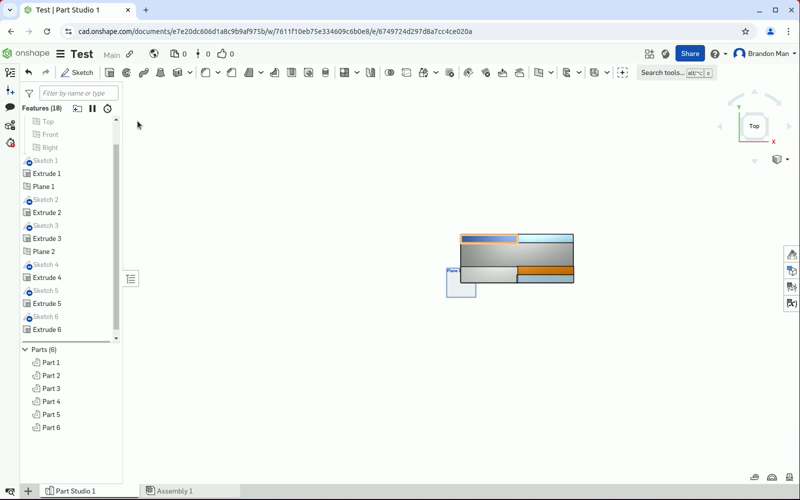
key(shift+h)
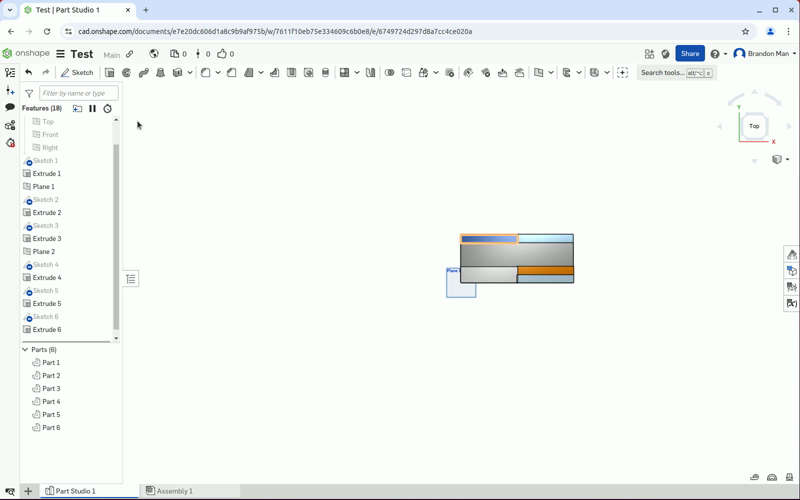
key(shift+h)
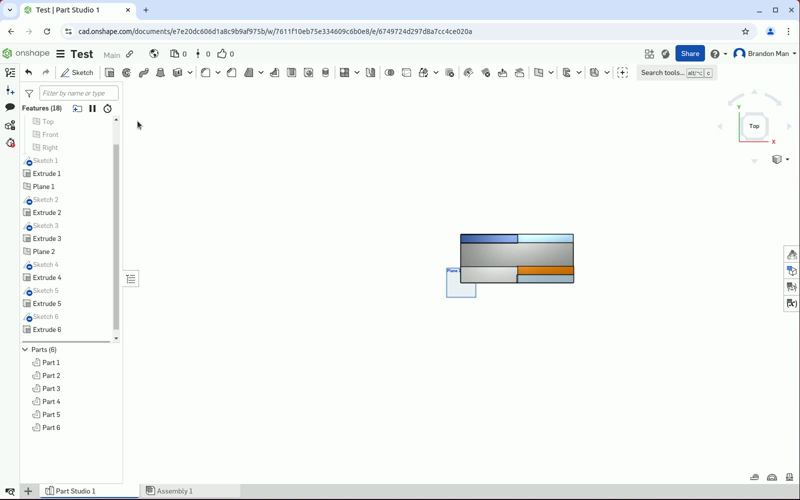
mouse_move(69, 163)
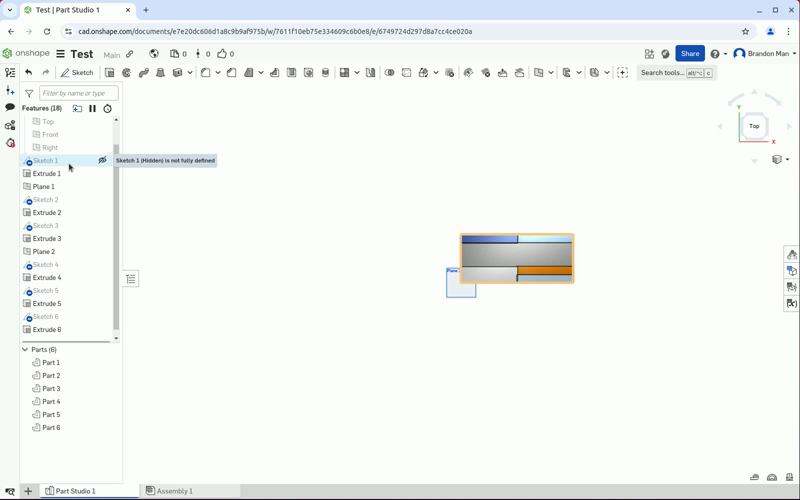
click(69, 163)
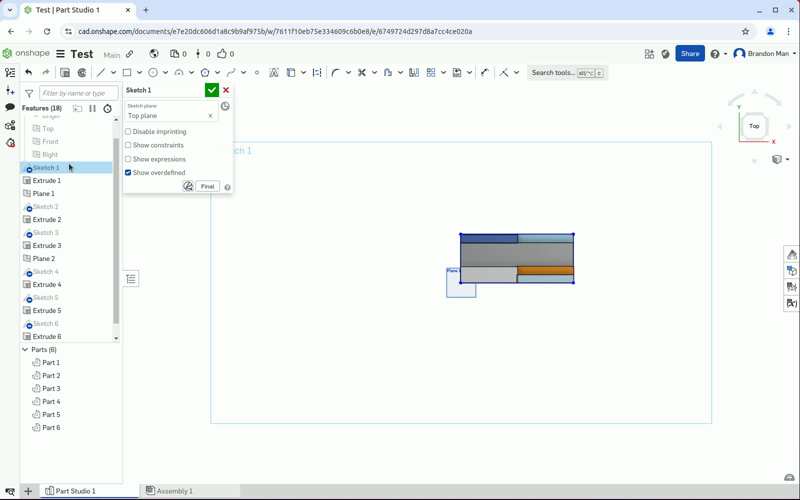
mouse_move(229, 92)
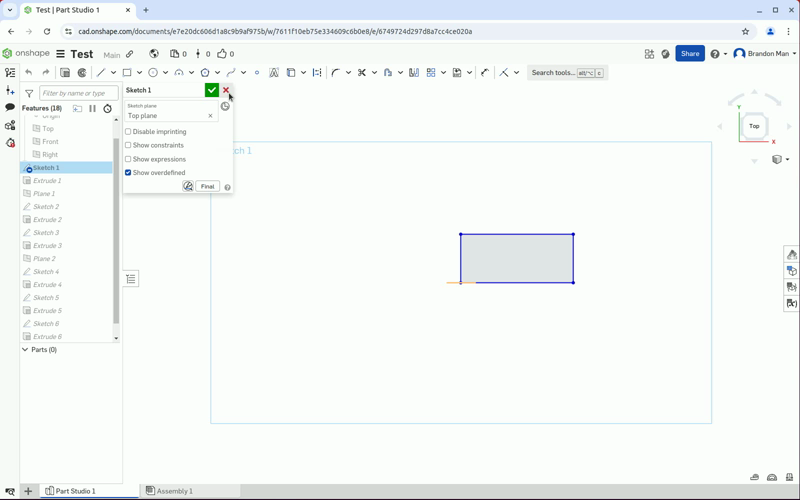
click(229, 92)
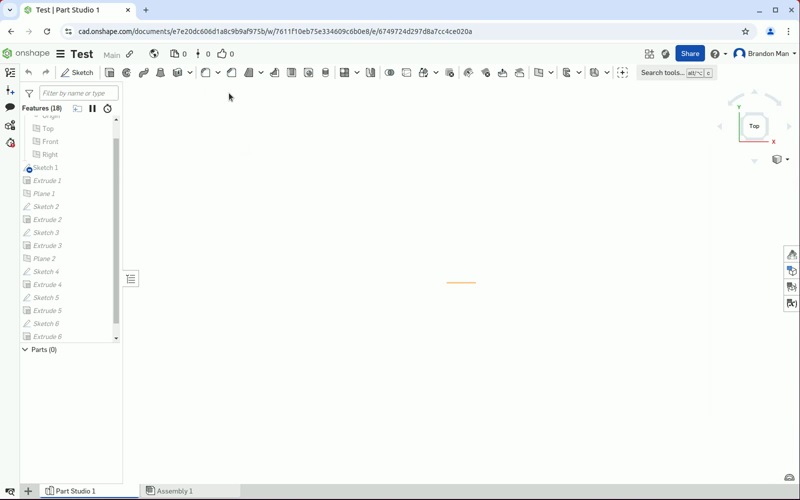
key(shift+s)
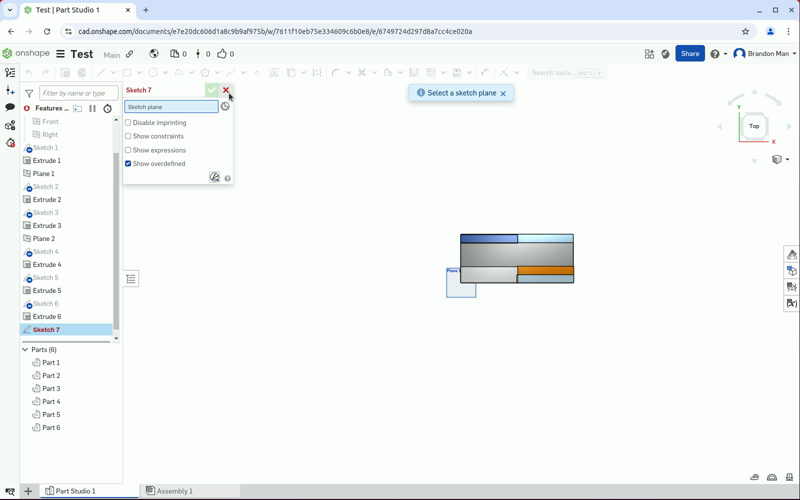
mouse_move(69, 241)
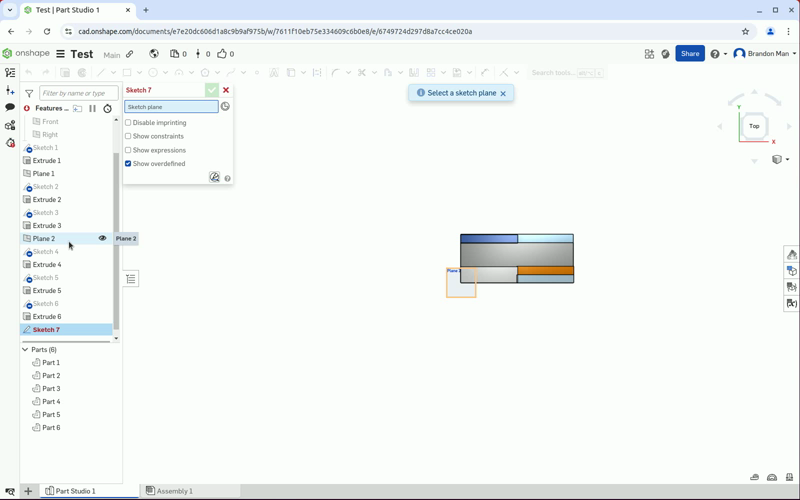
click(69, 241)
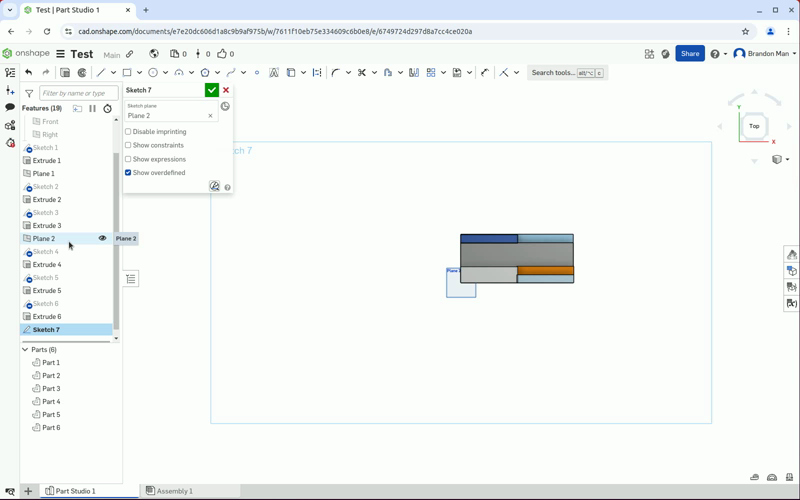
mouse_move(73, 352)
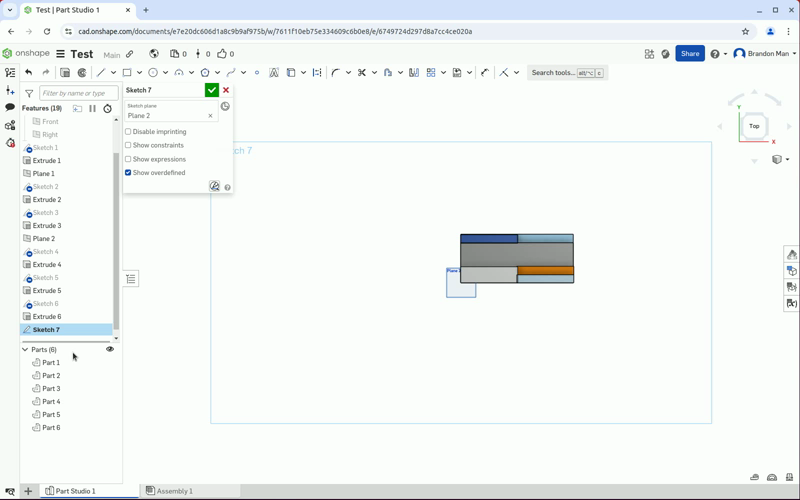
key(y)
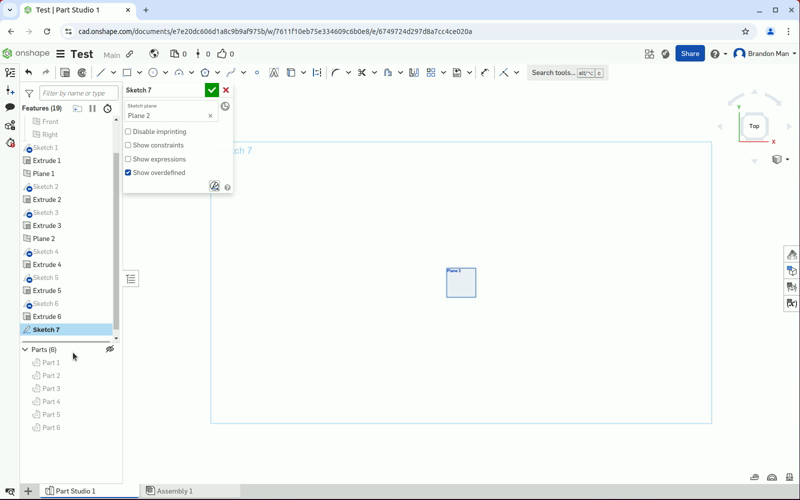
key(l)
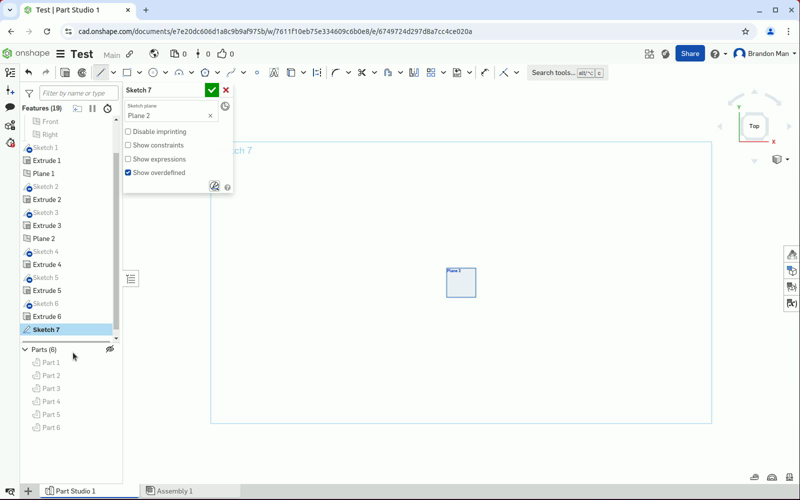
key_down(shift)
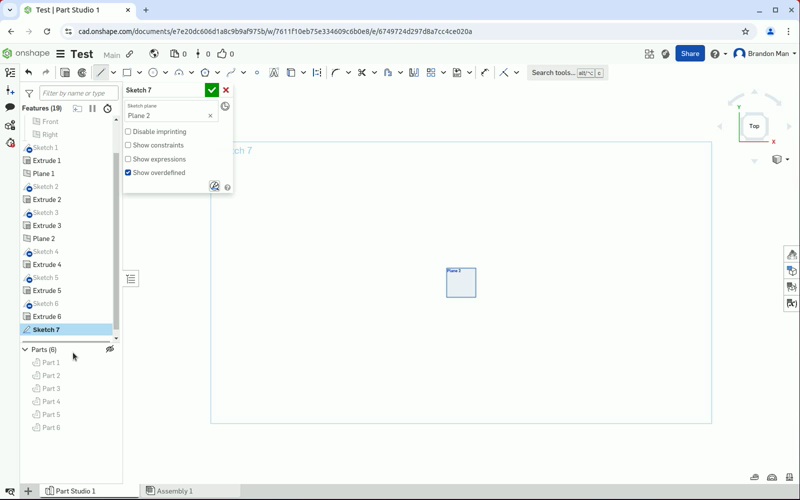
mouse_move(460, 266)
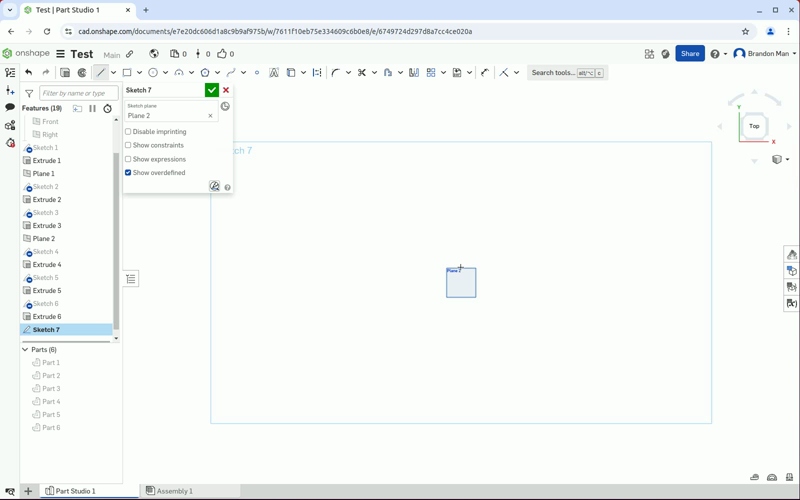
click(460, 266)
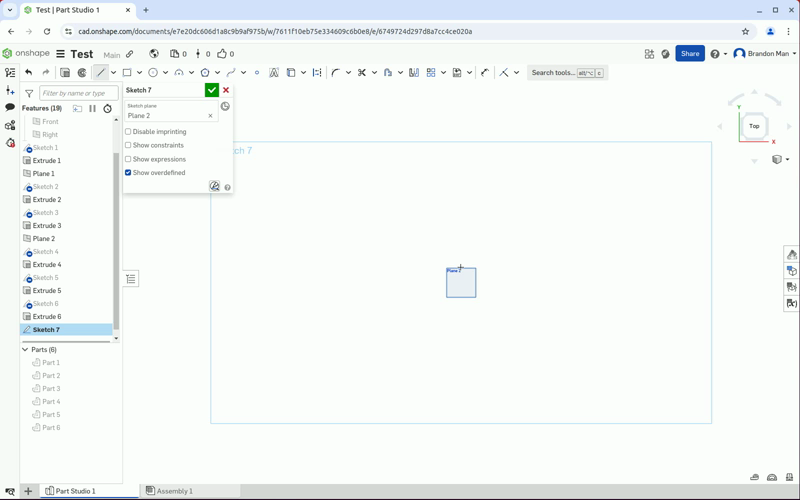
key_up(shift)
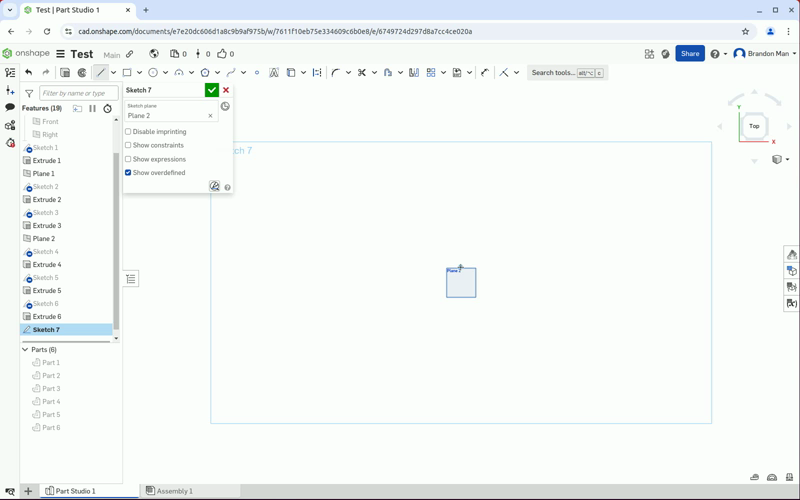
key_down(shift)
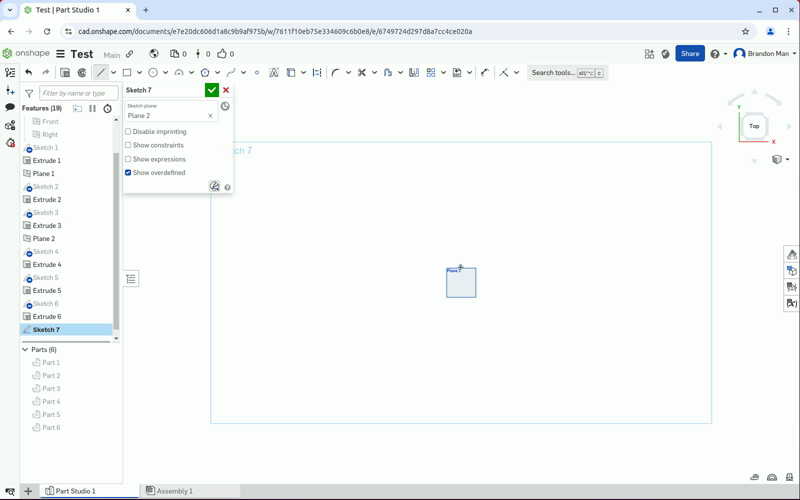
mouse_move(490, 266)
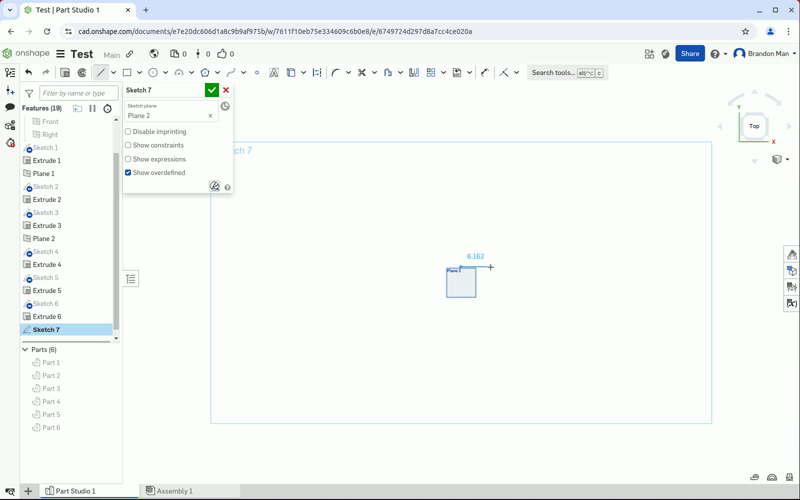
mouse_move(517, 266)
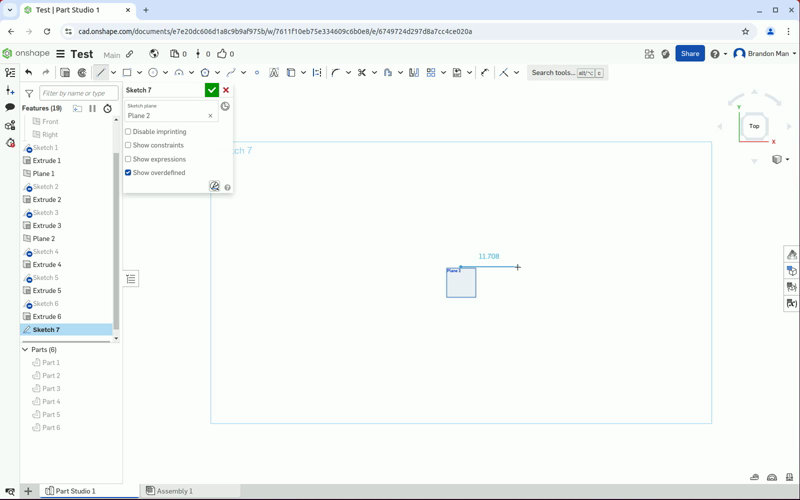
click(517, 266)
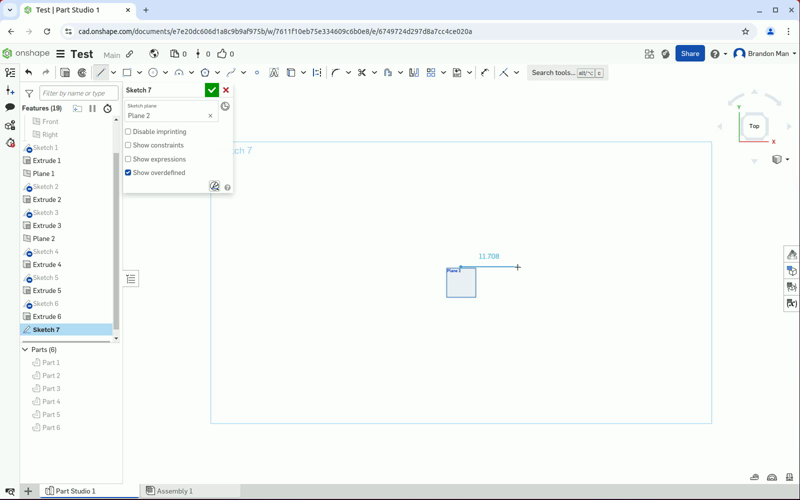
key_up(shift)
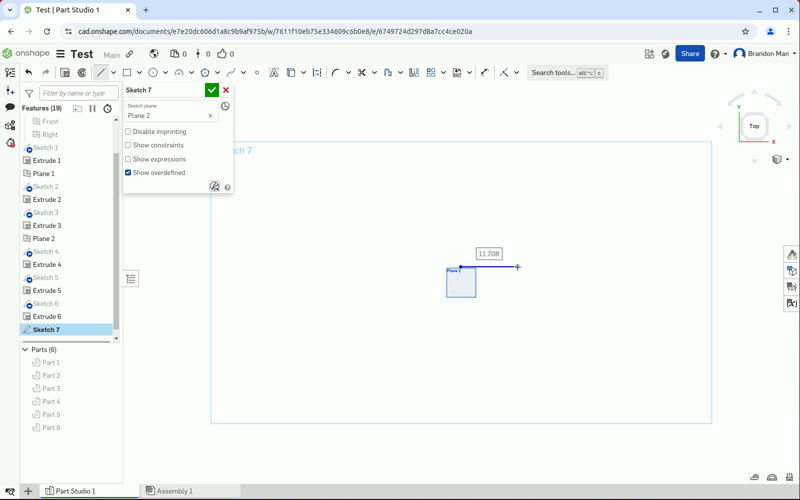
key_down(shift)
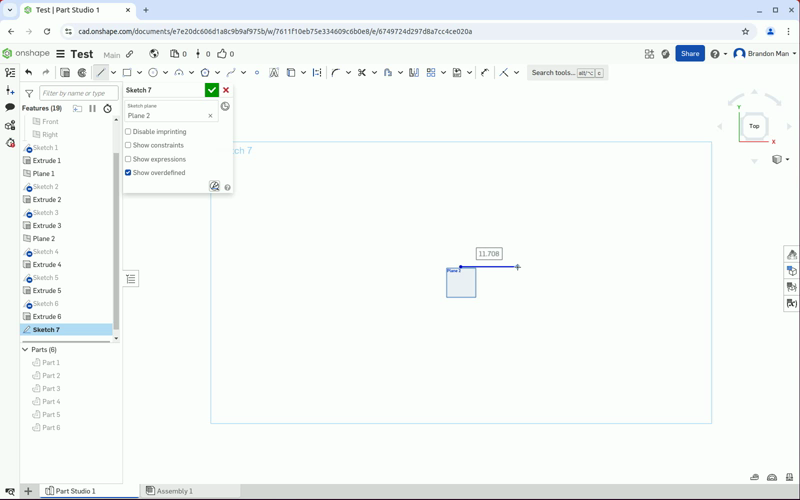
mouse_move(547, 266)
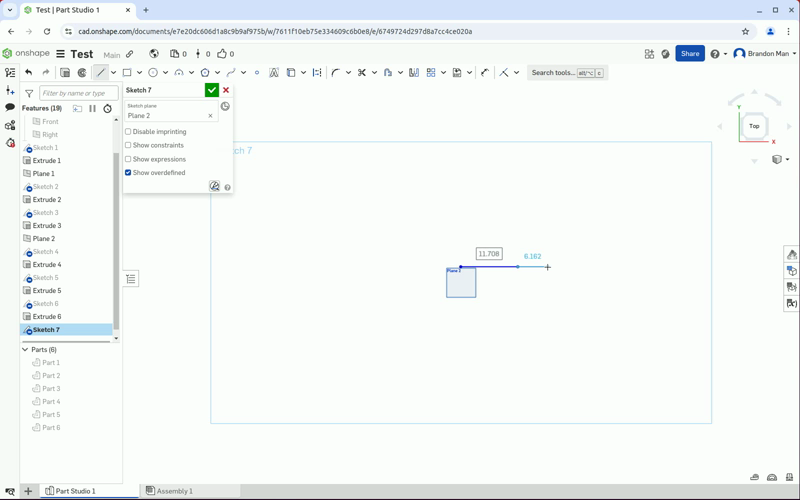
mouse_move(517, 258)
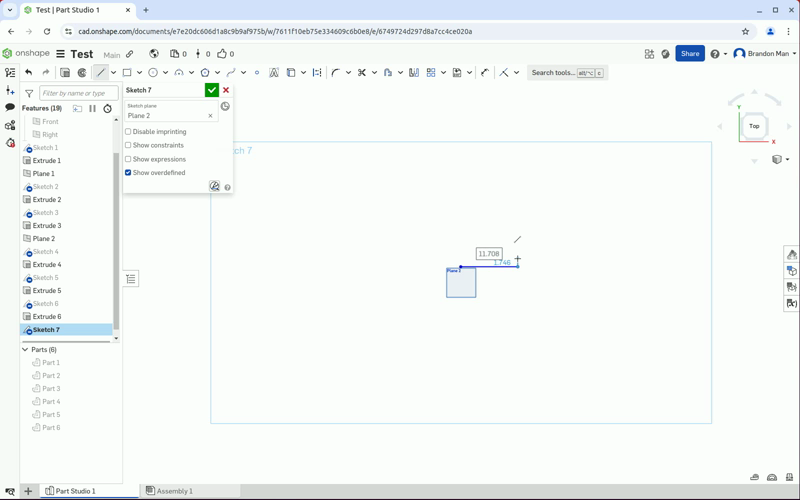
click(517, 258)
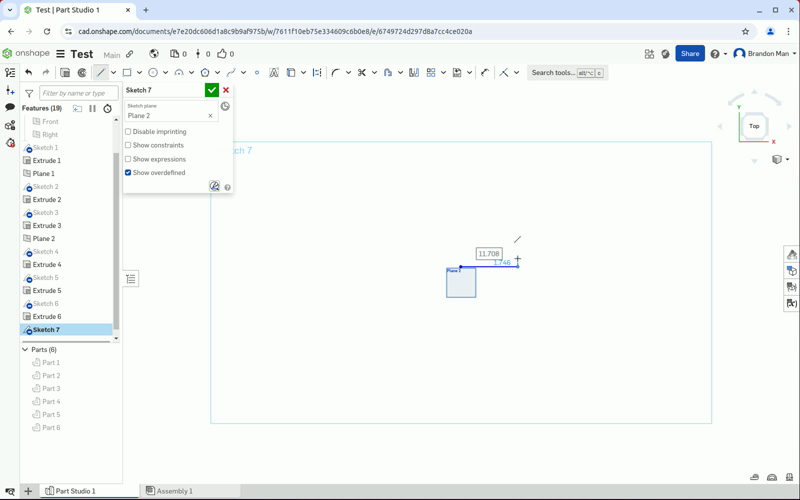
key_up(shift)
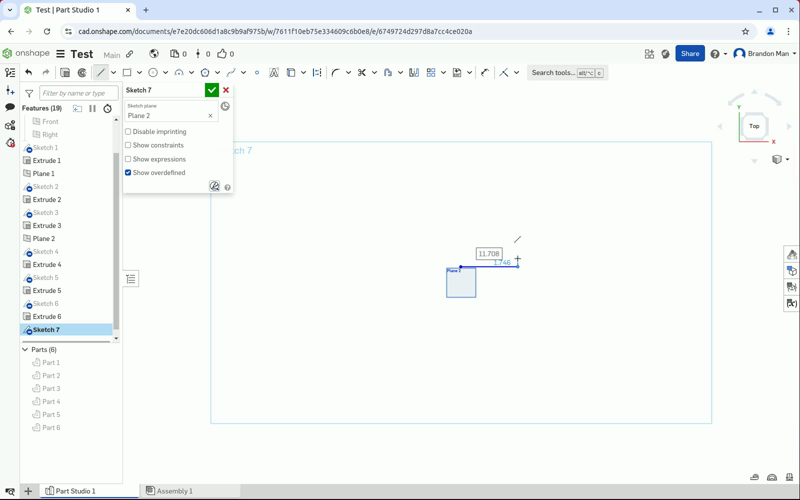
key_down(shift)
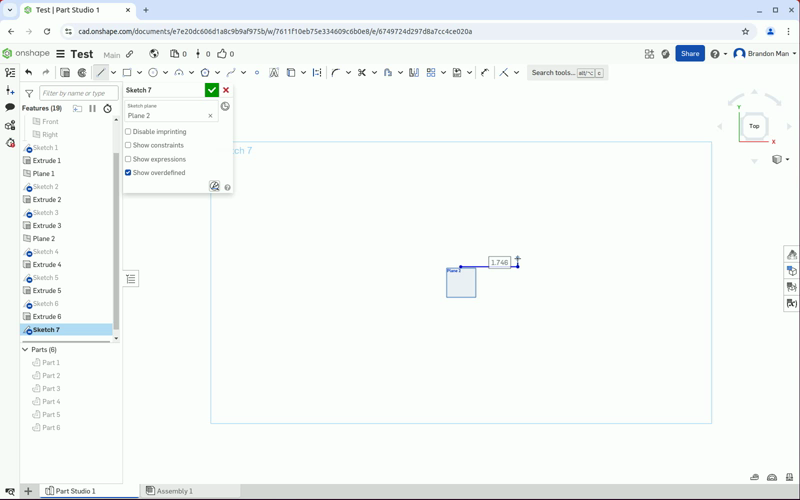
mouse_move(547, 258)
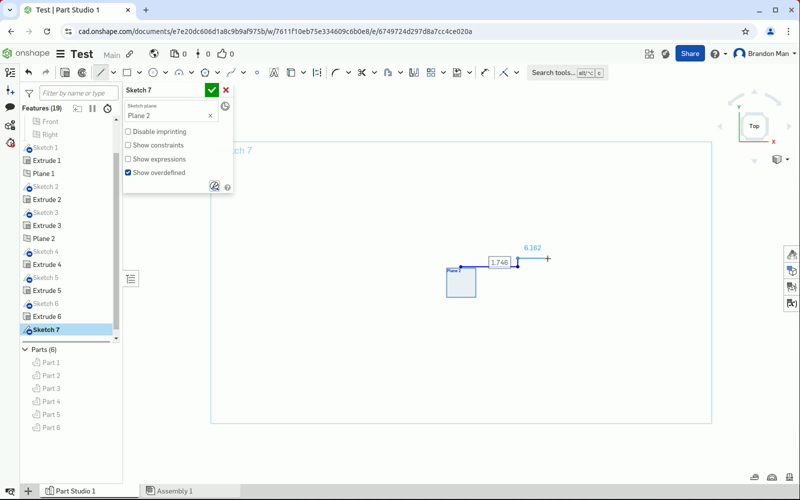
mouse_move(517, 250)
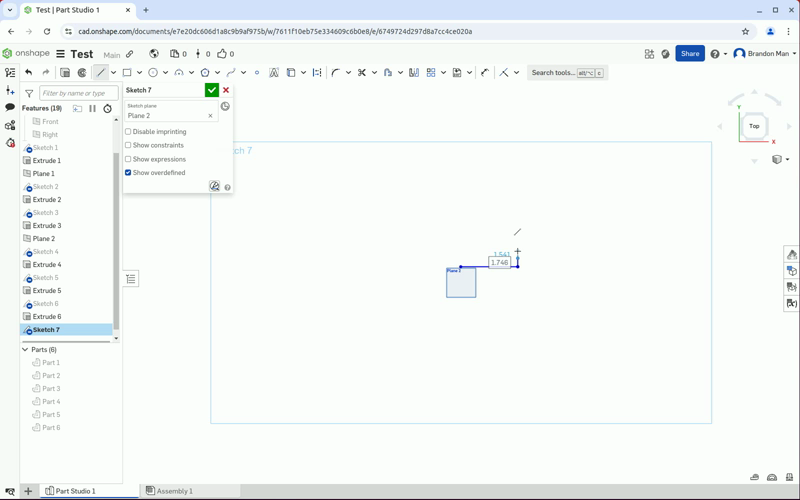
click(517, 250)
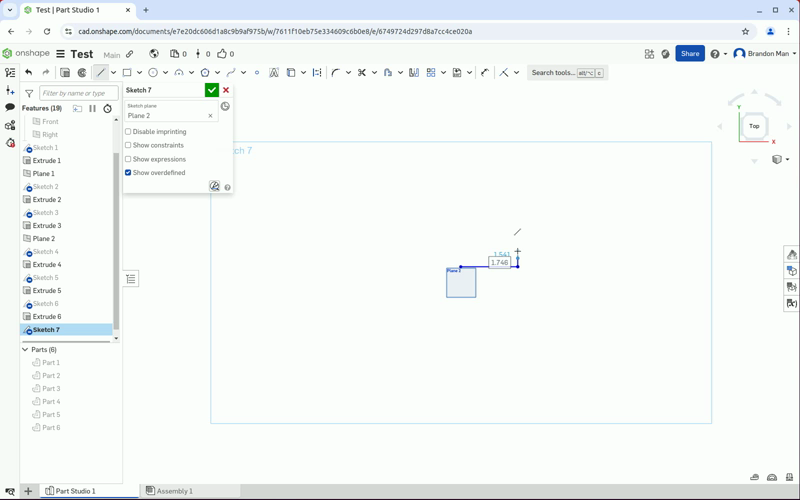
key_up(shift)
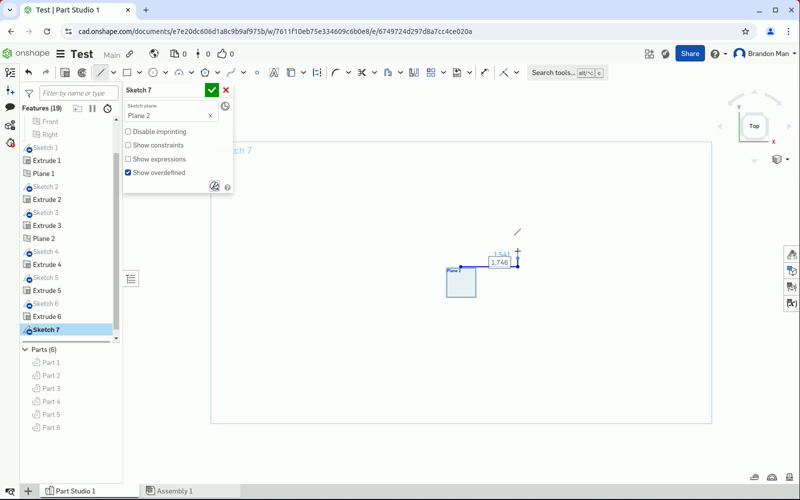
key_down(shift)
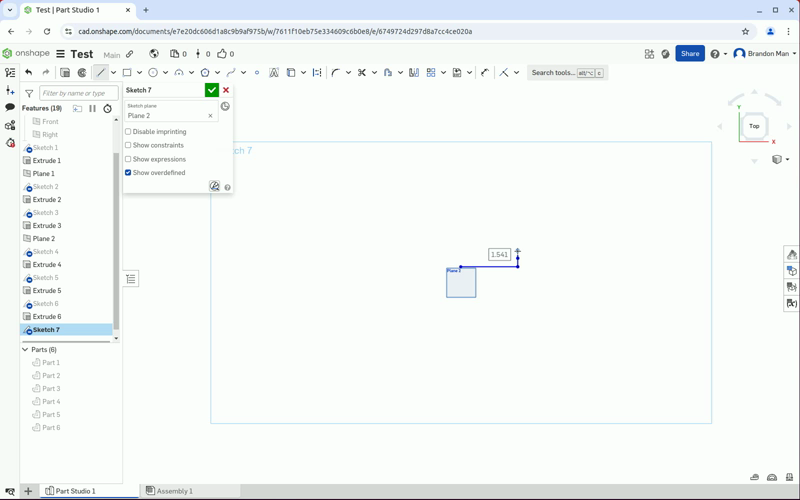
mouse_move(547, 250)
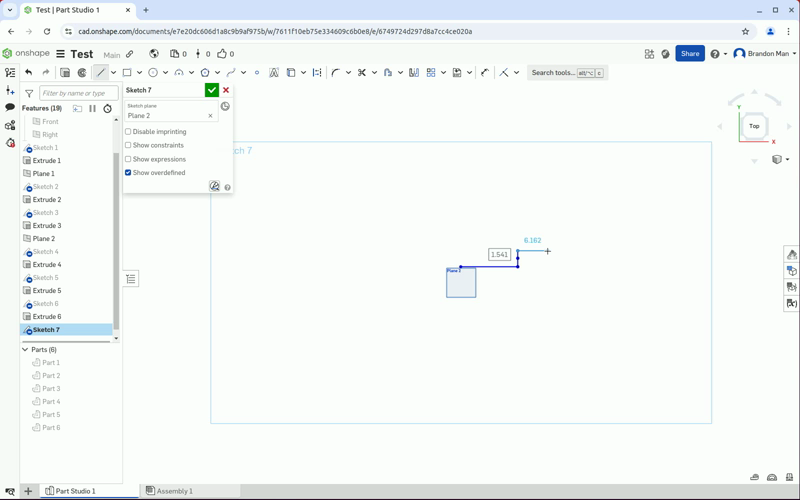
mouse_move(460, 250)
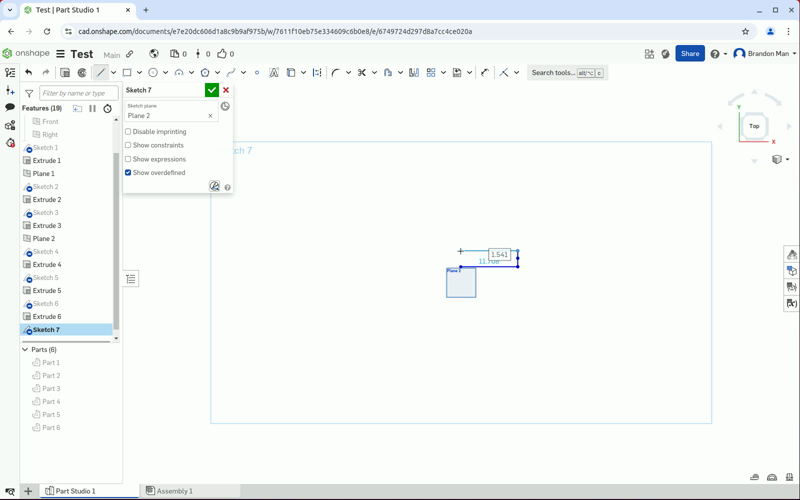
click(460, 250)
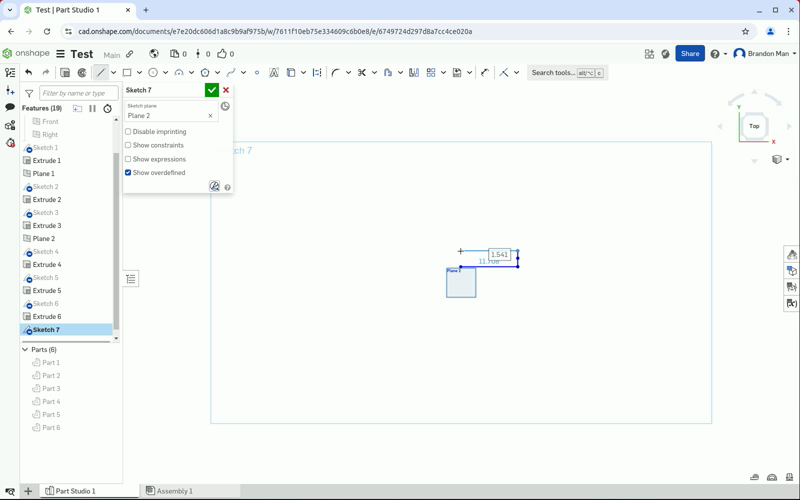
key_up(shift)
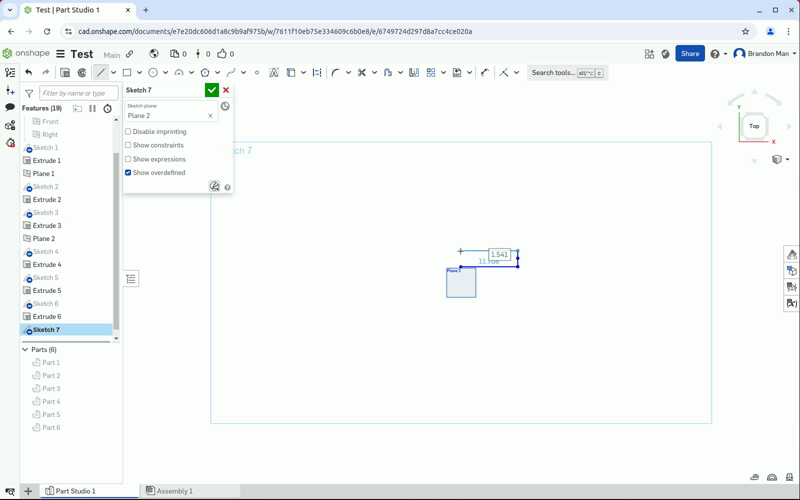
mouse_move(490, 250)
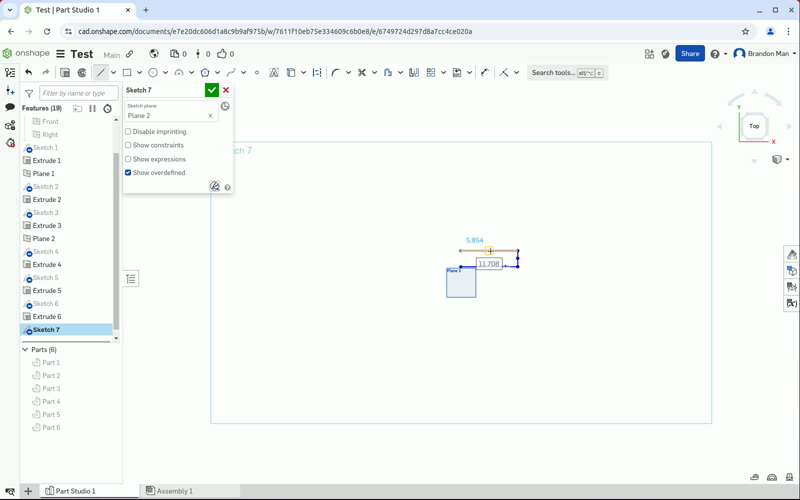
key_down(shift)
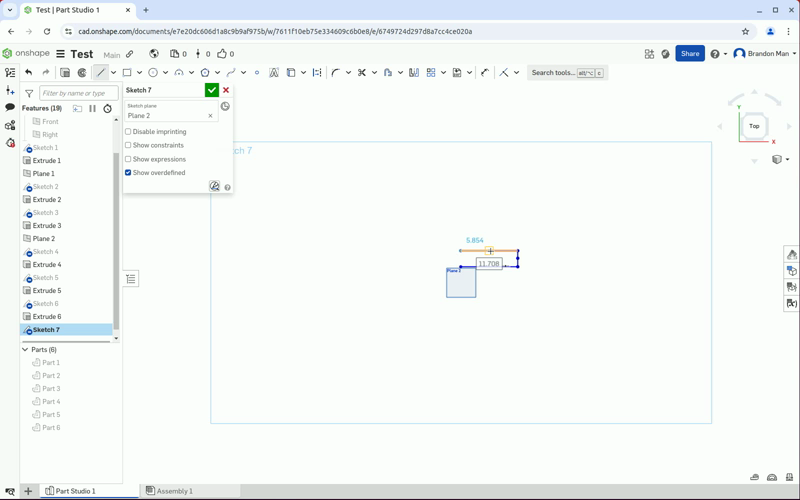
mouse_move(460, 266)
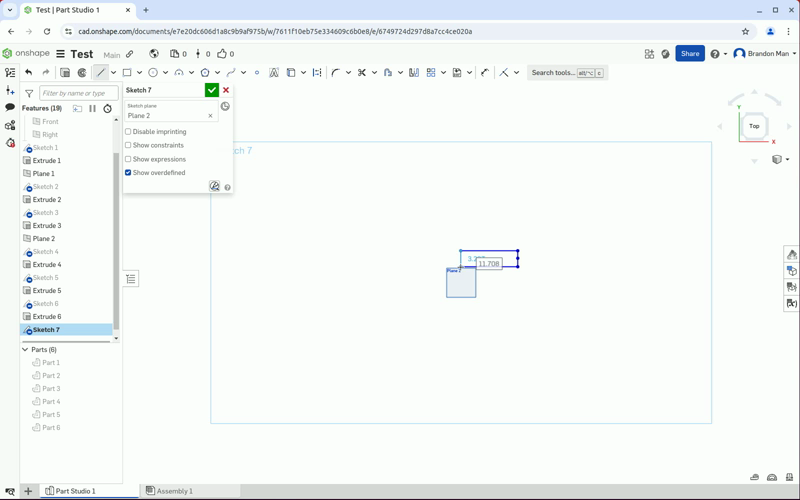
key_up(shift)
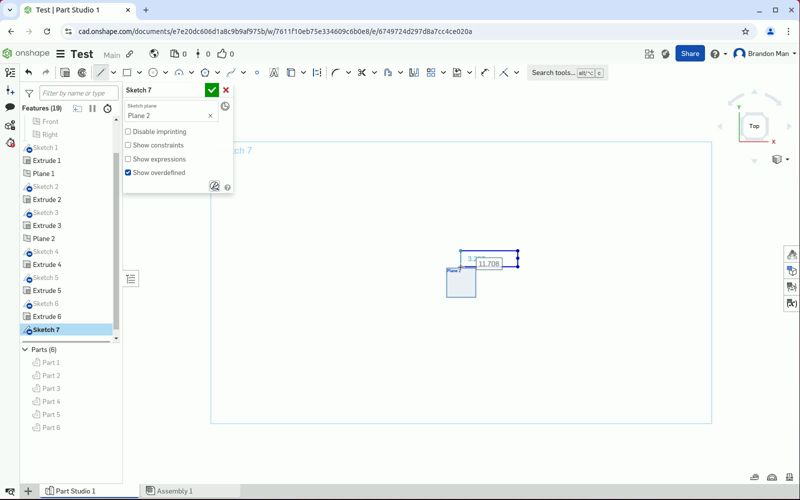
click(460, 266)
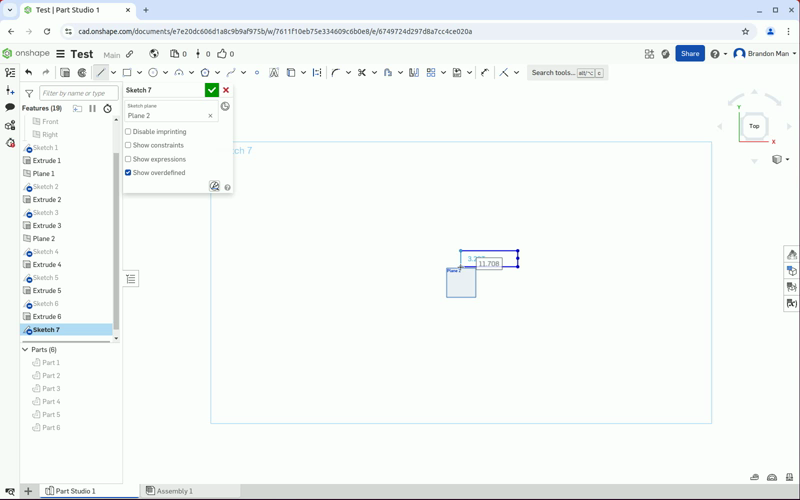
key(esc)
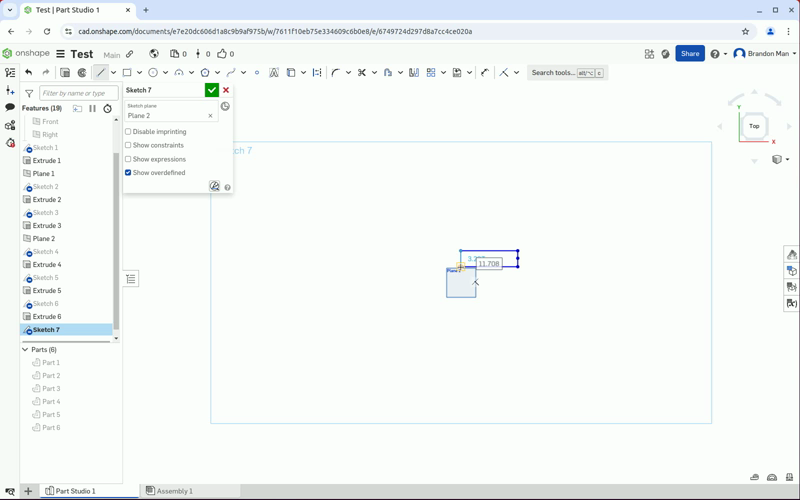
mouse_move(462, 252)
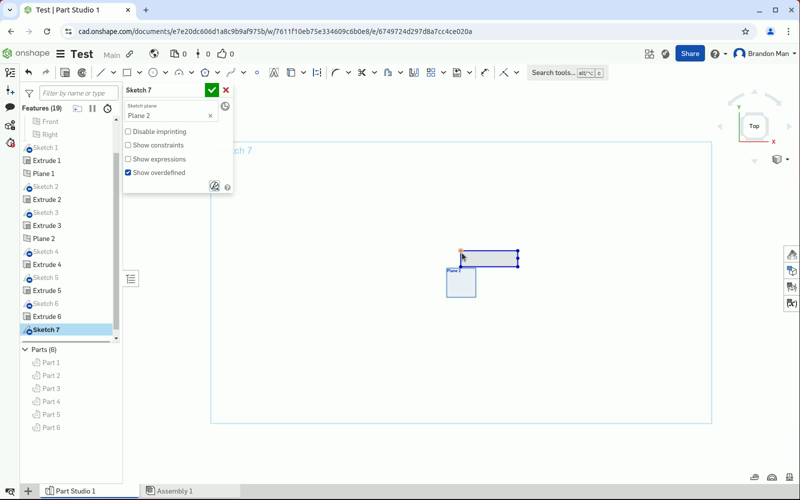
scroll(6)
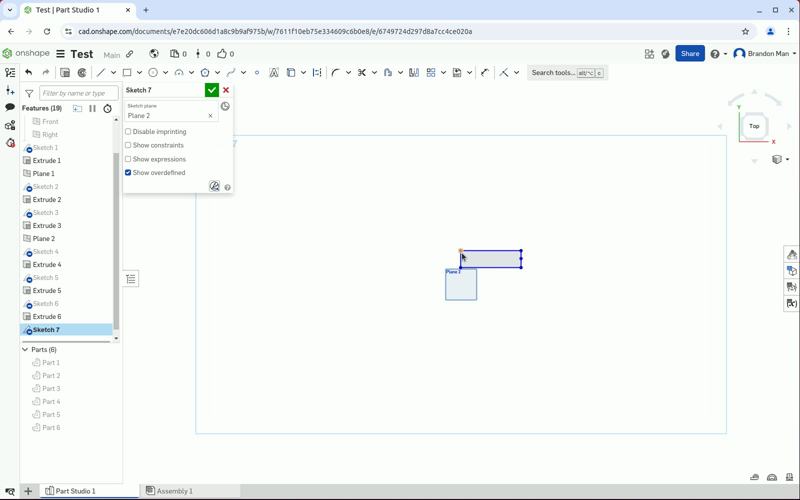
scroll(6)
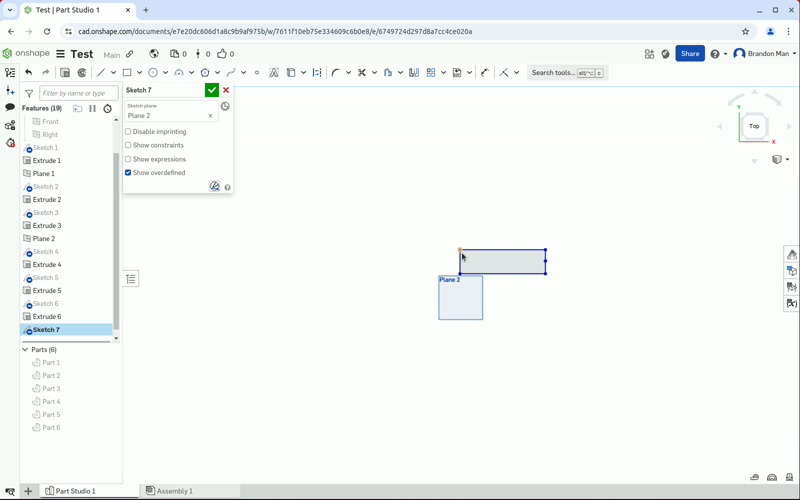
scroll(6)
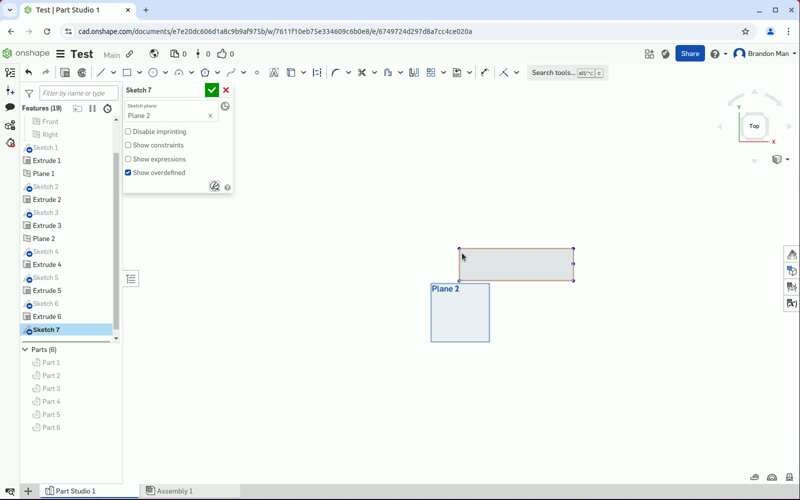
scroll(6)
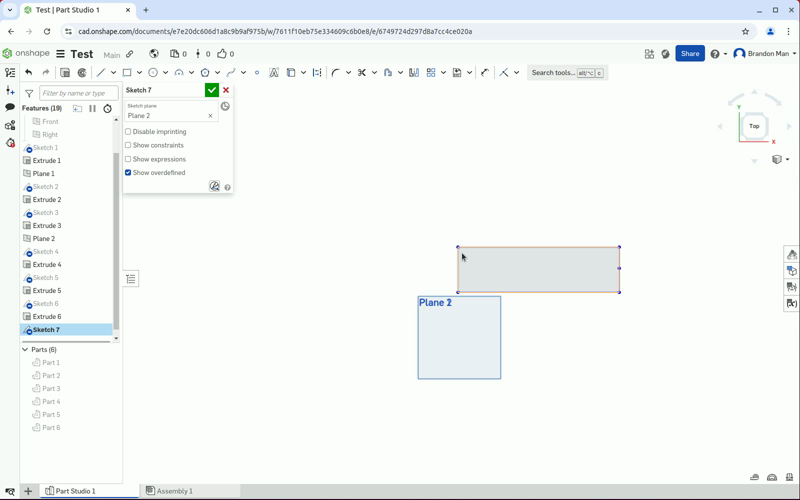
scroll(6)
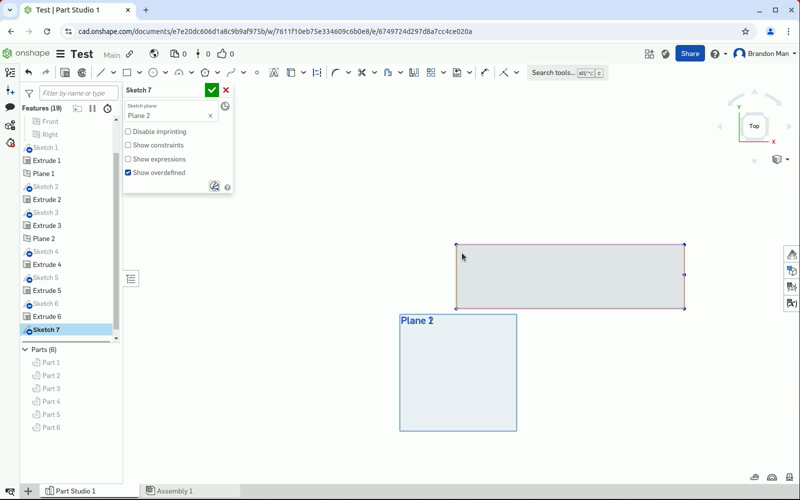
scroll(6)
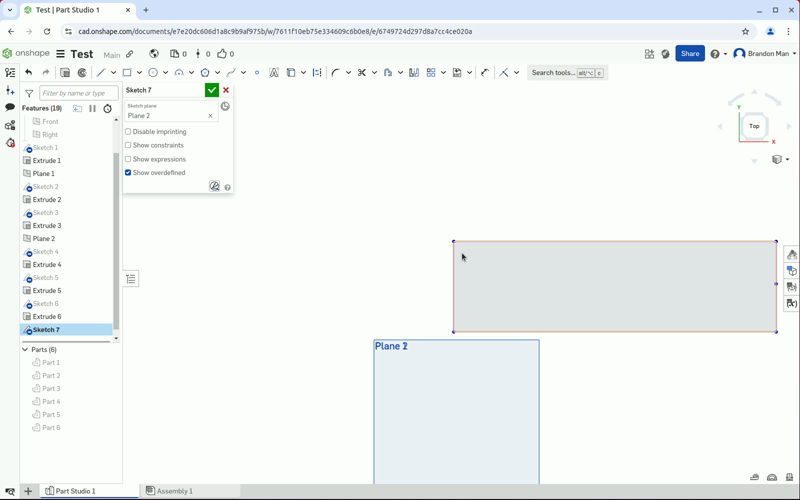
scroll(6)
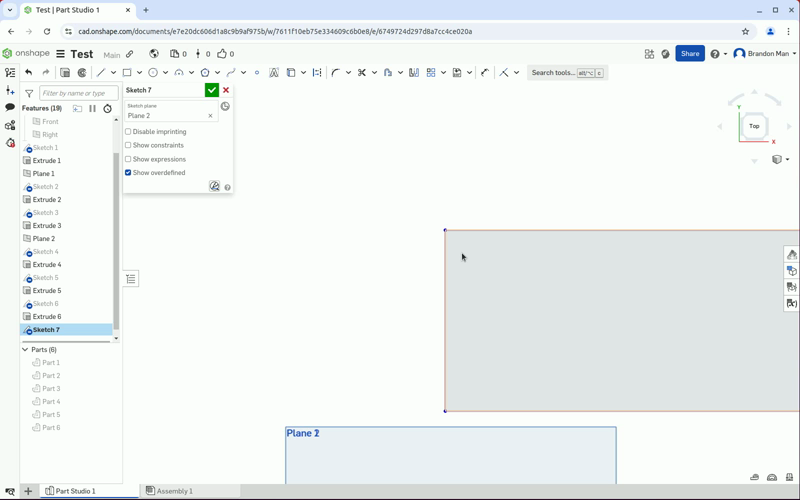
click(462, 252)
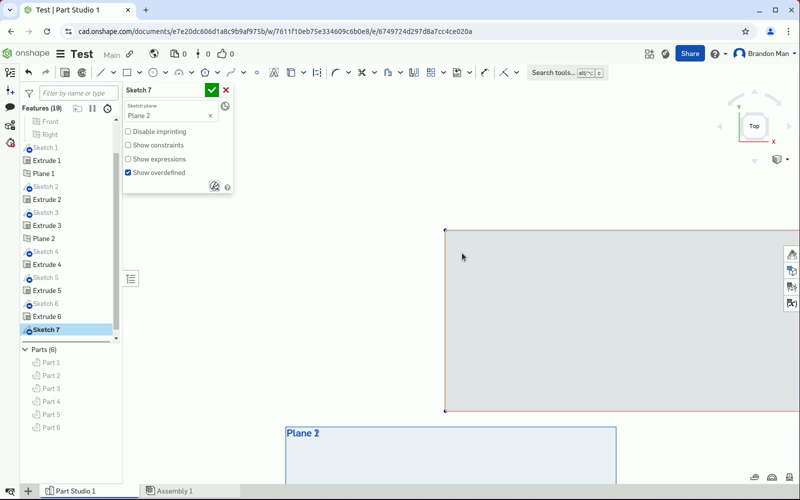
scroll(-6)
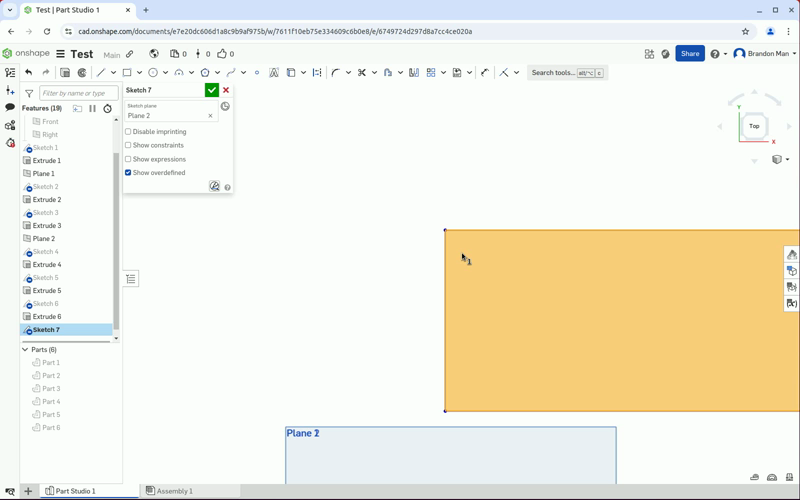
scroll(-6)
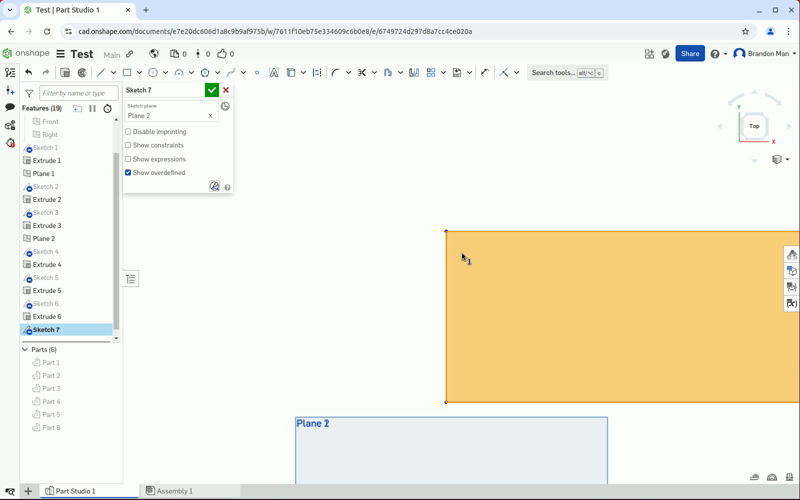
scroll(-6)
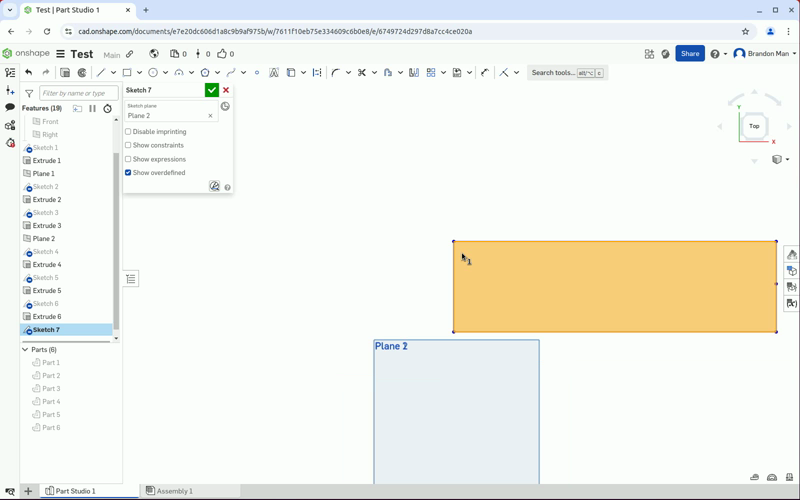
scroll(-6)
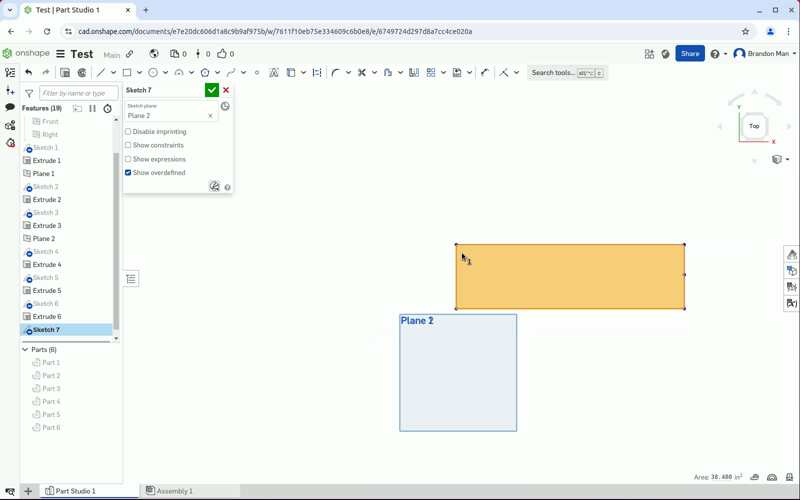
scroll(-6)
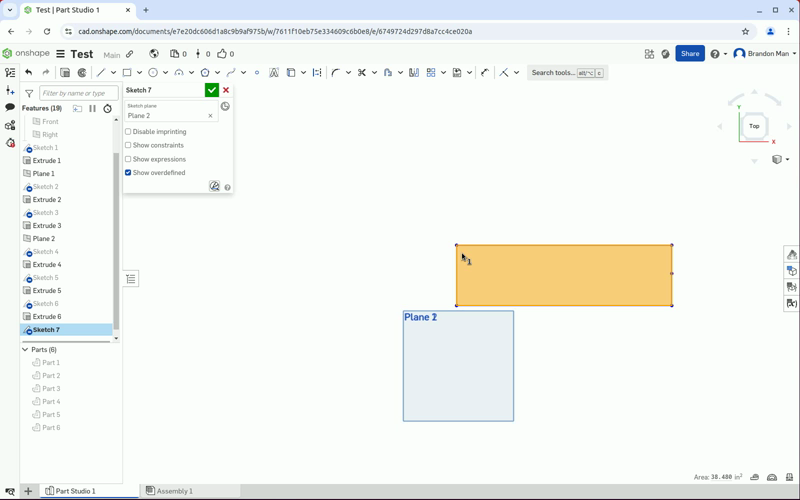
scroll(-6)
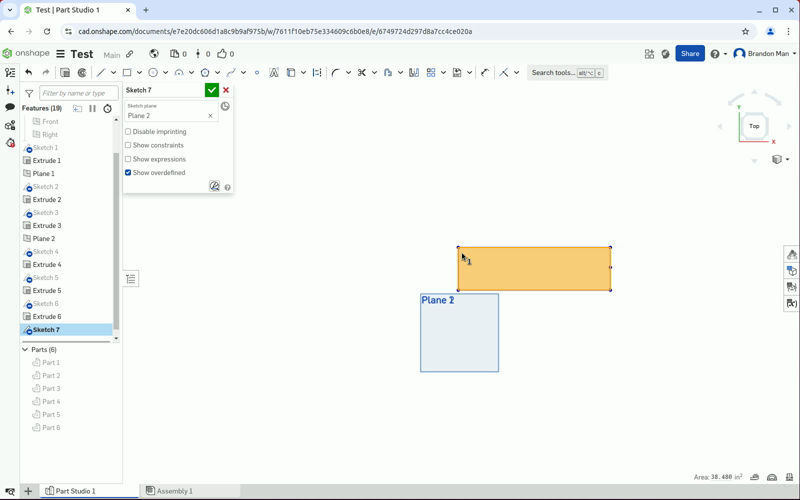
scroll(-6)
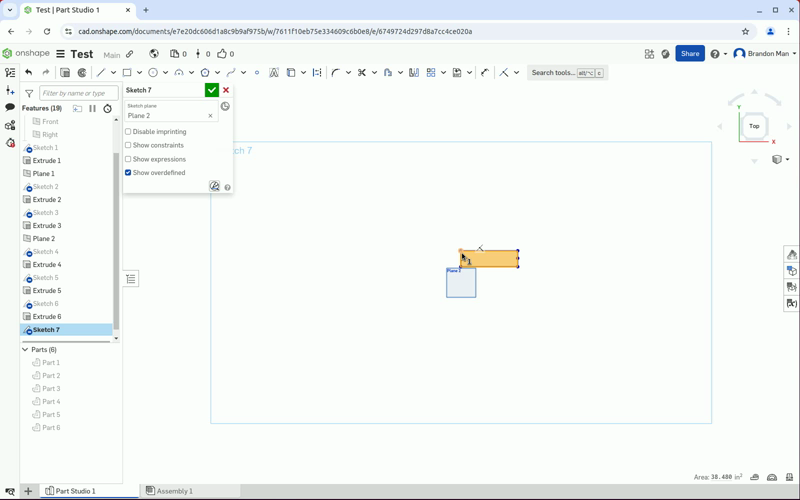
mouse_move(73, 352)
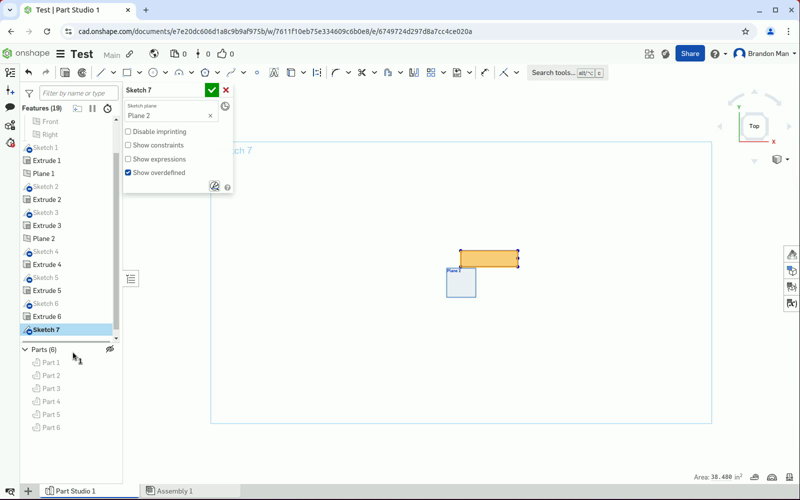
key(shift+y)
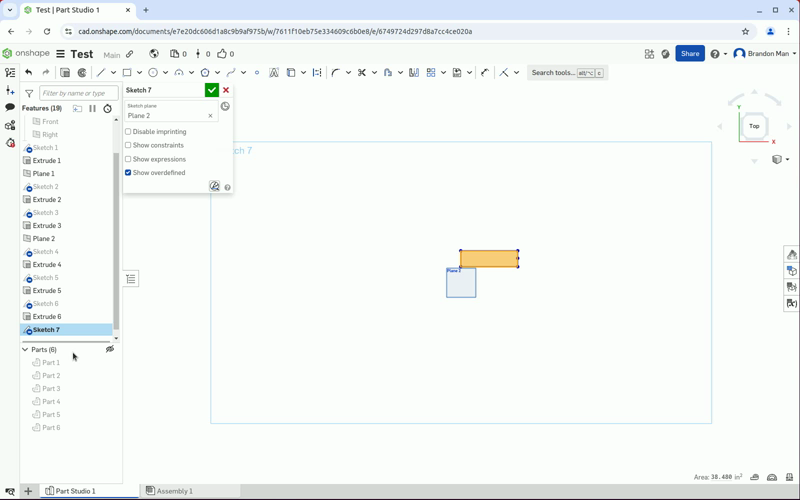
key(shift+e)
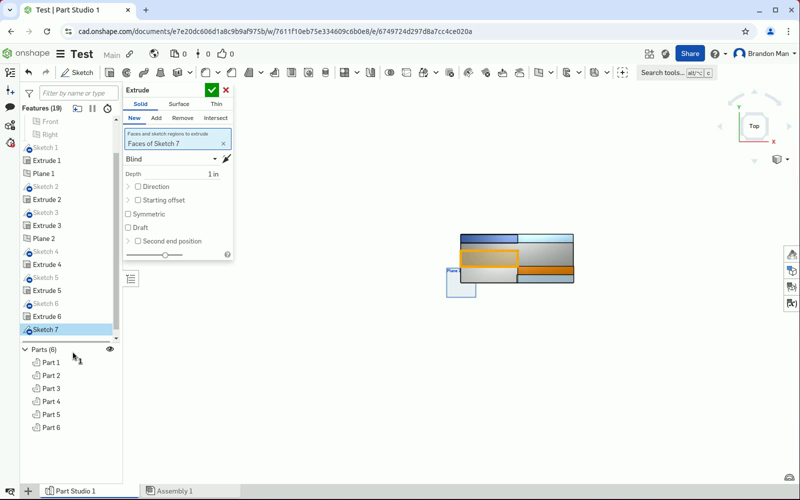
mouse_move(143, 106)
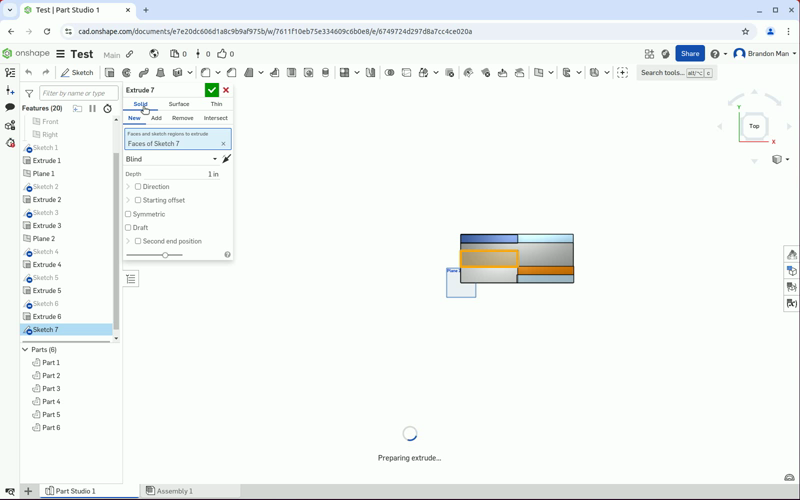
click(143, 106)
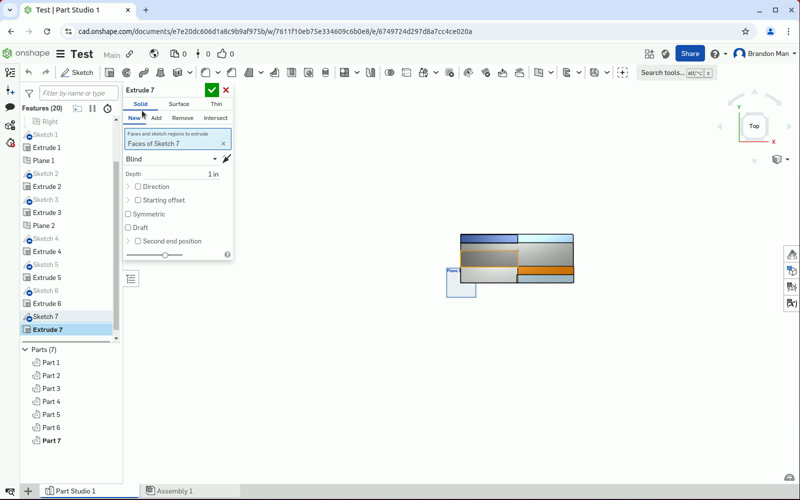
mouse_move(137, 120)
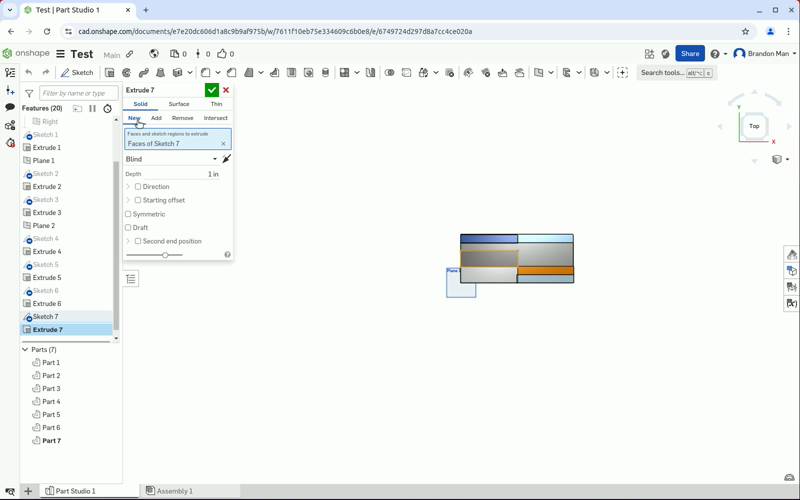
click(137, 120)
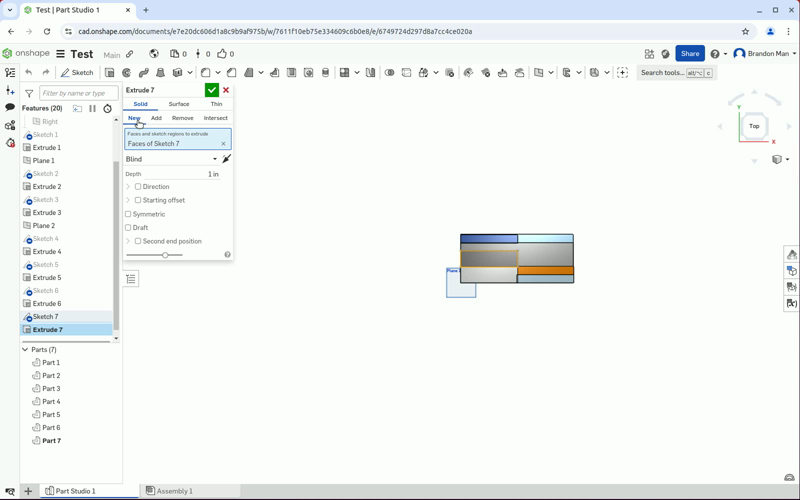
key(tab, 4)
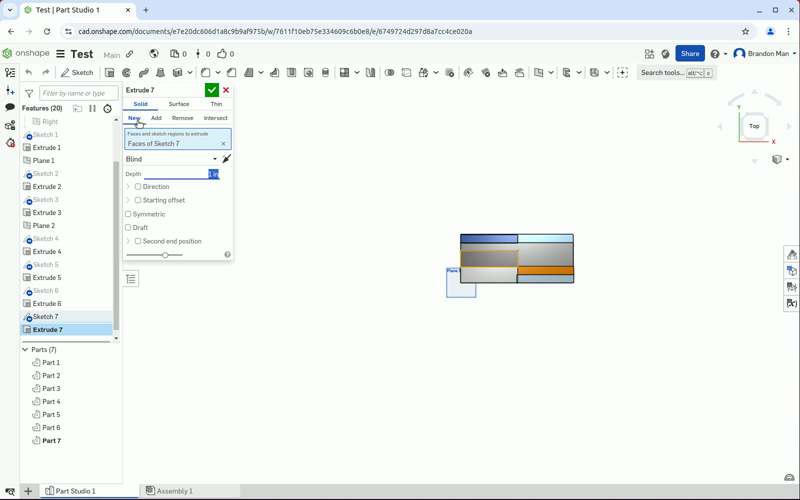
text(2.648)
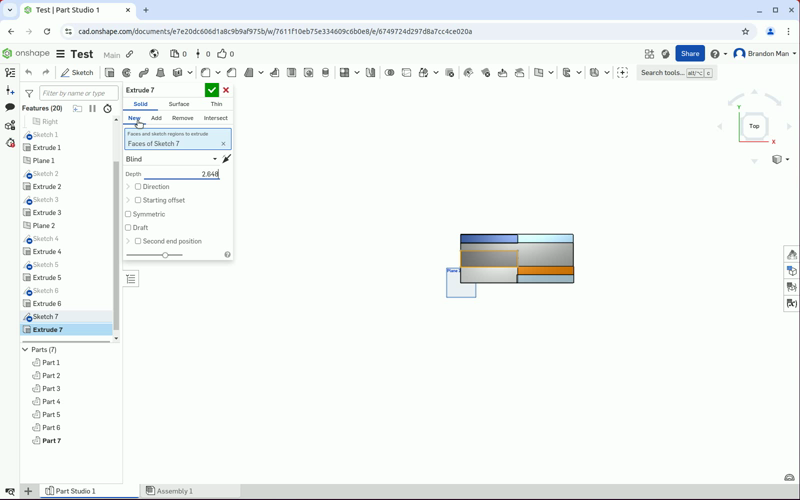
key(enter)
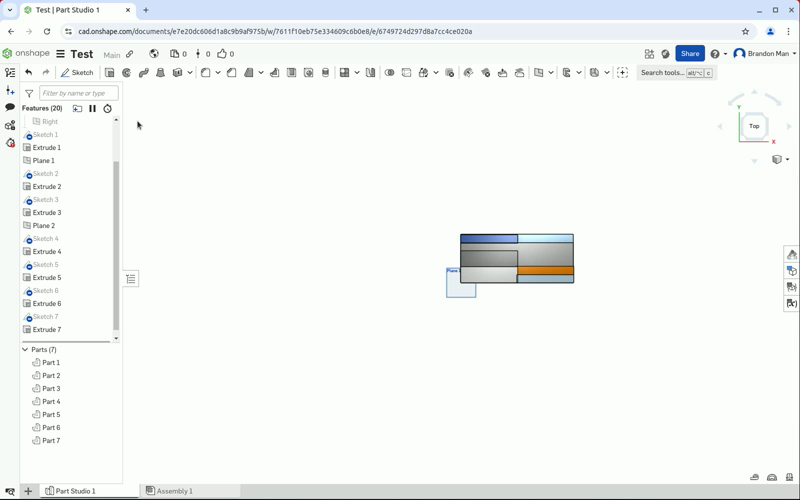
key(shift+h)
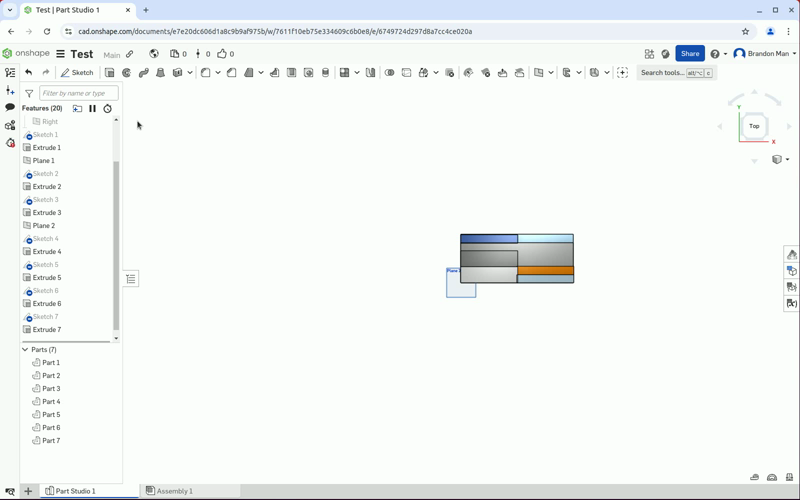
key(shift+h)
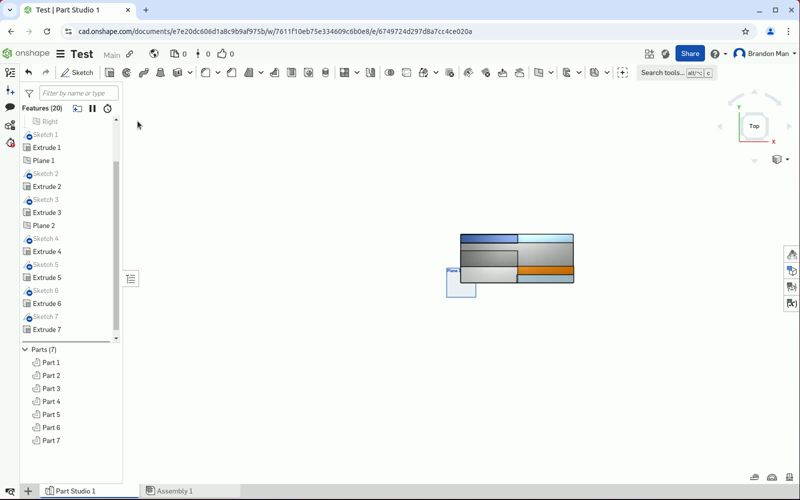
mouse_move(69, 137)
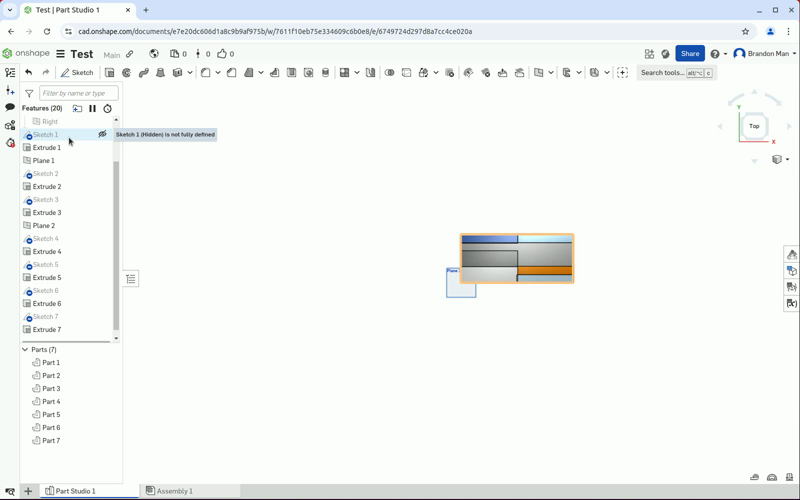
click(69, 137)
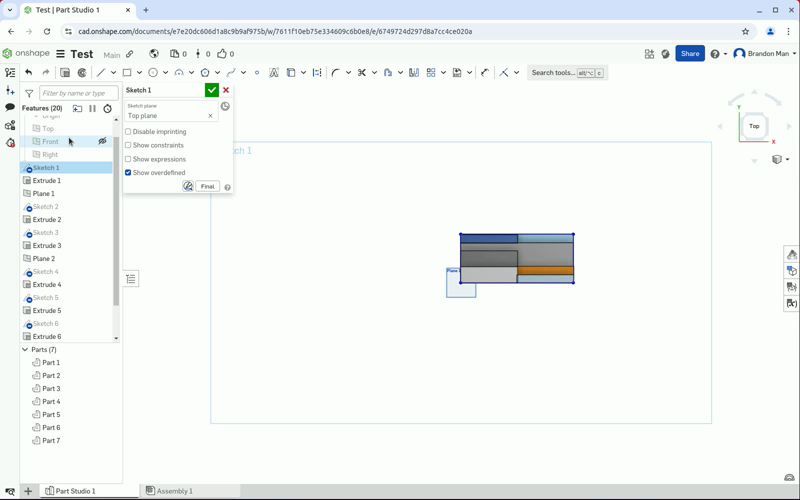
mouse_move(229, 92)
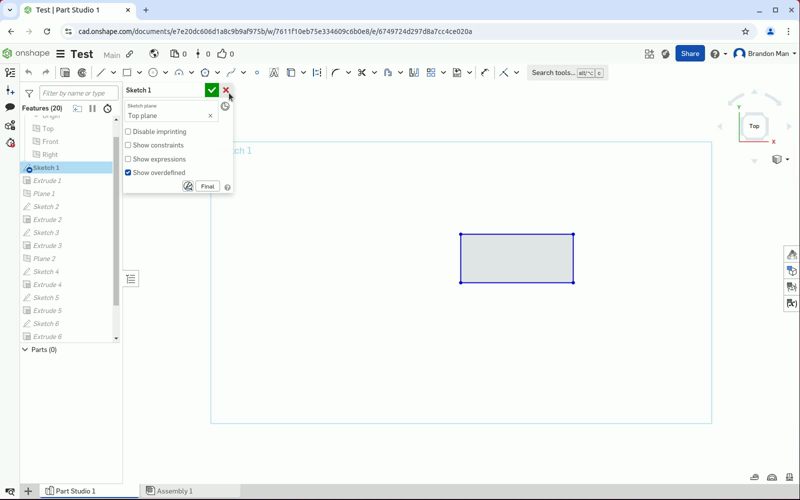
click(229, 92)
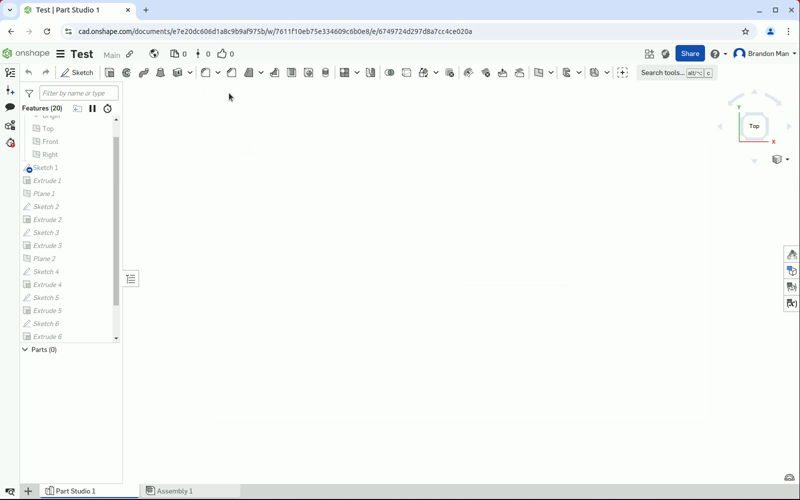
key(shift+s)
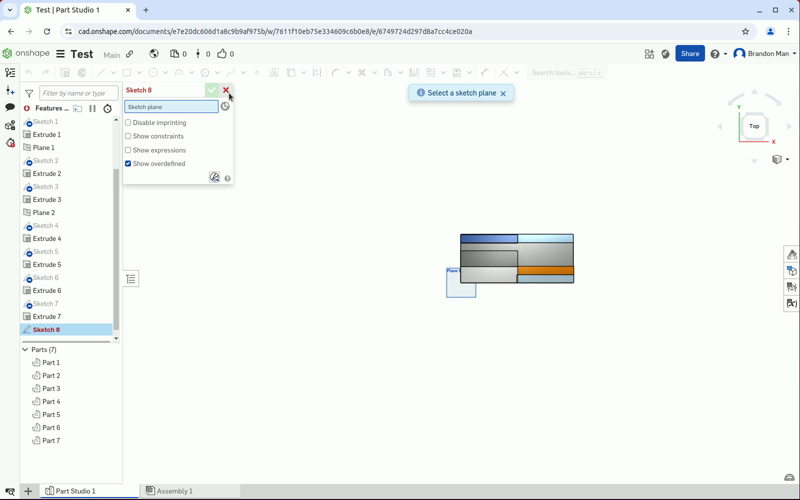
mouse_move(69, 215)
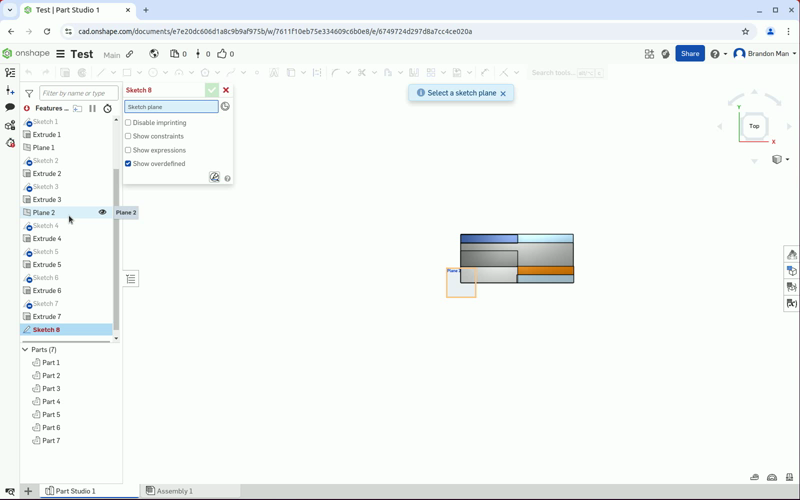
click(69, 215)
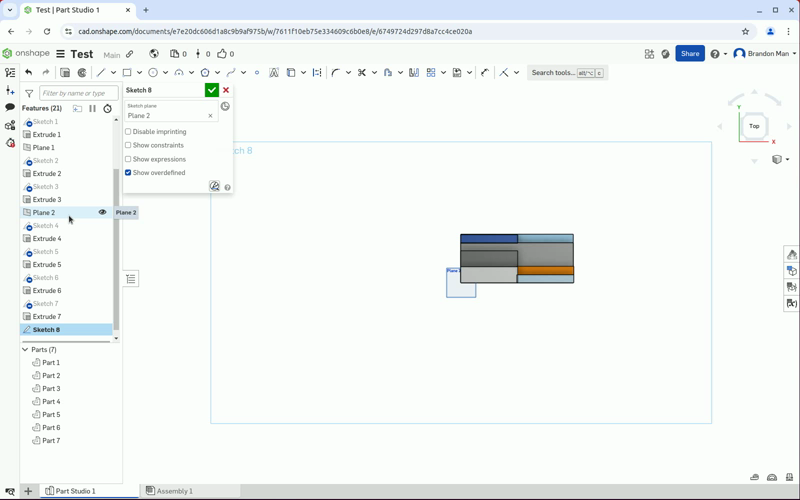
mouse_move(73, 352)
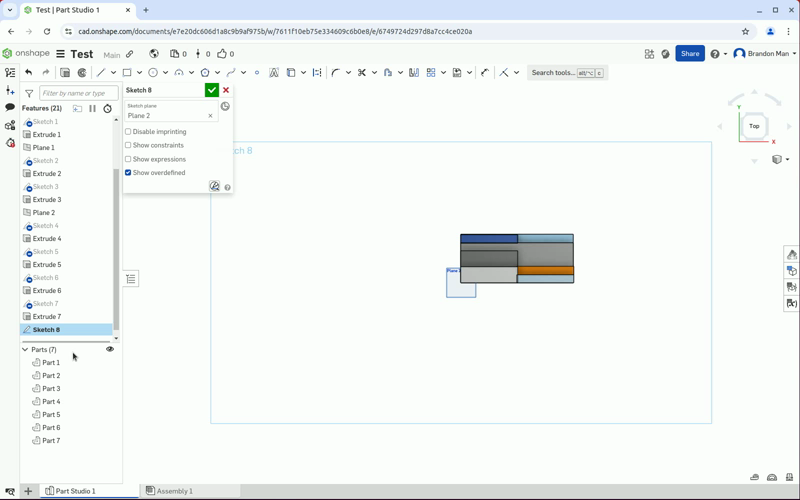
key(y)
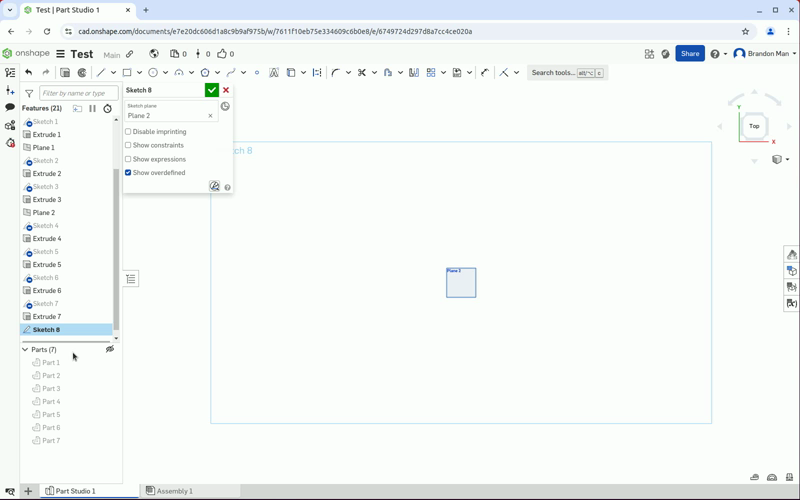
key(l)
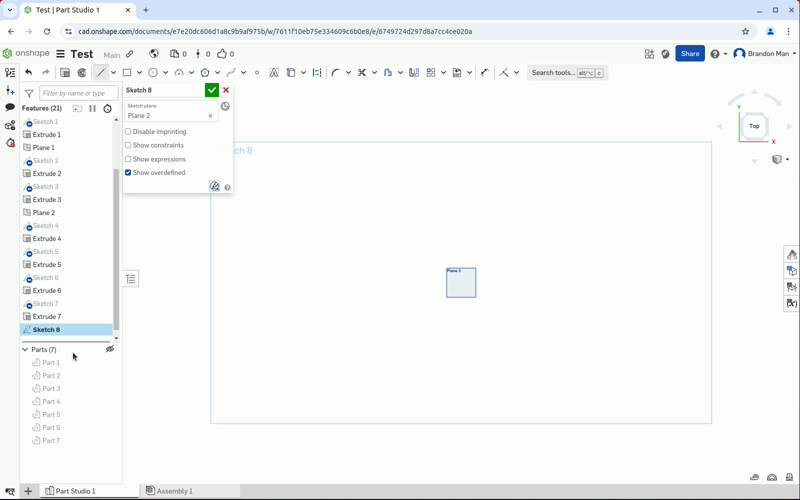
key_down(shift)
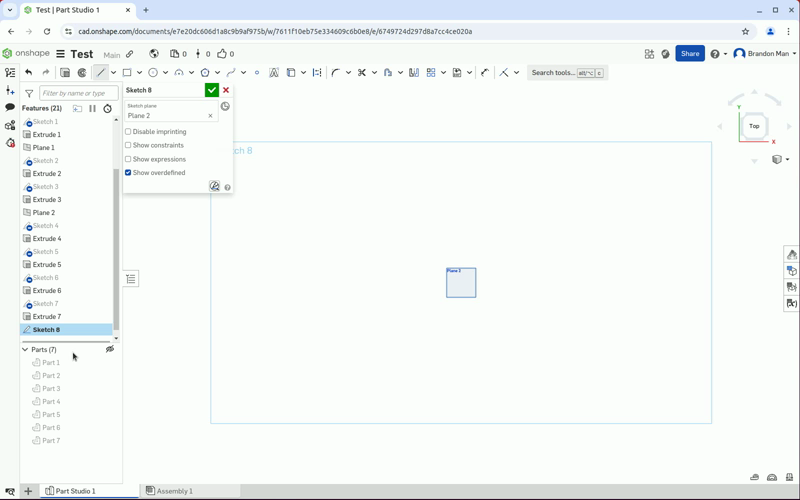
mouse_move(516, 266)
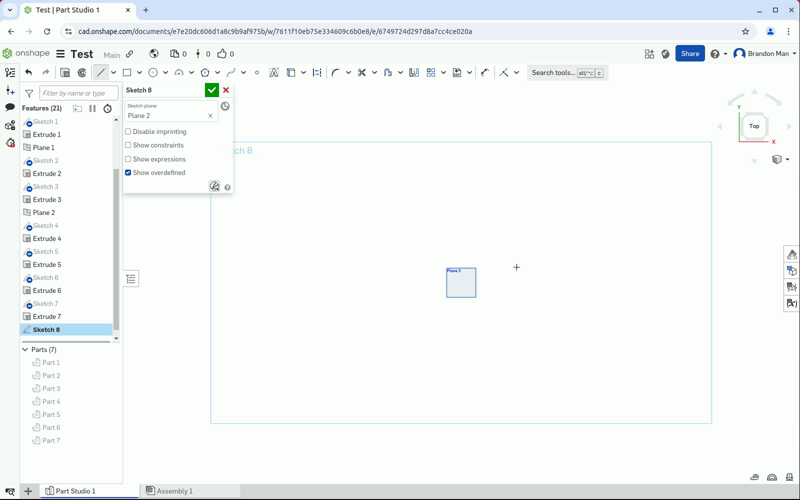
click(516, 266)
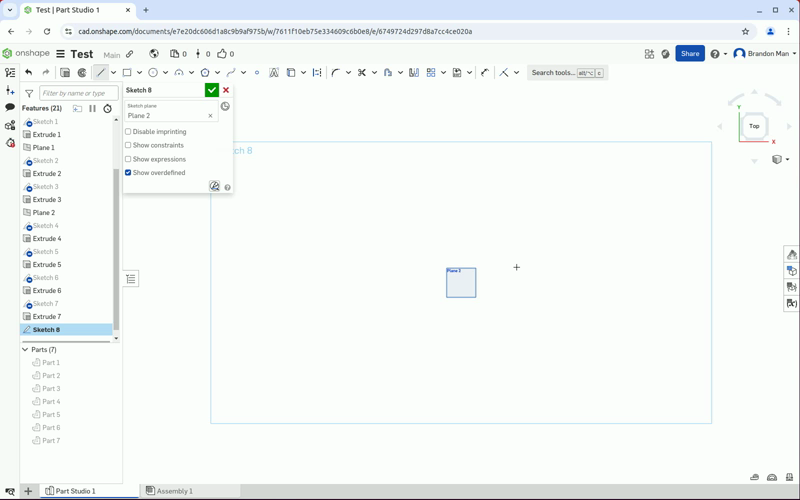
key_up(shift)
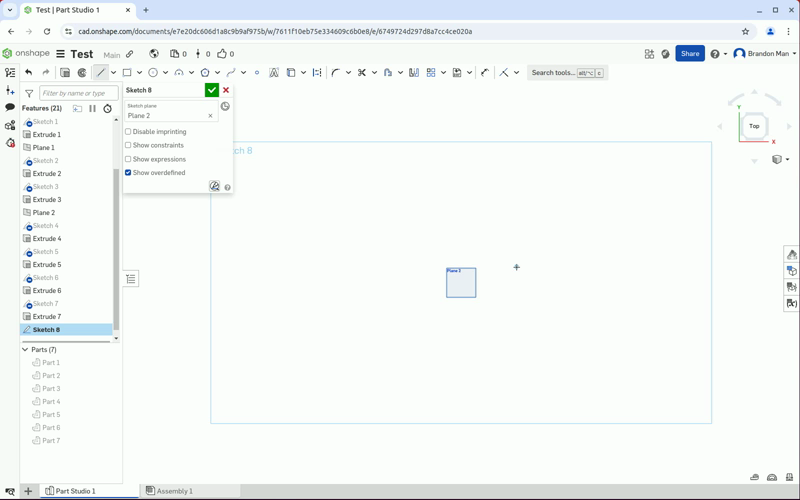
key_down(shift)
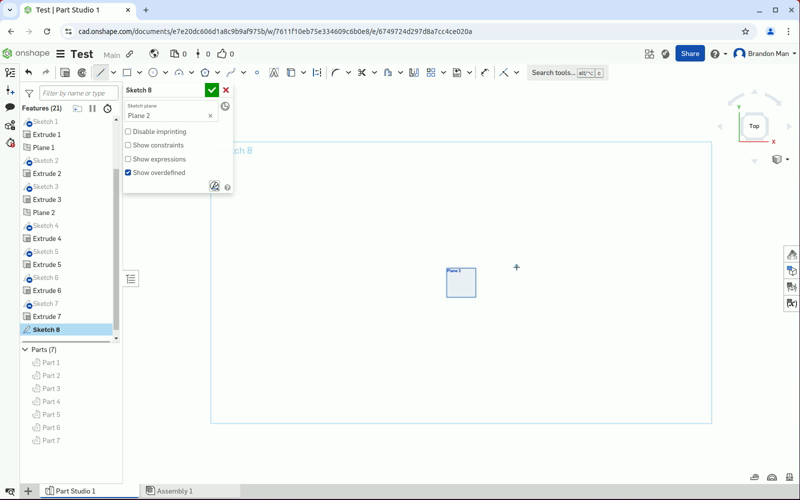
mouse_move(546, 266)
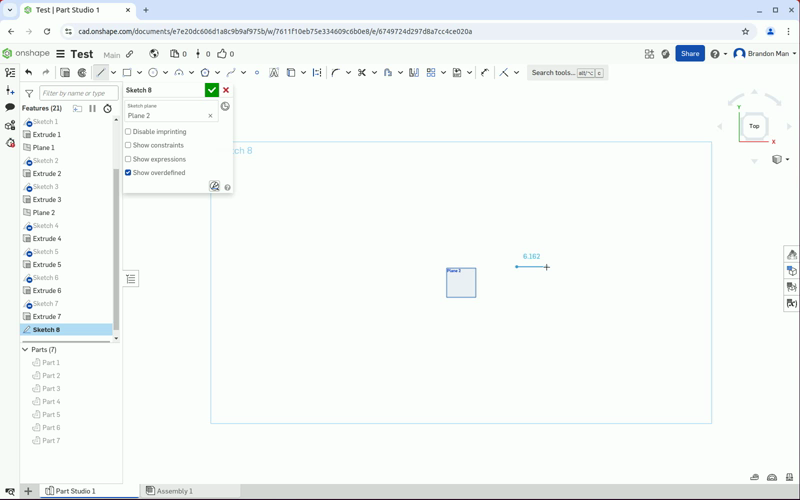
mouse_move(573, 266)
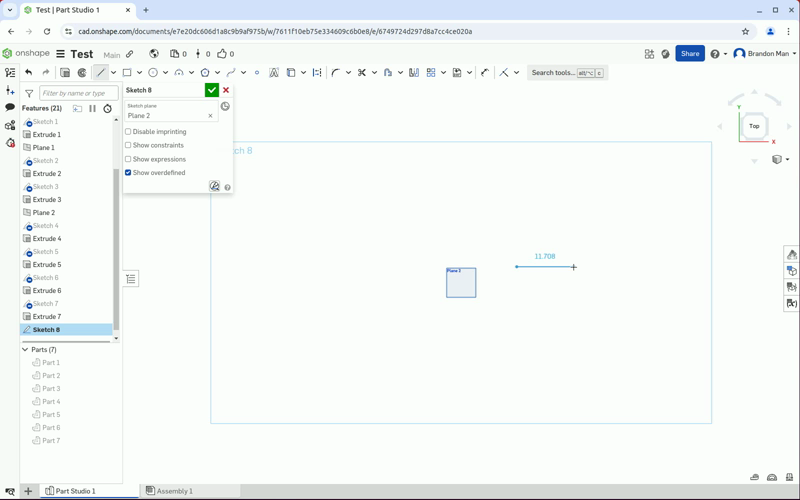
click(573, 266)
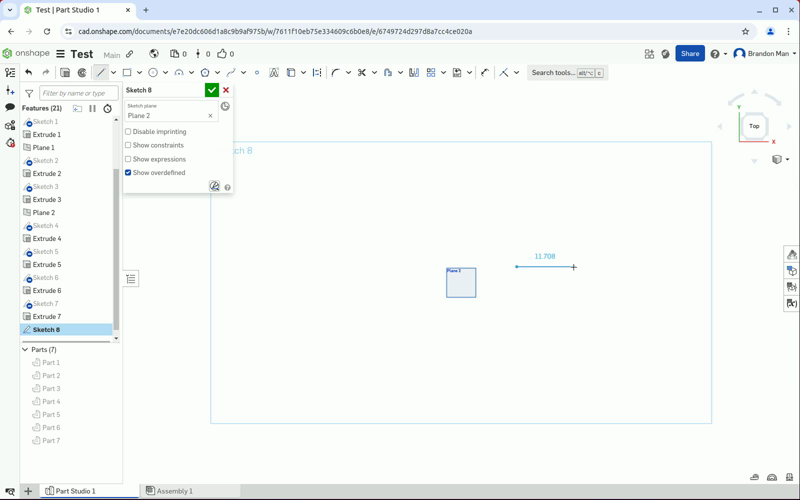
key_up(shift)
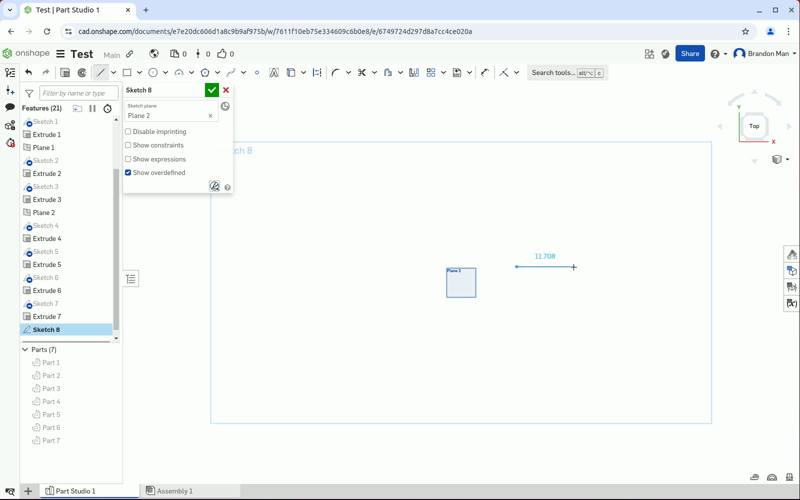
key_down(shift)
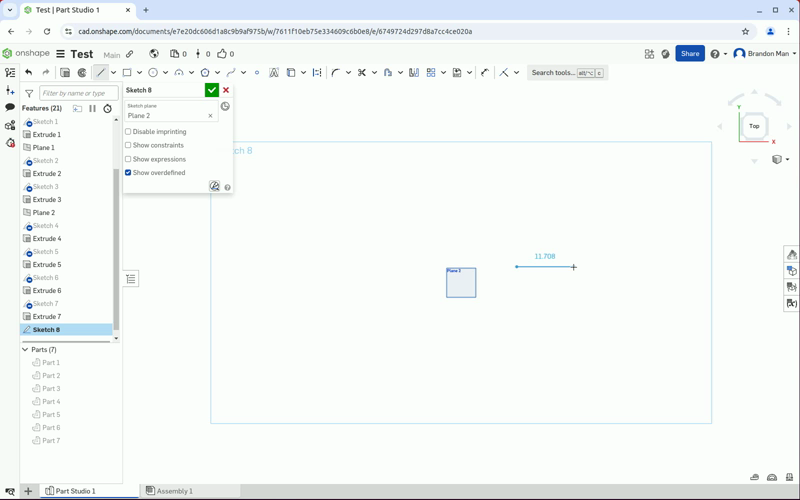
mouse_move(589, 266)
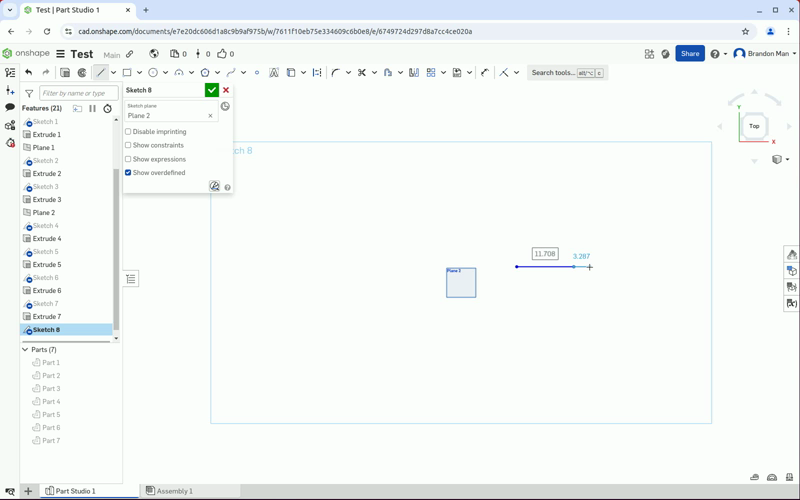
mouse_move(573, 258)
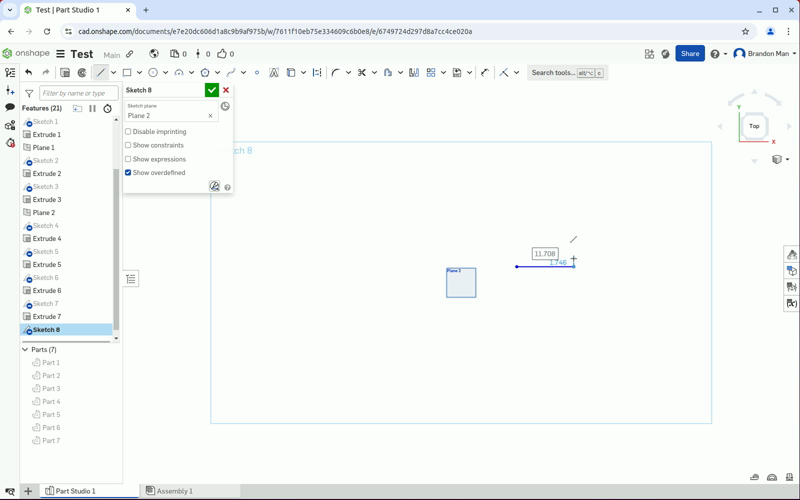
click(573, 258)
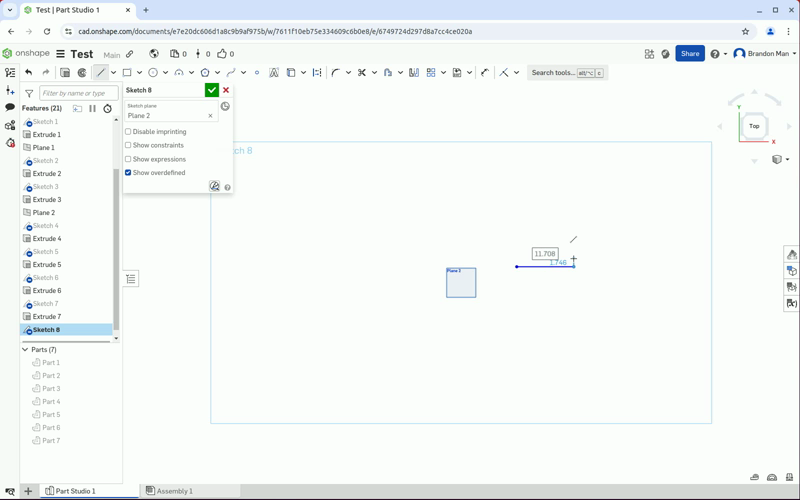
key_up(shift)
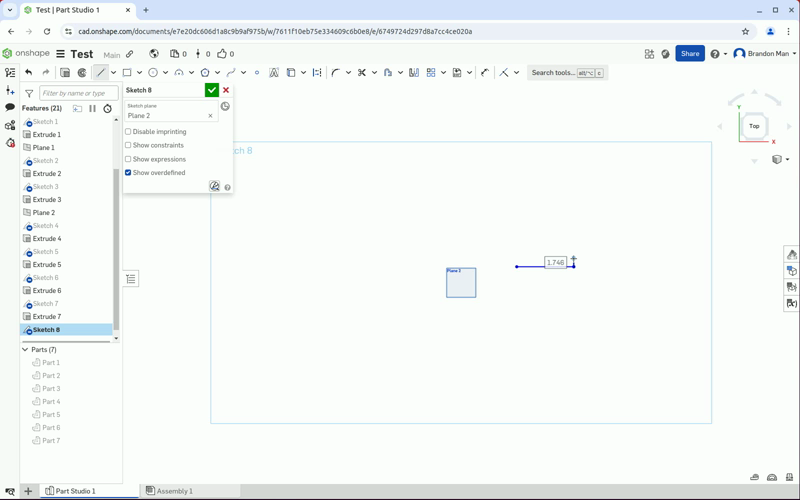
key_down(shift)
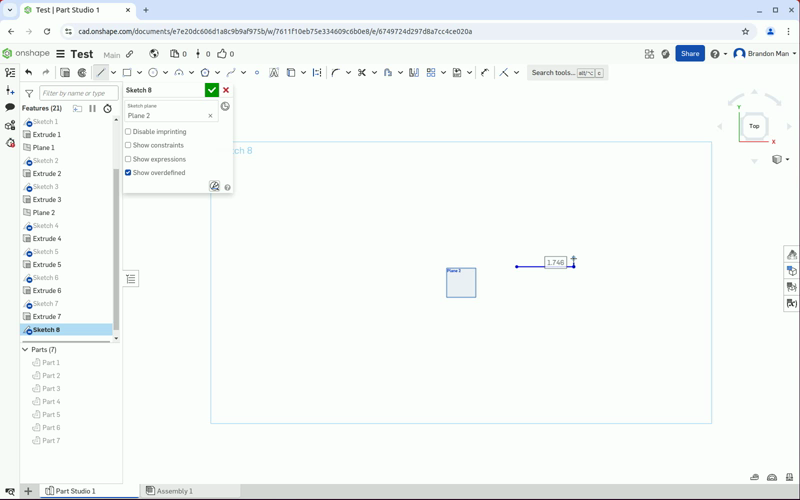
mouse_move(589, 258)
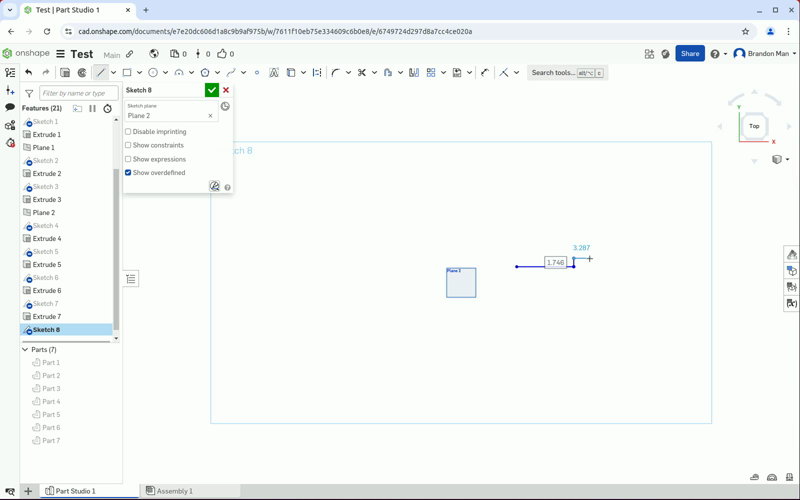
mouse_move(516, 258)
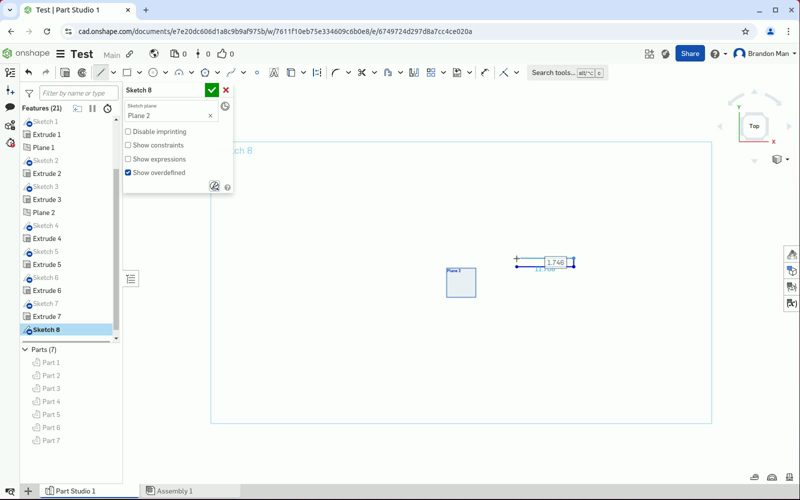
click(516, 258)
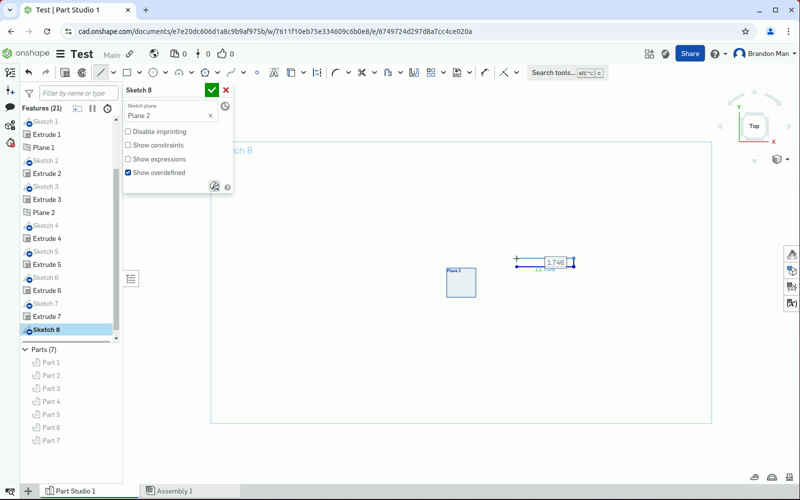
key_up(shift)
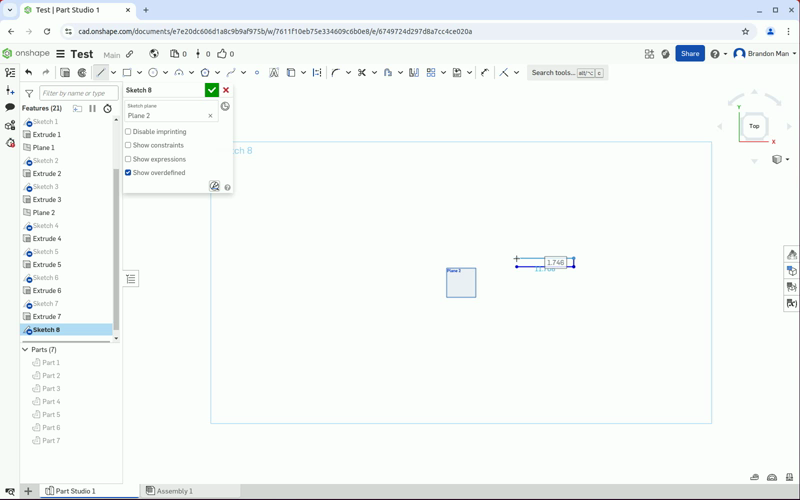
mouse_move(546, 258)
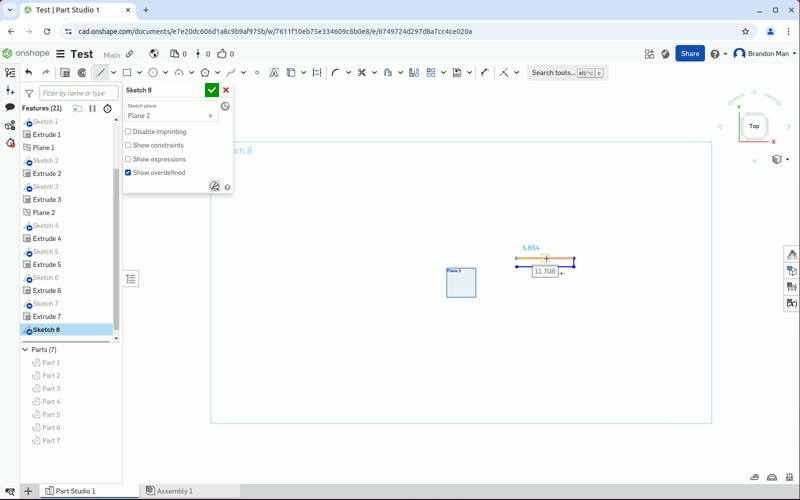
key_down(shift)
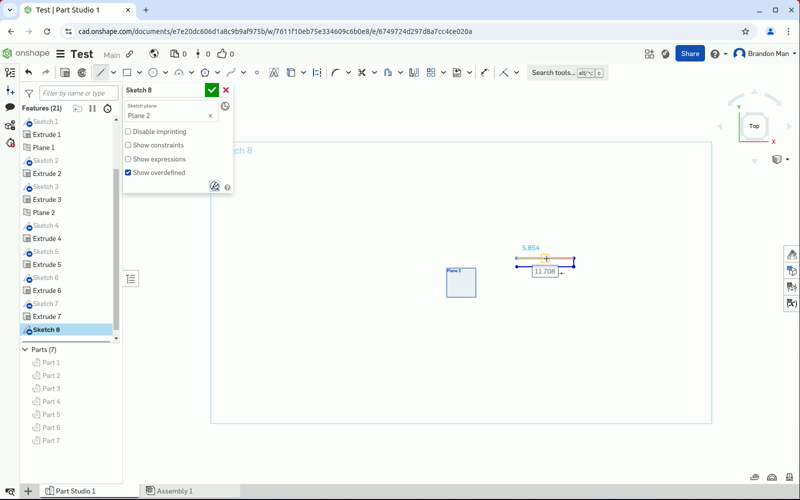
mouse_move(516, 266)
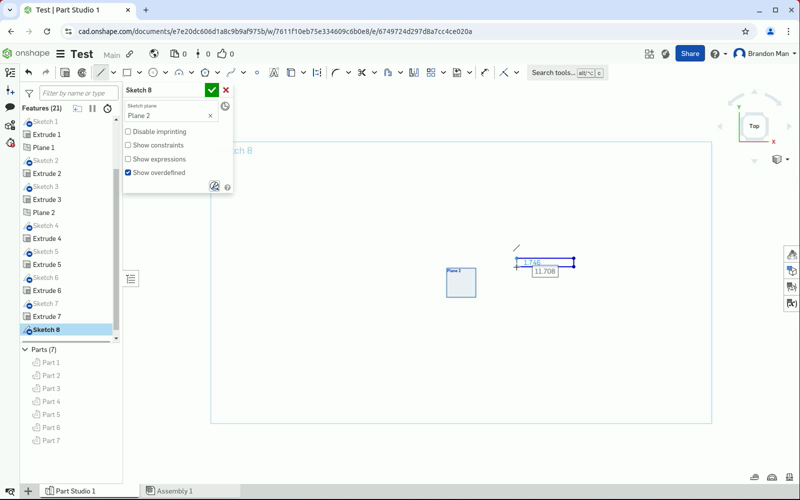
key_up(shift)
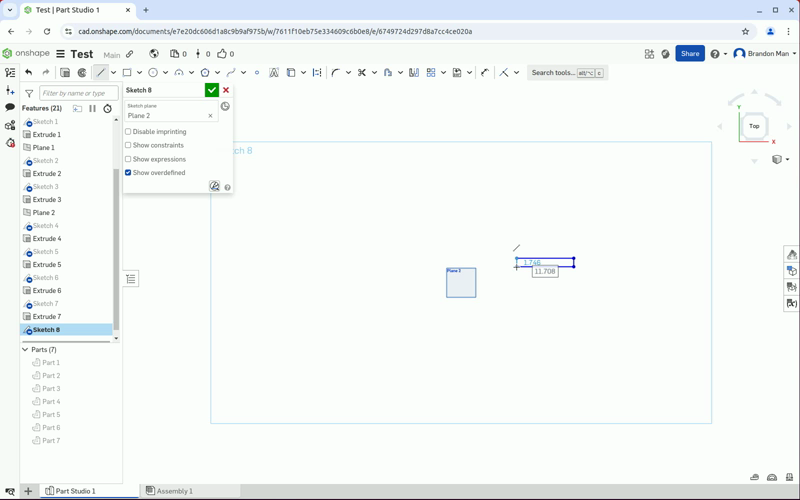
click(516, 266)
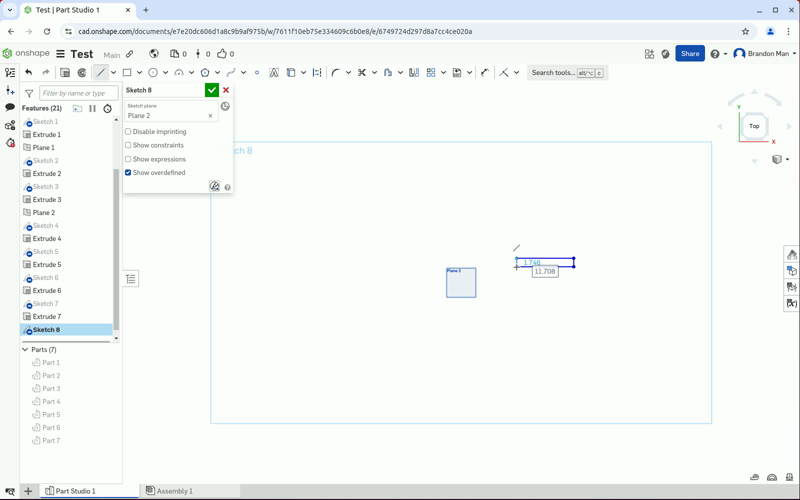
key(esc)
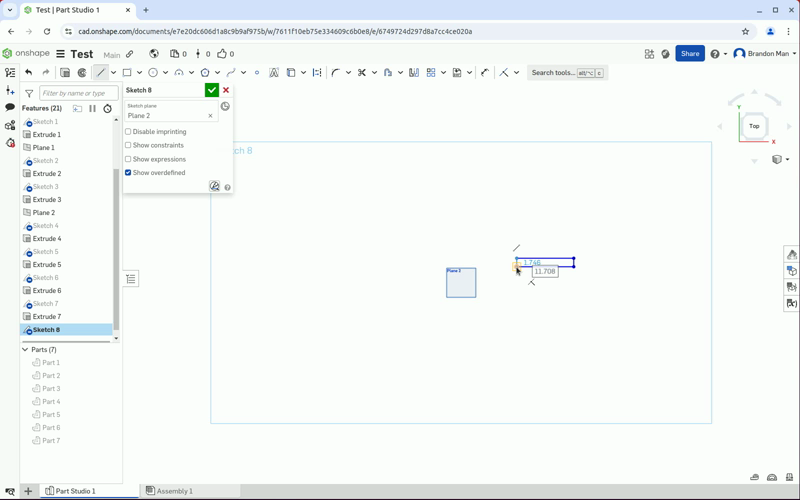
mouse_move(536, 259)
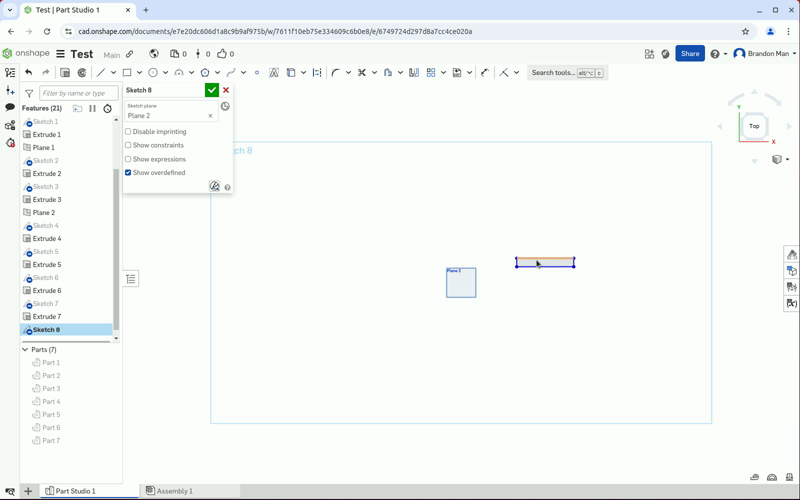
scroll(6)
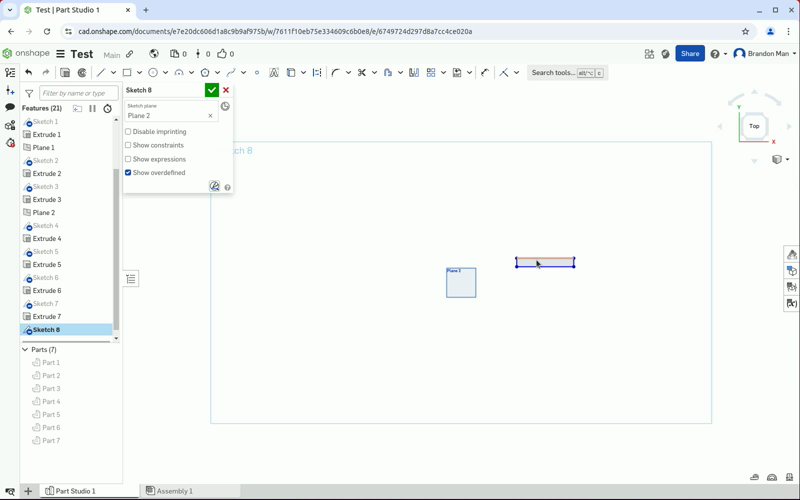
scroll(6)
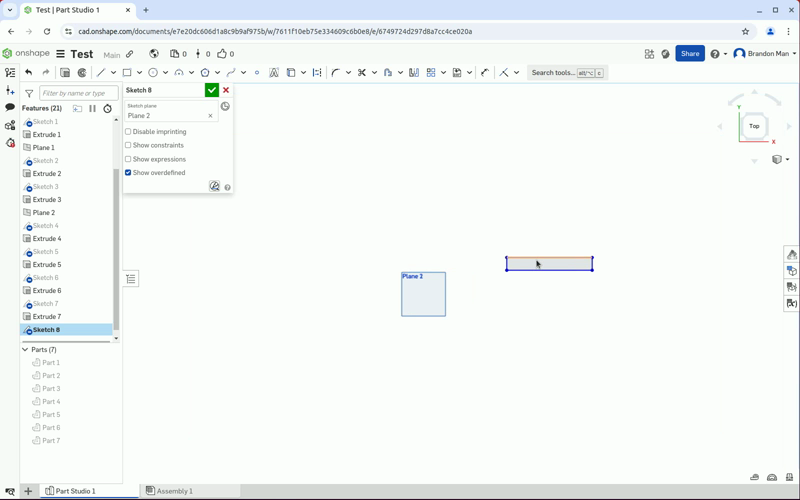
scroll(6)
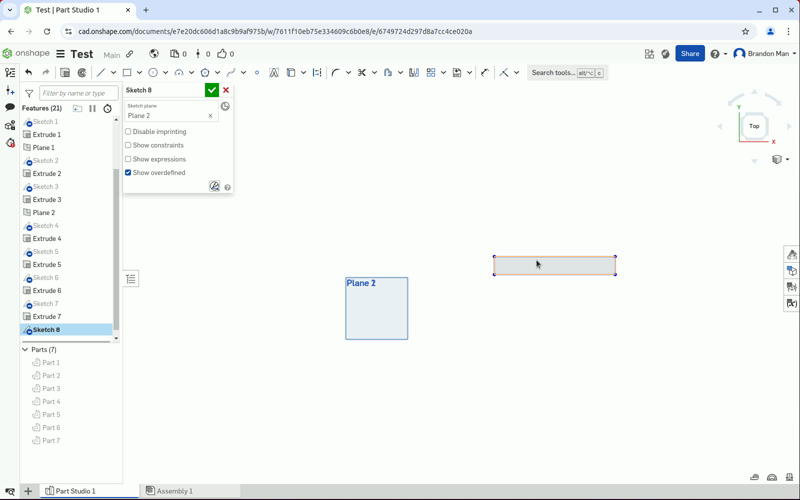
scroll(6)
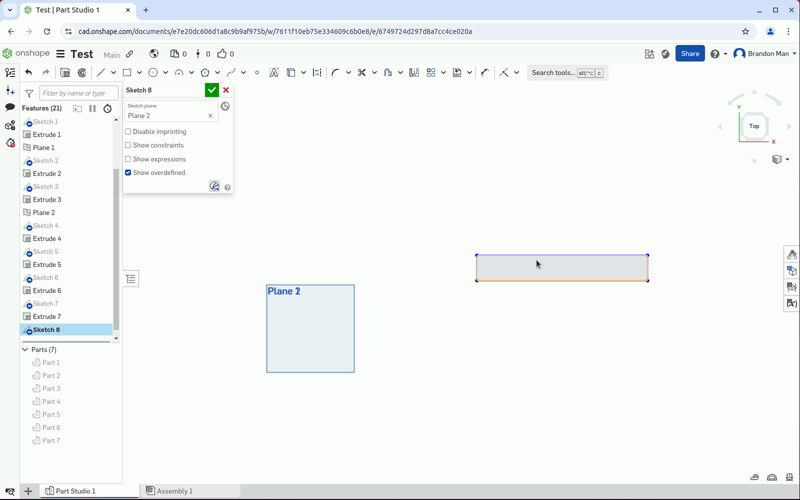
scroll(6)
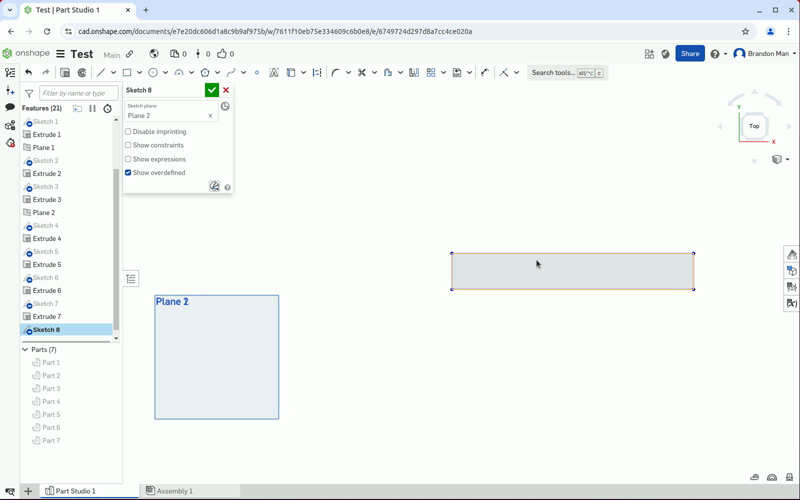
scroll(6)
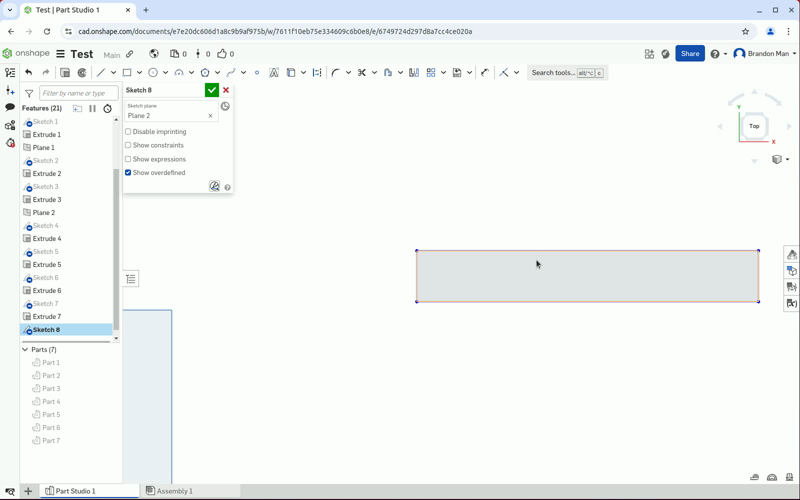
scroll(6)
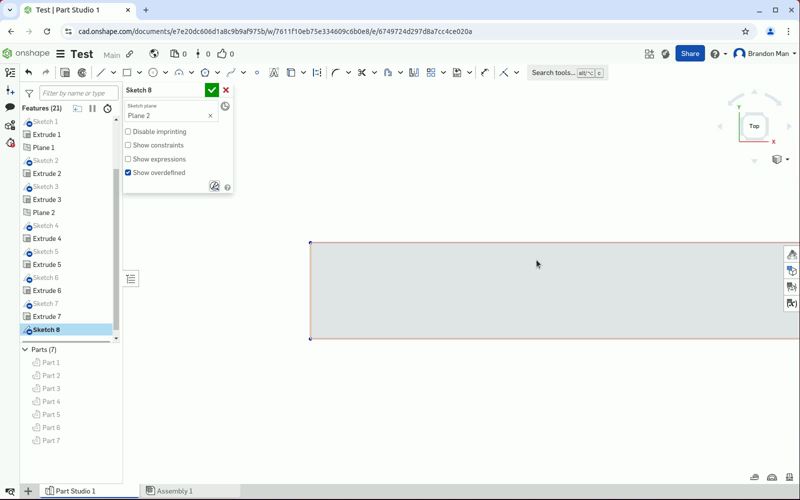
click(536, 259)
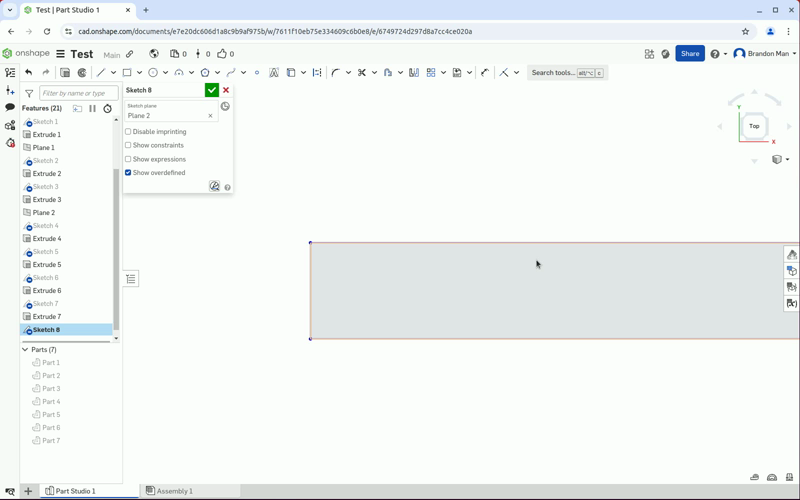
scroll(-6)
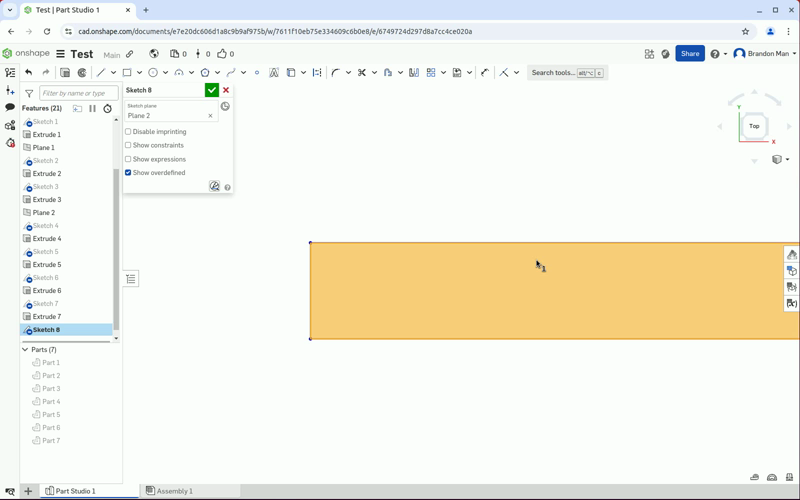
scroll(-6)
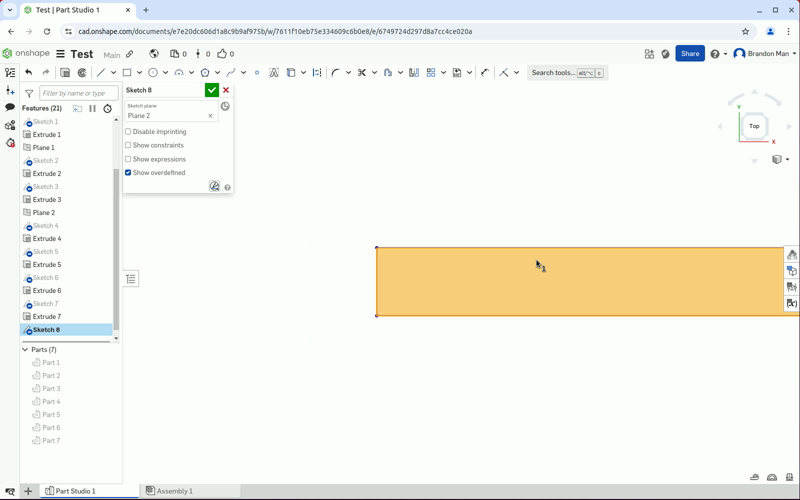
scroll(-6)
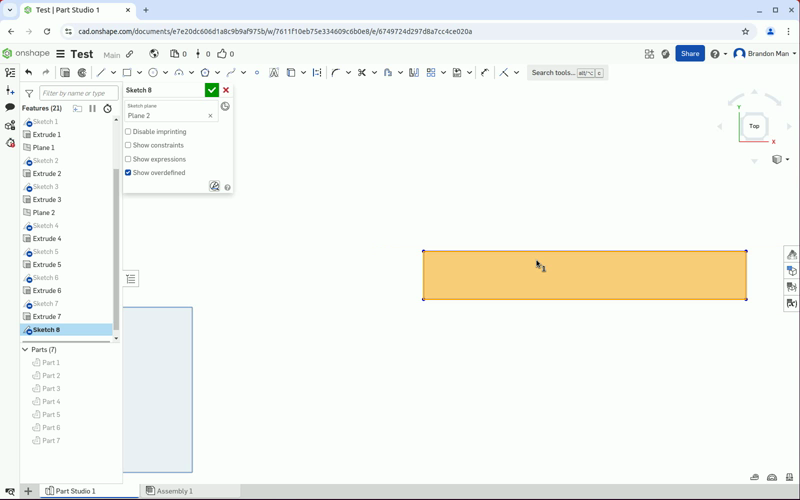
scroll(-6)
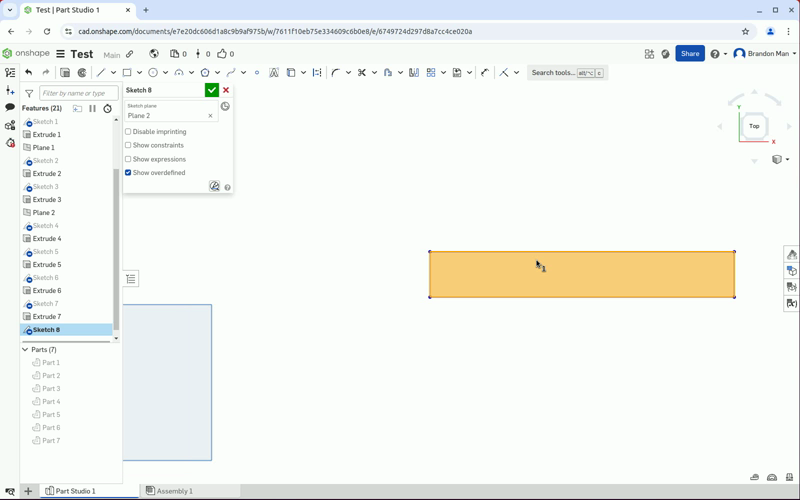
scroll(-6)
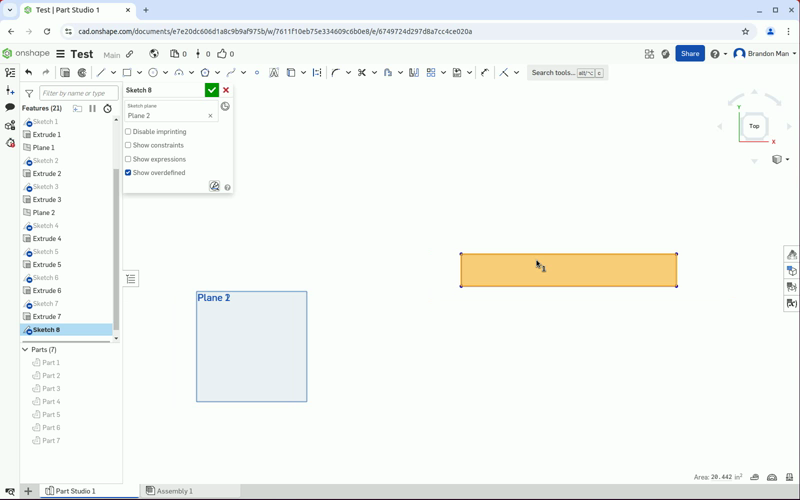
scroll(-6)
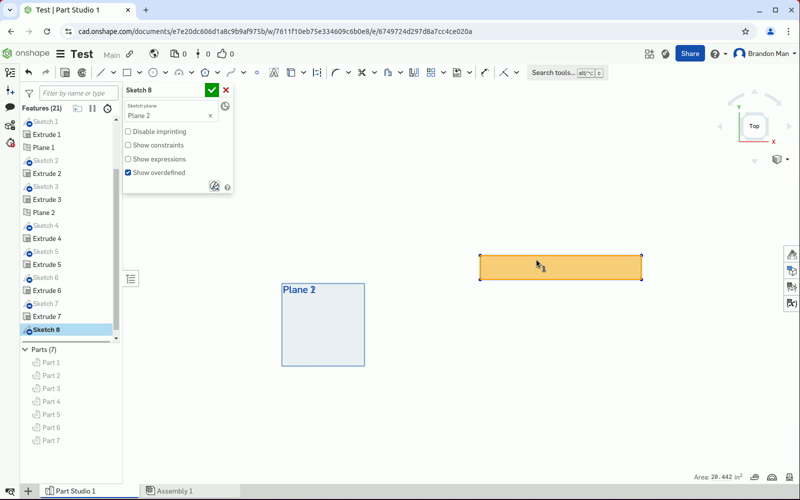
scroll(-6)
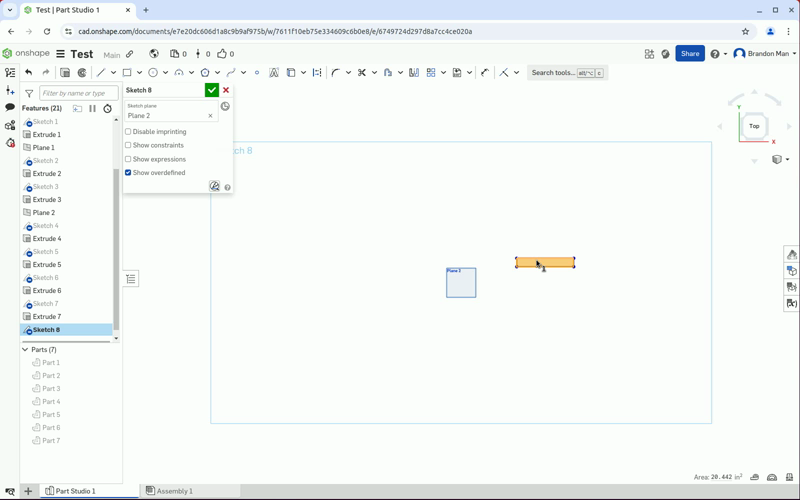
mouse_move(73, 352)
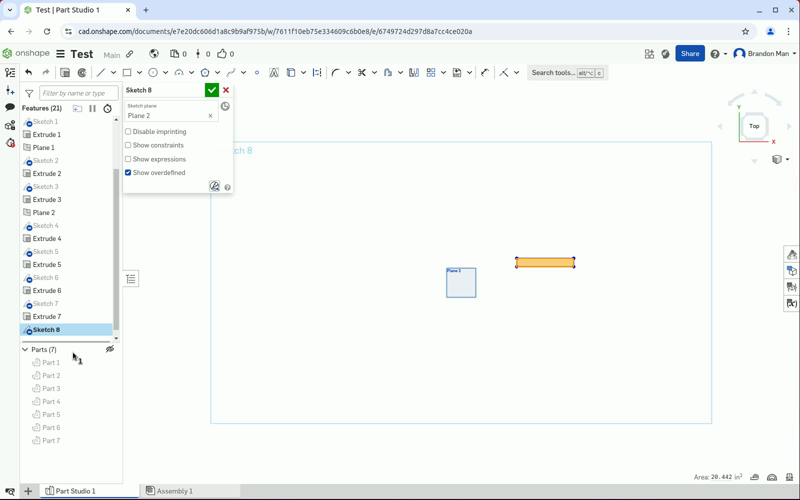
key(shift+y)
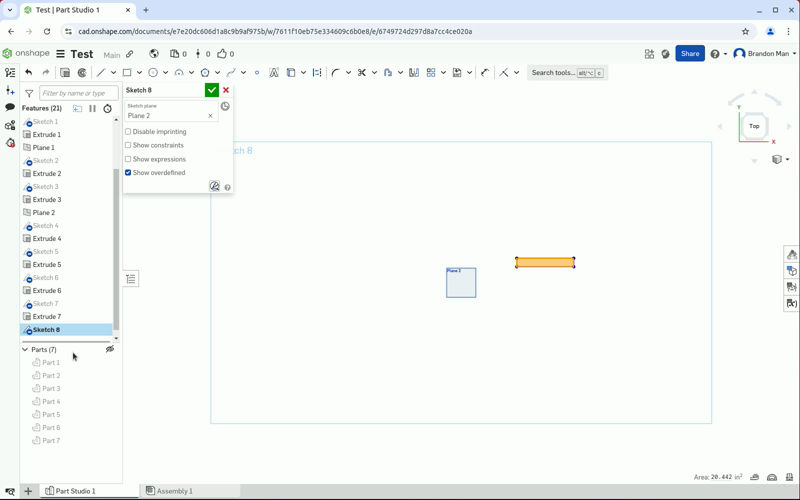
key(shift+e)
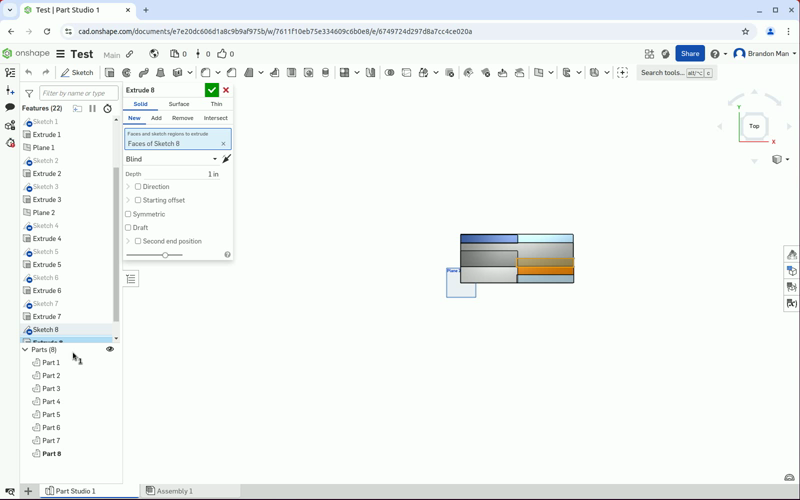
mouse_move(143, 106)
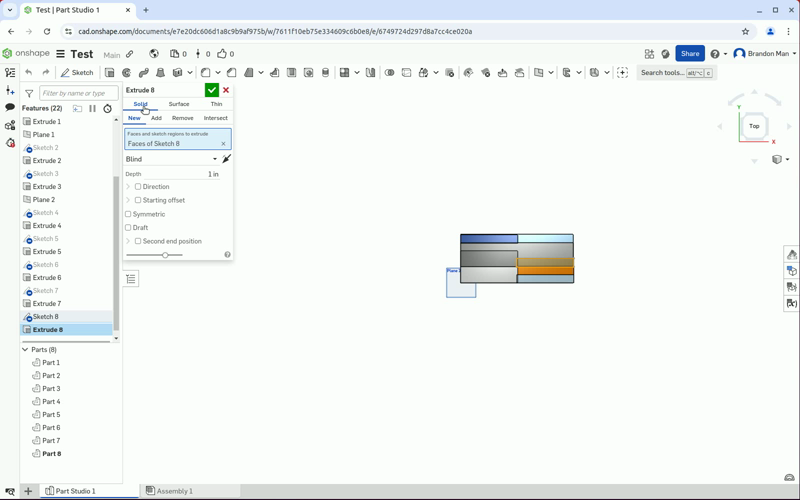
click(143, 106)
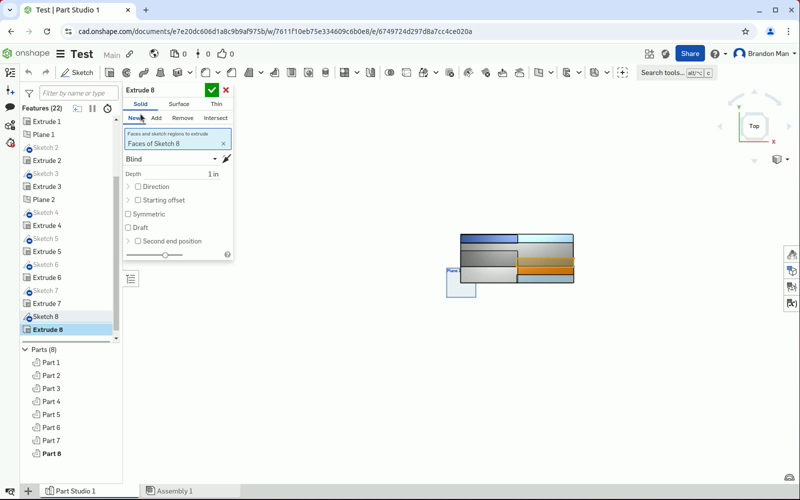
mouse_move(137, 120)
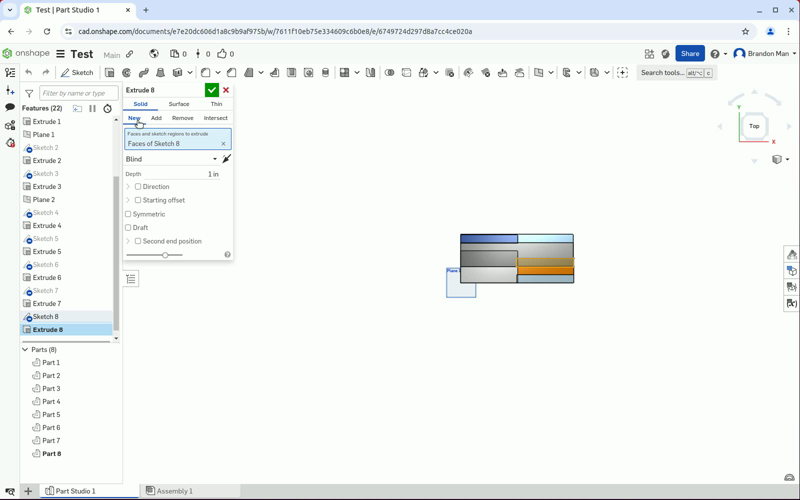
click(137, 120)
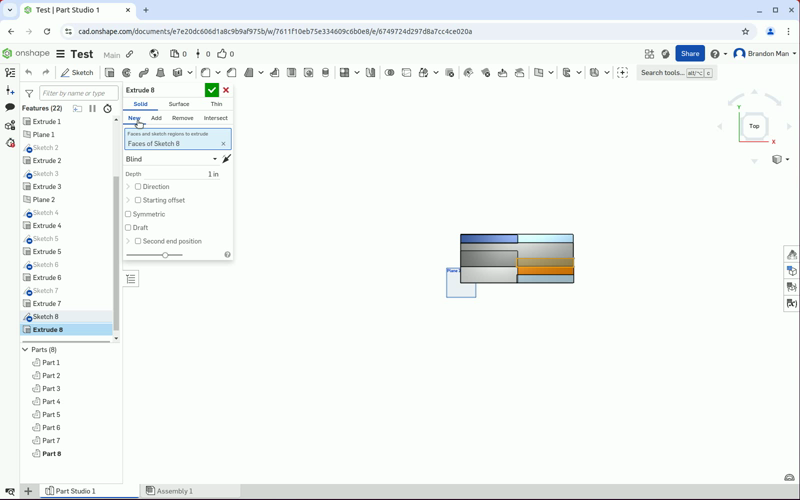
key(tab, 4)
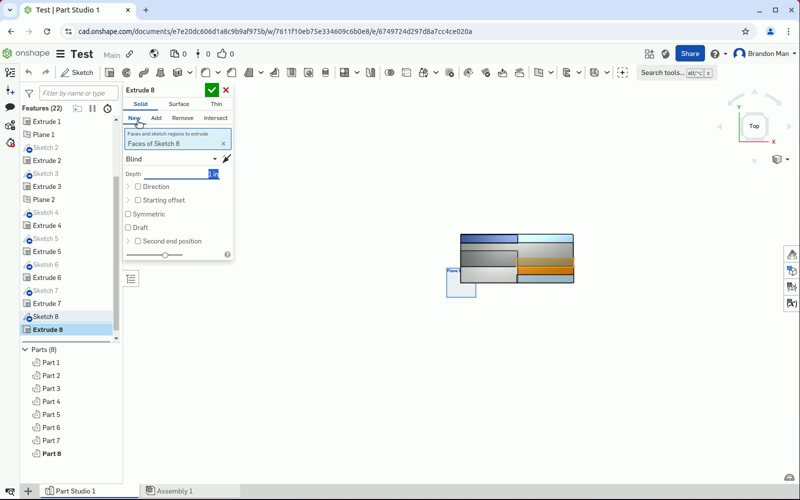
text(2.648)
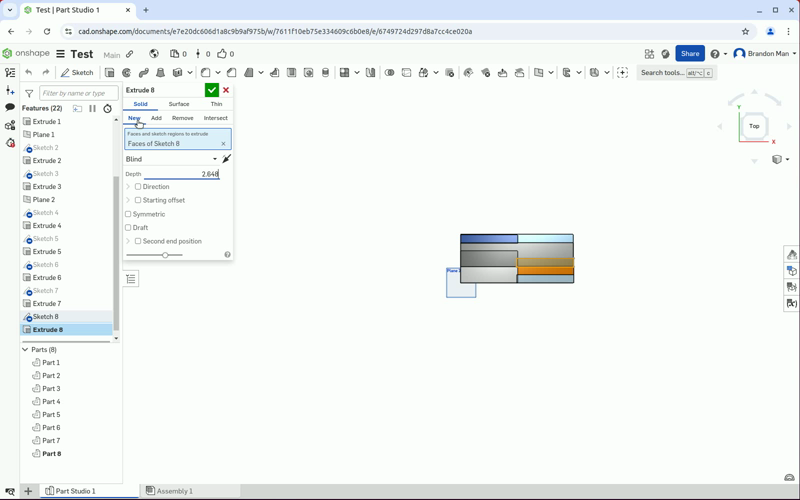
key(enter)
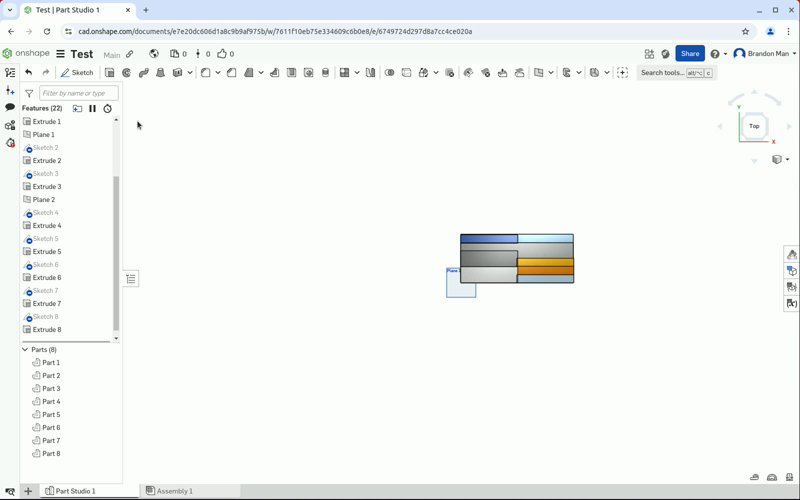
key(shift+h)
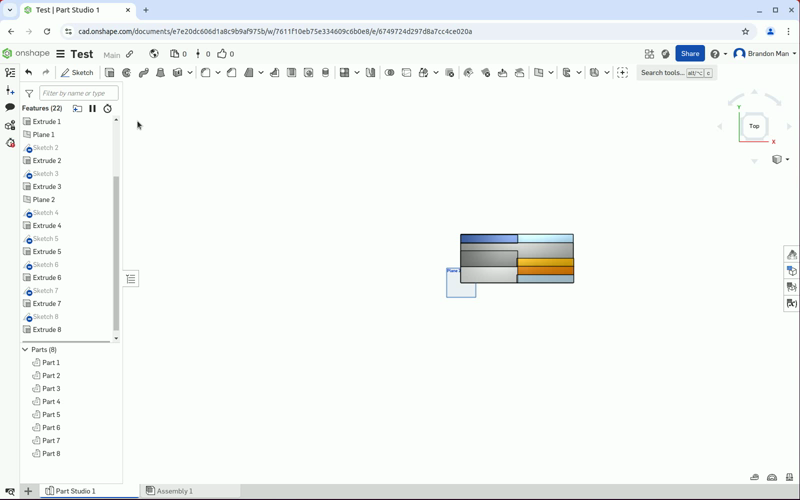
key(shift+h)
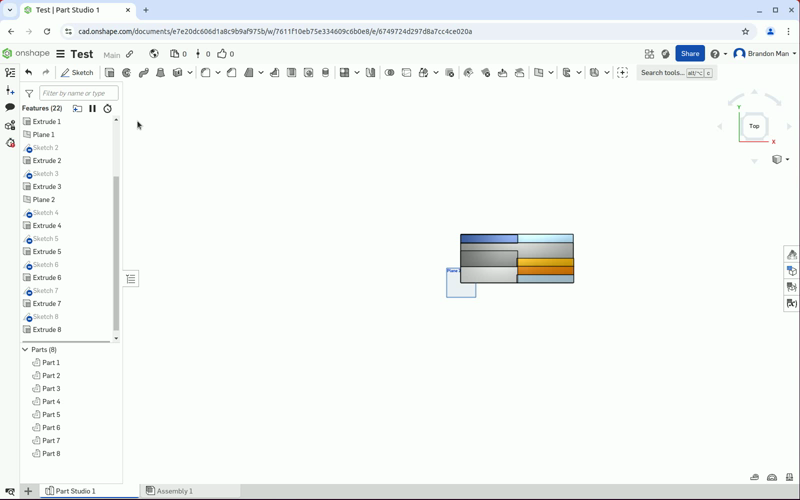
mouse_move(69, 111)
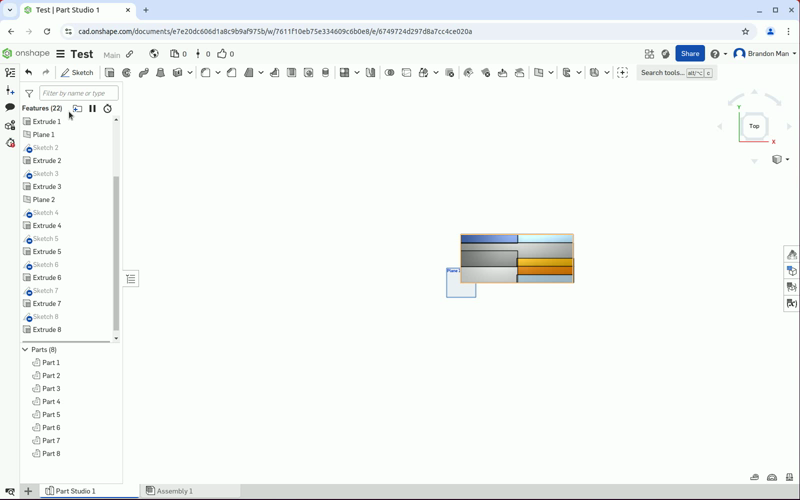
click(69, 111)
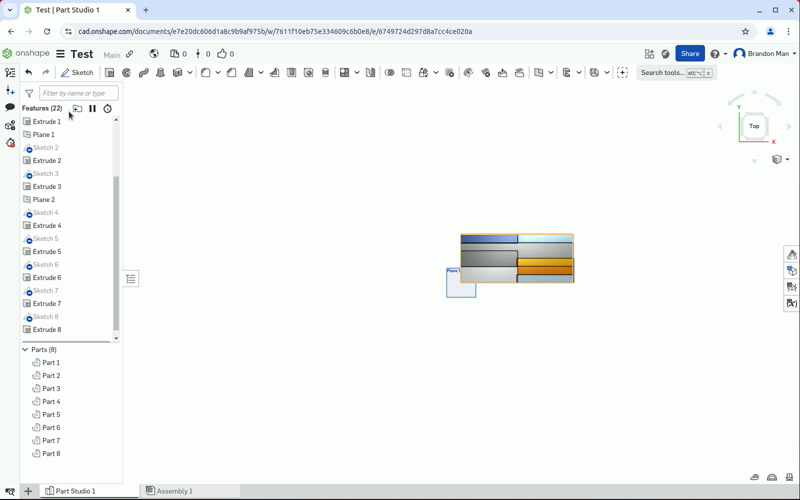
key(shift+s)
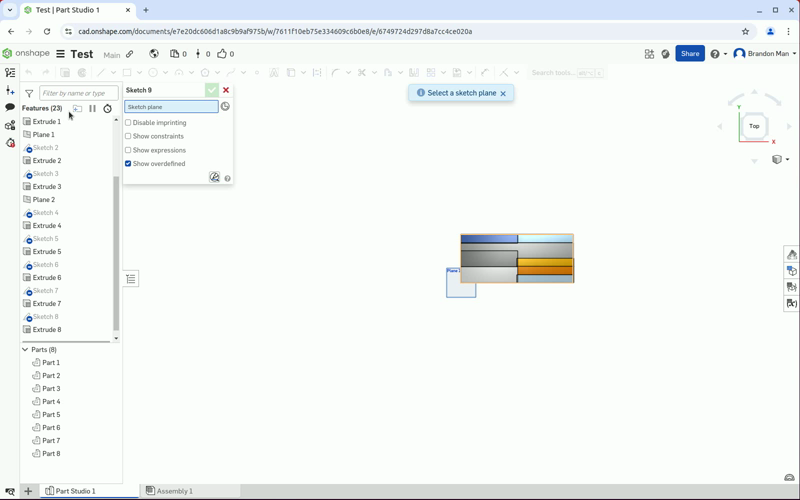
mouse_move(69, 189)
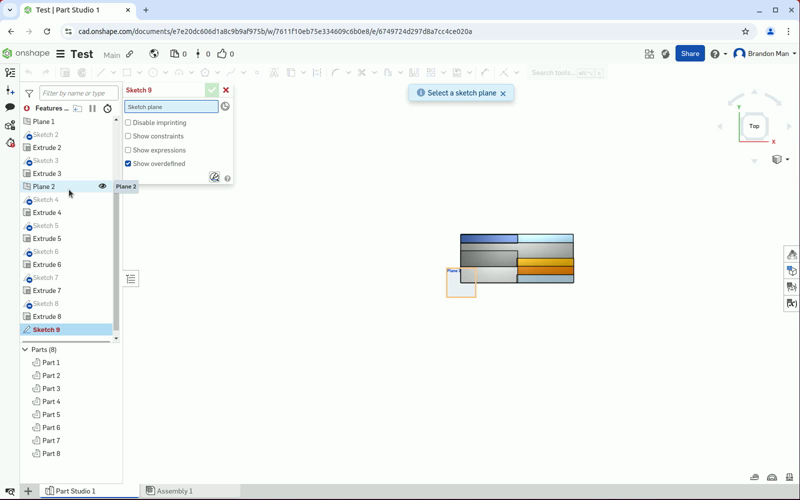
click(69, 189)
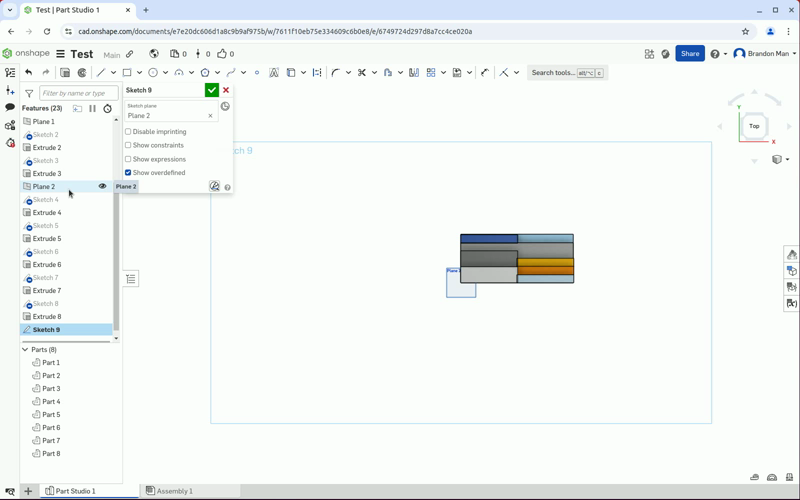
mouse_move(73, 352)
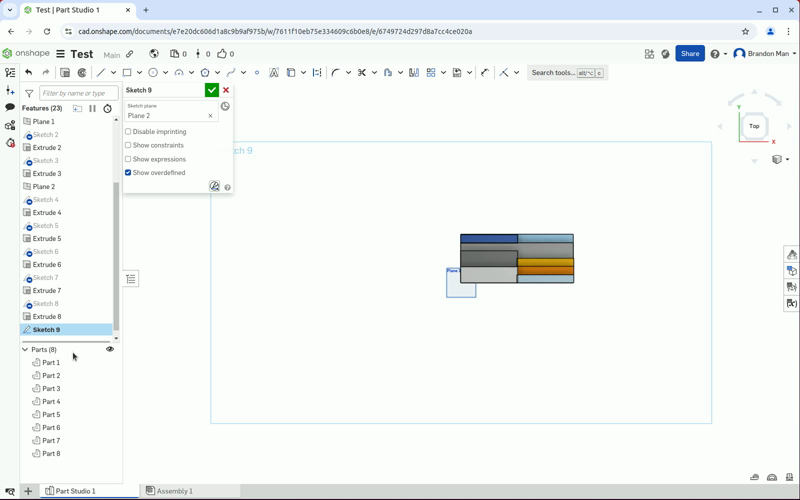
key(y)
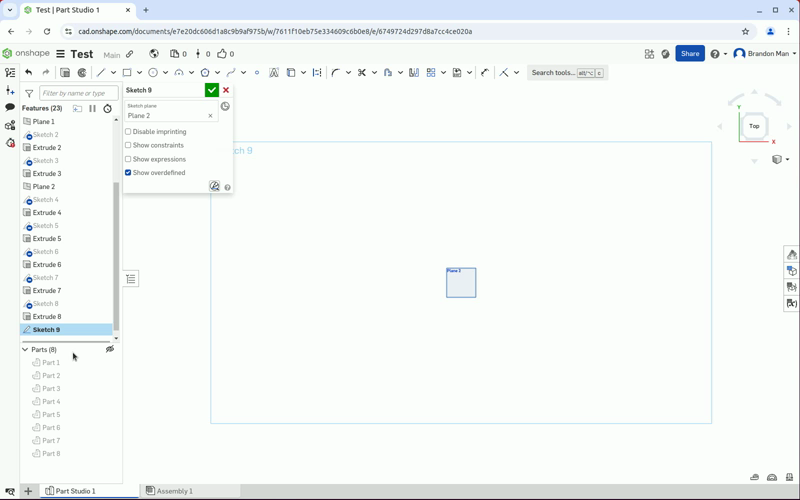
key(l)
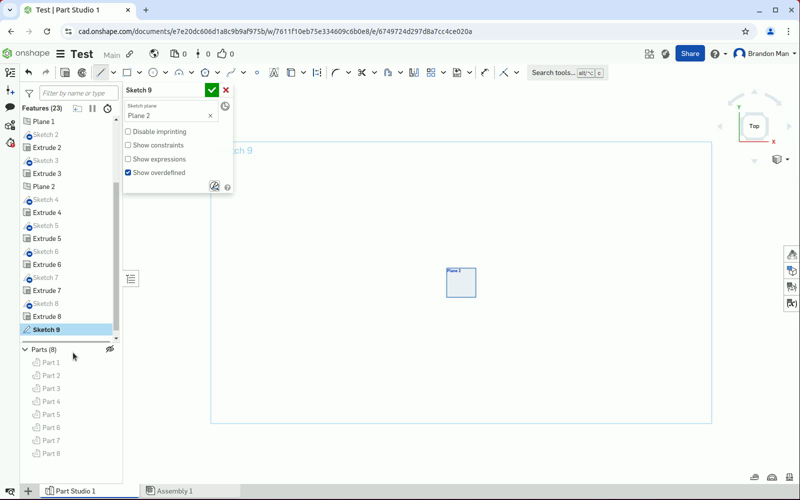
key_down(shift)
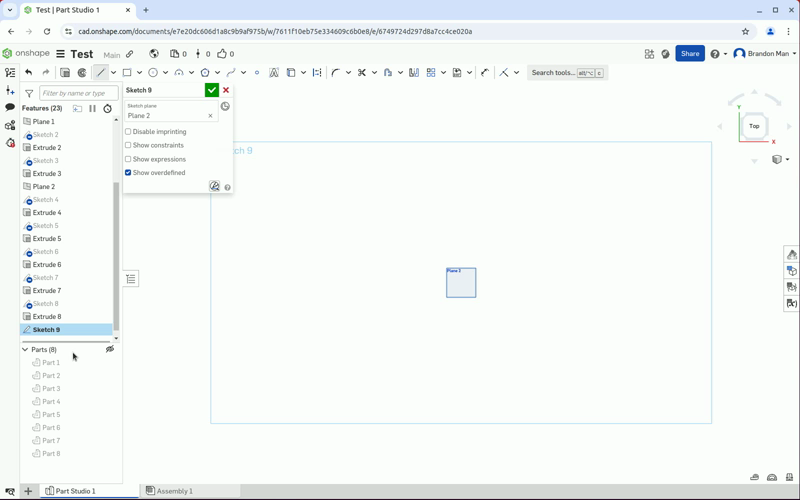
mouse_move(516, 258)
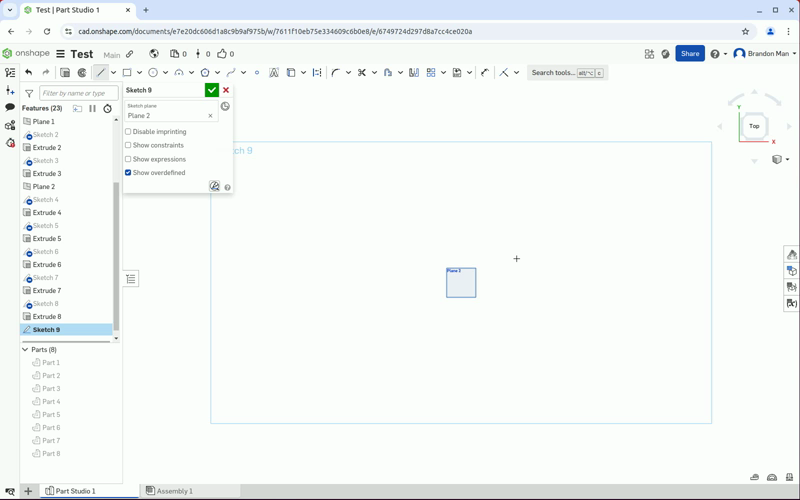
click(516, 258)
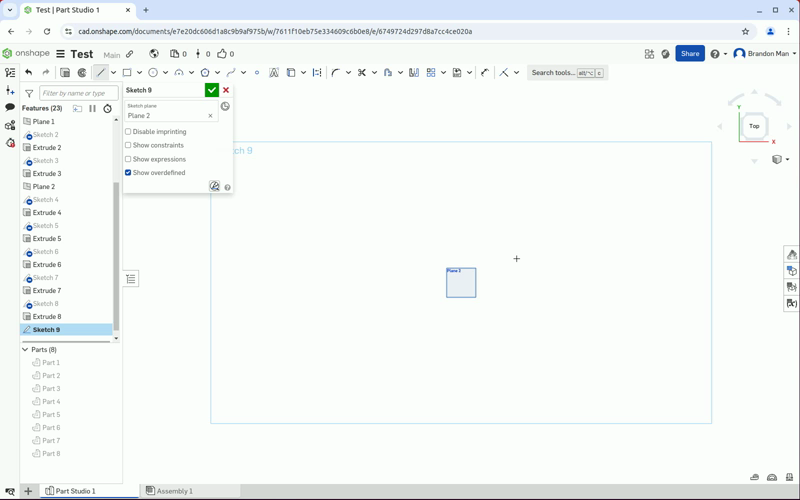
key_up(shift)
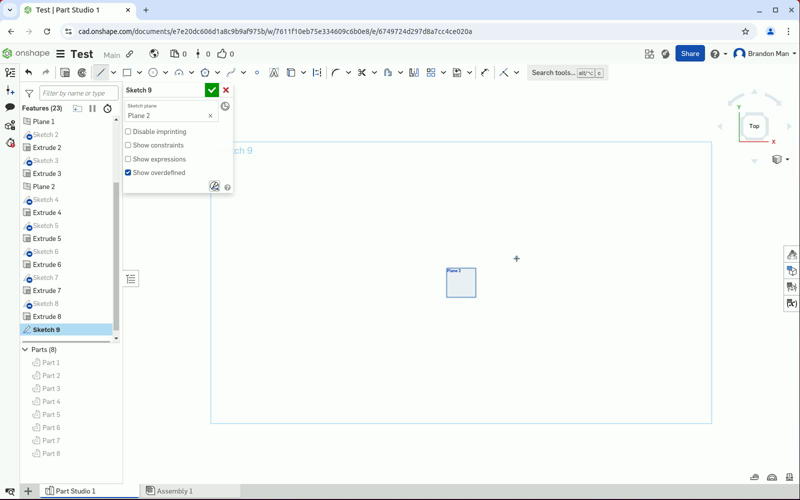
key_down(shift)
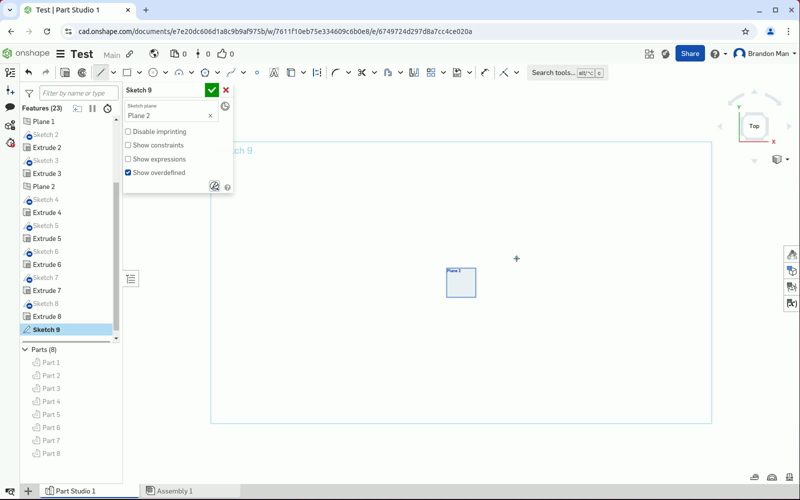
mouse_move(546, 258)
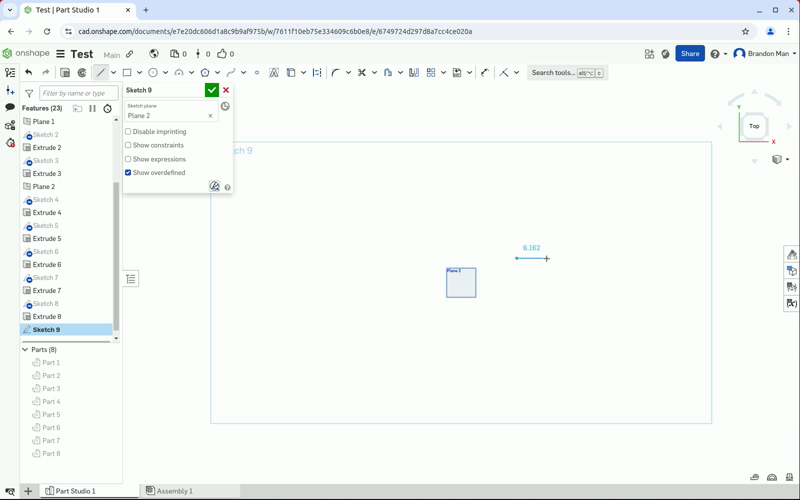
mouse_move(573, 258)
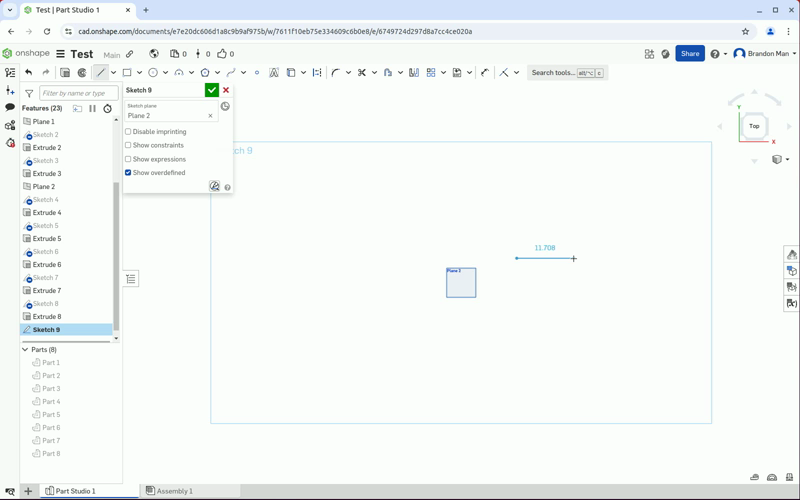
click(573, 258)
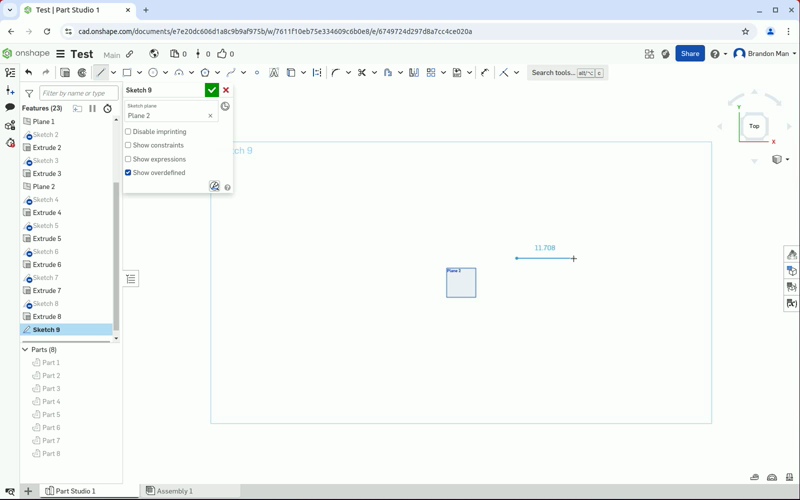
key_up(shift)
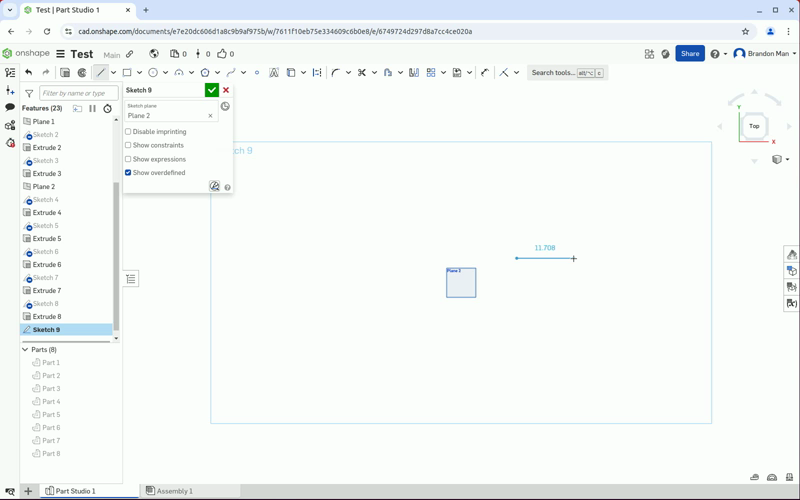
key_down(shift)
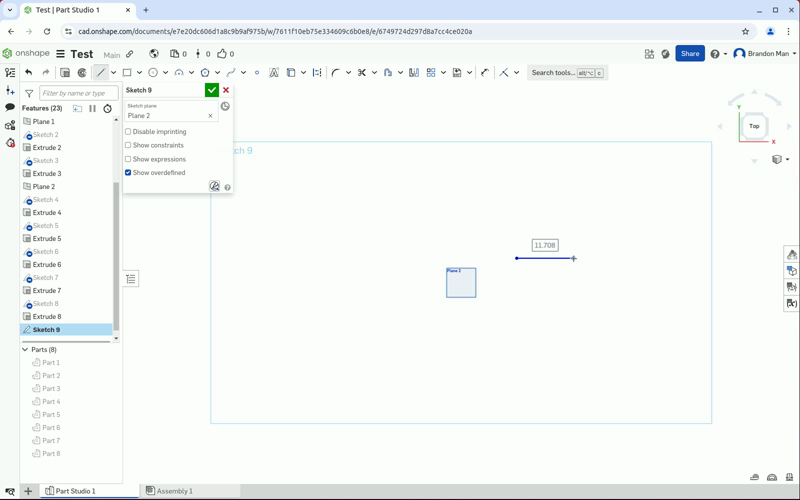
mouse_move(589, 258)
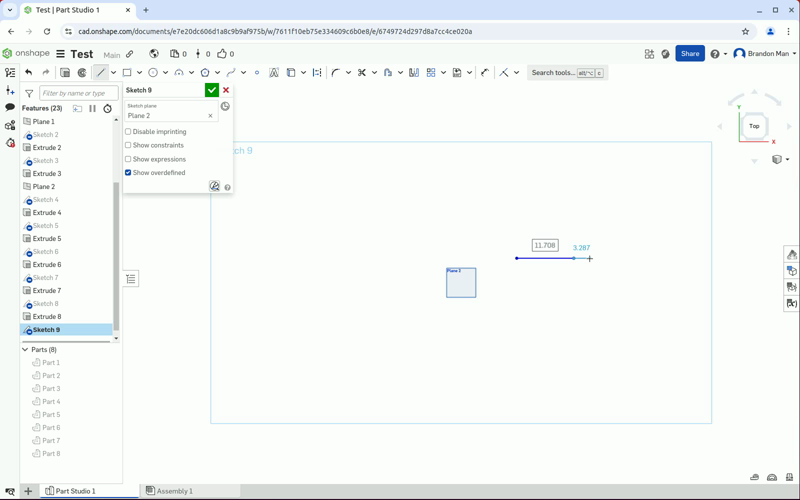
mouse_move(573, 249)
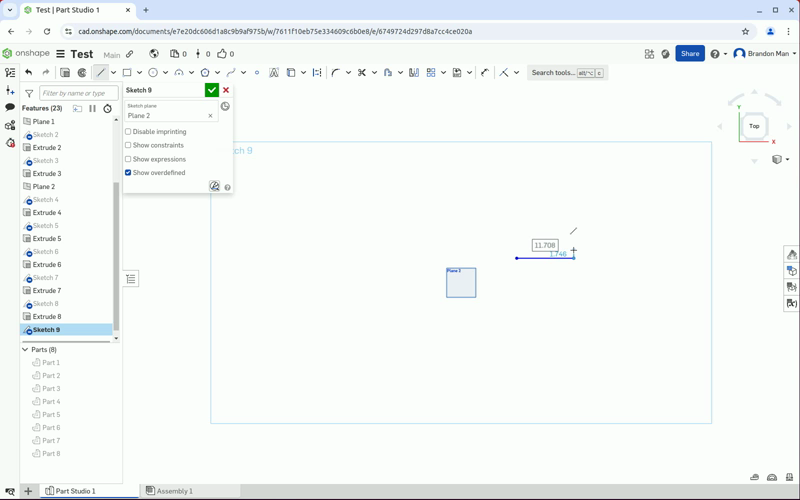
click(573, 249)
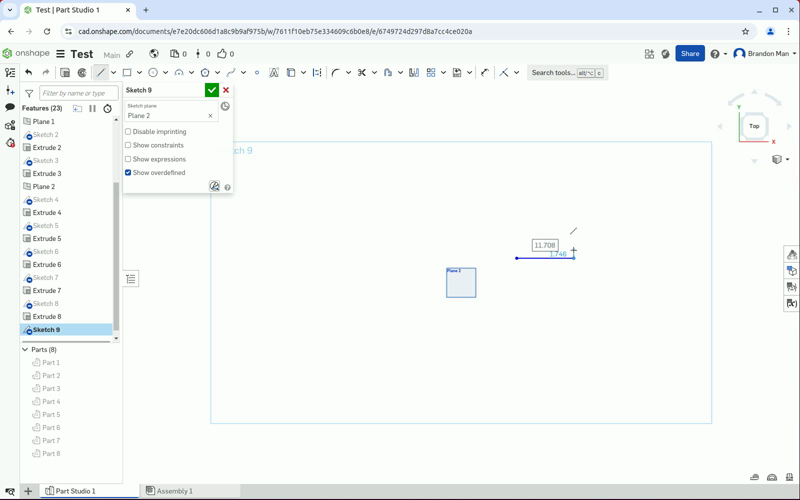
key_up(shift)
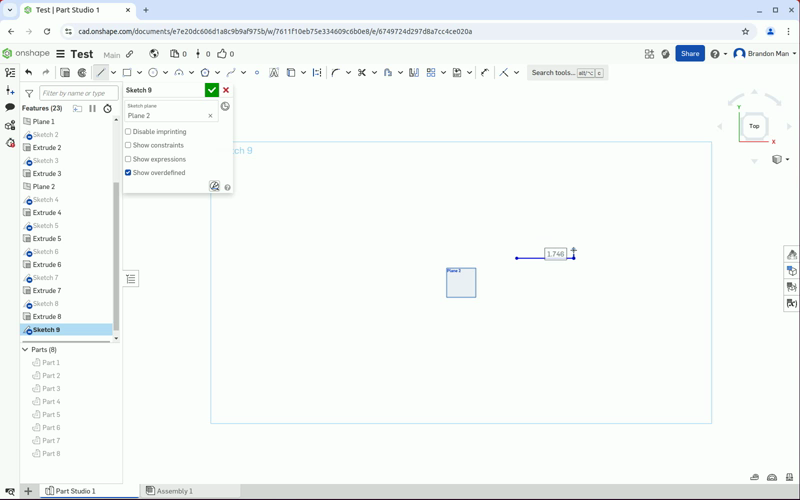
key_down(shift)
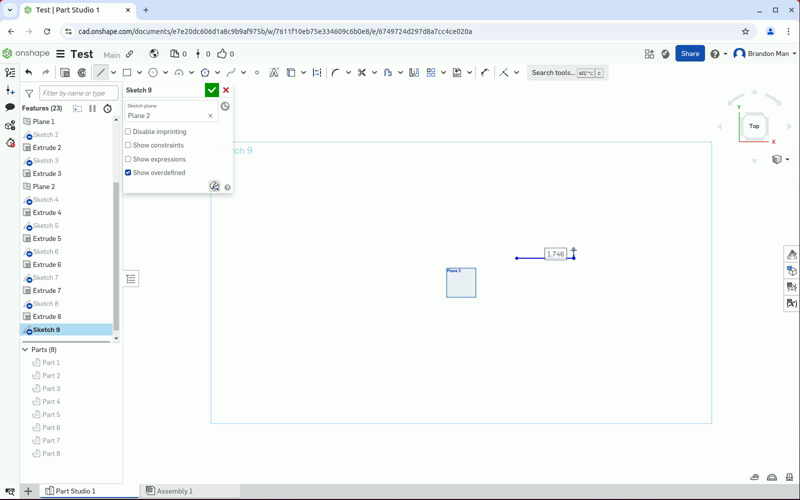
mouse_move(589, 249)
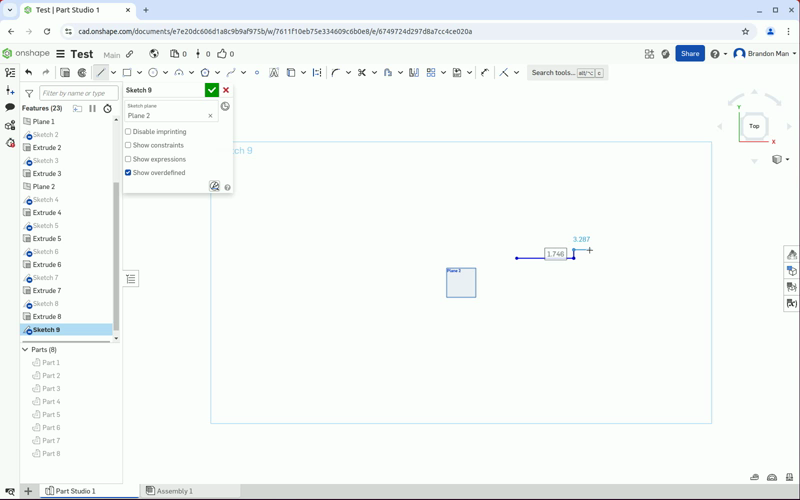
mouse_move(516, 249)
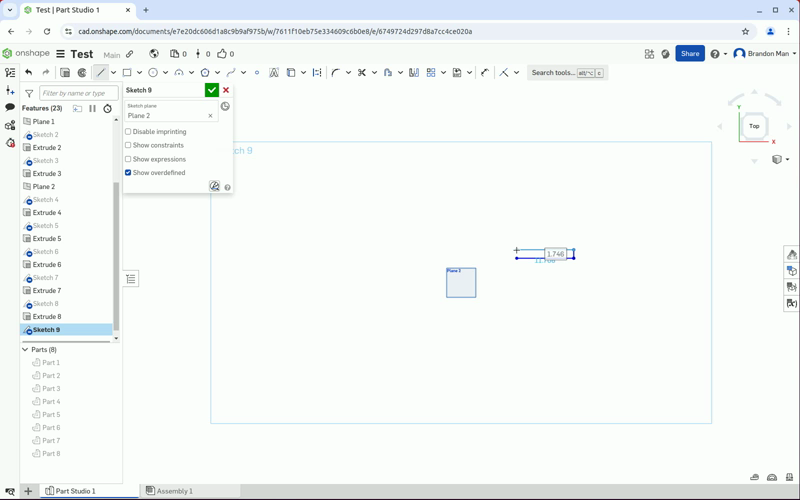
click(516, 249)
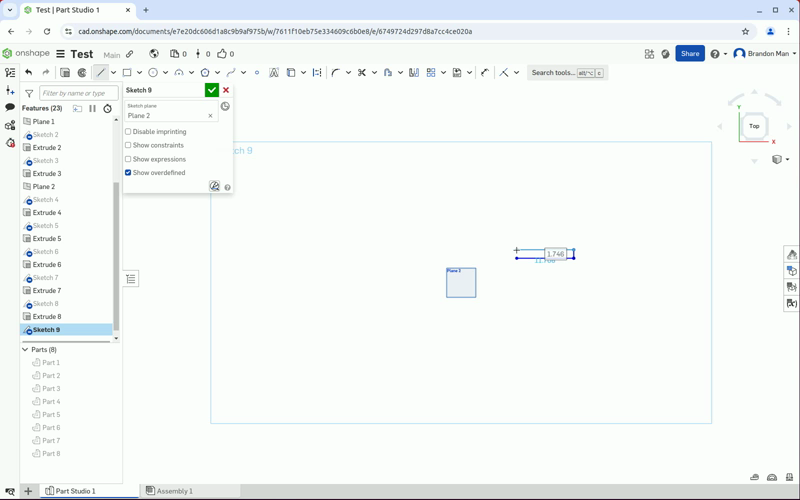
key_up(shift)
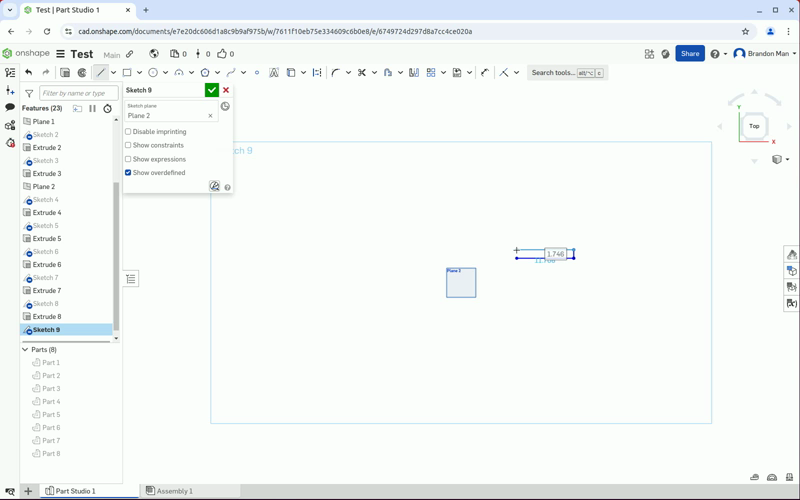
mouse_move(546, 249)
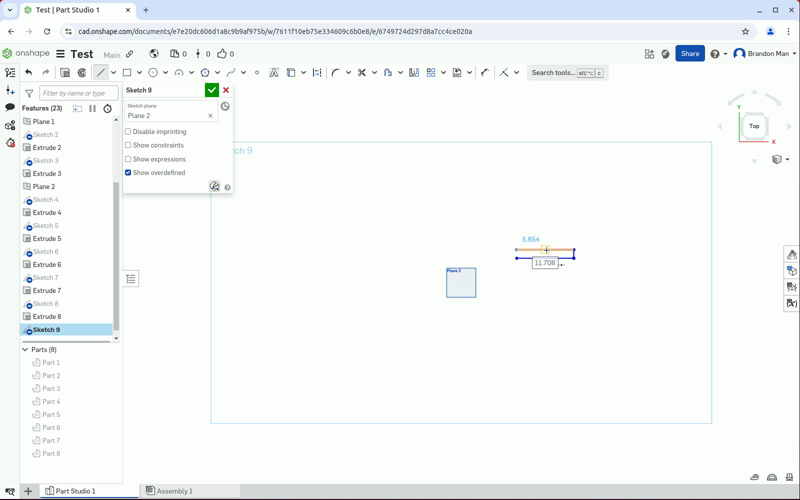
key_down(shift)
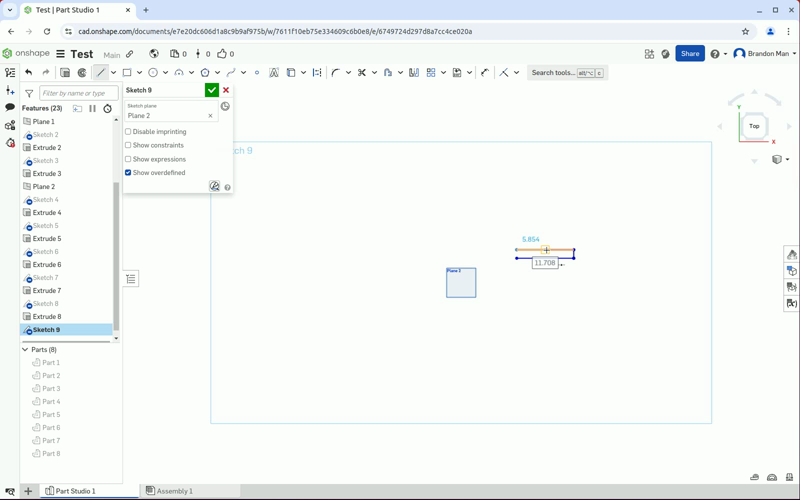
mouse_move(516, 258)
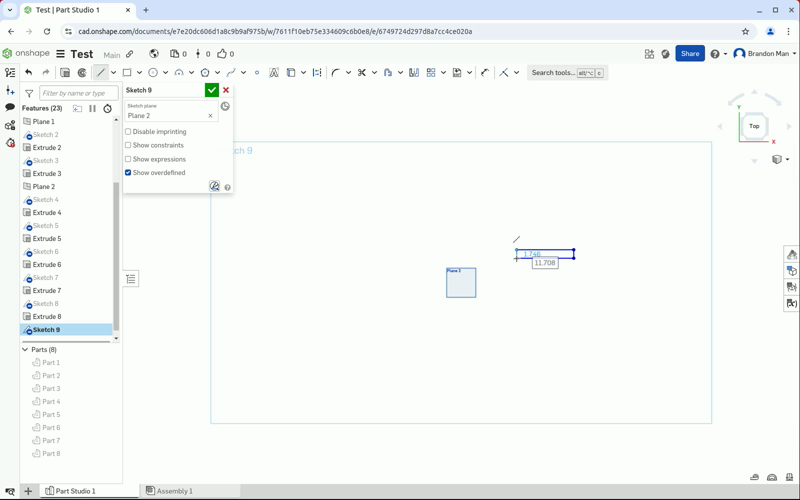
key_up(shift)
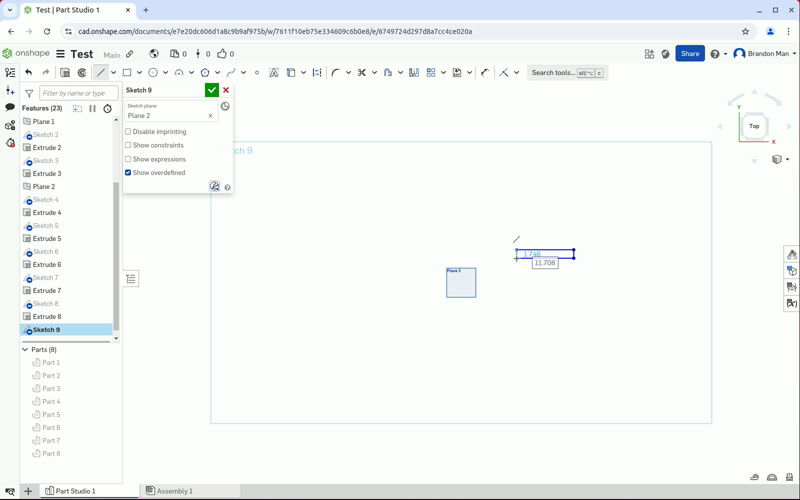
click(516, 258)
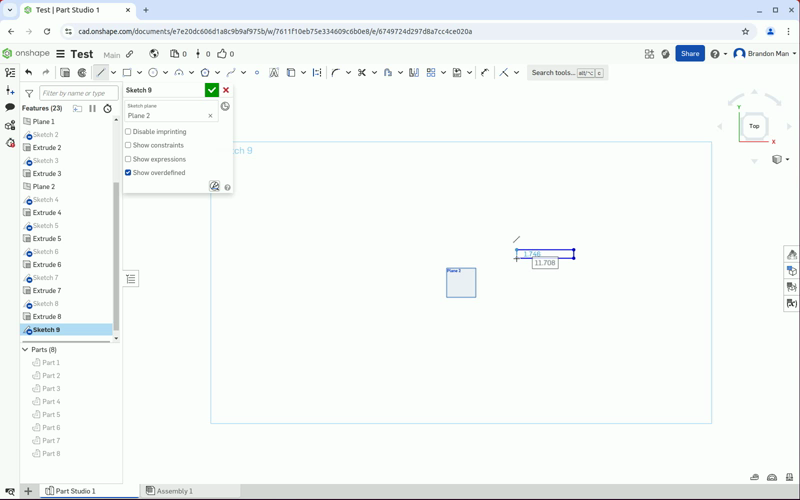
key(esc)
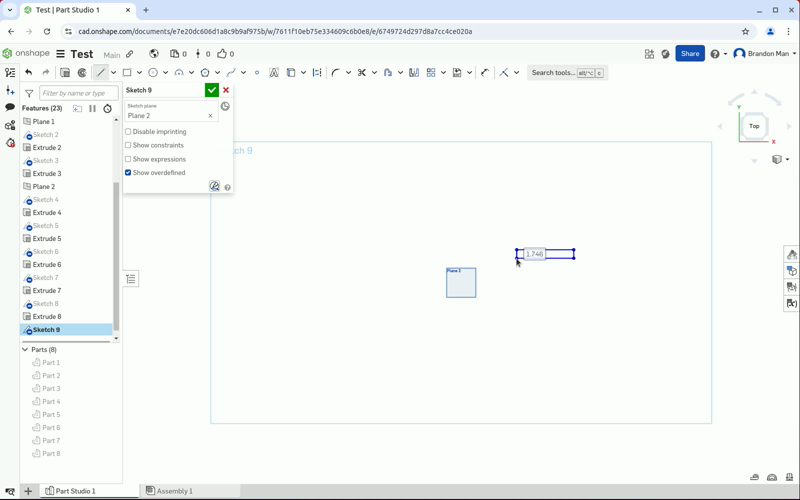
mouse_move(551, 255)
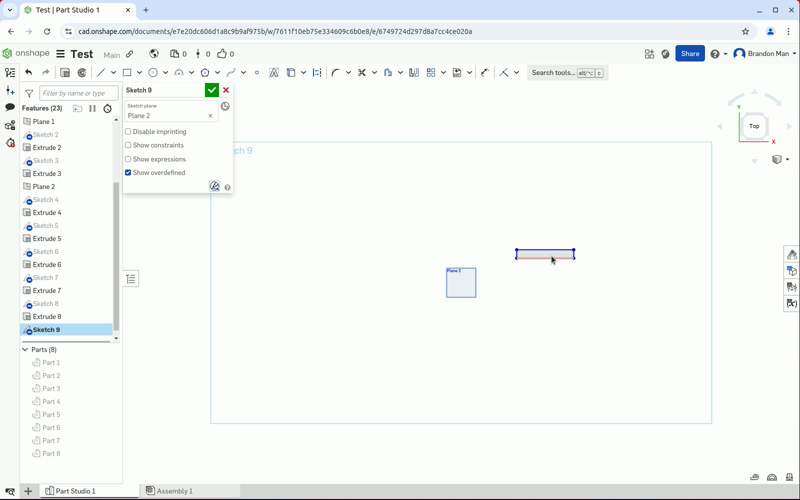
scroll(6)
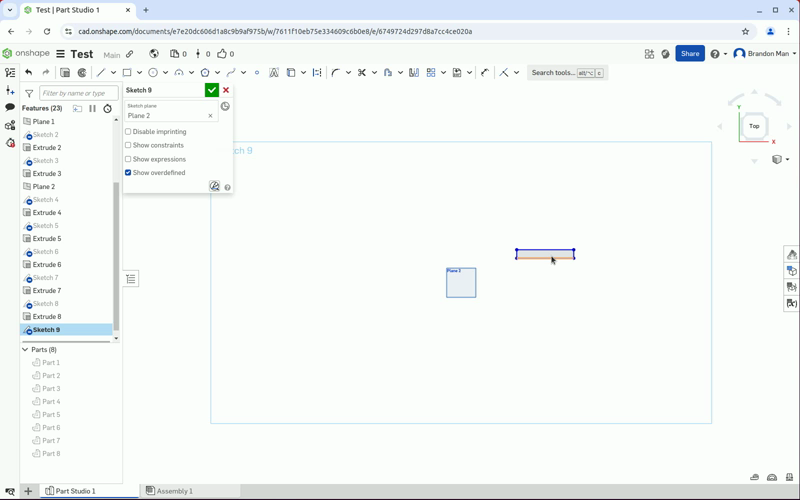
scroll(6)
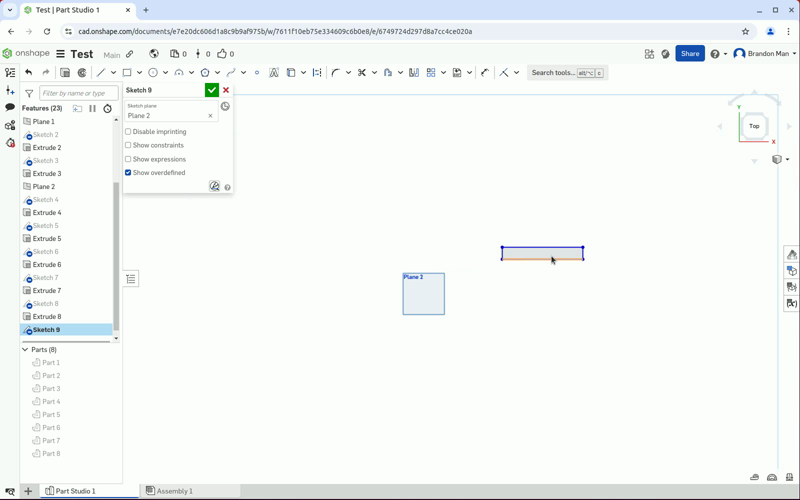
scroll(6)
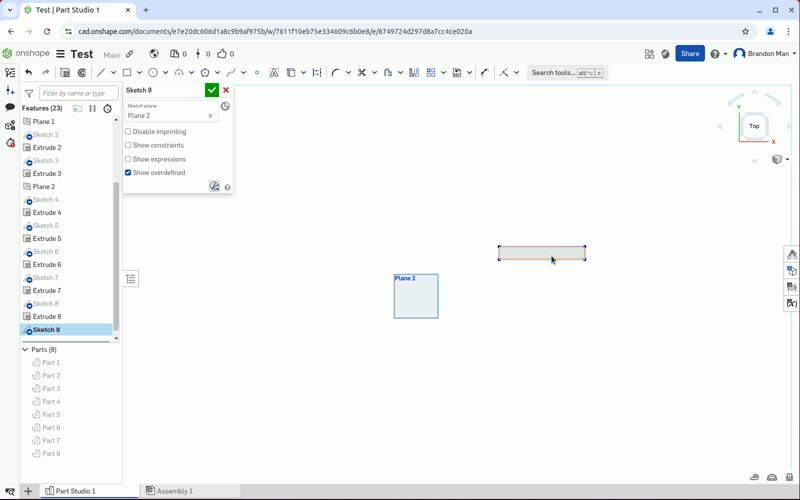
scroll(6)
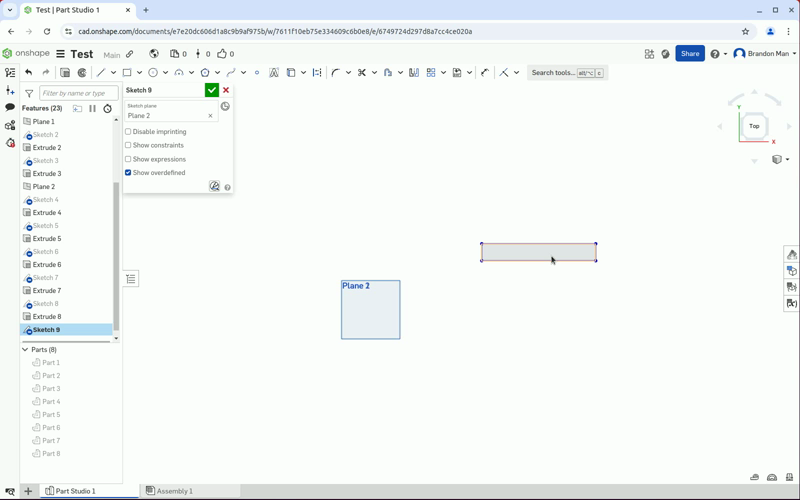
scroll(6)
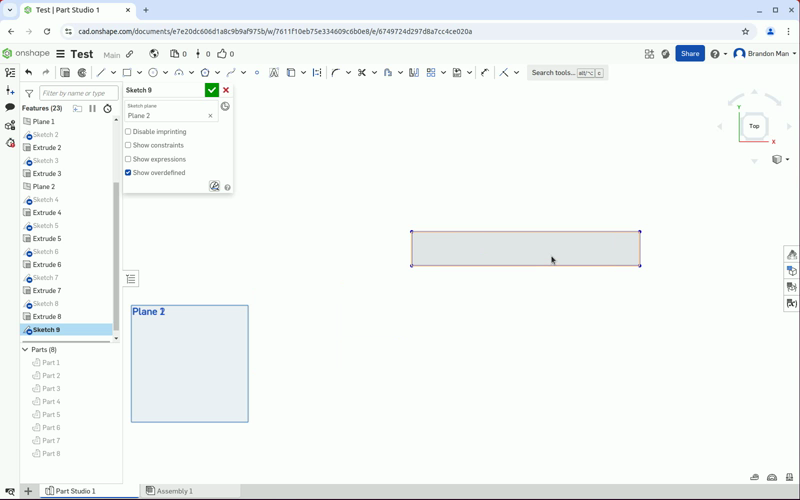
scroll(6)
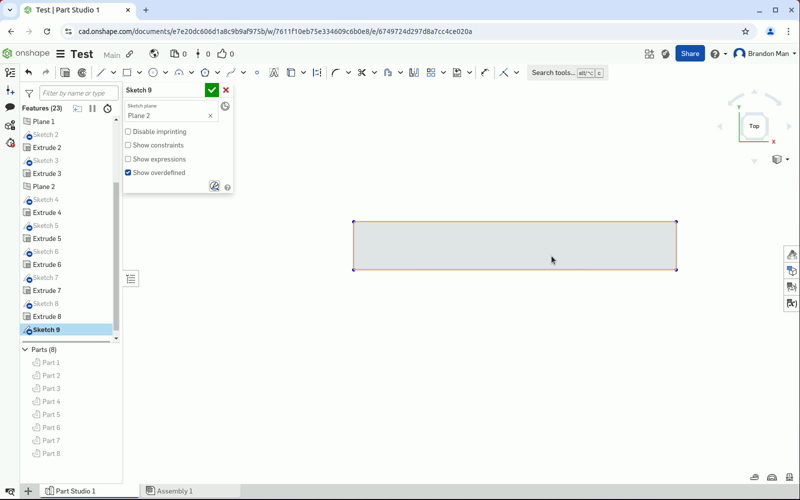
scroll(6)
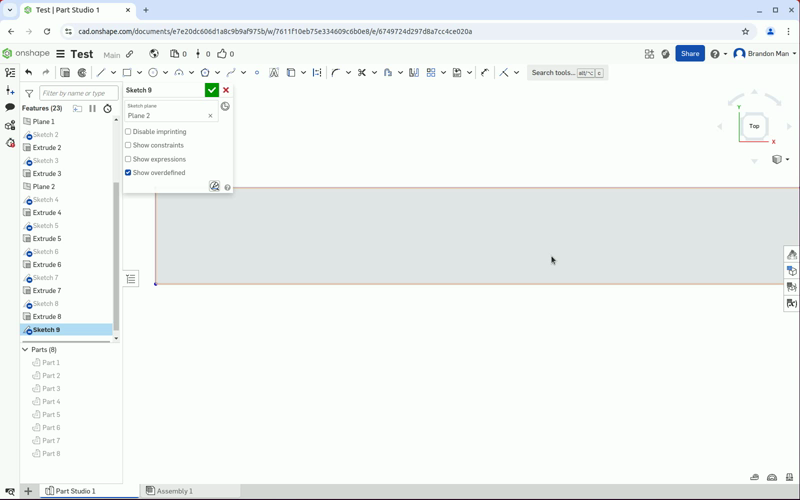
click(551, 255)
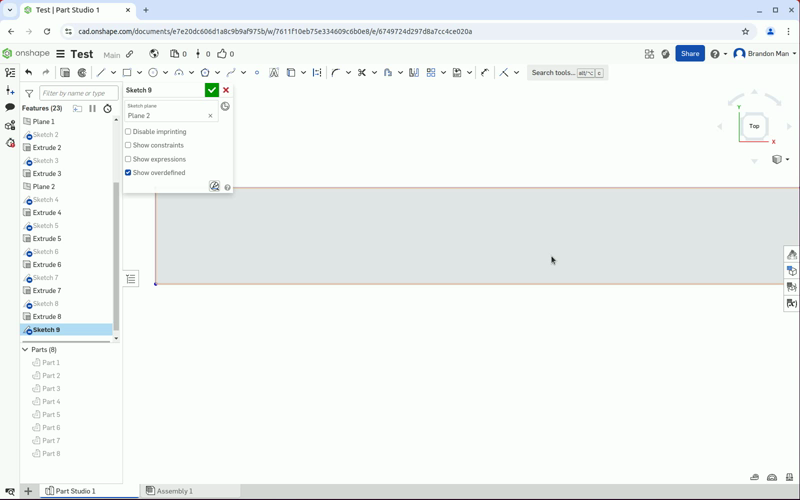
scroll(-6)
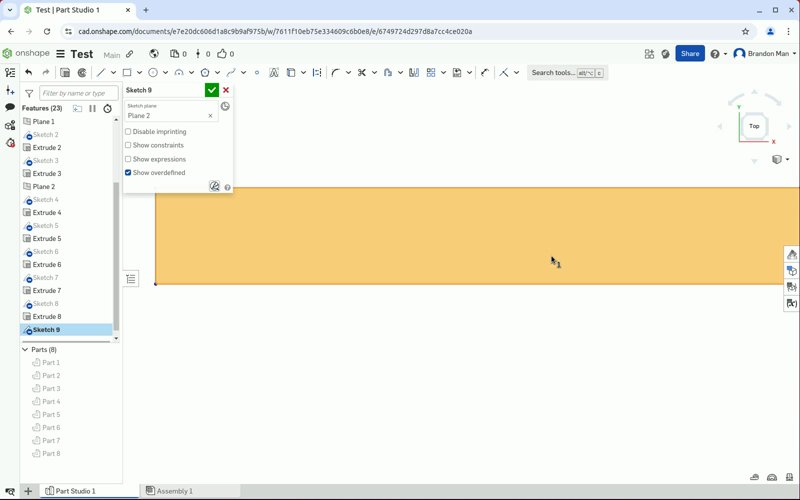
scroll(-6)
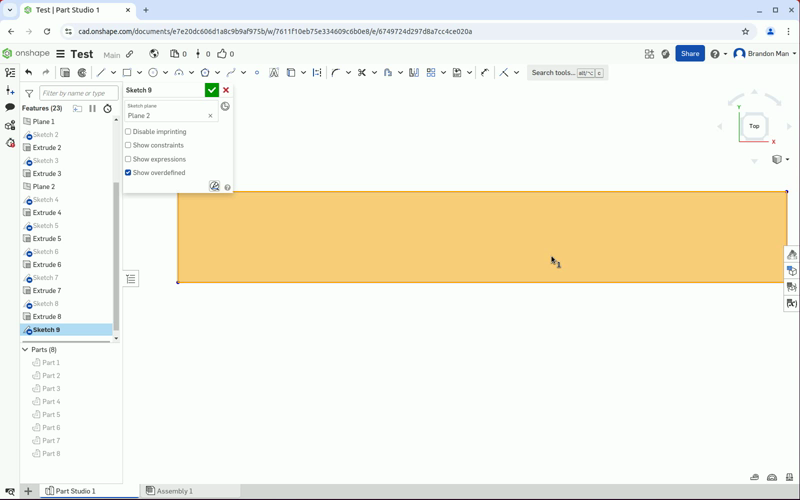
scroll(-6)
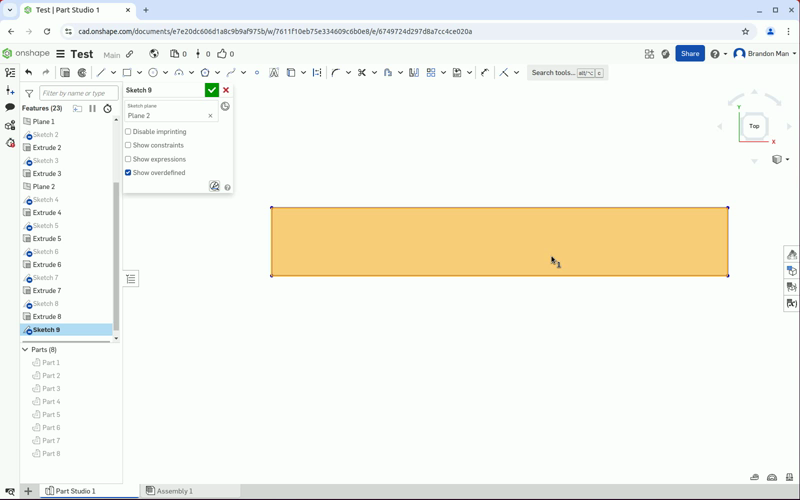
scroll(-6)
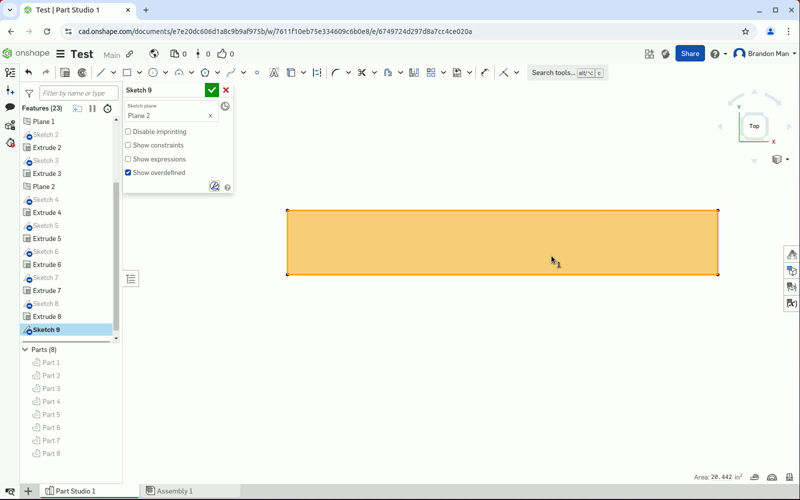
scroll(-6)
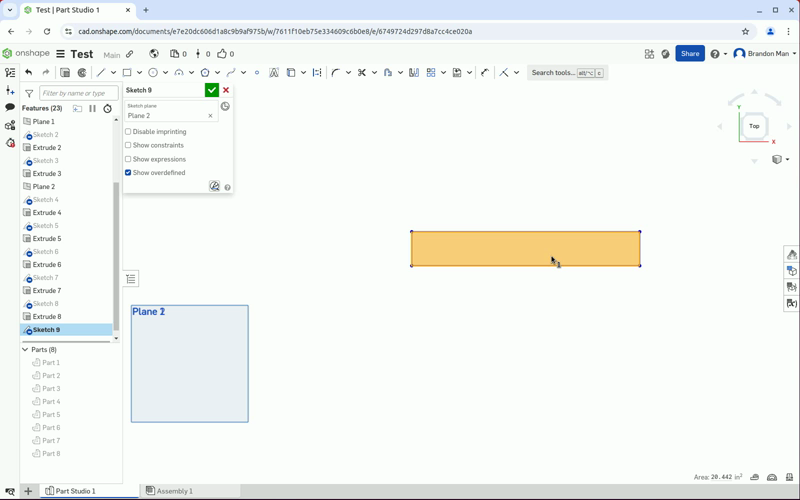
scroll(-6)
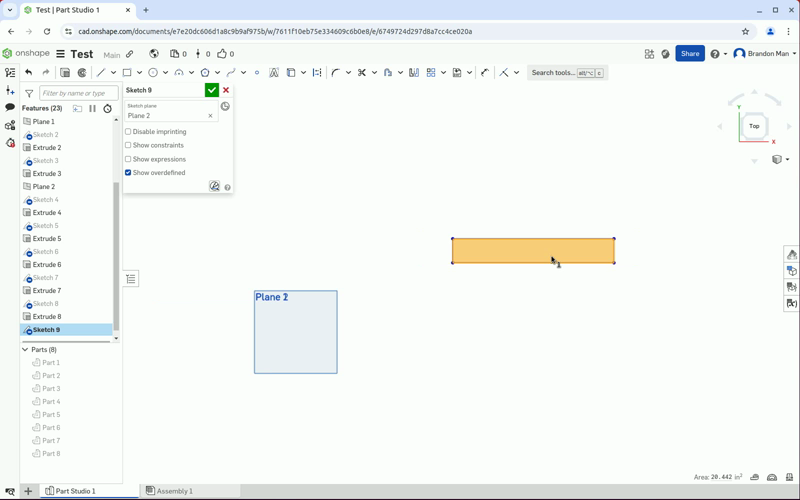
scroll(-6)
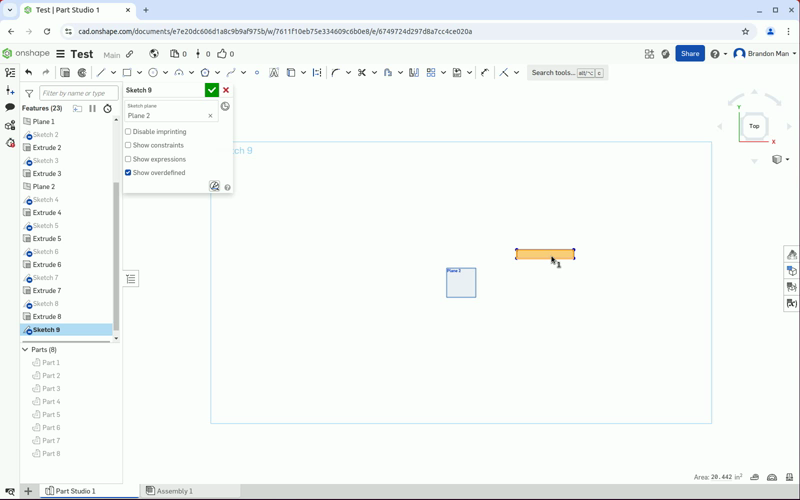
mouse_move(73, 352)
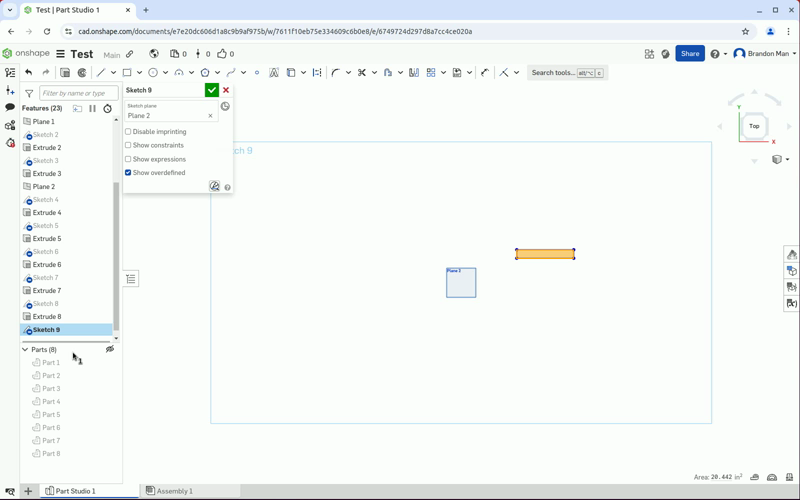
key(shift+y)
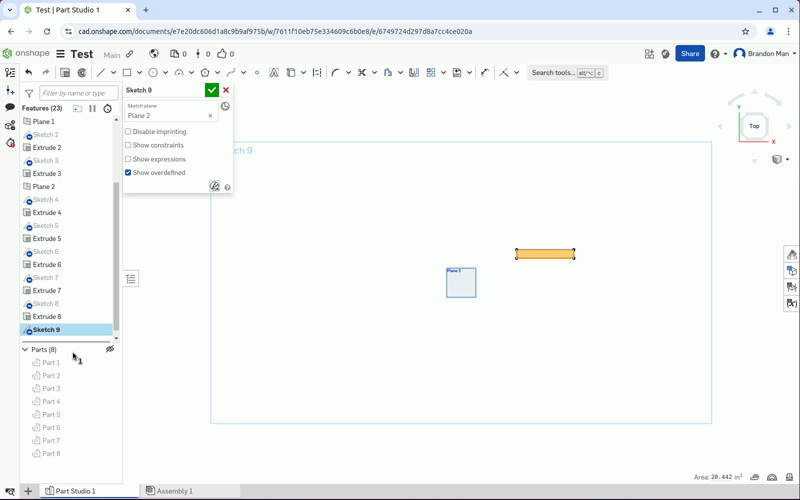
key(shift+e)
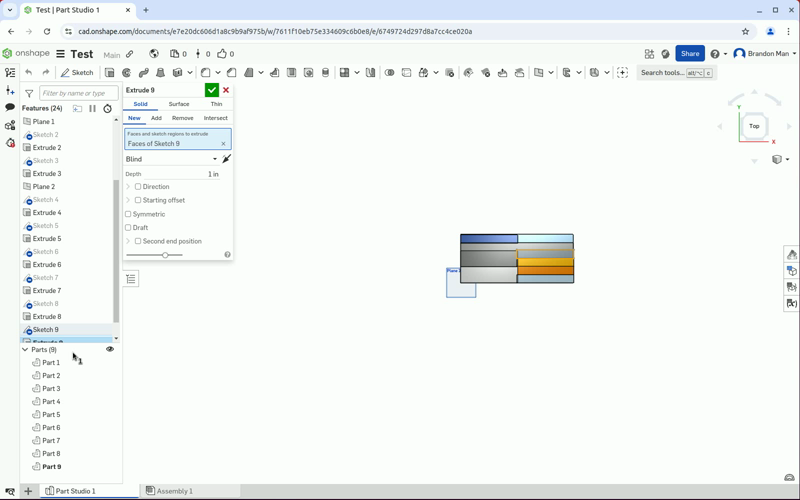
mouse_move(143, 106)
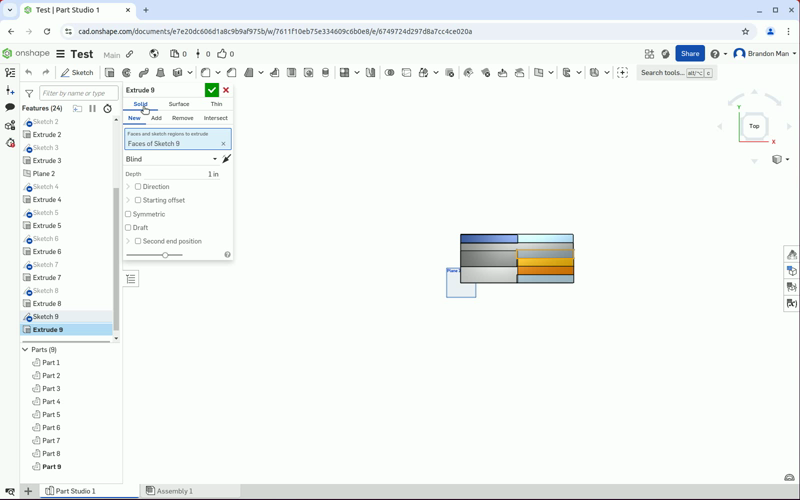
click(143, 106)
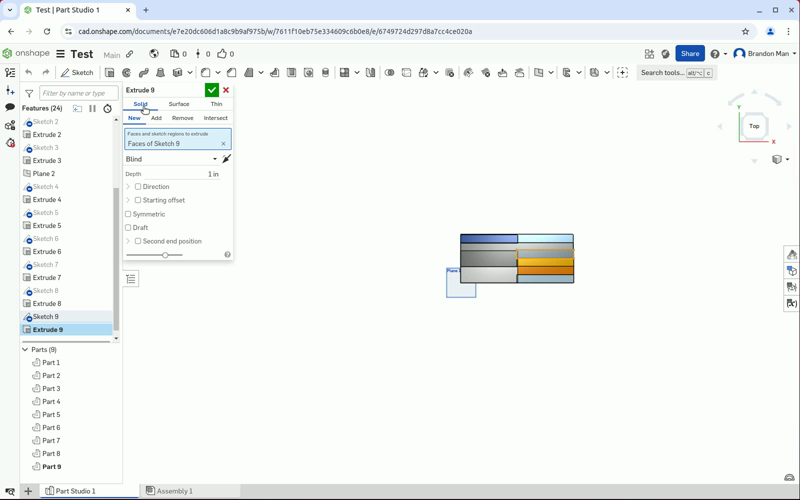
mouse_move(137, 120)
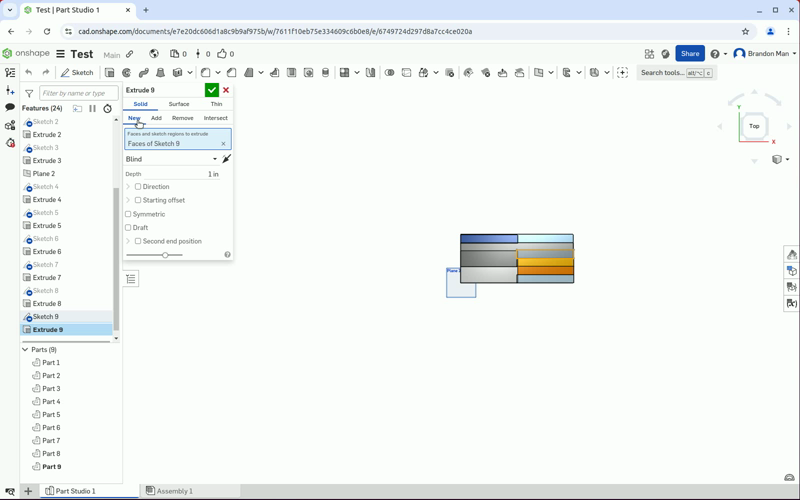
click(137, 120)
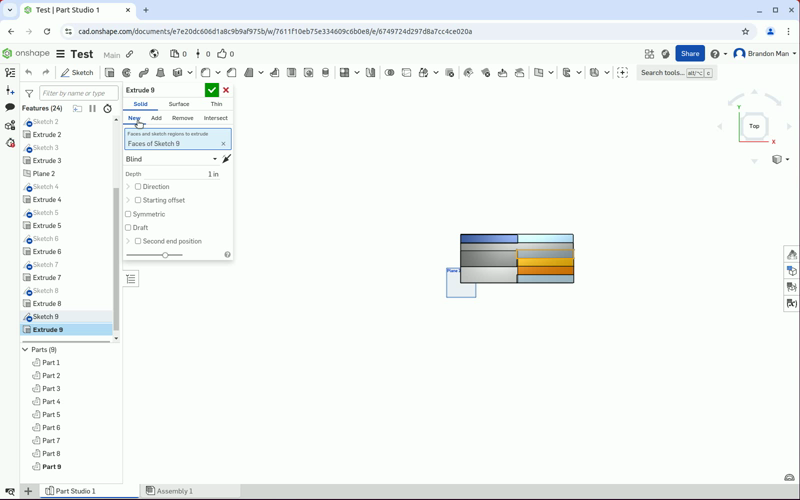
key(tab, 4)
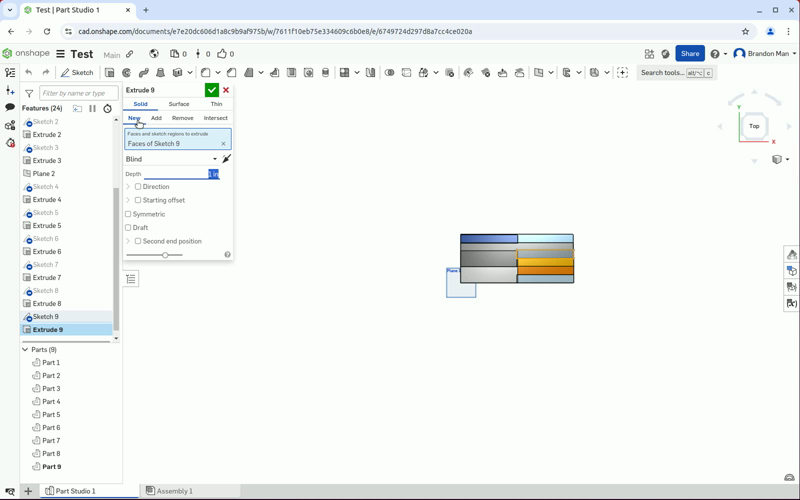
text(1.204)
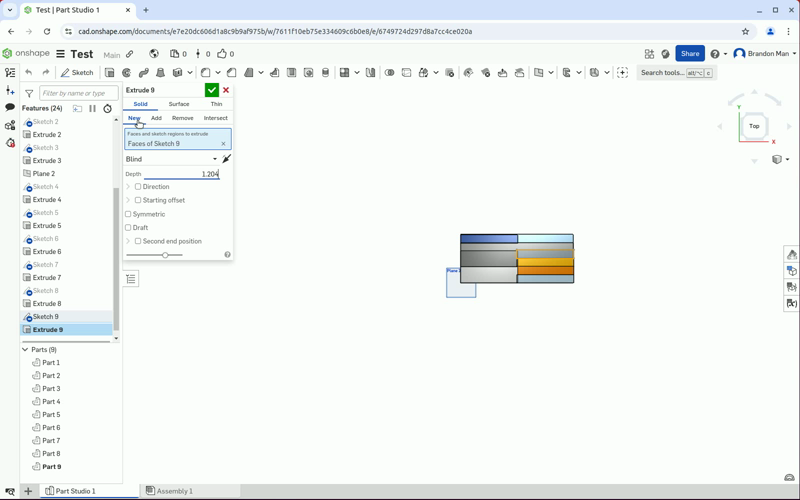
key(enter)
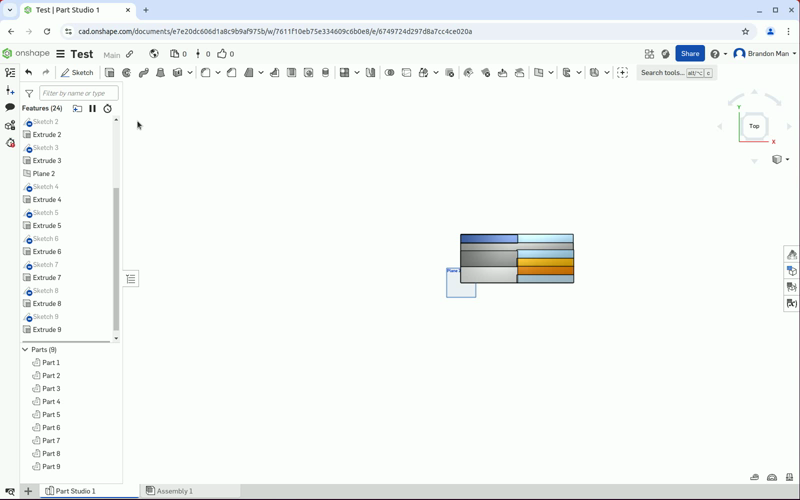
key(shift+h)
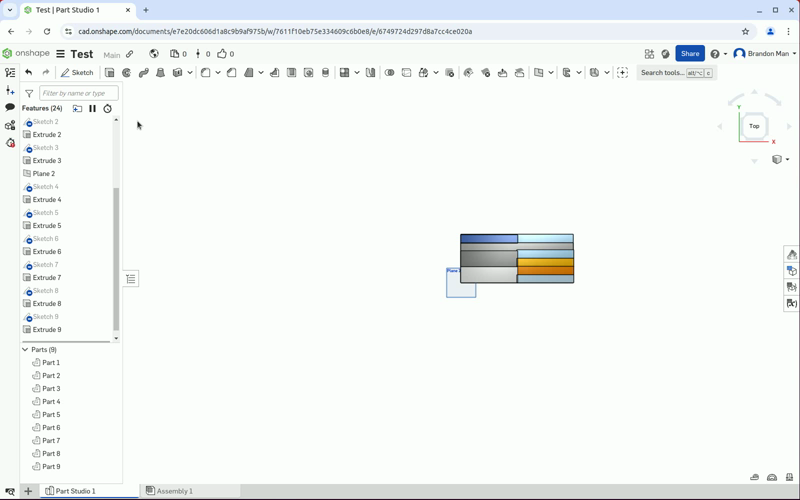
key(shift+h)
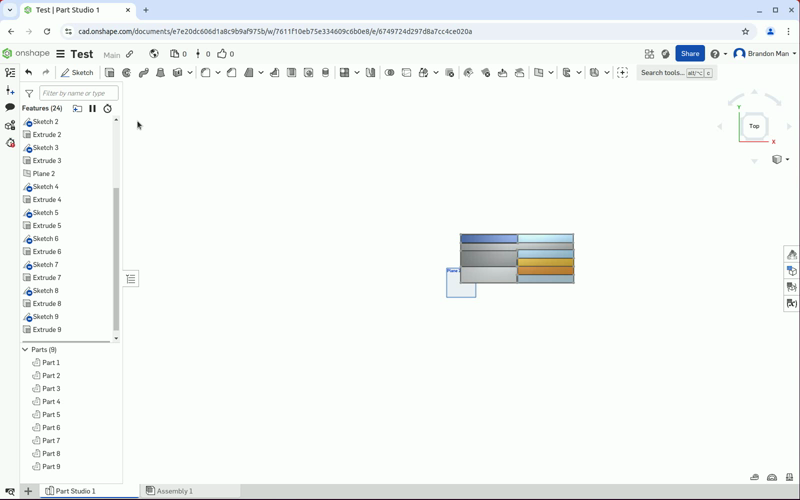
key(shift+7)
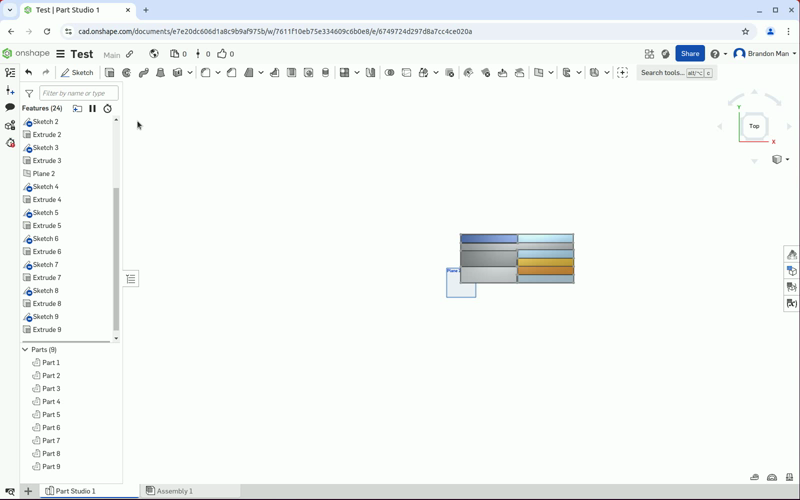
key(up, 3)
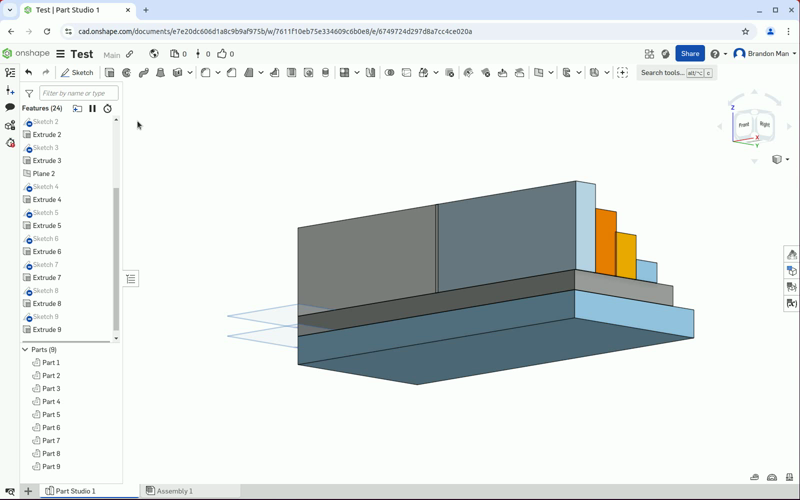
key(left, 3)
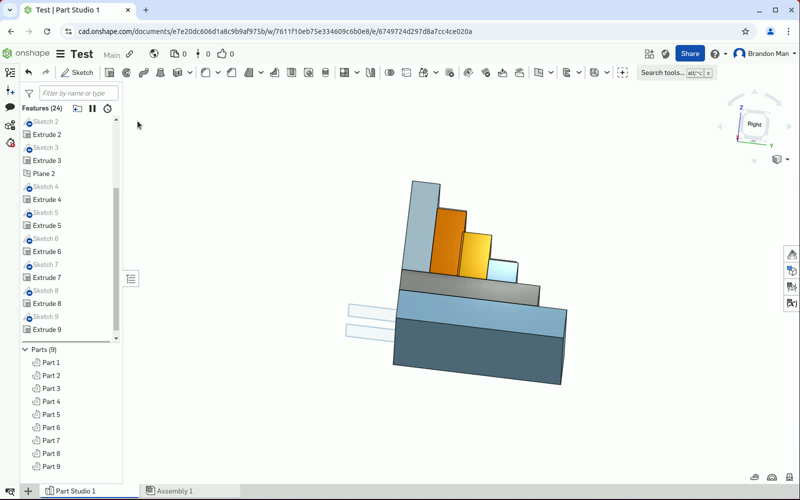
key(right, 3)
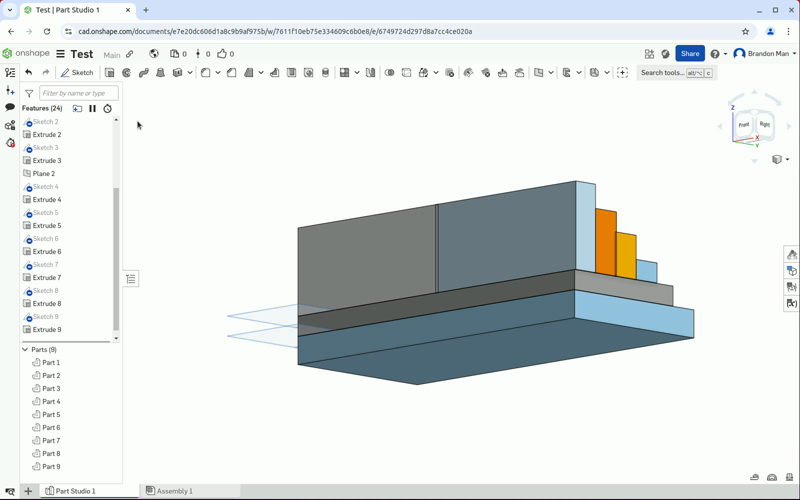
key(down, 3)
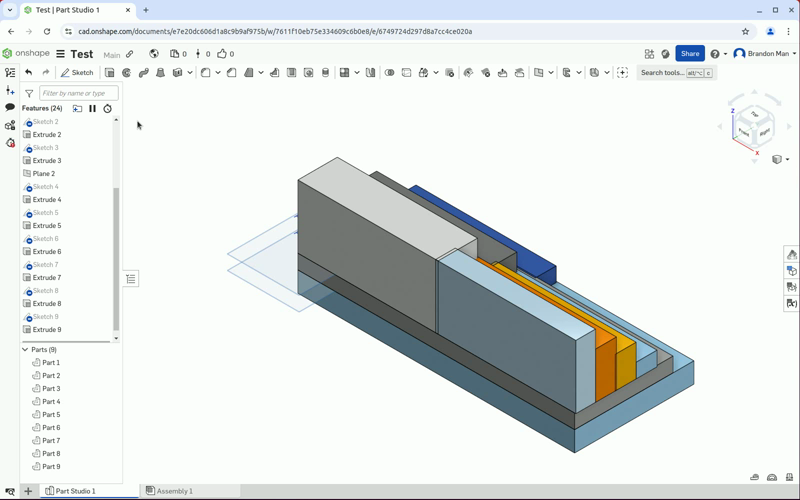
mouse_move(69, 85)
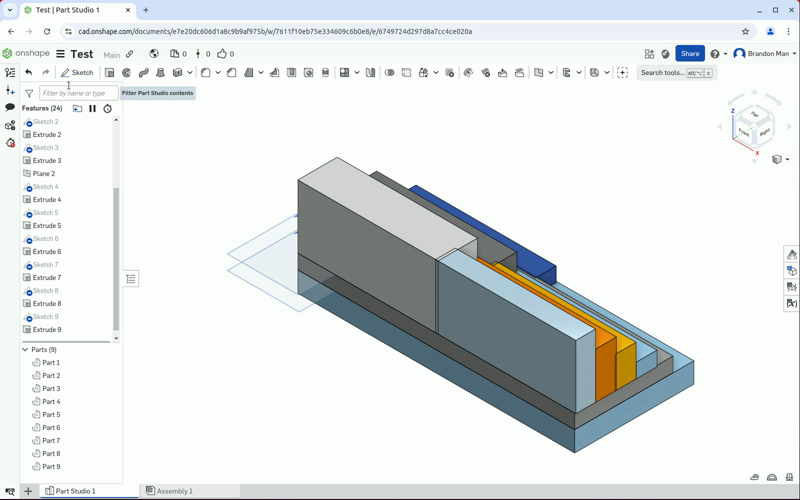
click(69, 85)